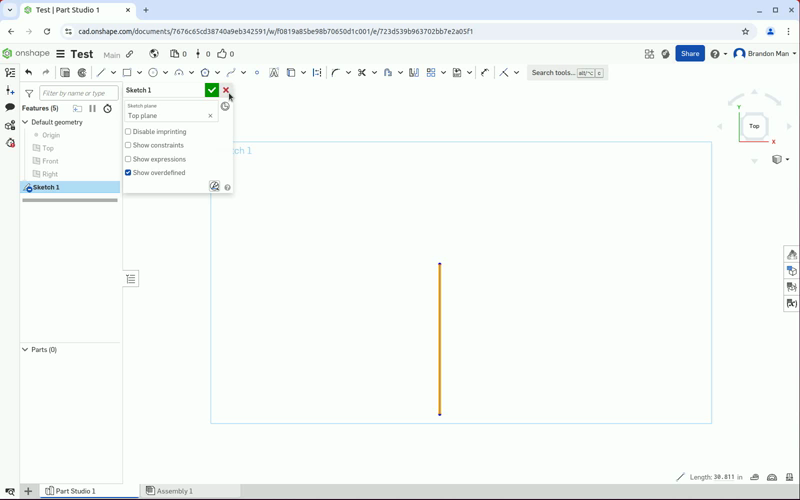
key(shift+h)
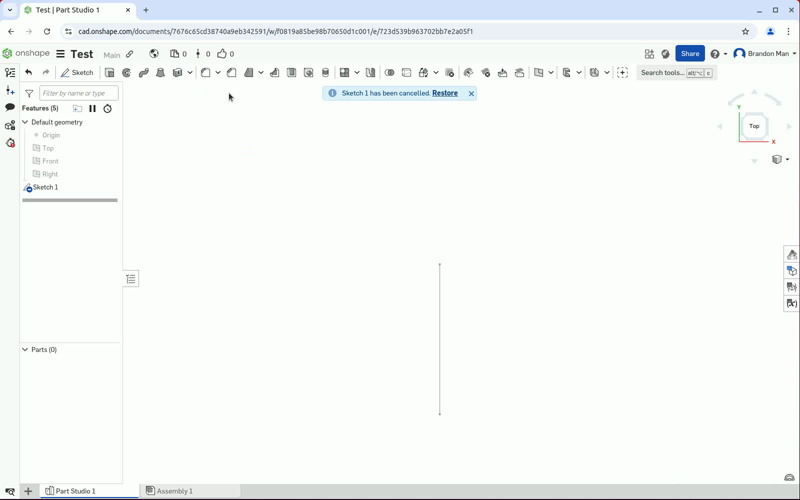
key(shift+s)
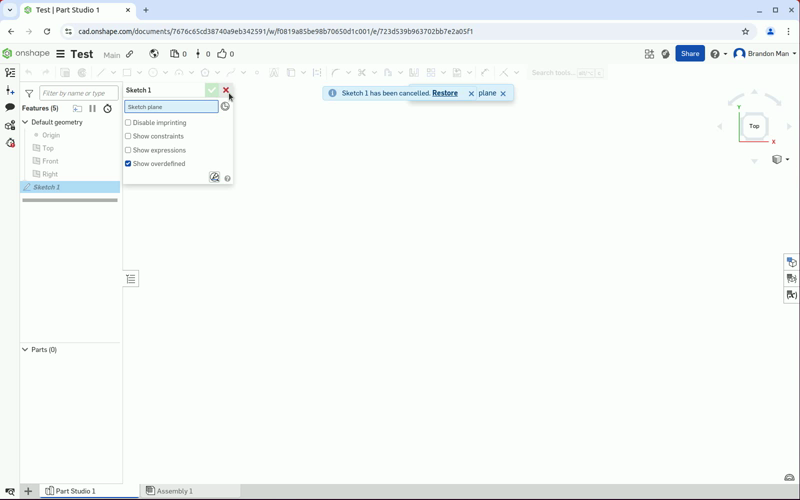
mouse_move(73, 150)
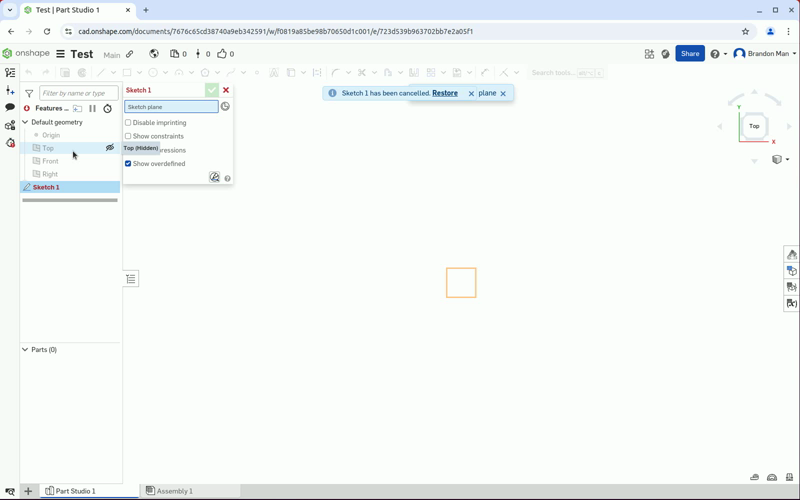
click(73, 150)
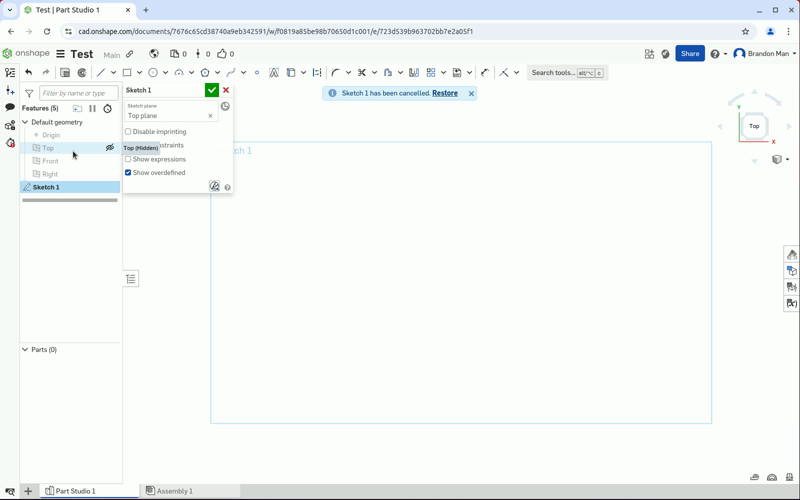
mouse_move(73, 352)
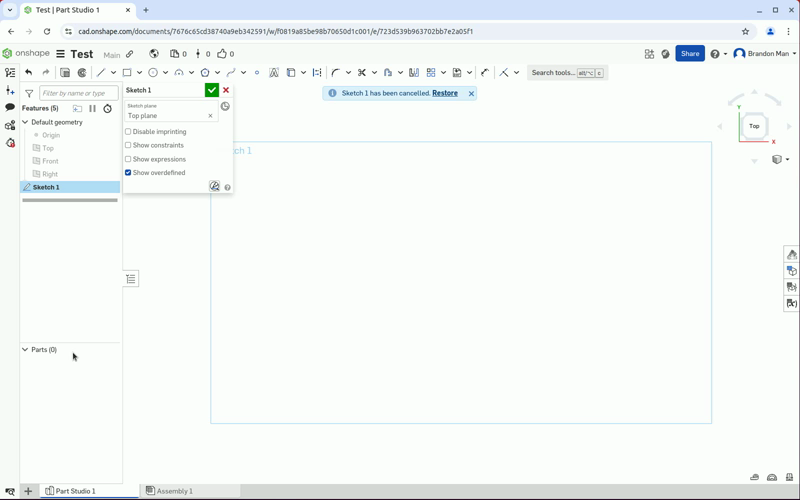
key(y)
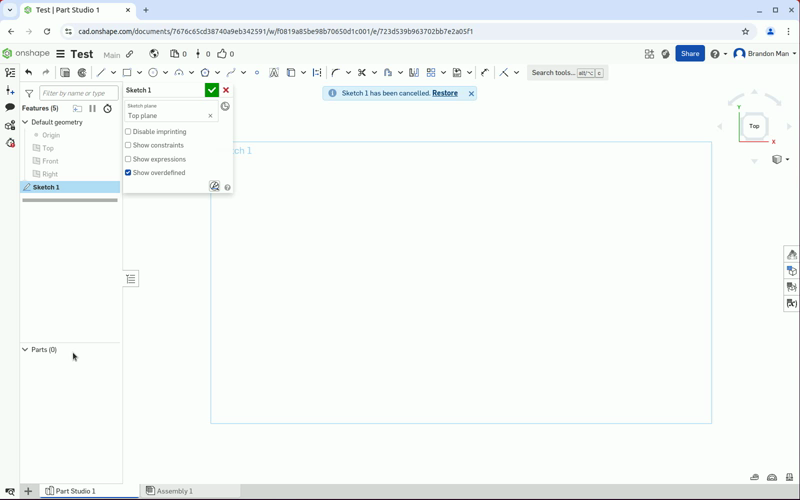
key(l)
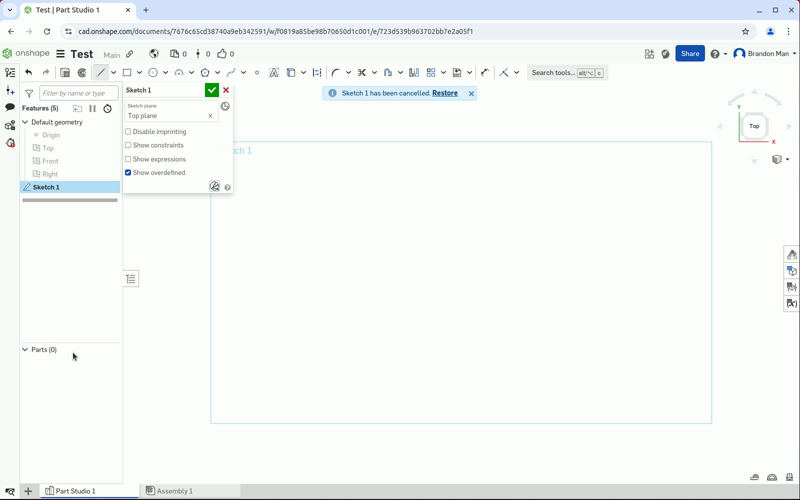
key_down(shift)
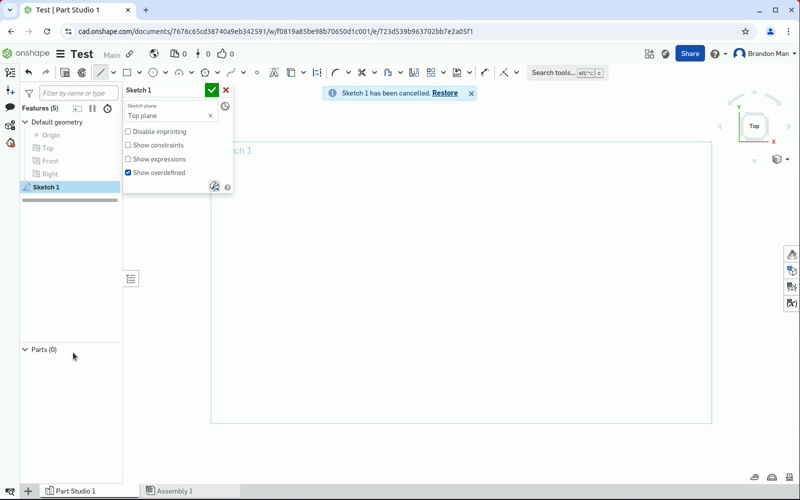
mouse_move(350, 334)
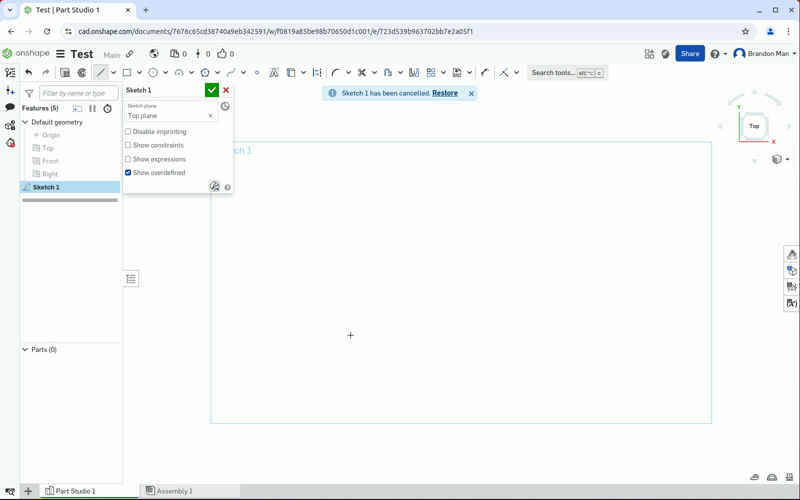
click(350, 334)
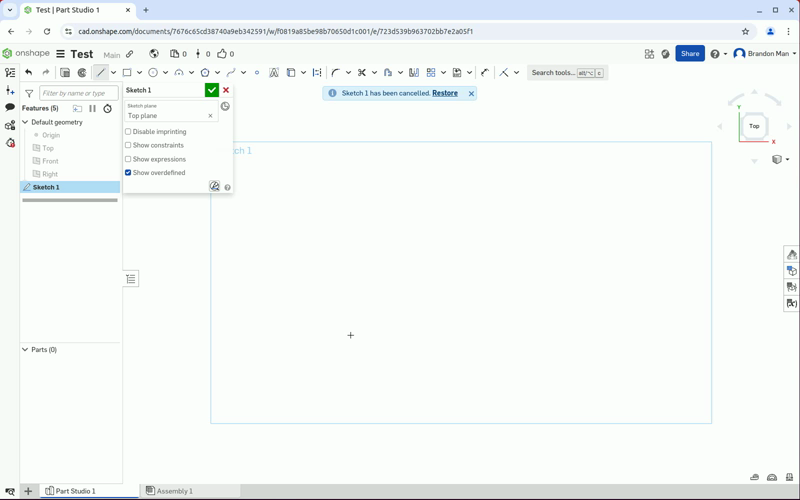
key_up(shift)
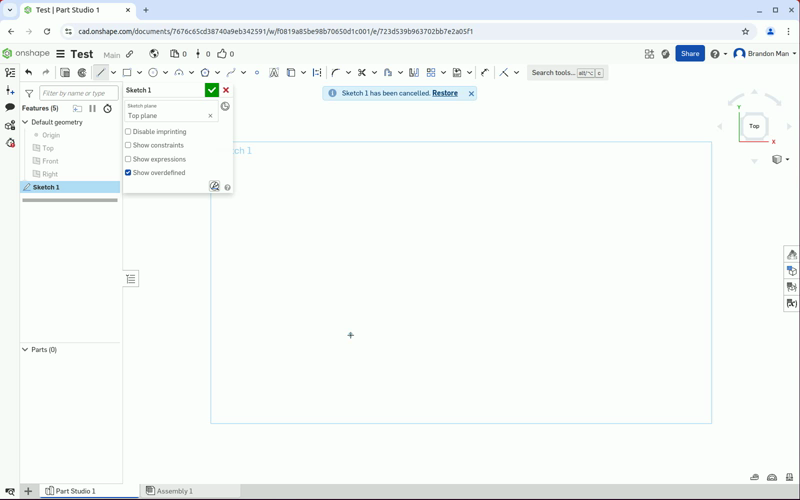
key_down(shift)
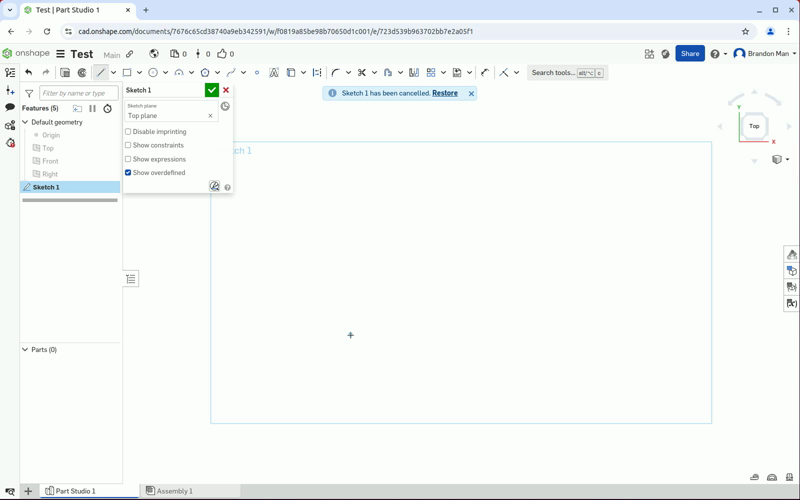
mouse_move(568, 334)
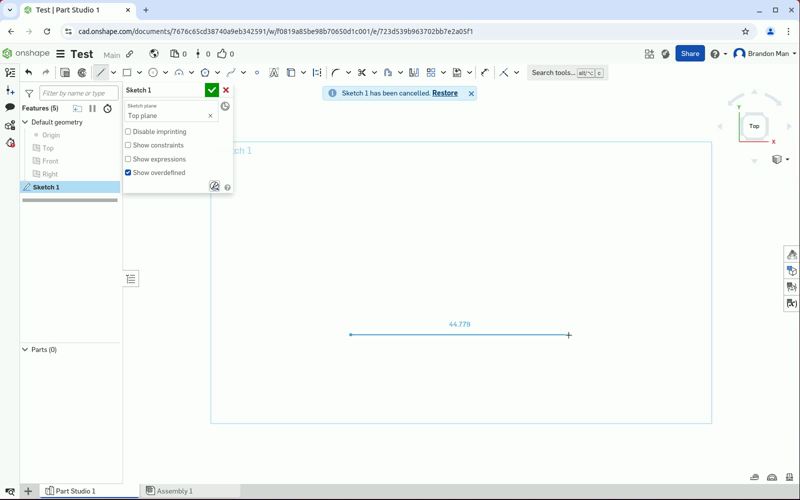
click(568, 334)
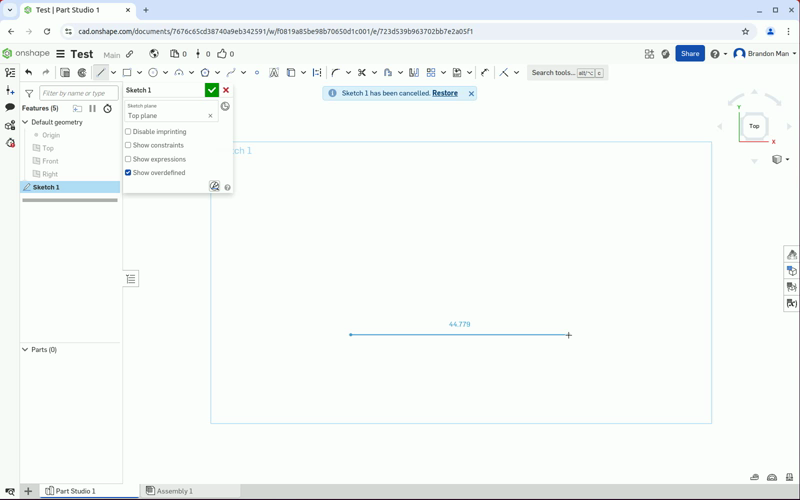
key_up(shift)
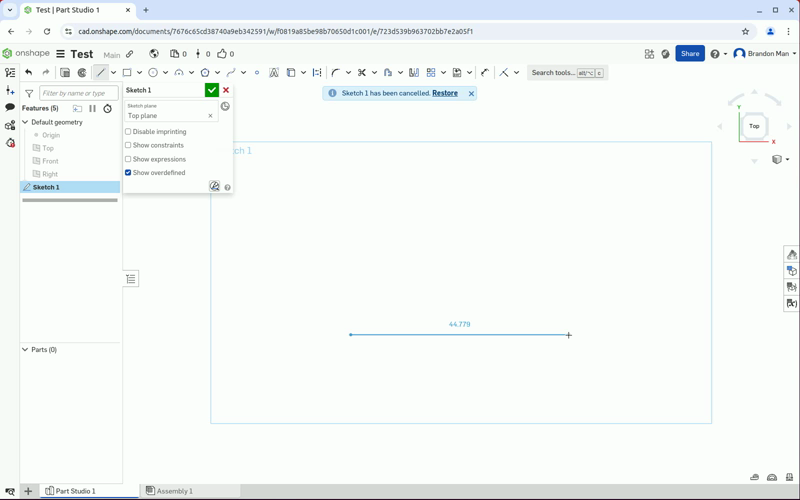
key_down(shift)
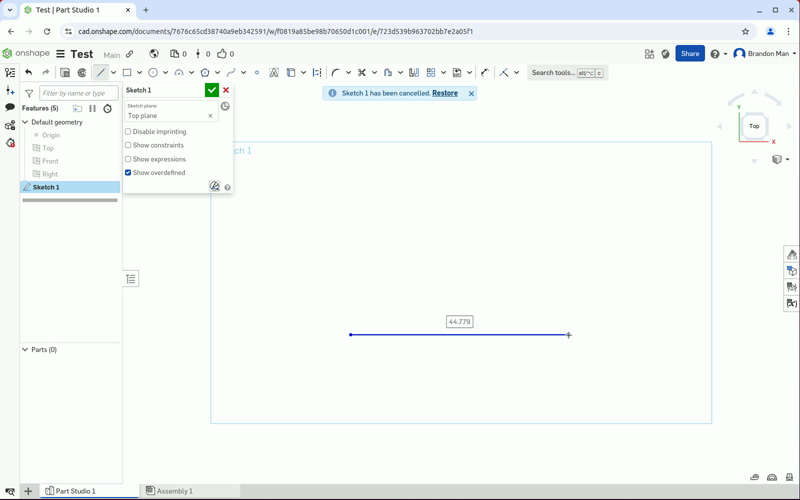
mouse_move(589, 334)
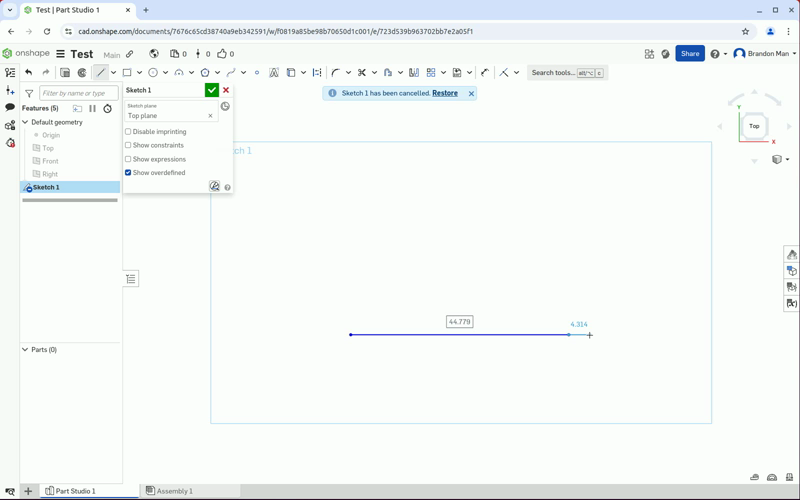
mouse_move(568, 318)
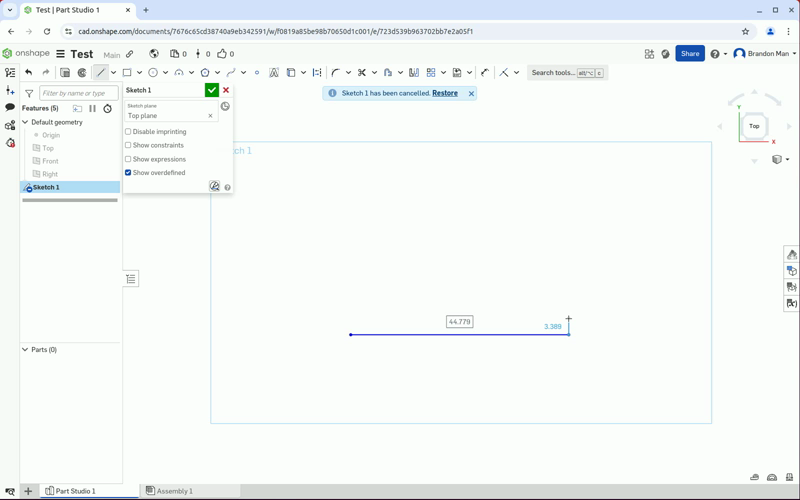
click(568, 318)
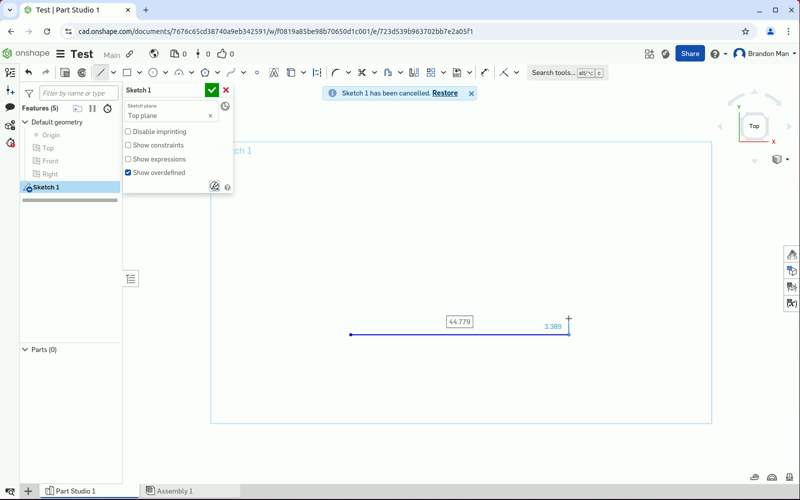
key_up(shift)
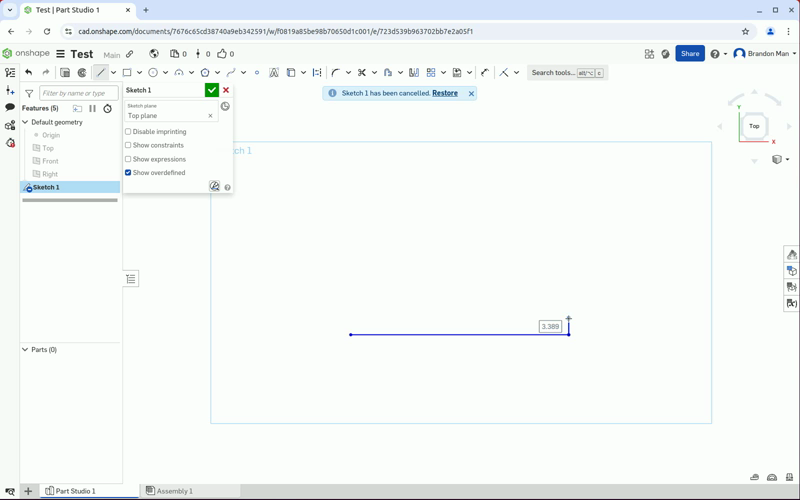
key_down(shift)
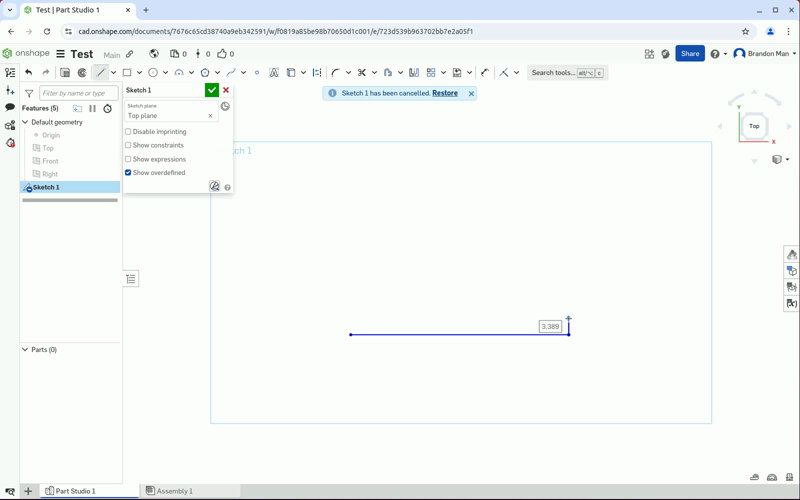
mouse_move(589, 318)
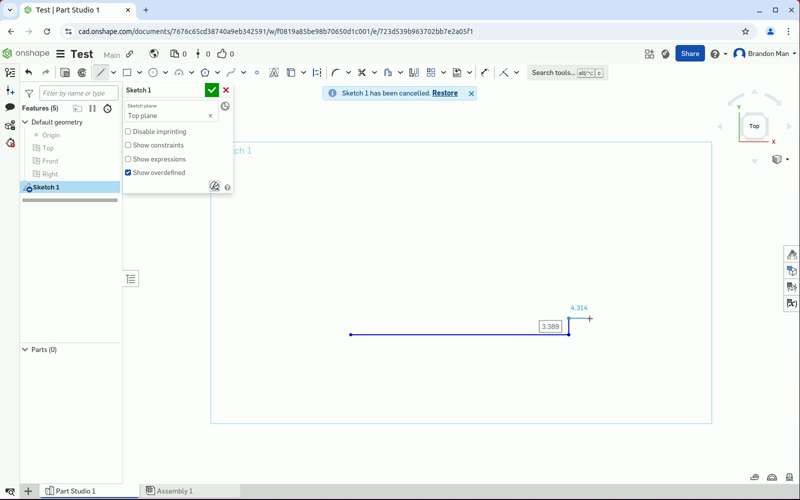
mouse_move(568, 295)
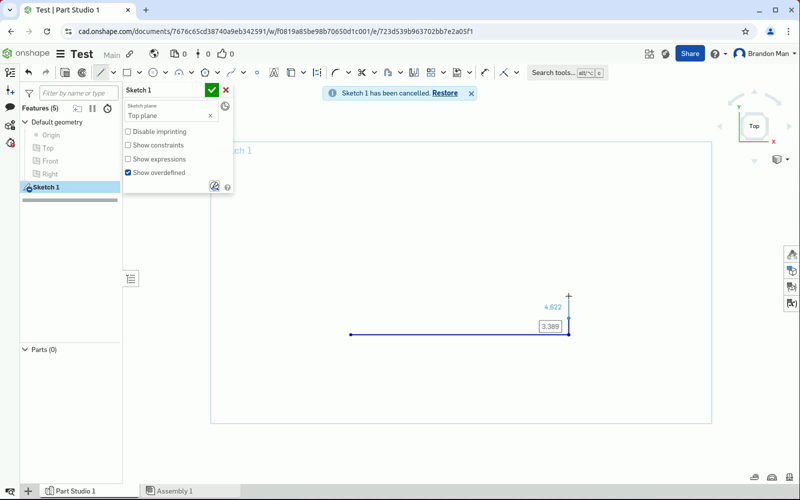
click(568, 295)
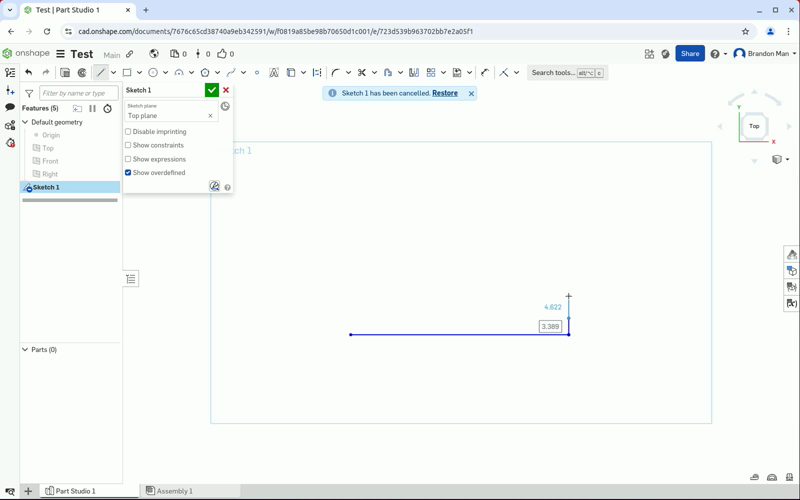
key_up(shift)
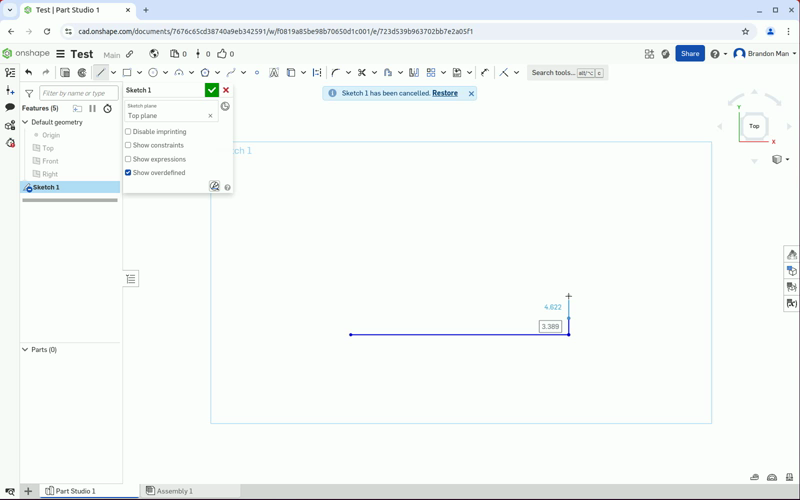
key_down(shift)
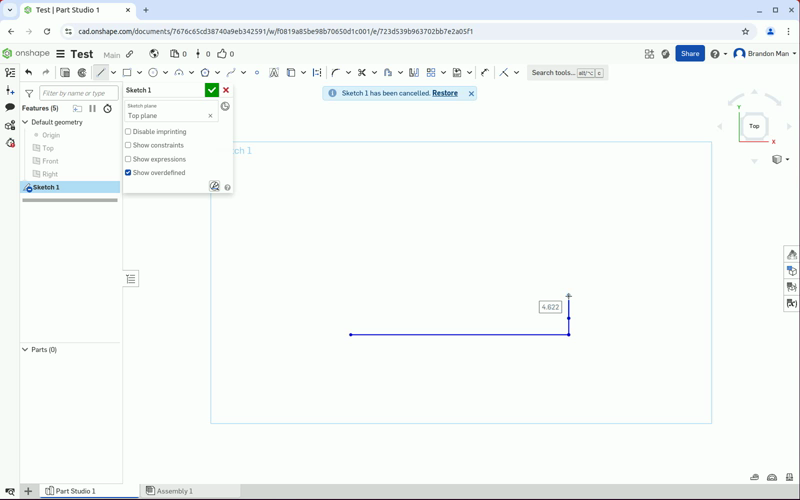
mouse_move(589, 295)
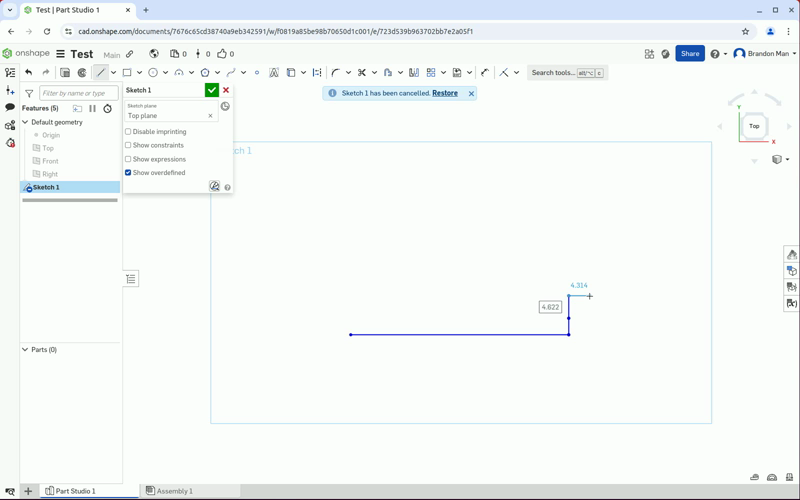
mouse_move(568, 281)
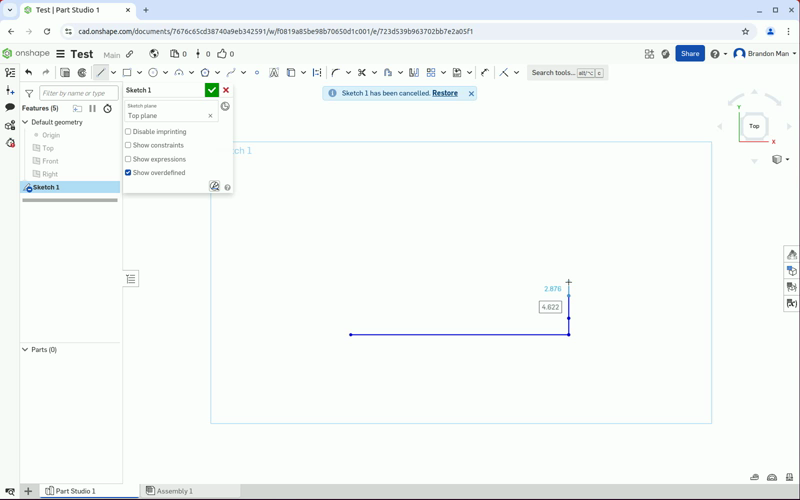
click(568, 281)
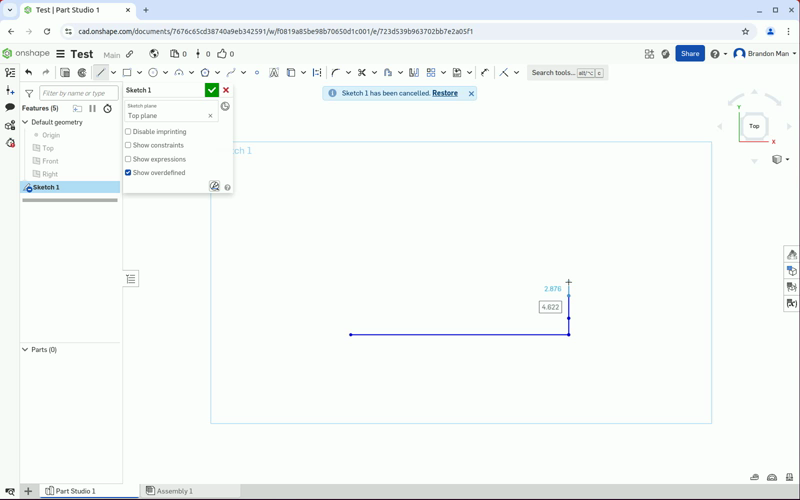
key_up(shift)
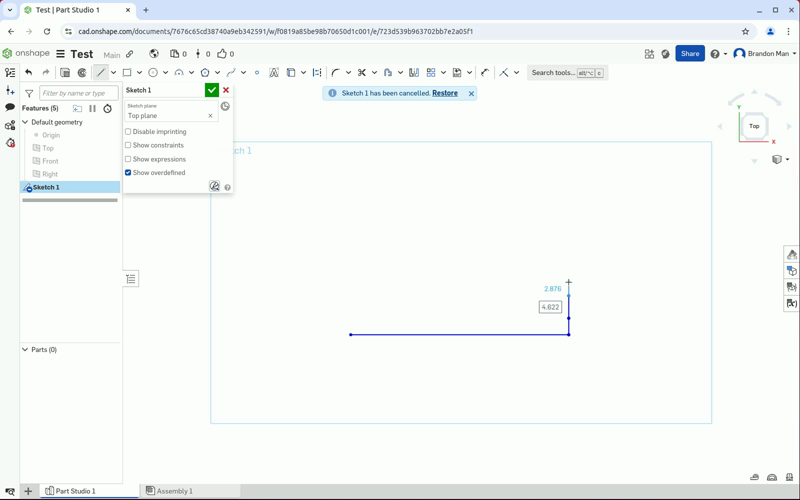
key_down(shift)
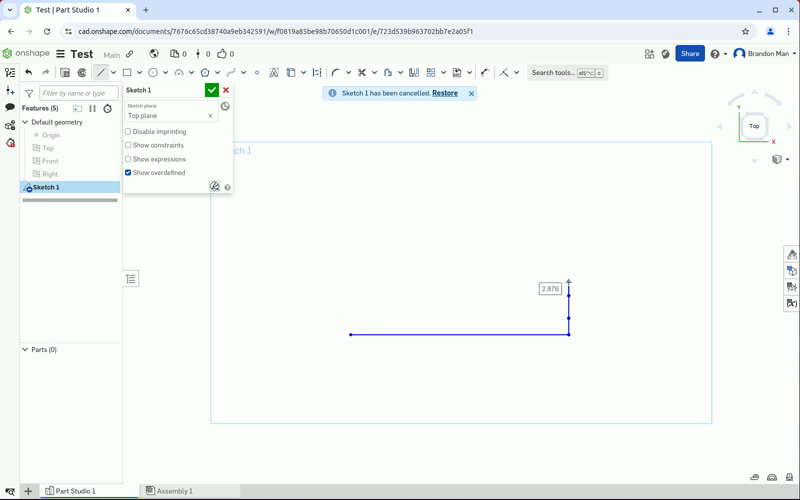
mouse_move(589, 281)
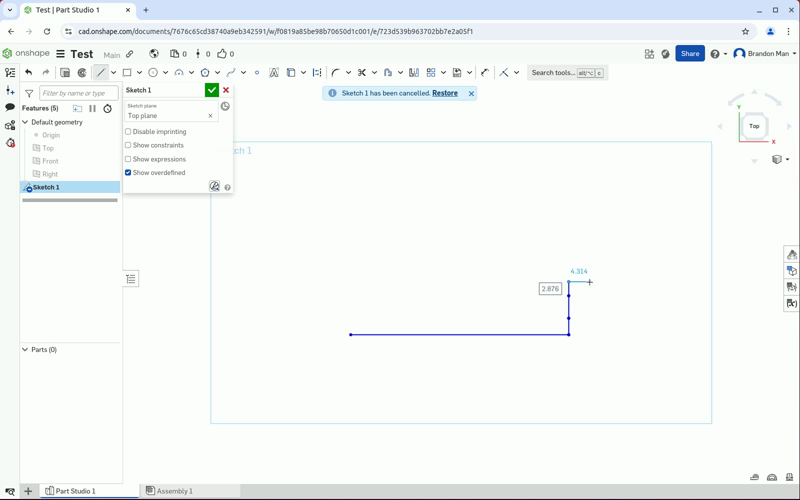
mouse_move(527, 281)
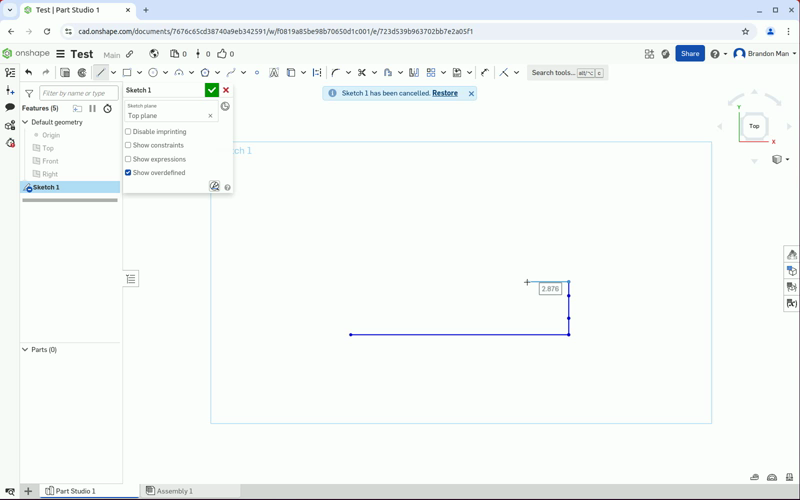
click(527, 281)
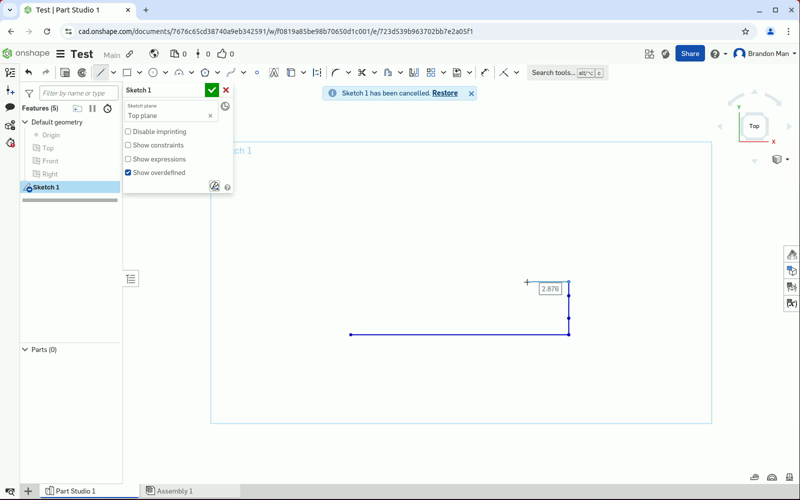
key_up(shift)
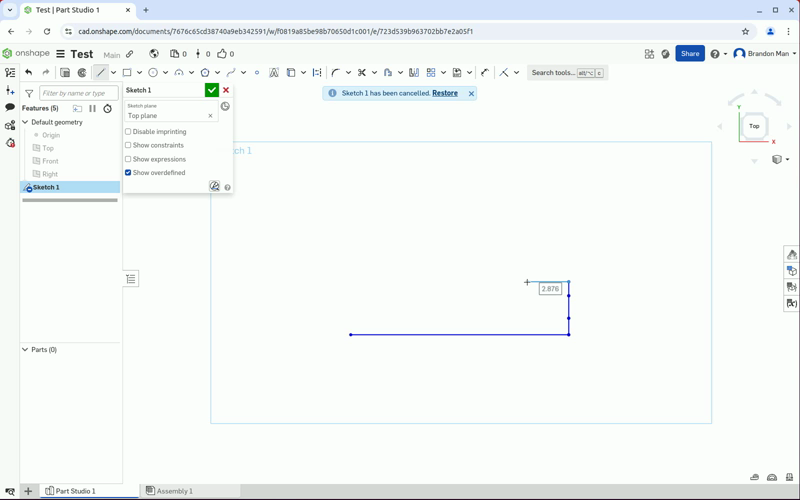
key_down(shift)
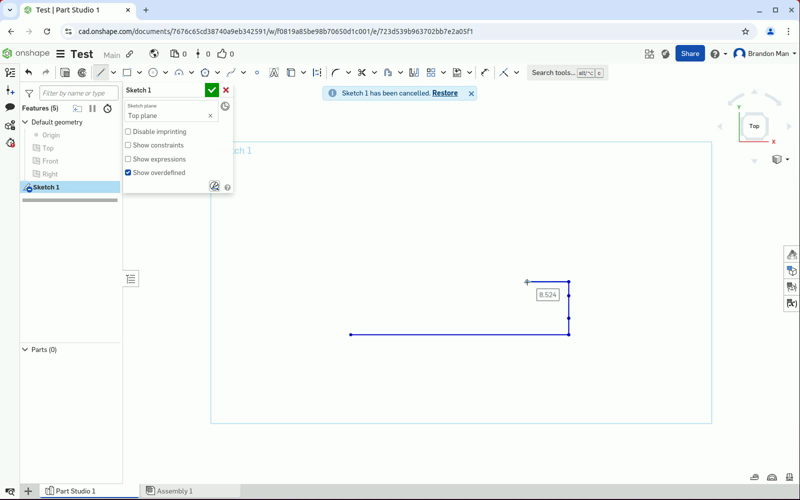
mouse_move(557, 281)
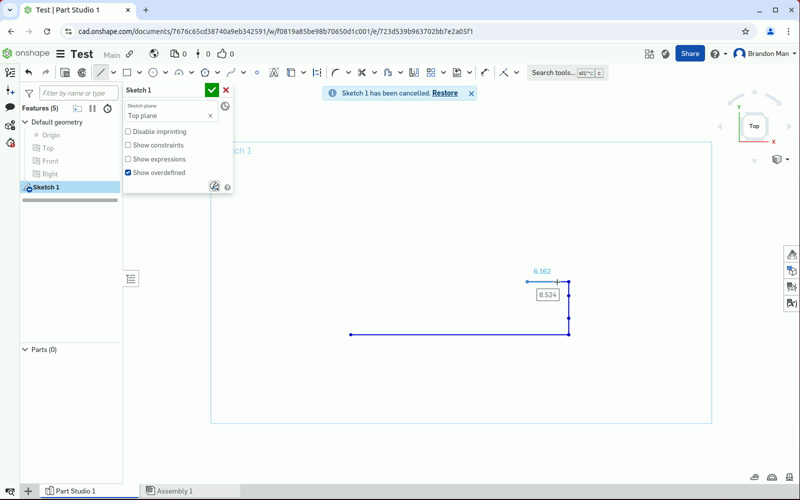
mouse_move(504, 281)
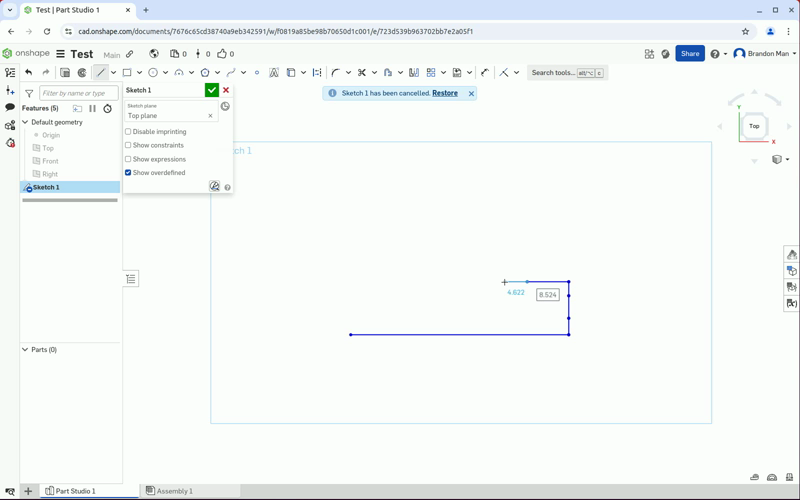
click(504, 281)
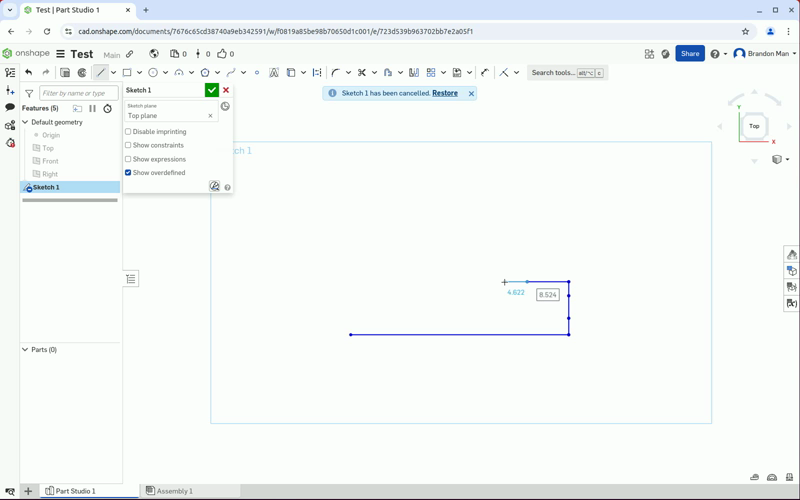
key_up(shift)
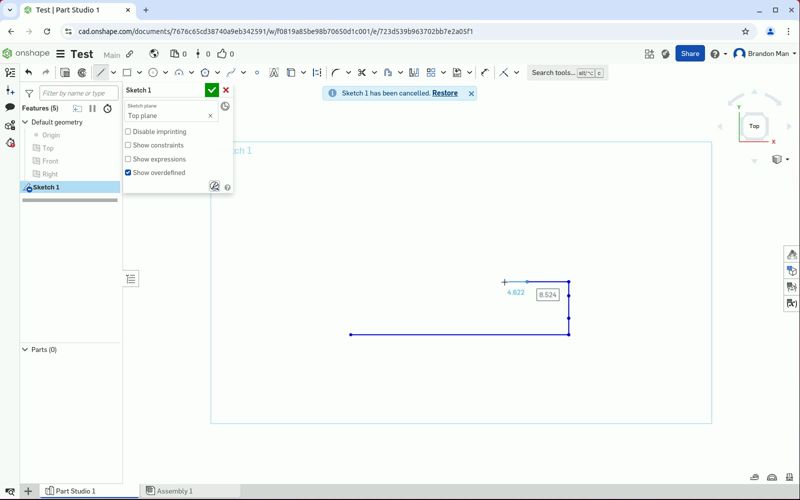
key_down(shift)
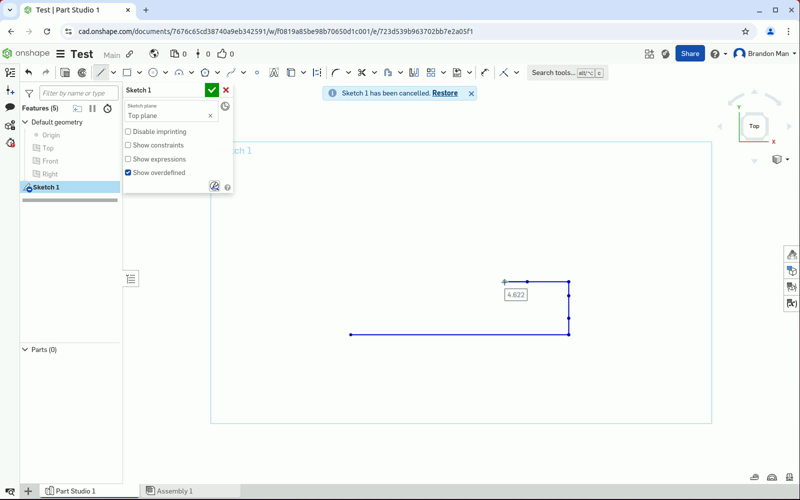
mouse_move(414, 281)
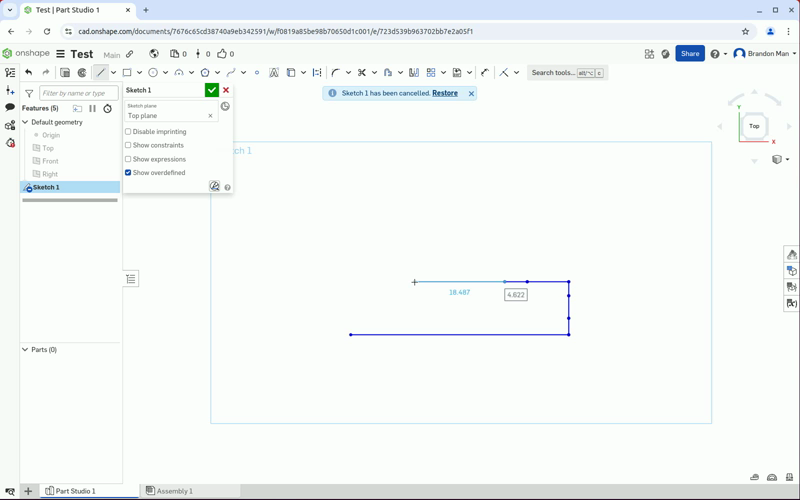
click(414, 281)
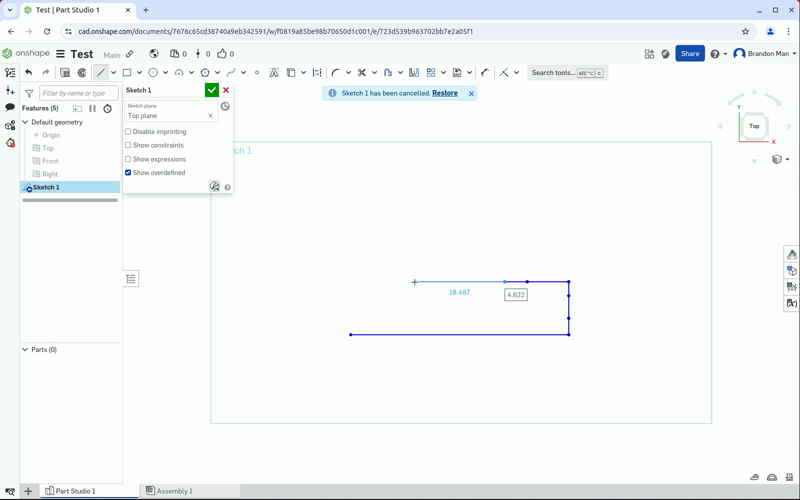
key_up(shift)
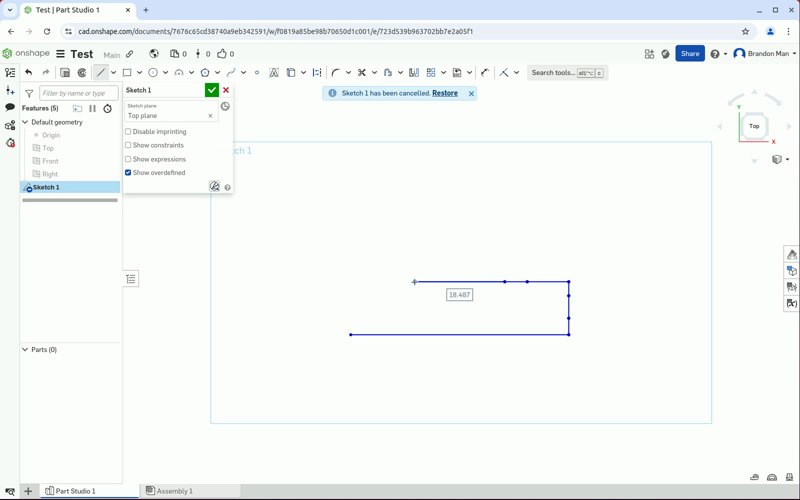
key_down(shift)
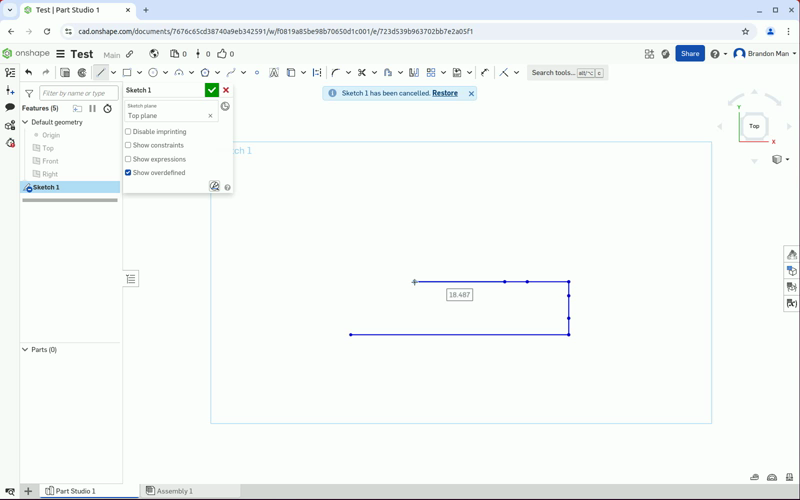
mouse_move(444, 281)
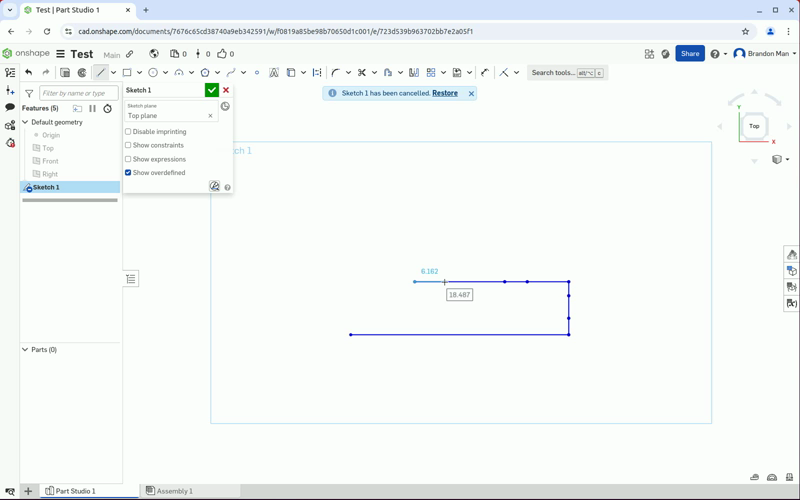
mouse_move(392, 281)
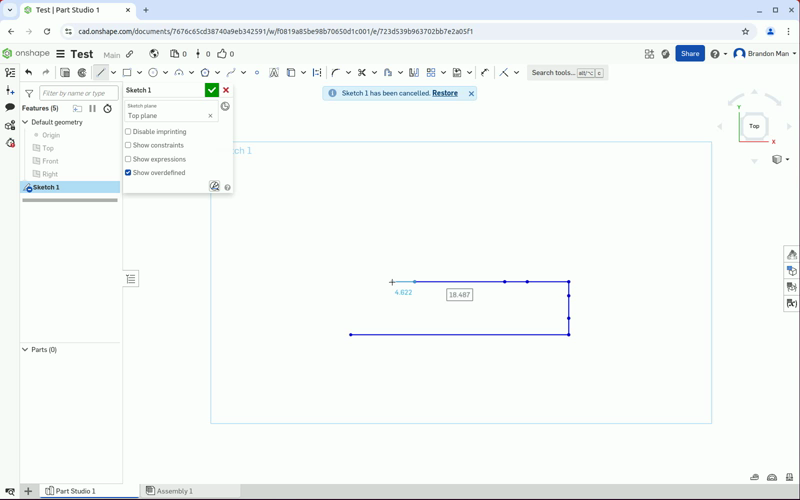
click(392, 281)
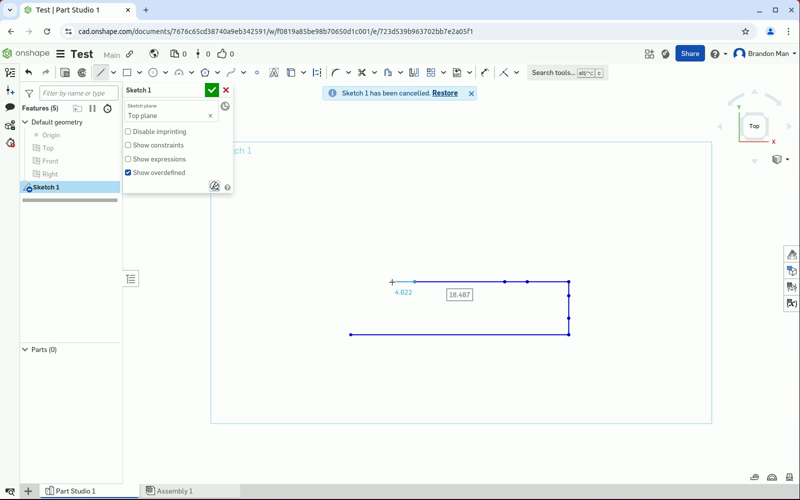
key_up(shift)
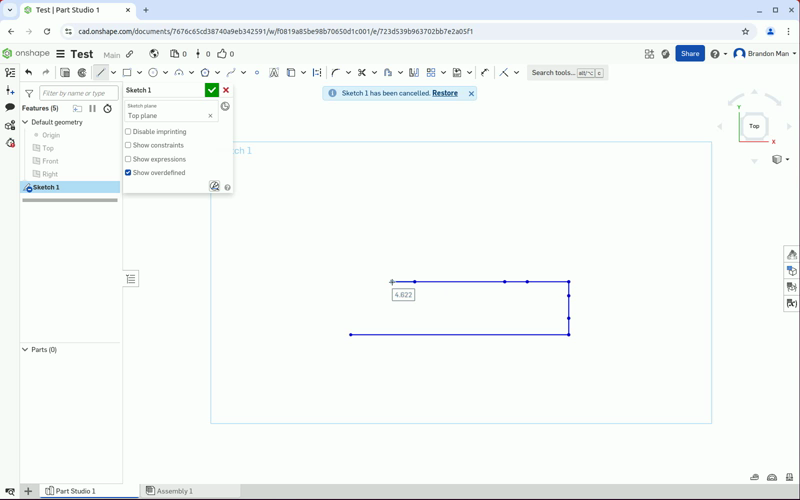
key_down(shift)
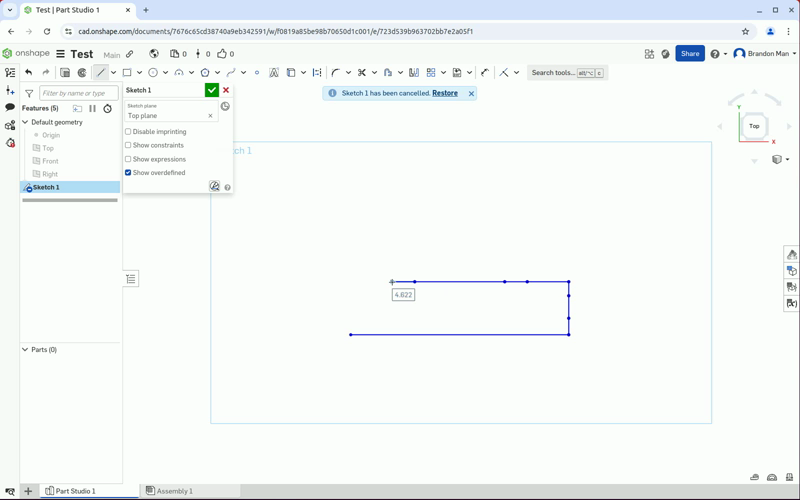
mouse_move(422, 281)
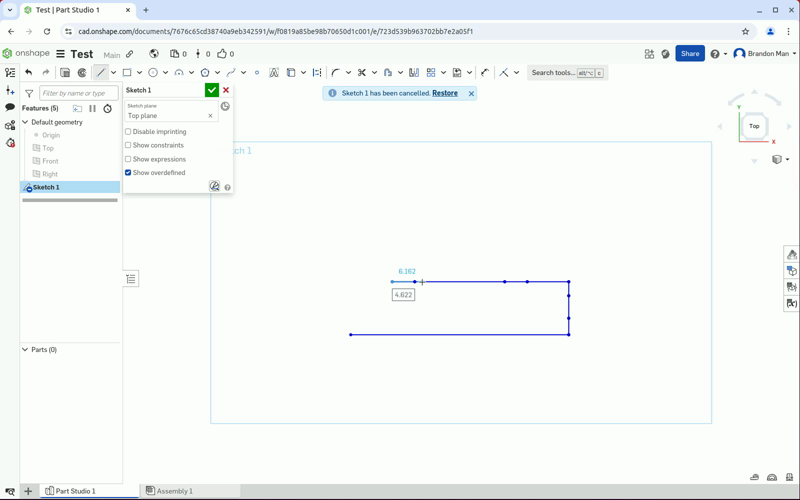
mouse_move(350, 281)
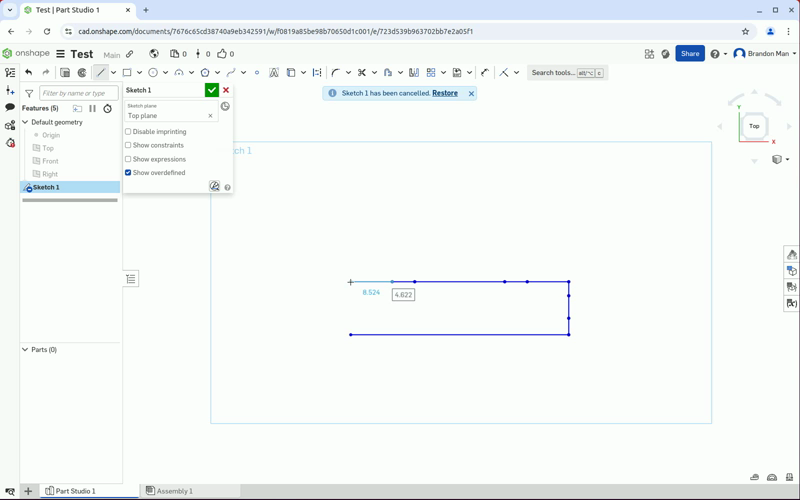
click(350, 281)
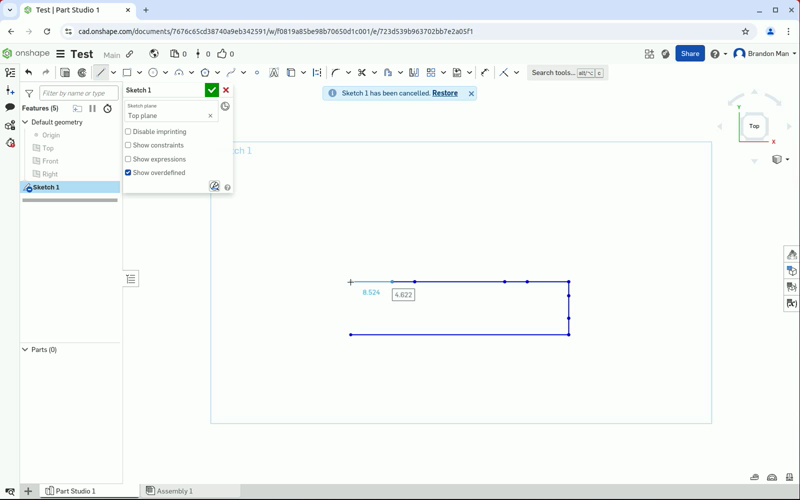
key_up(shift)
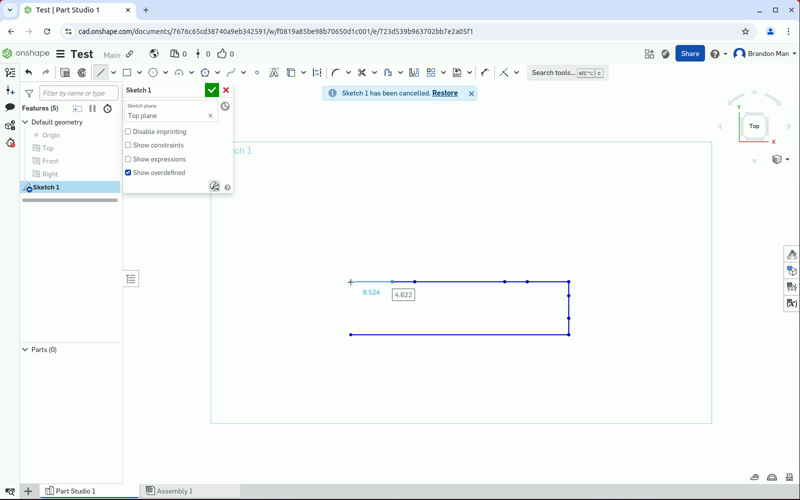
key_down(shift)
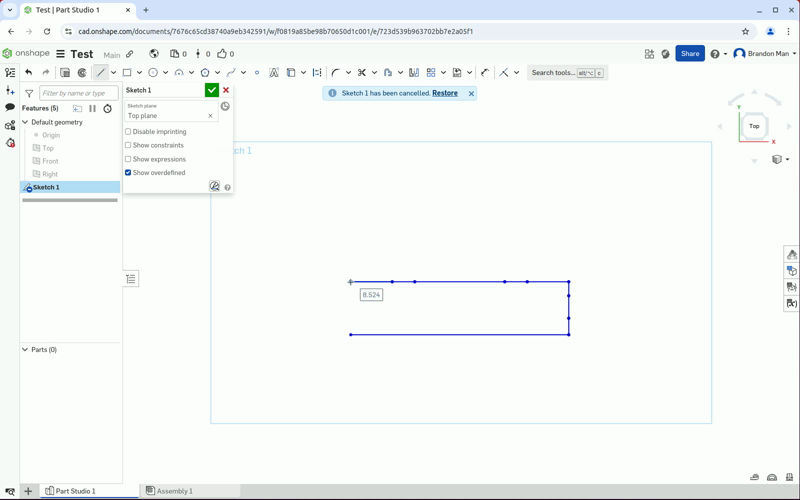
mouse_move(380, 281)
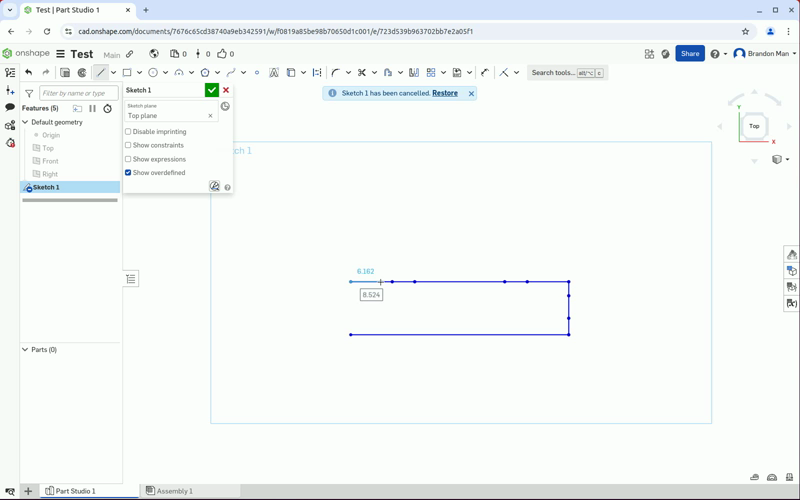
mouse_move(350, 295)
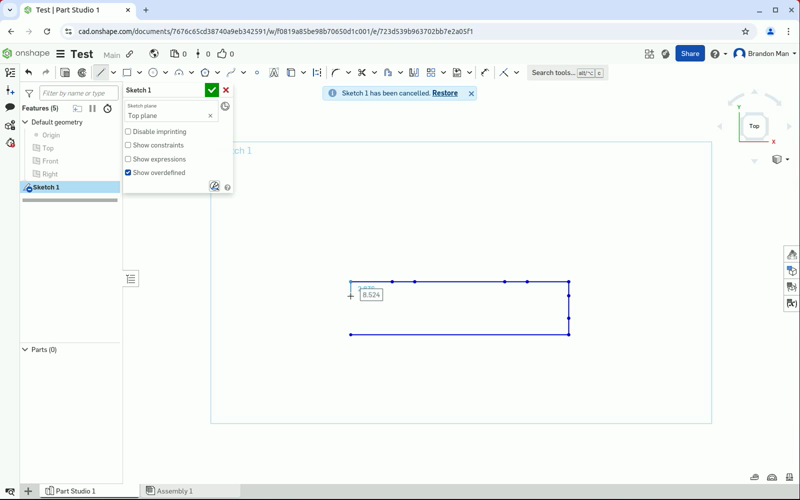
click(350, 295)
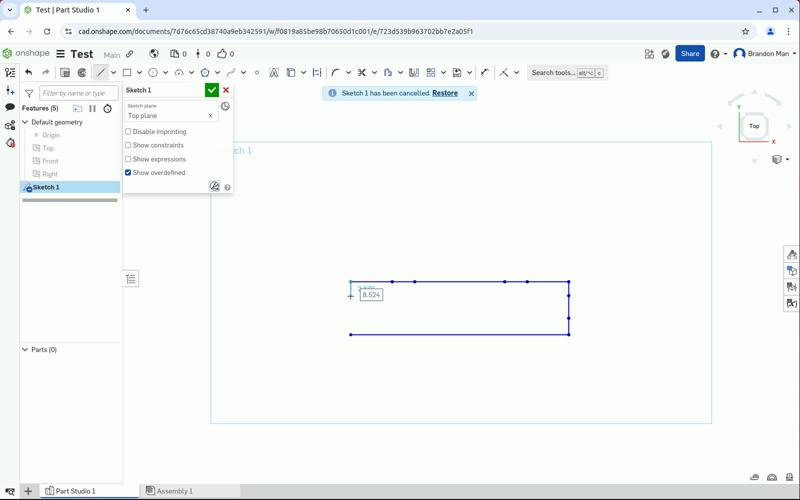
key_up(shift)
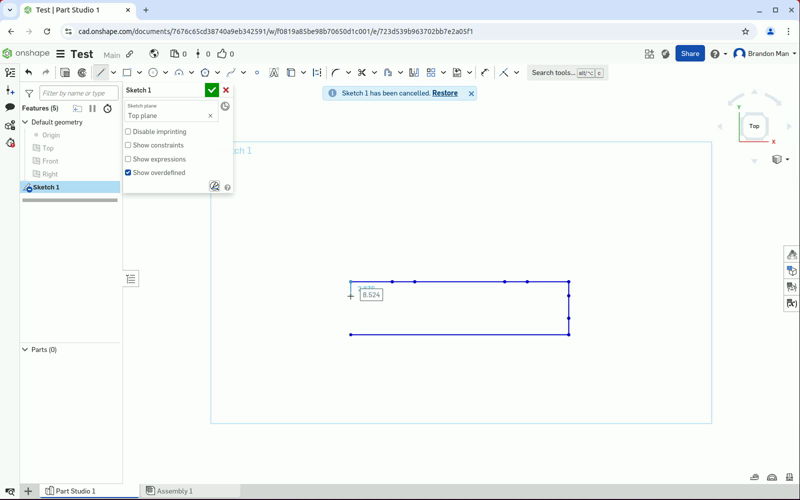
key_down(shift)
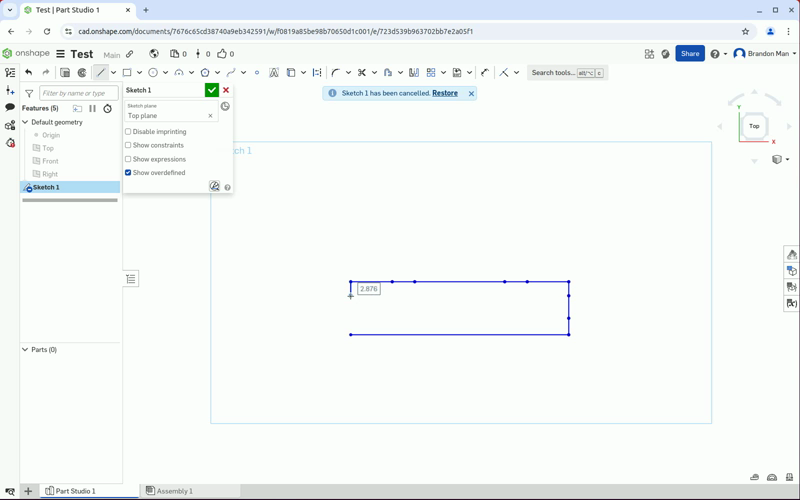
mouse_move(380, 295)
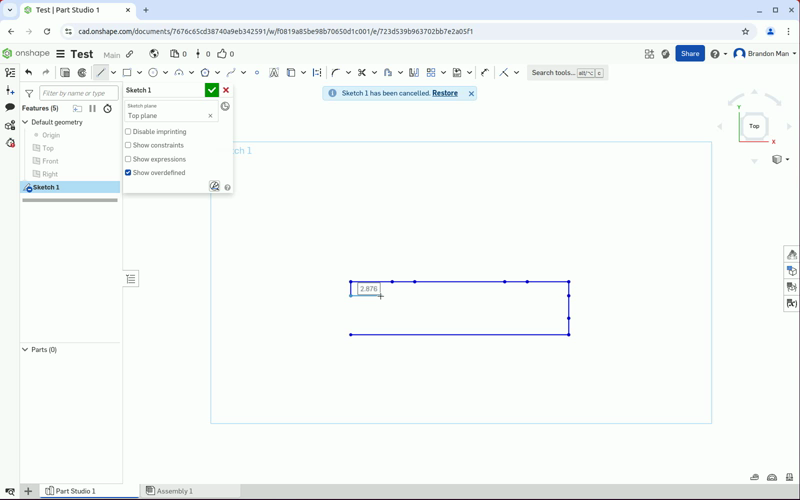
mouse_move(350, 318)
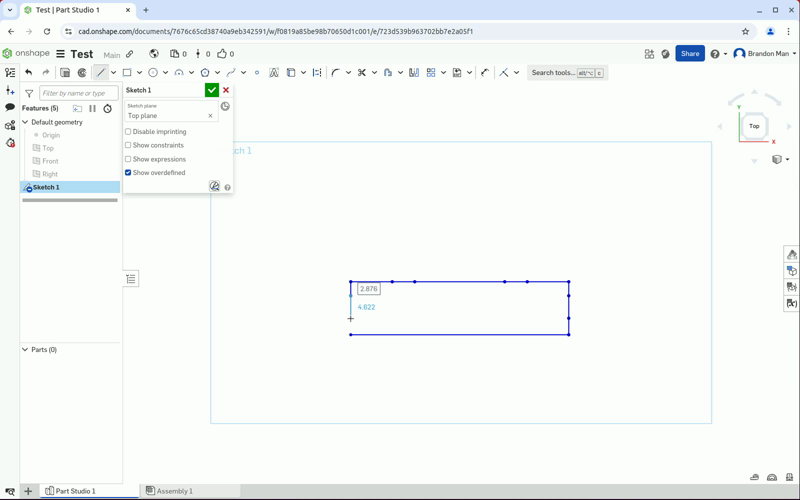
click(350, 318)
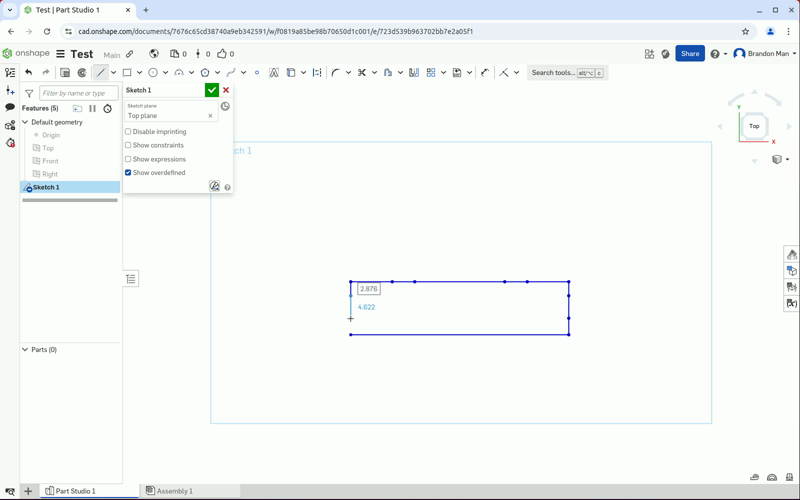
key_up(shift)
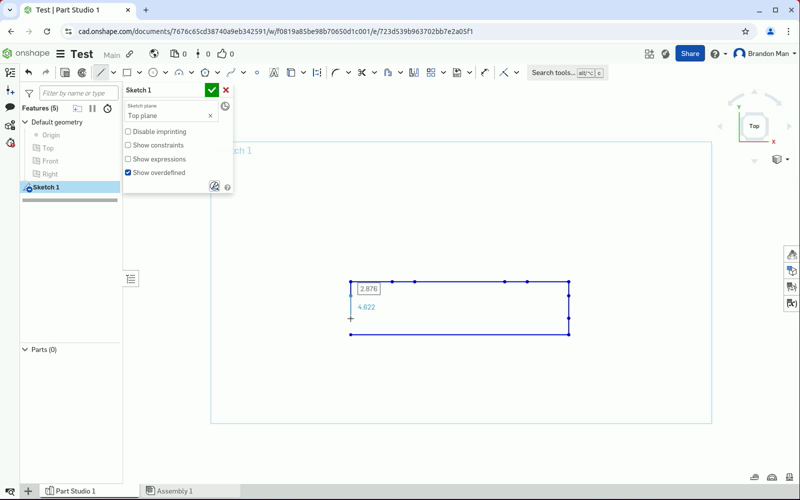
mouse_move(380, 318)
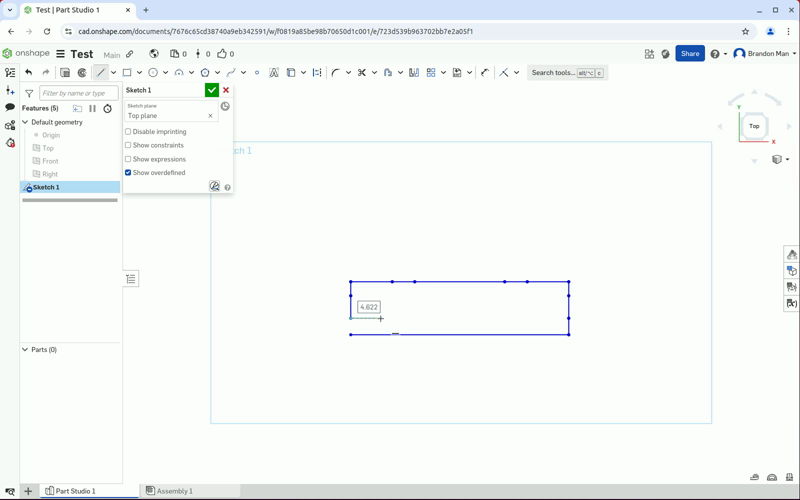
key_down(shift)
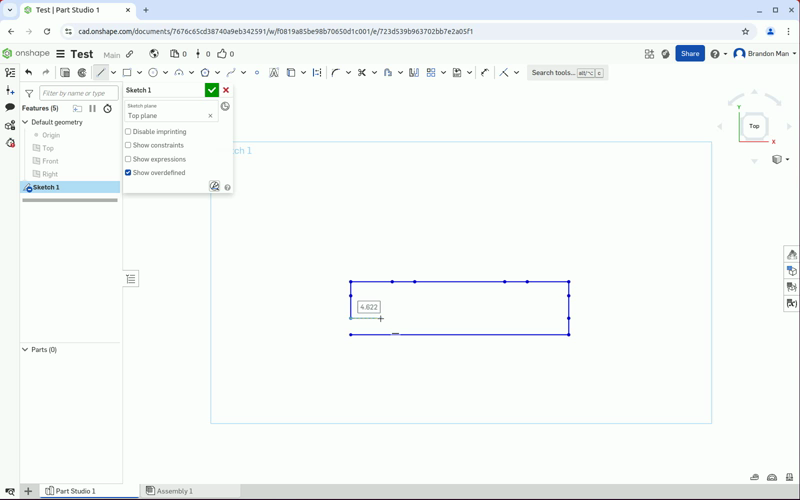
mouse_move(350, 334)
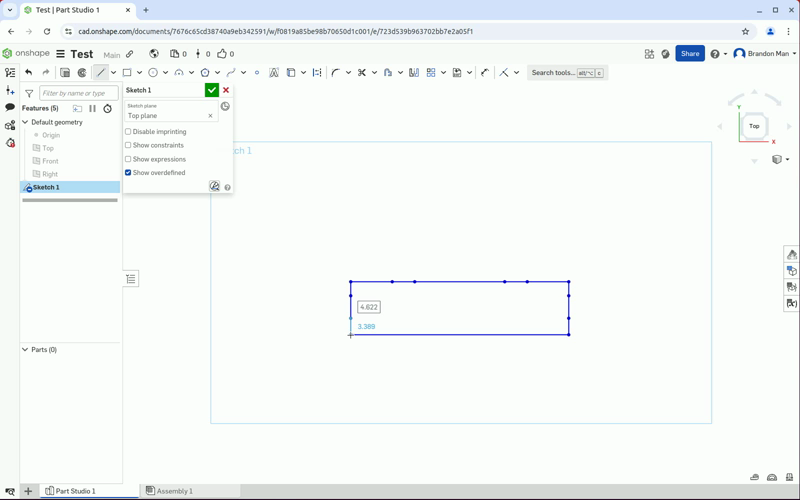
key_up(shift)
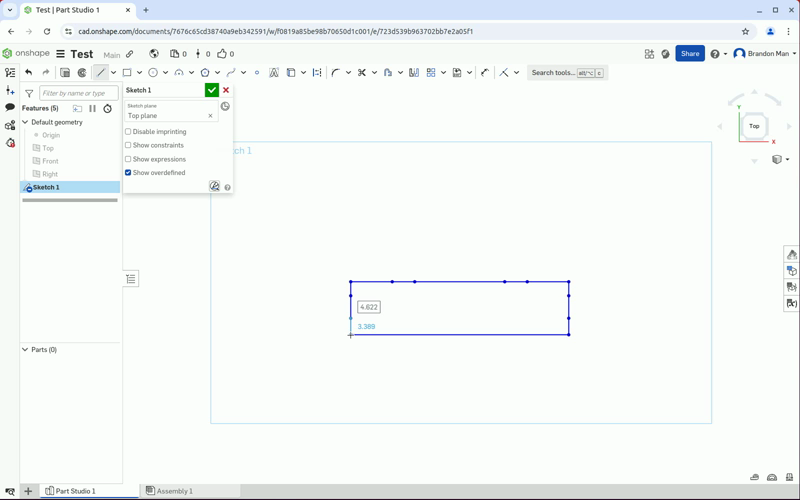
click(350, 334)
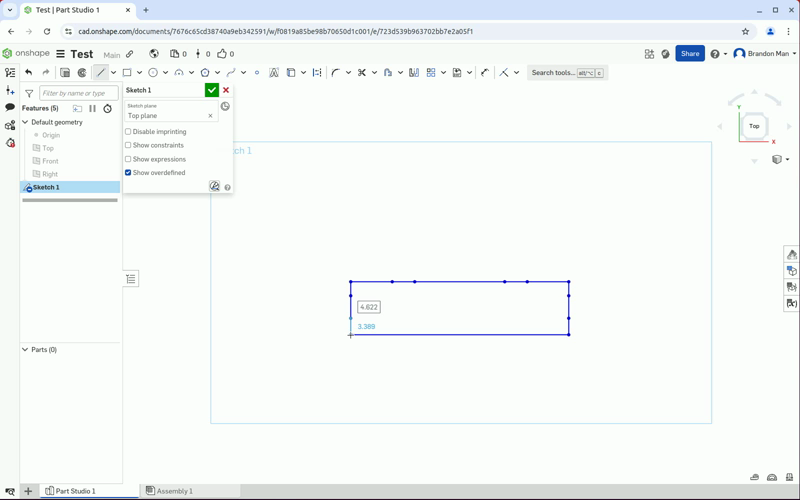
key(esc)
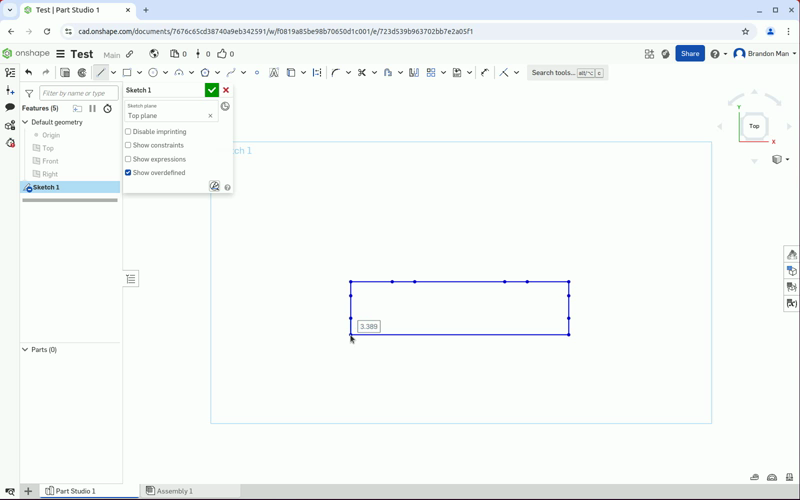
key(l)
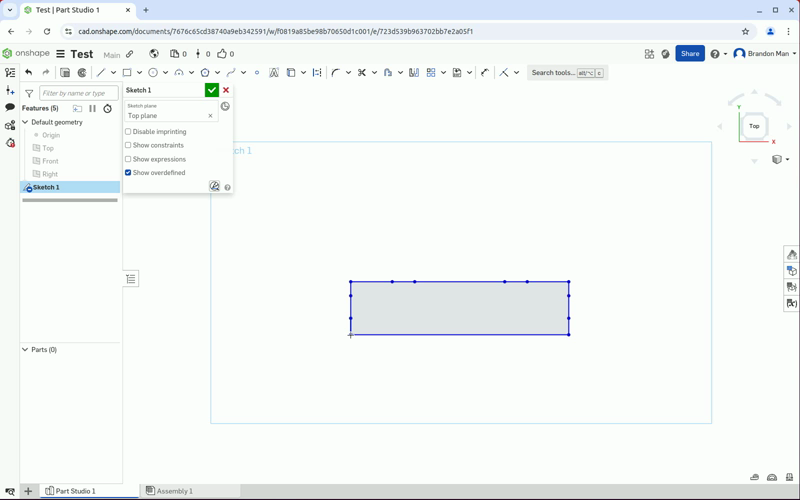
key_down(shift)
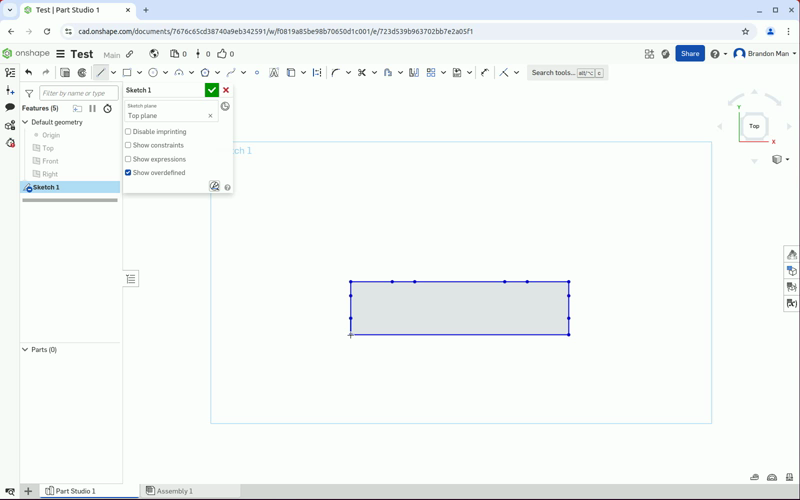
mouse_move(421, 318)
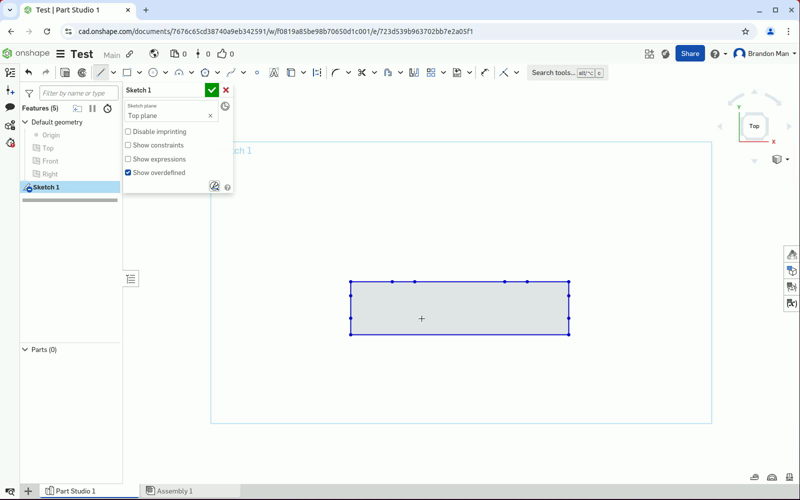
click(421, 318)
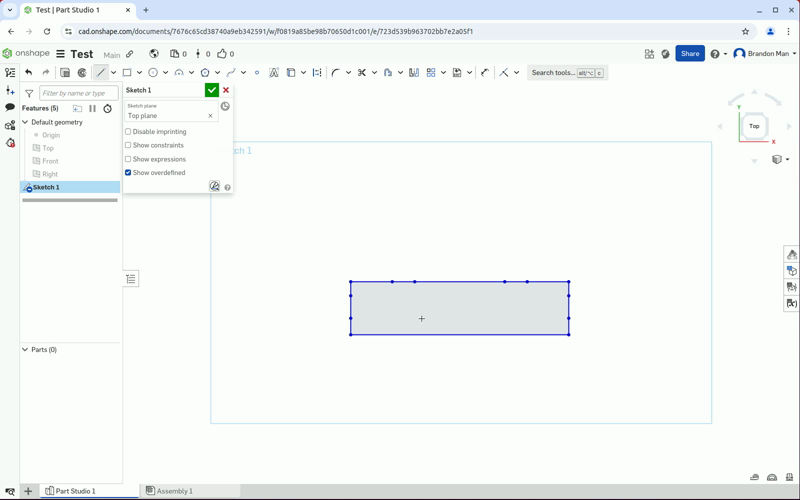
key_up(shift)
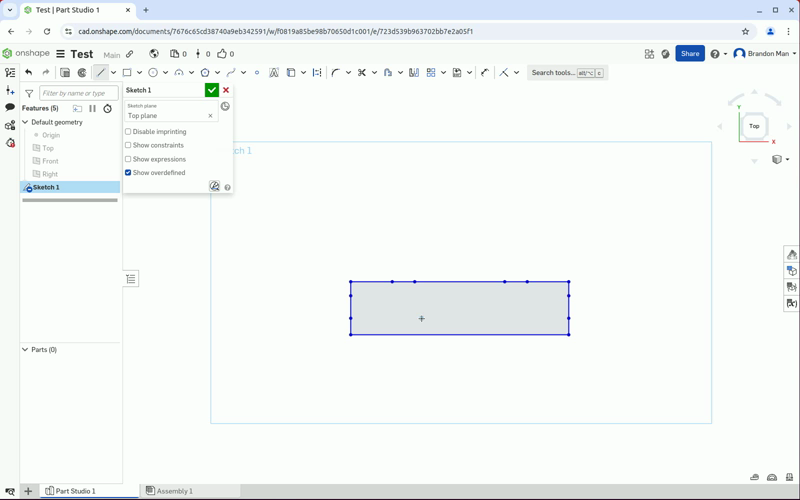
key_down(shift)
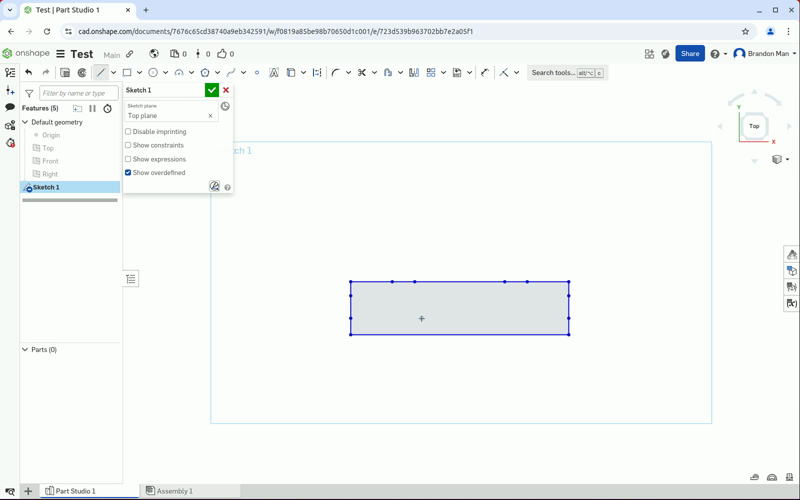
mouse_move(451, 318)
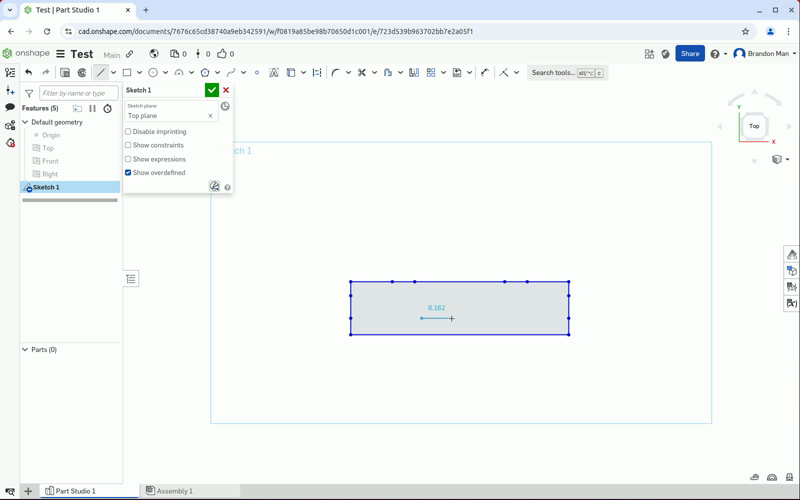
mouse_move(424, 318)
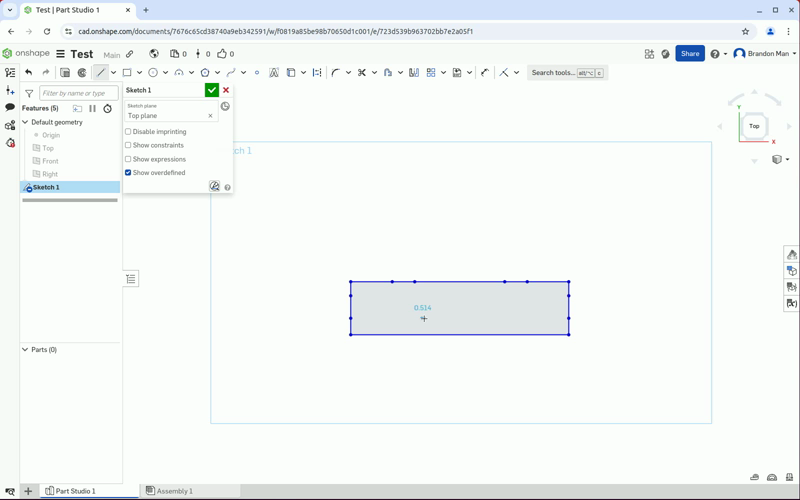
scroll(6)
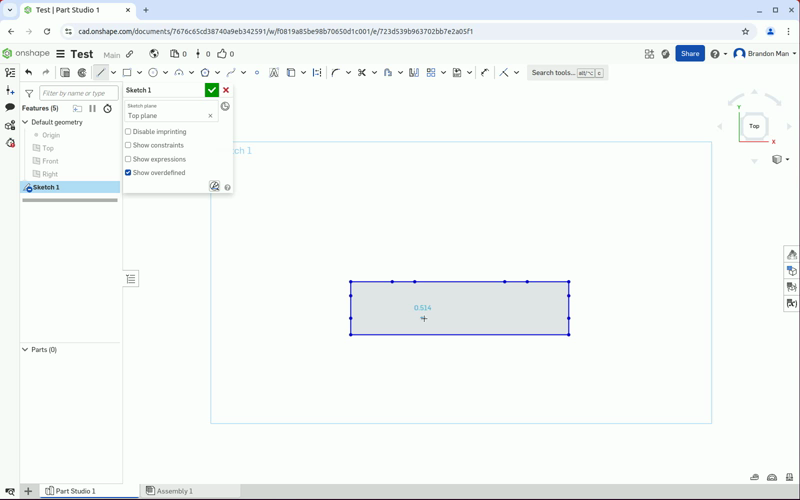
scroll(6)
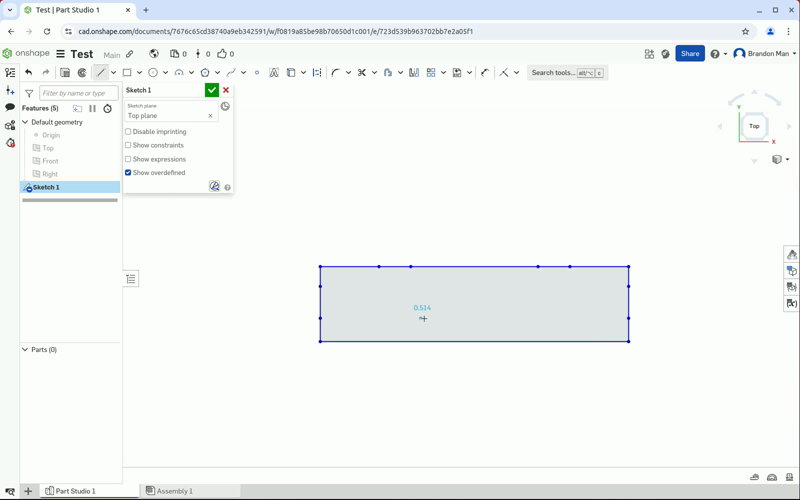
scroll(6)
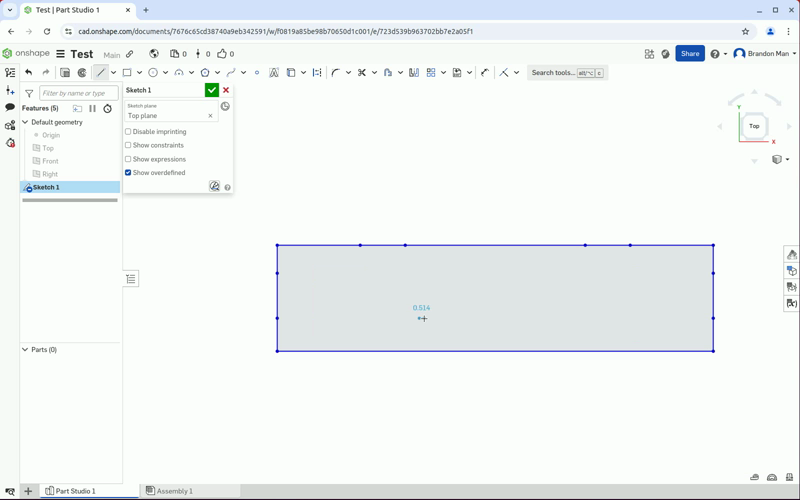
scroll(6)
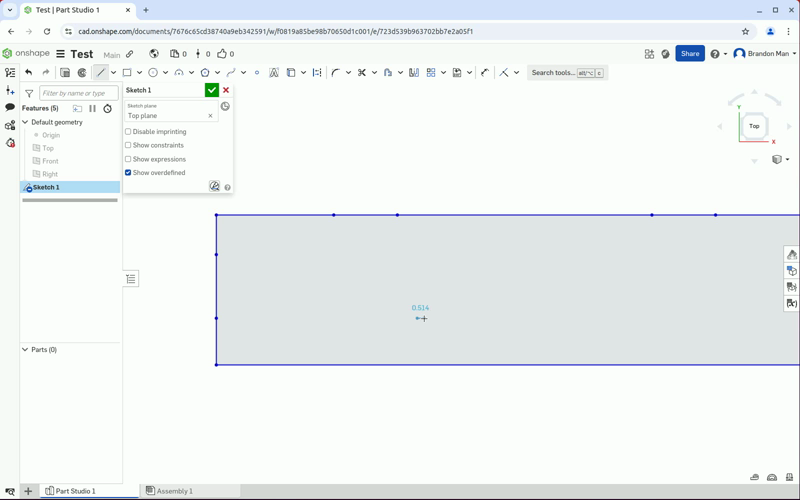
scroll(6)
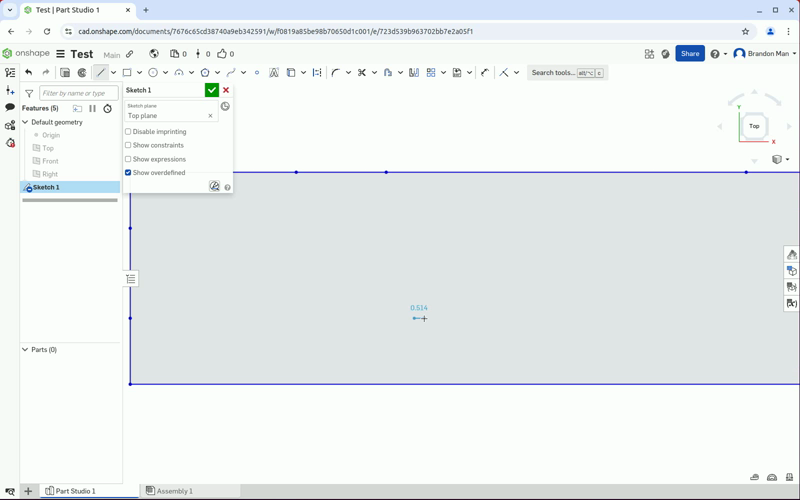
scroll(6)
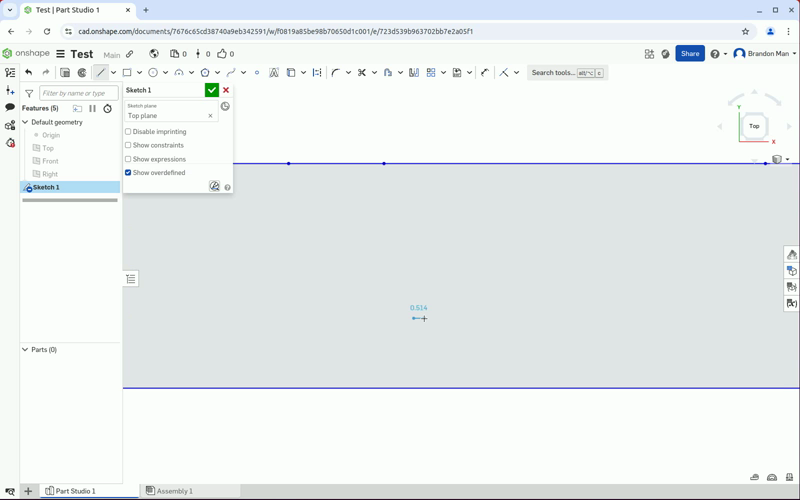
scroll(6)
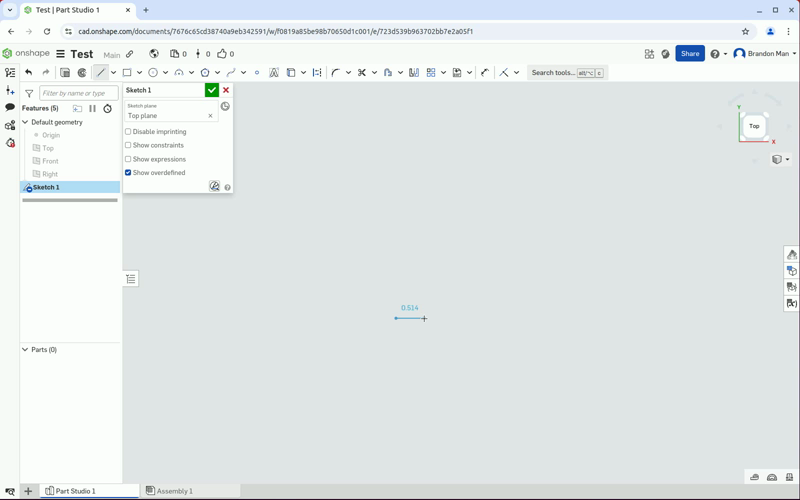
click(424, 318)
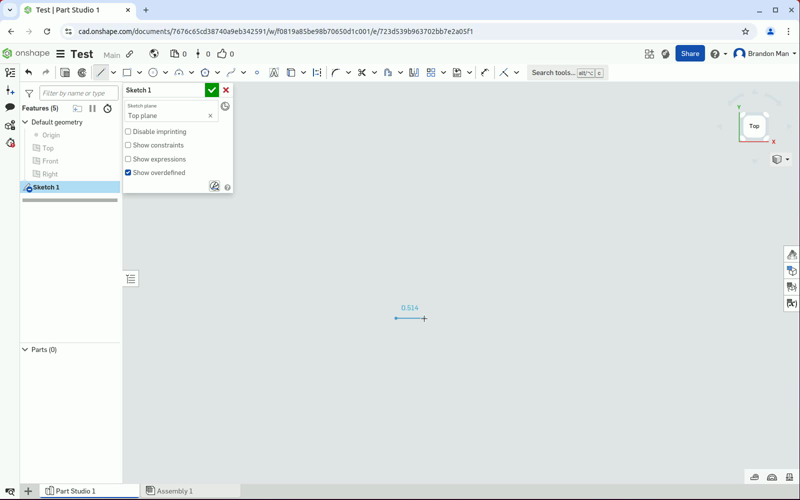
scroll(-6)
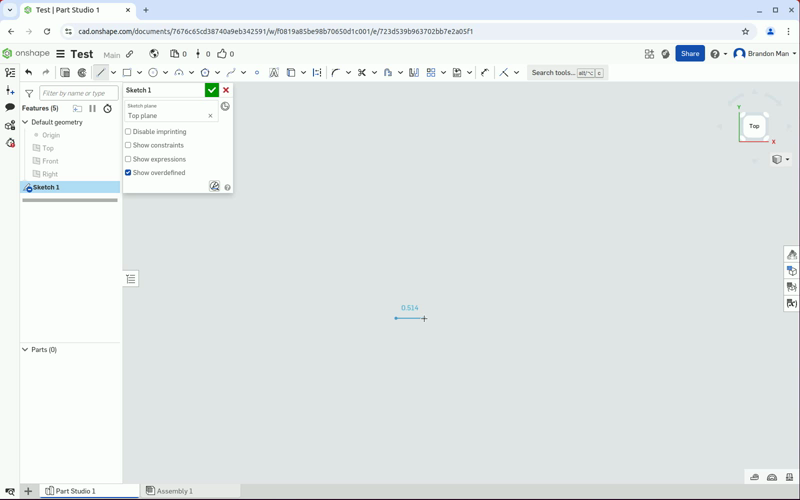
scroll(-6)
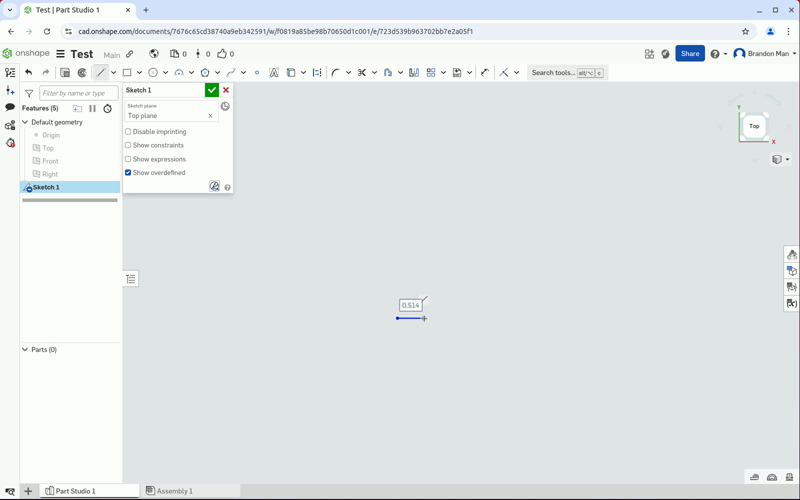
scroll(-6)
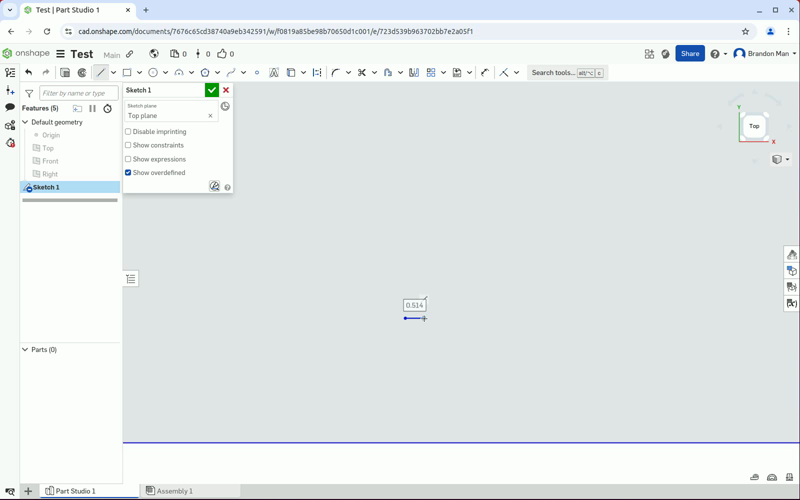
scroll(-6)
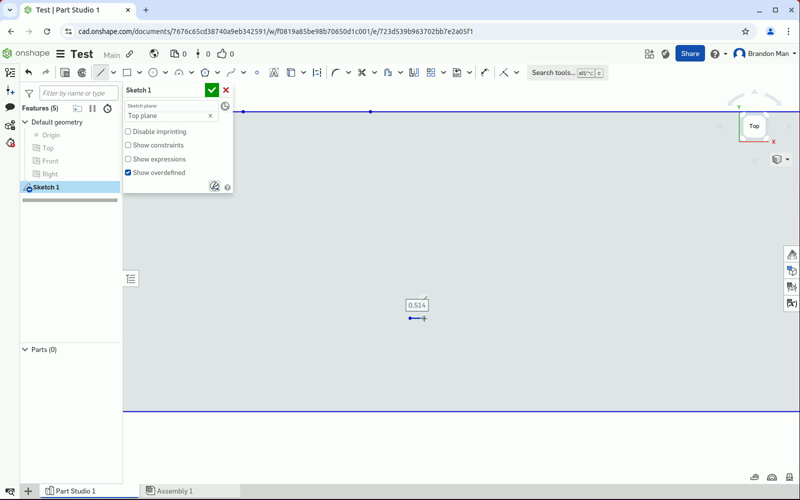
scroll(-6)
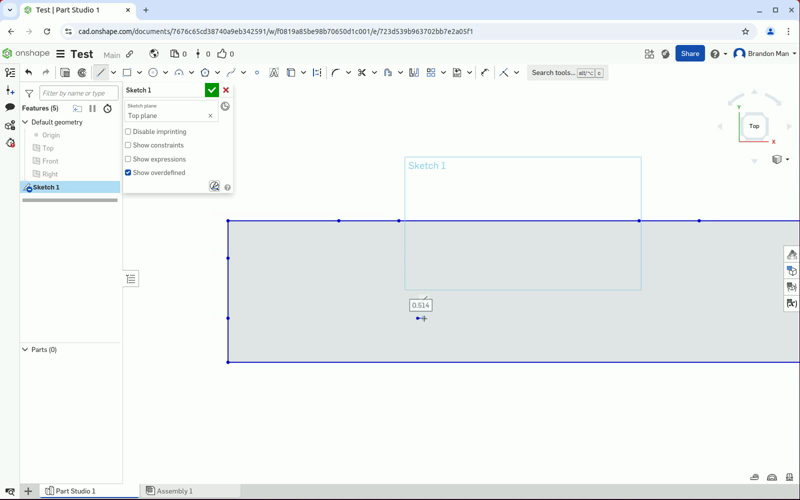
scroll(-6)
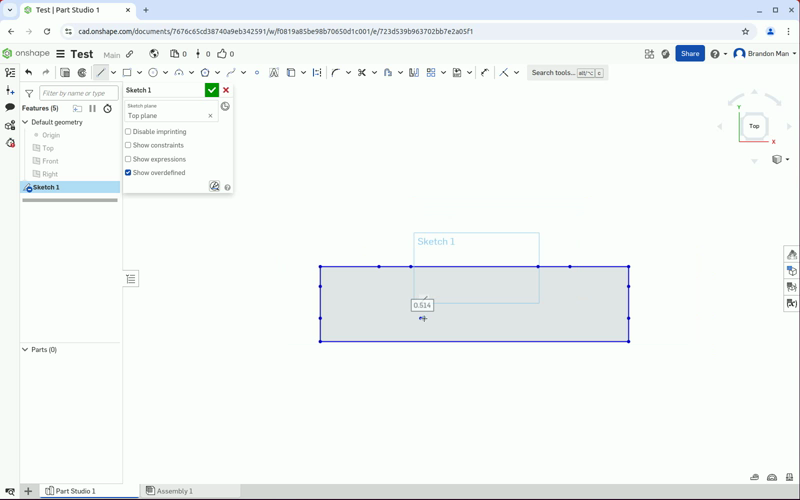
scroll(-6)
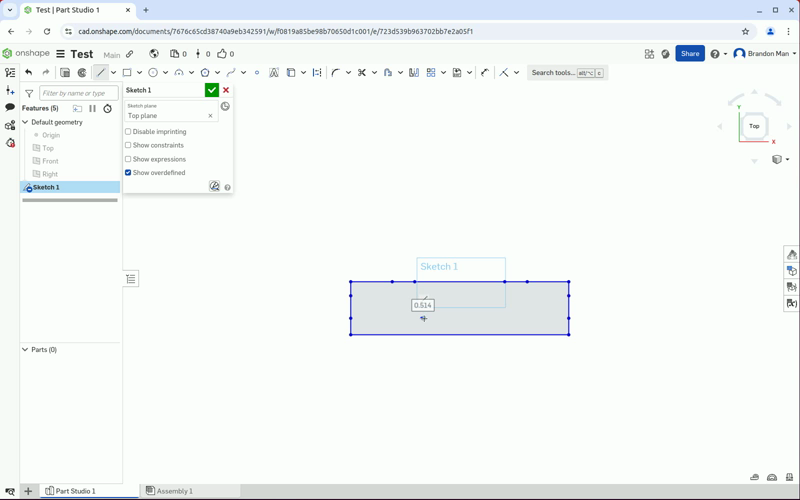
key_up(shift)
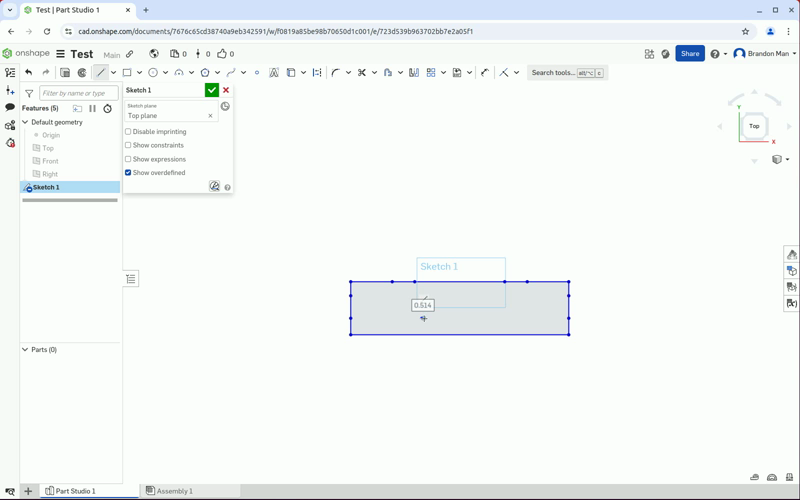
key_down(shift)
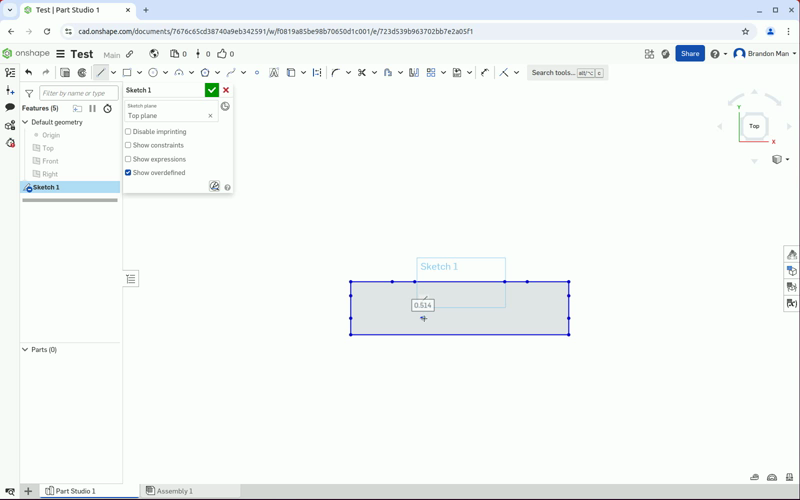
mouse_move(454, 318)
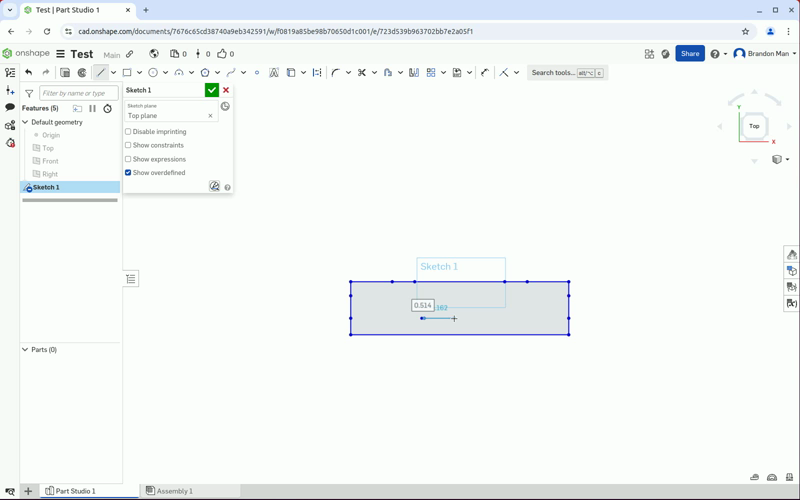
mouse_move(424, 295)
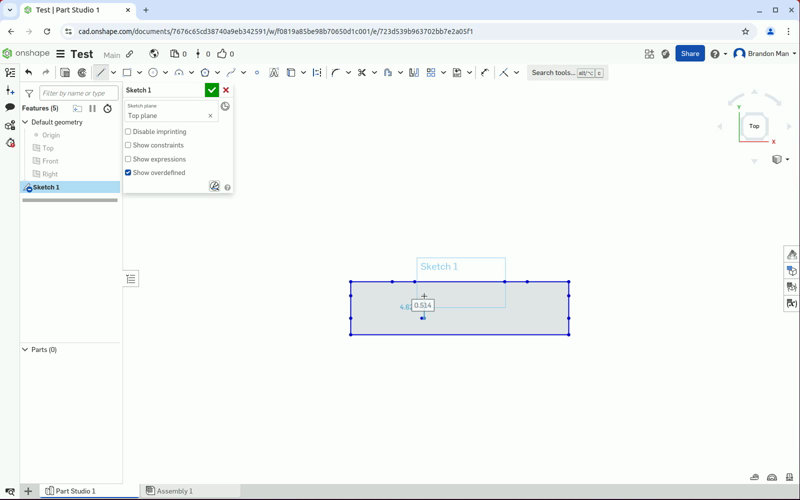
click(424, 295)
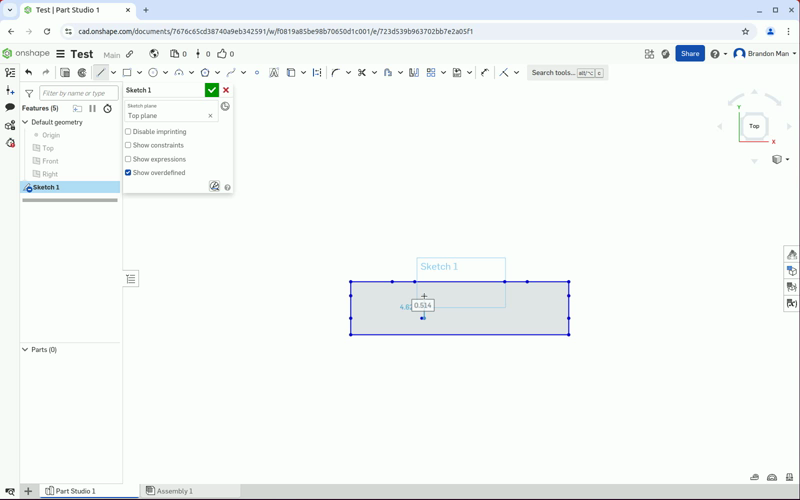
key_up(shift)
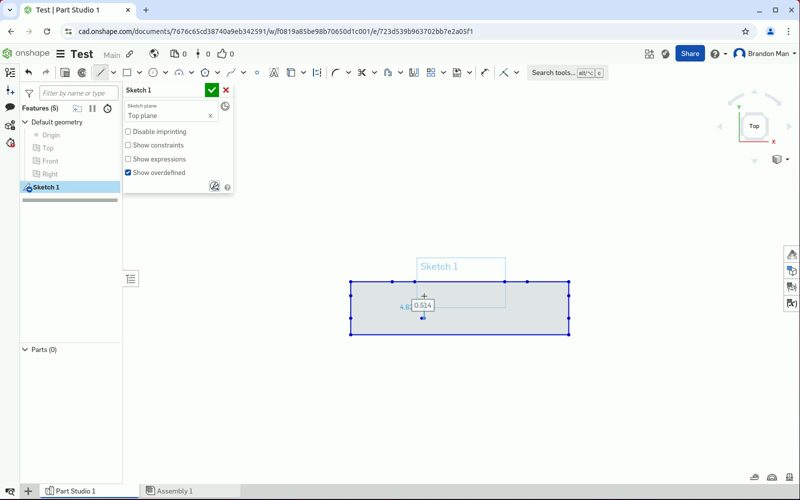
key_down(shift)
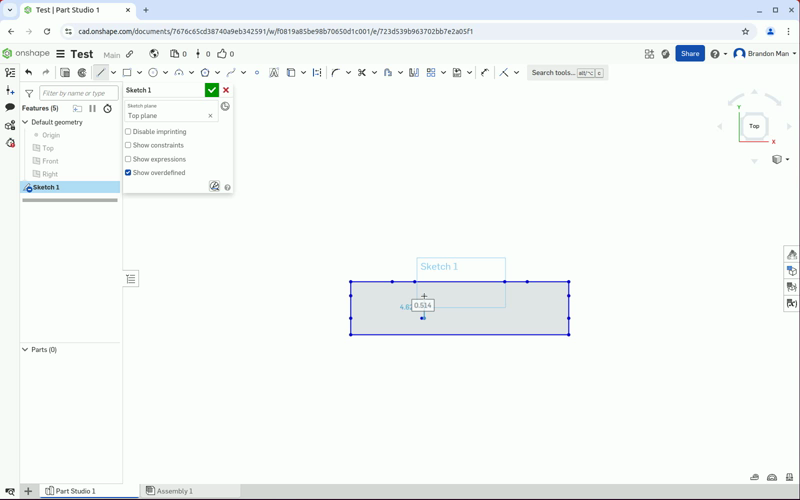
mouse_move(454, 295)
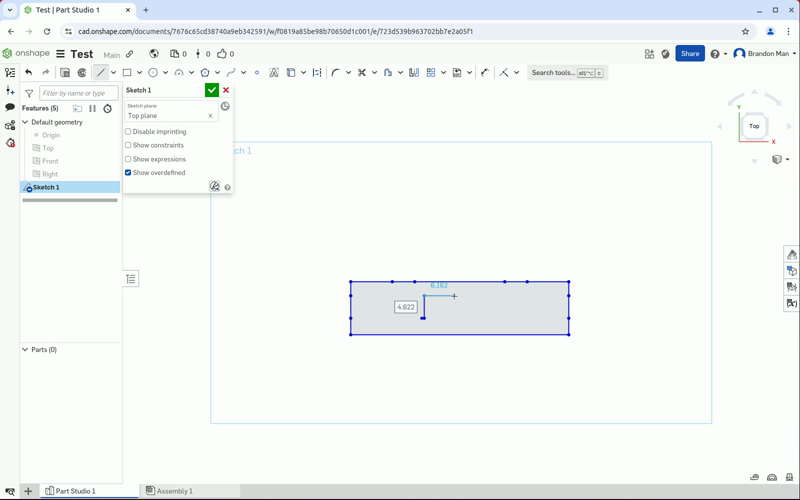
mouse_move(421, 295)
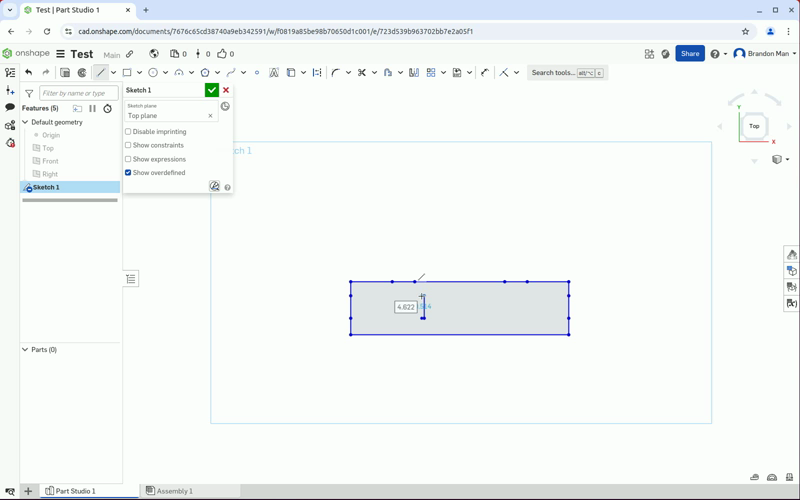
scroll(6)
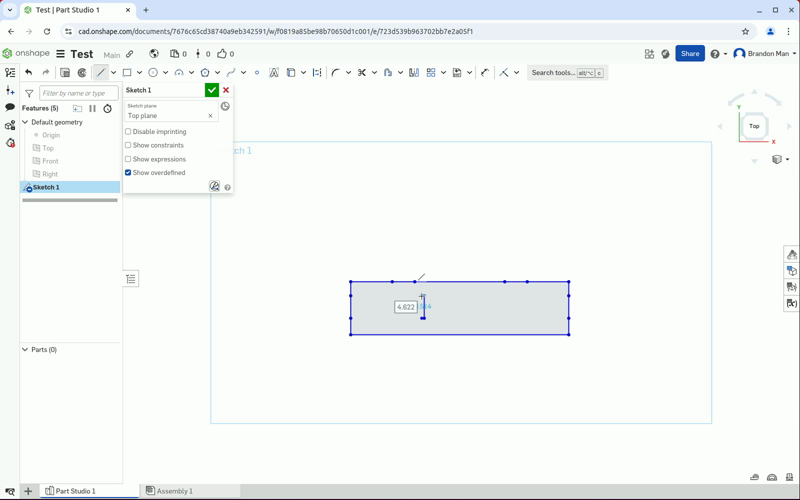
scroll(6)
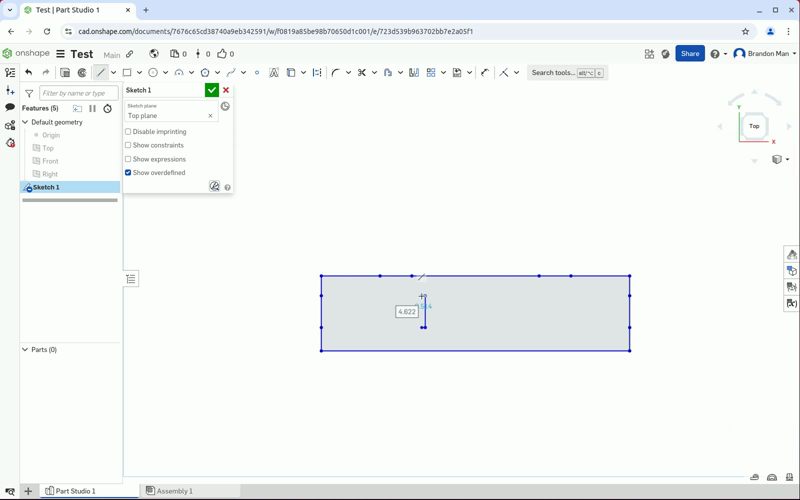
scroll(6)
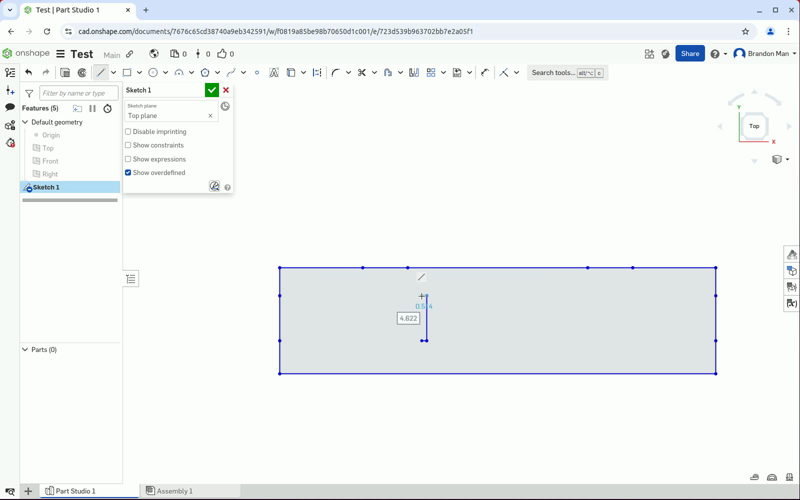
scroll(6)
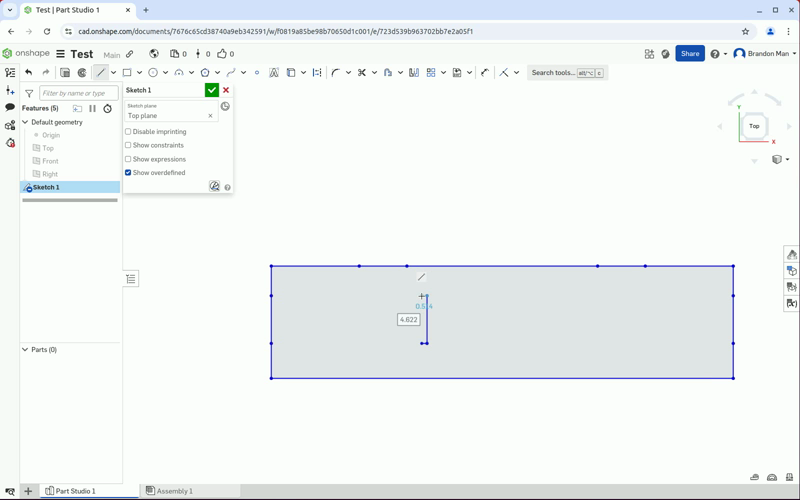
scroll(6)
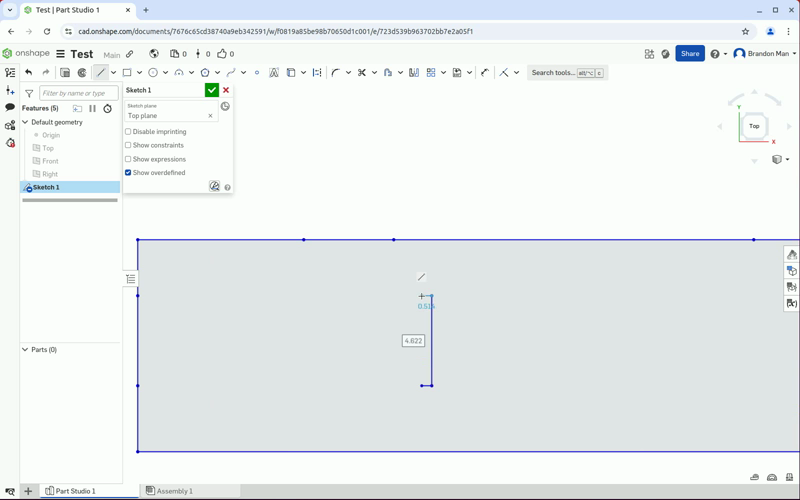
scroll(6)
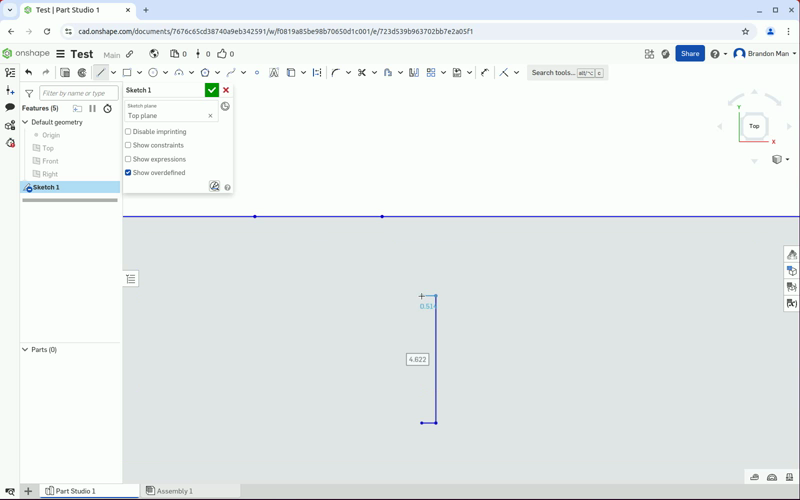
scroll(6)
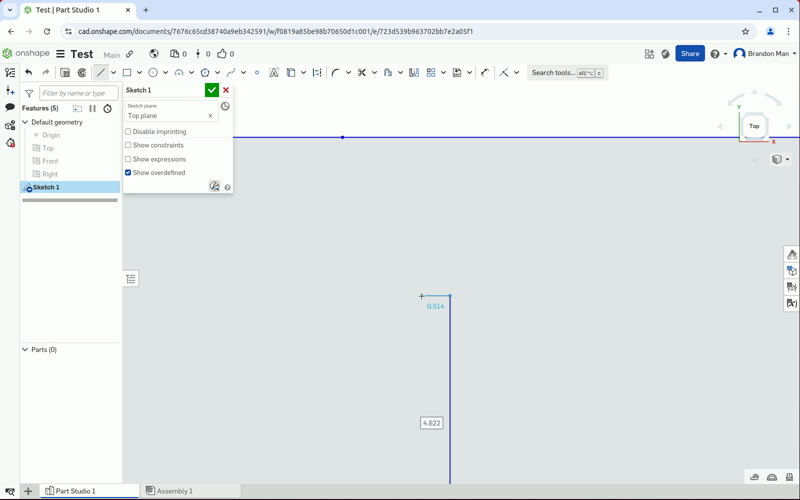
click(421, 295)
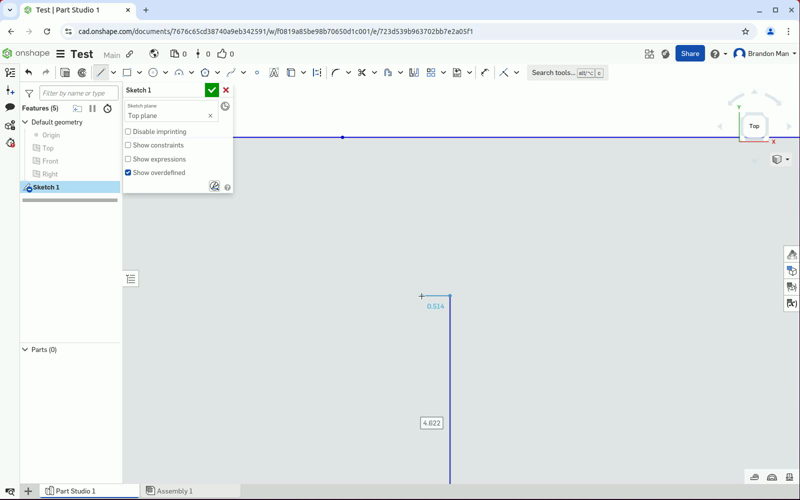
scroll(-6)
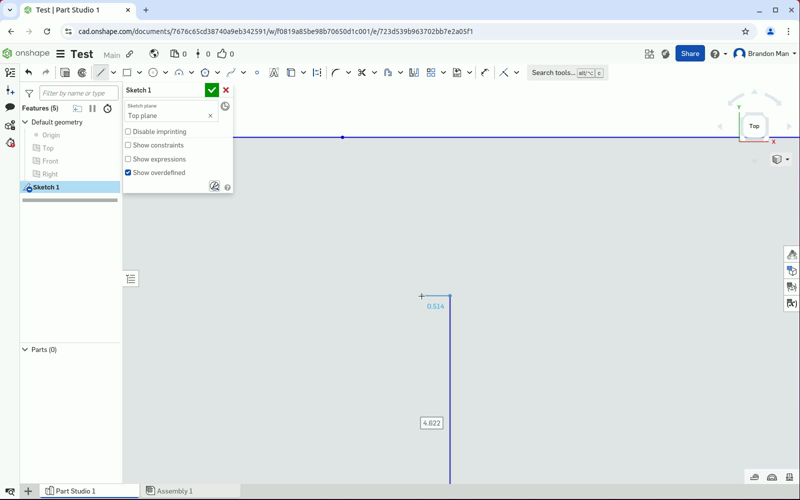
scroll(-6)
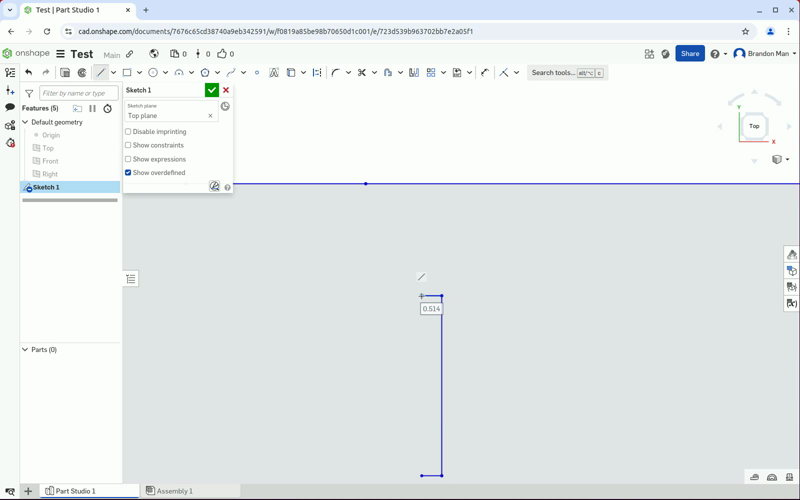
scroll(-6)
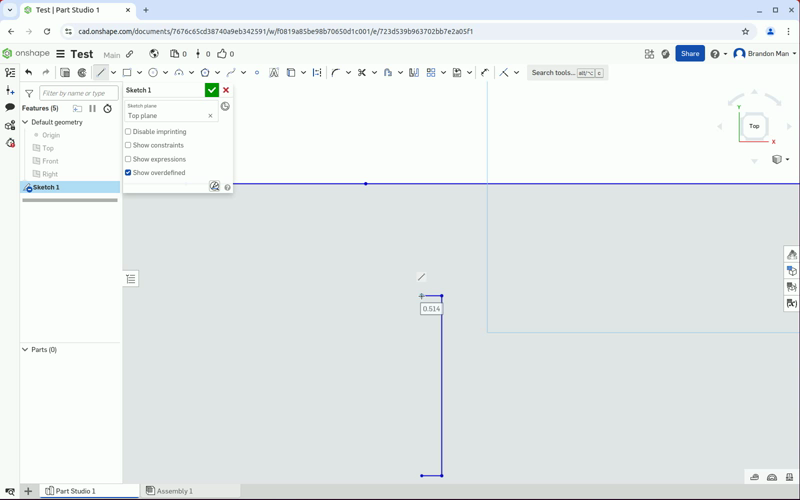
scroll(-6)
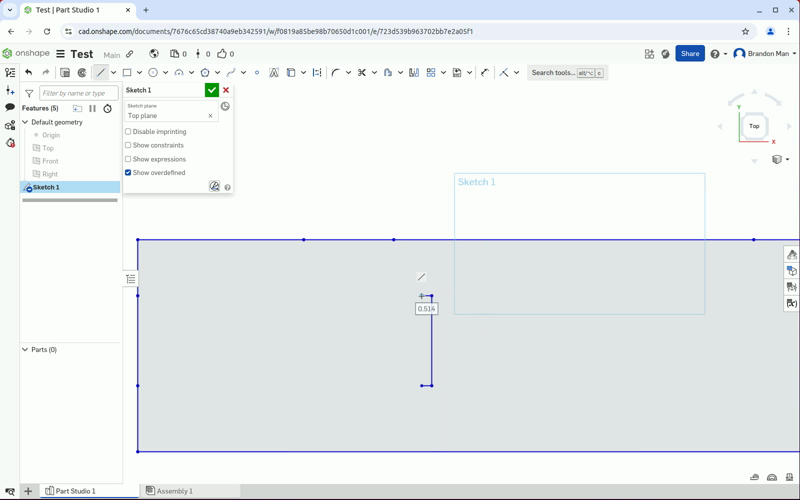
scroll(-6)
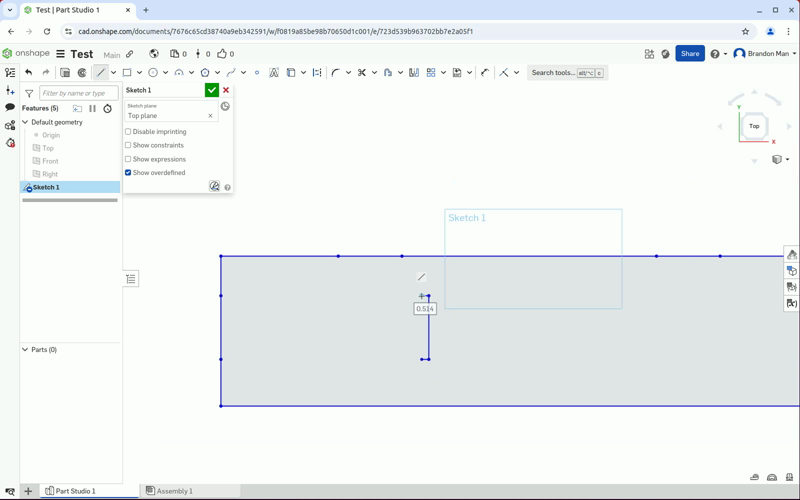
scroll(-6)
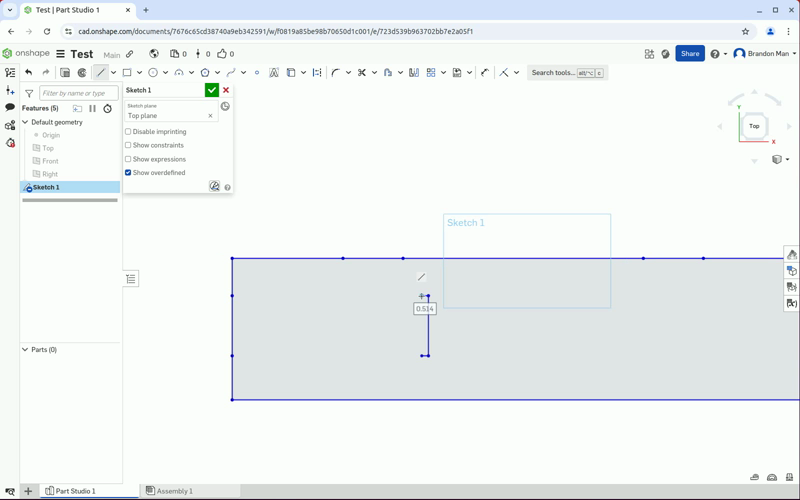
scroll(-6)
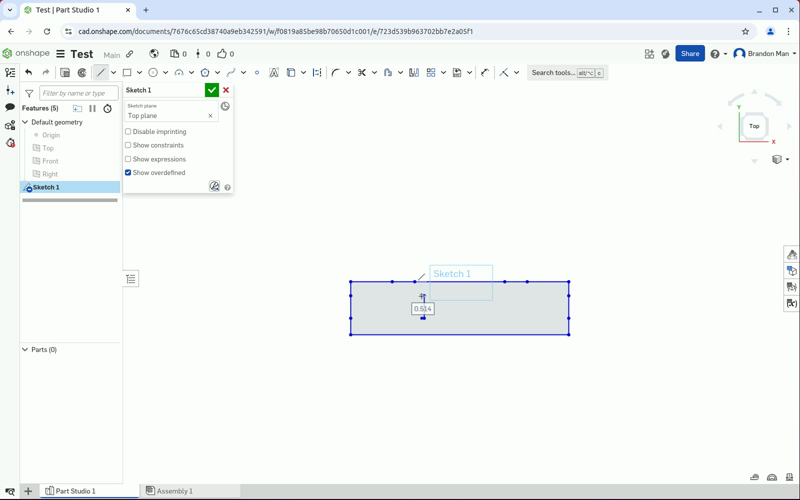
key_up(shift)
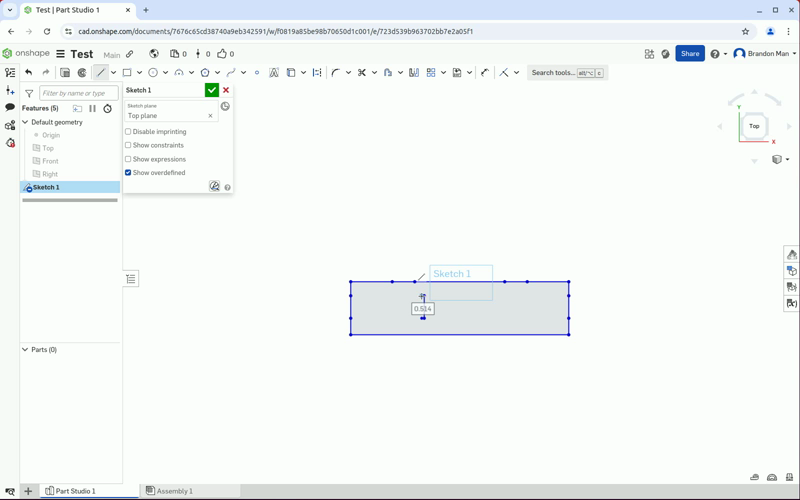
mouse_move(451, 295)
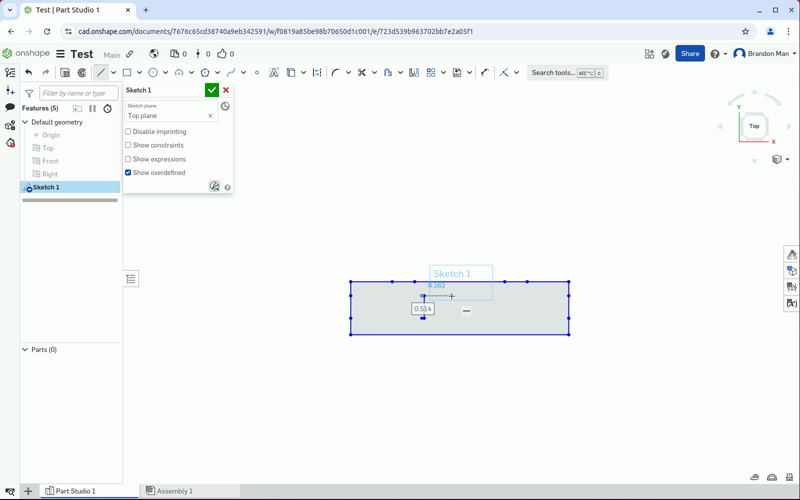
key_down(shift)
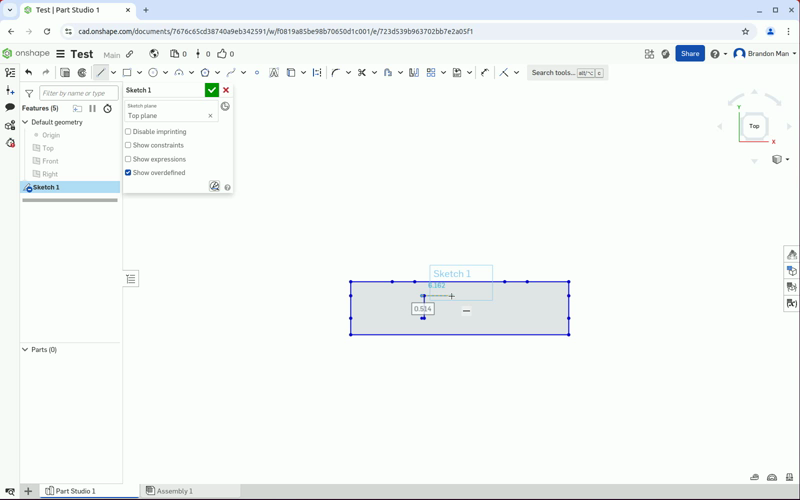
mouse_move(421, 318)
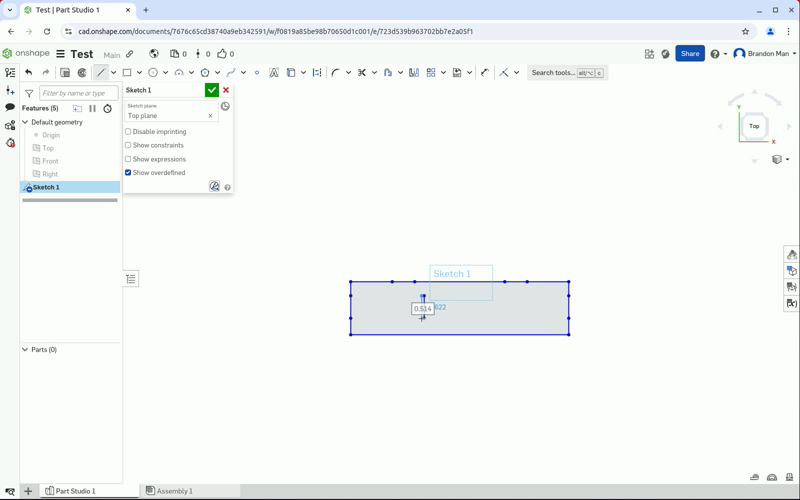
scroll(6)
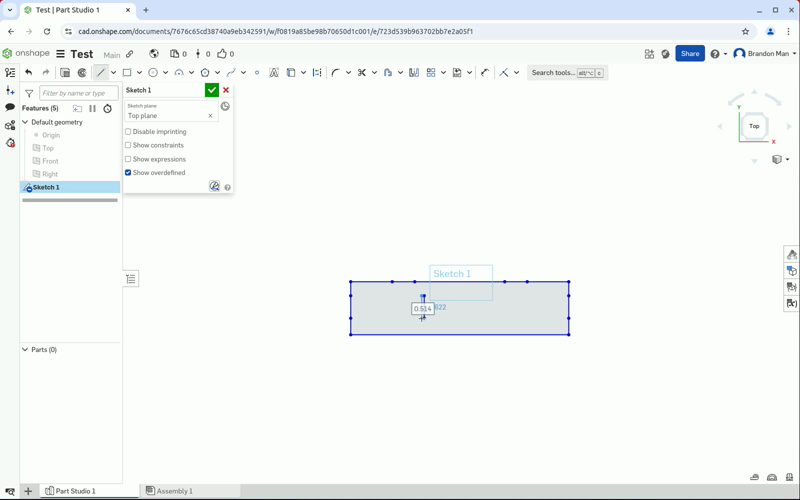
scroll(6)
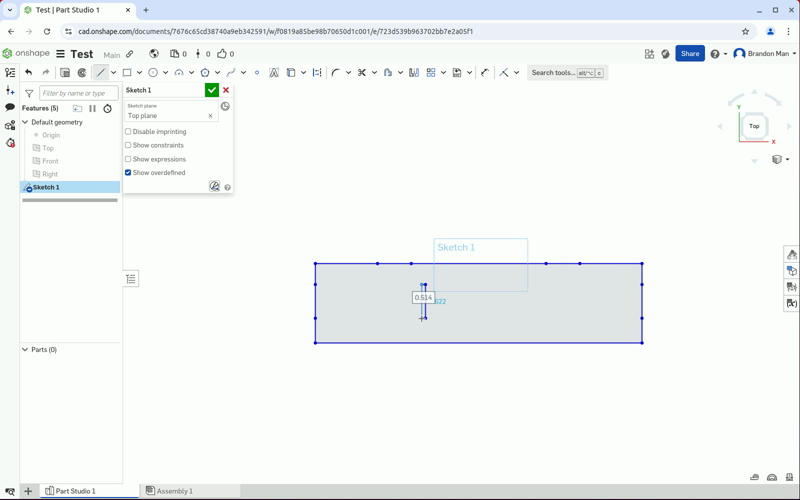
scroll(6)
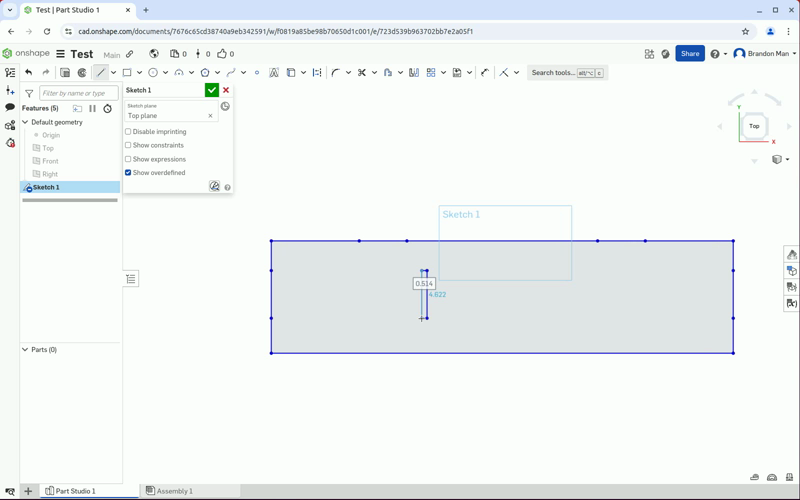
scroll(6)
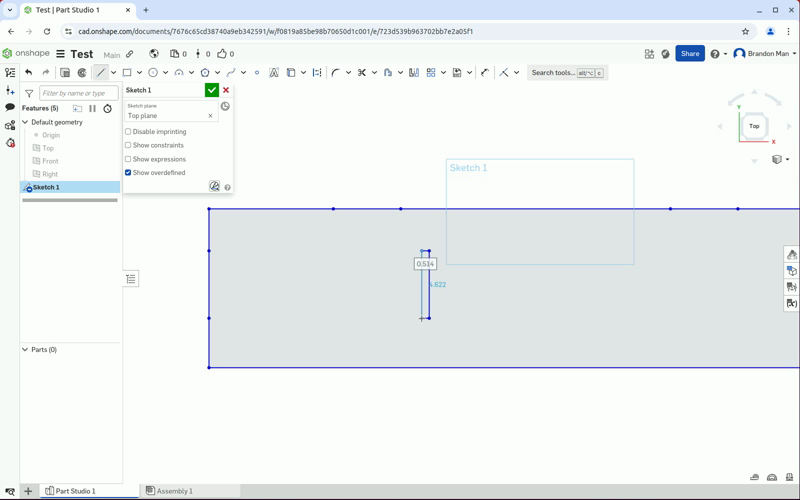
scroll(6)
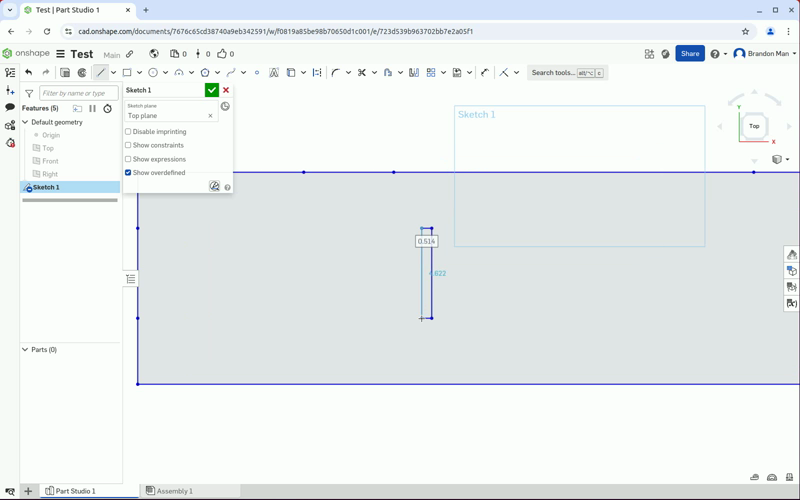
scroll(6)
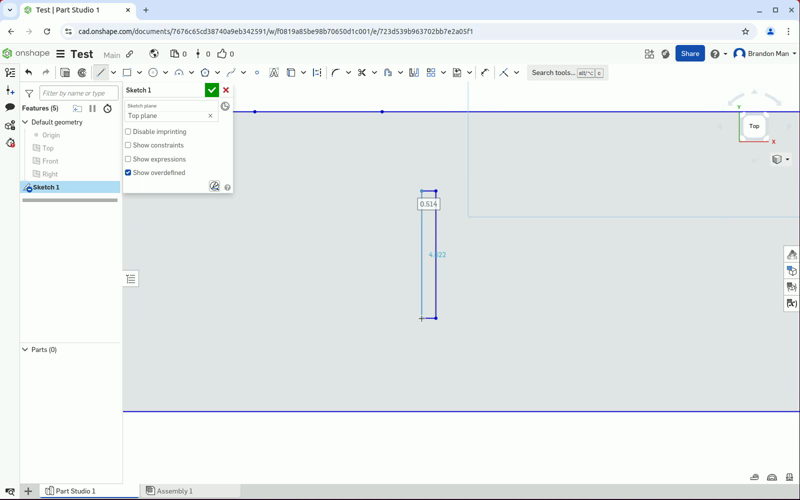
scroll(6)
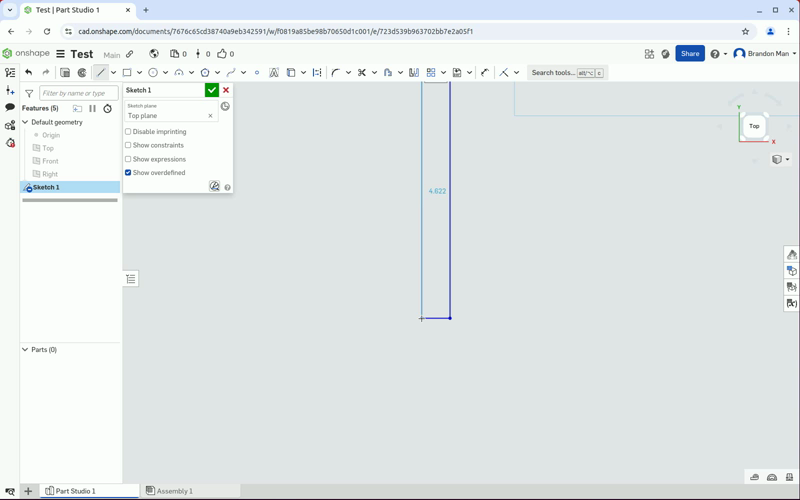
key_up(shift)
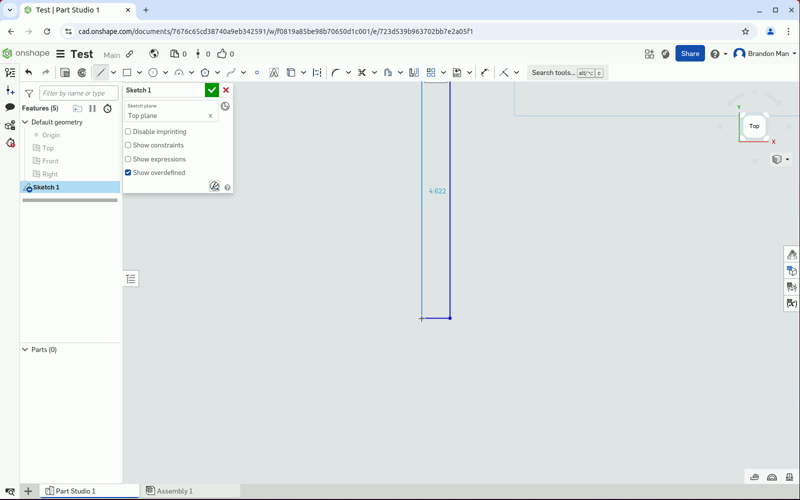
click(421, 318)
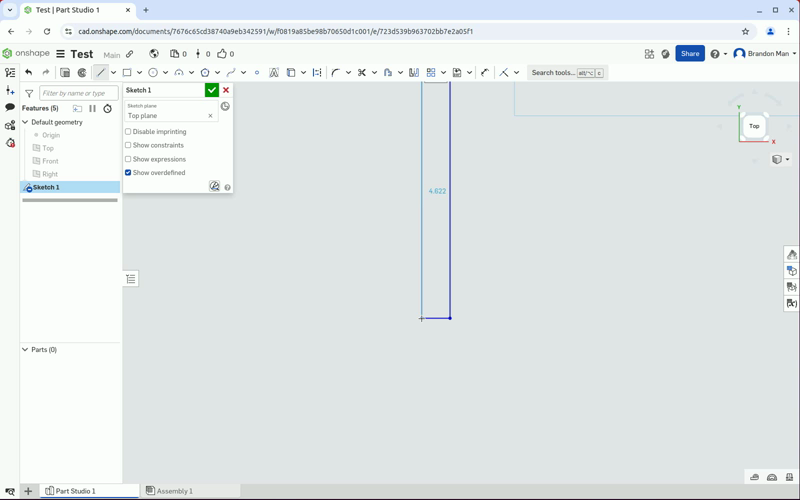
scroll(-6)
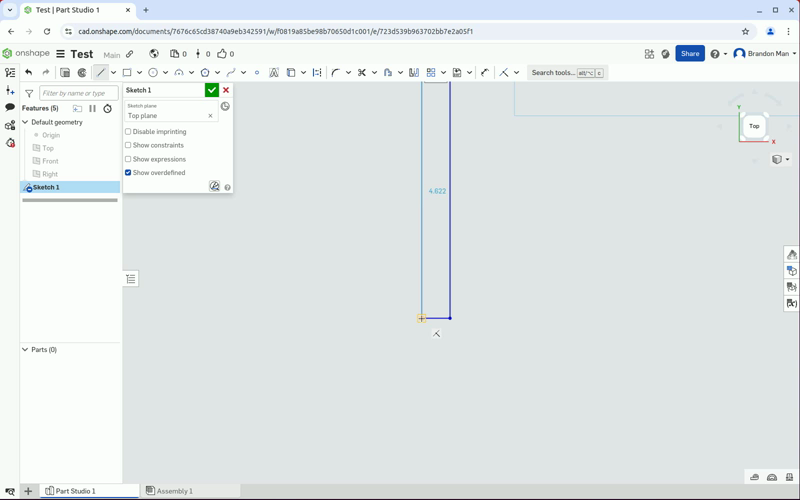
scroll(-6)
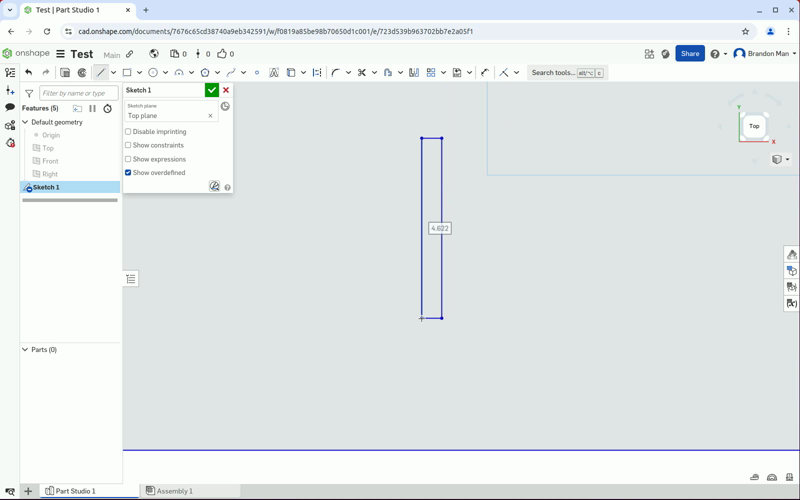
scroll(-6)
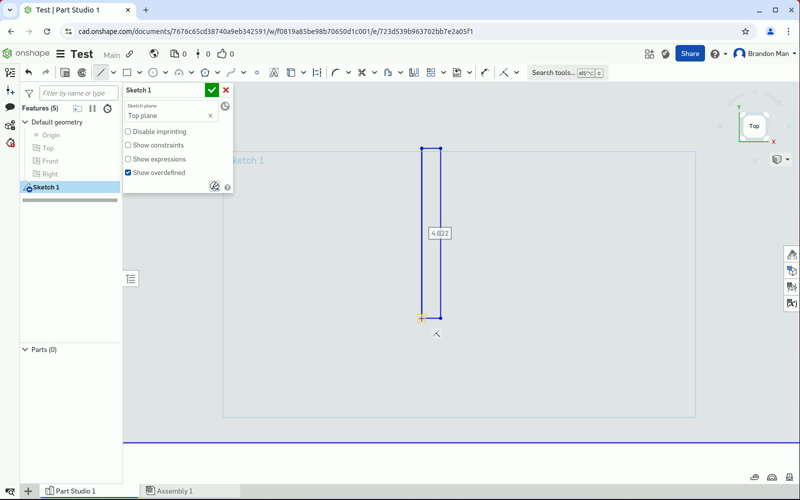
scroll(-6)
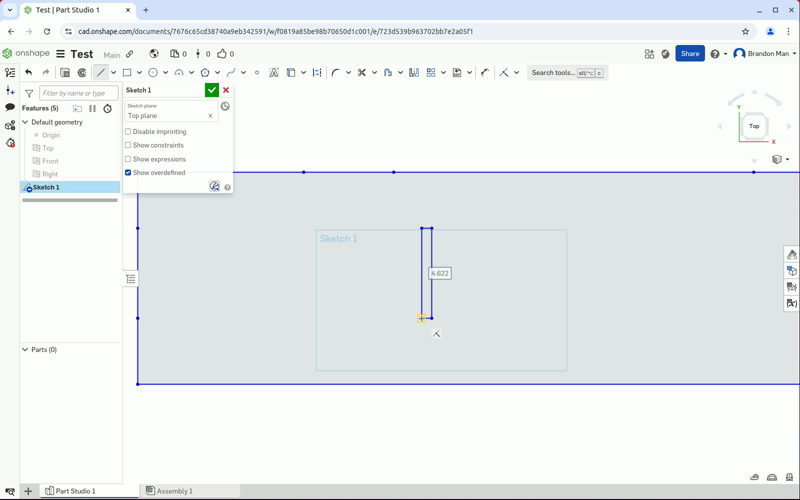
scroll(-6)
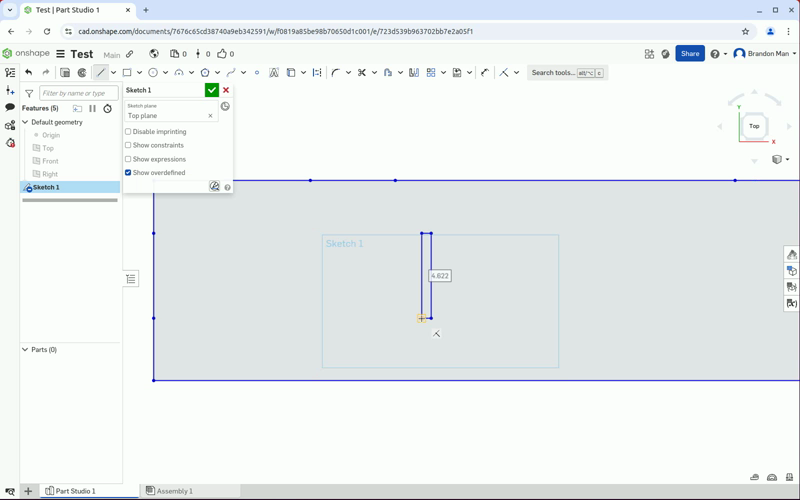
scroll(-6)
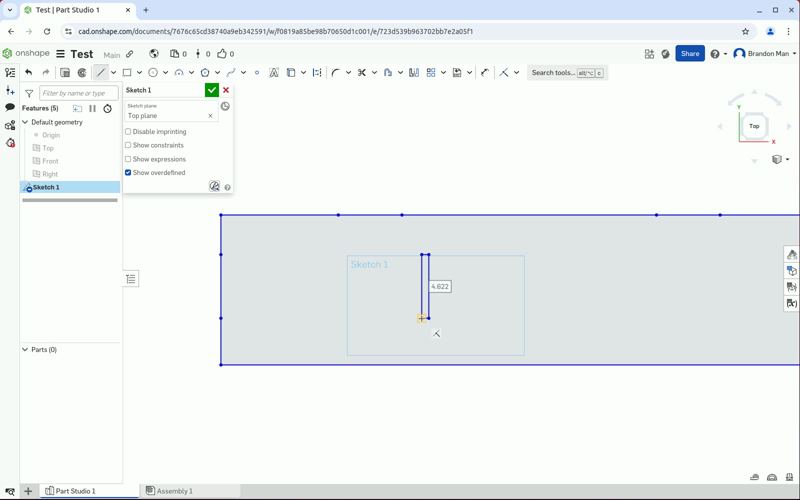
scroll(-6)
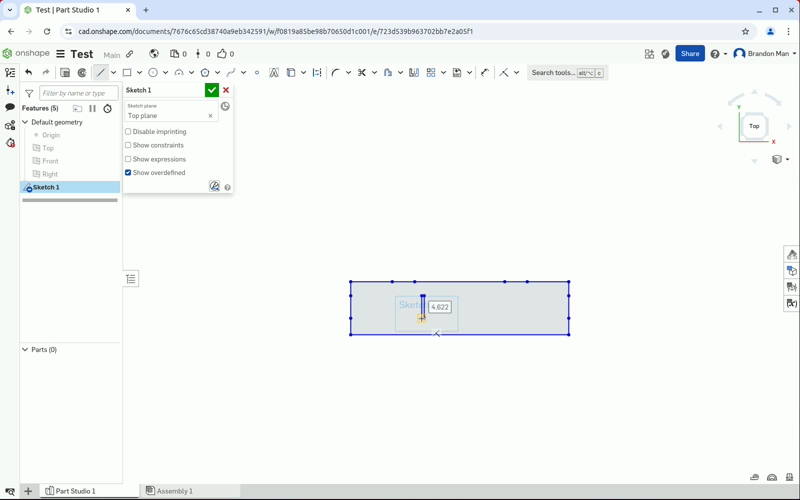
key(esc)
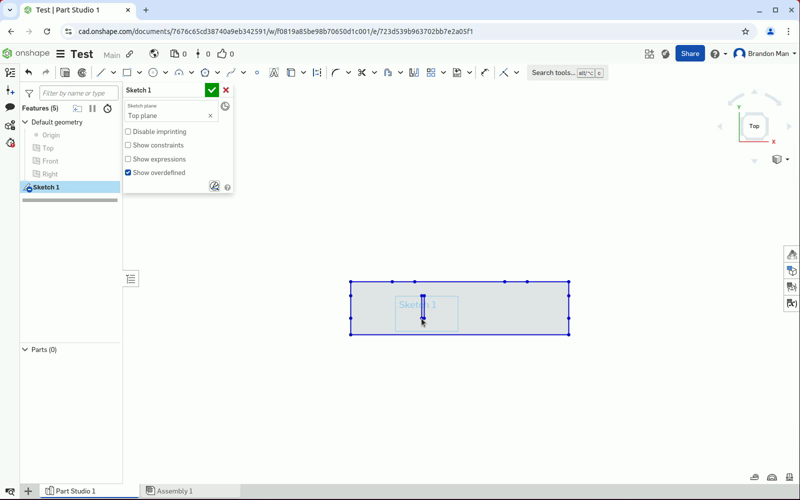
key(l)
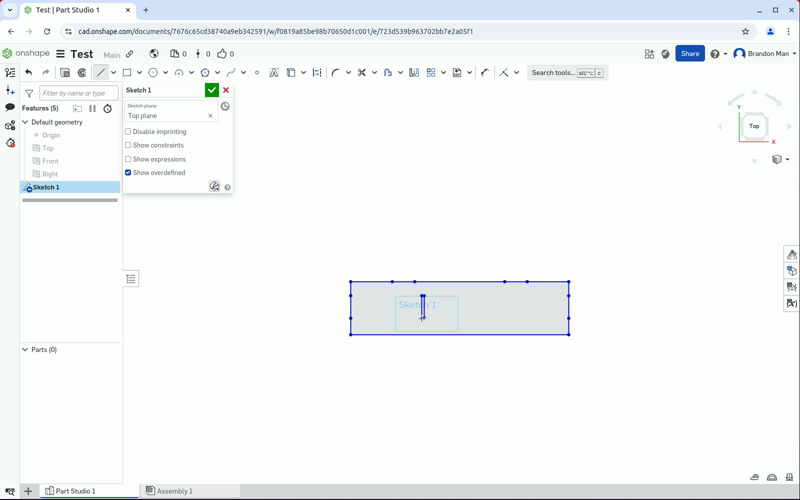
key_down(shift)
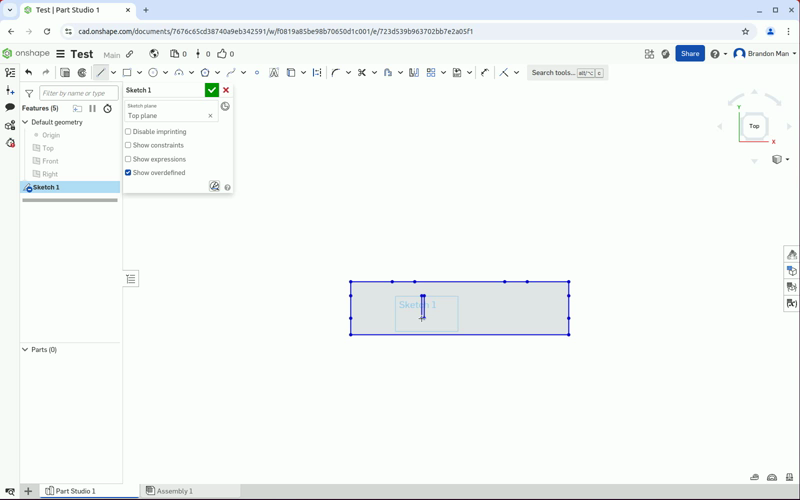
mouse_move(495, 318)
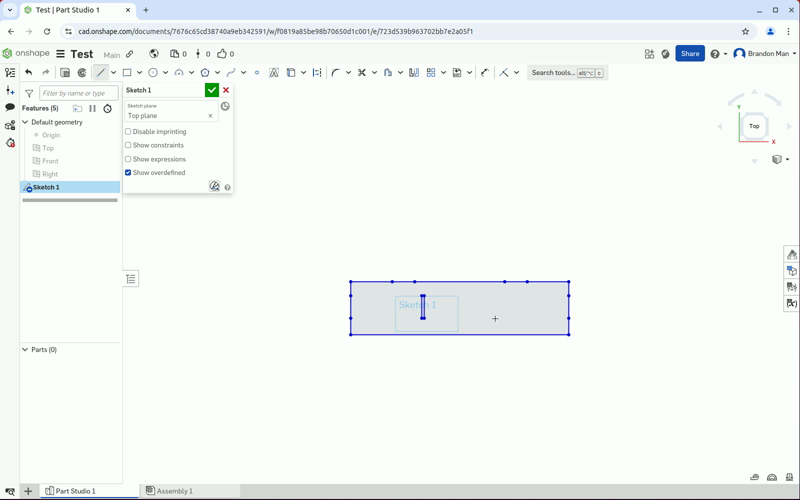
click(495, 318)
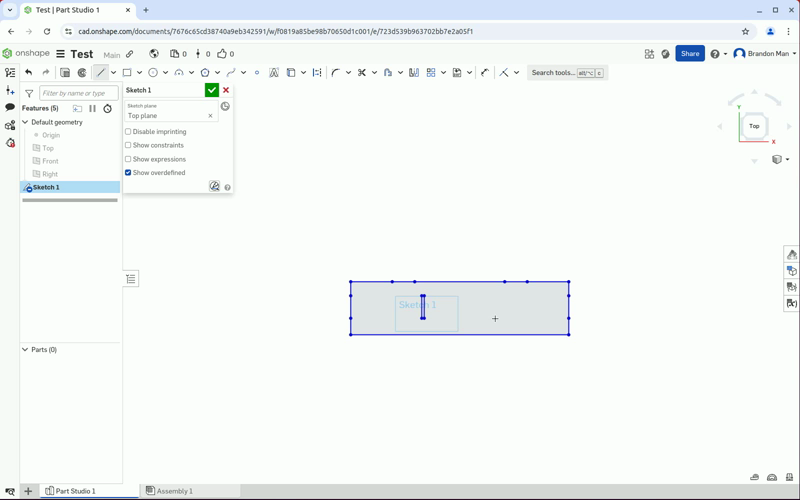
key_up(shift)
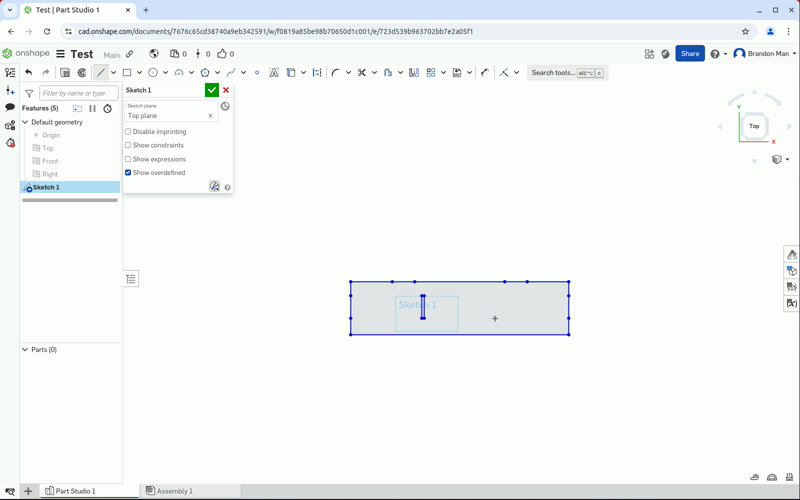
key_down(shift)
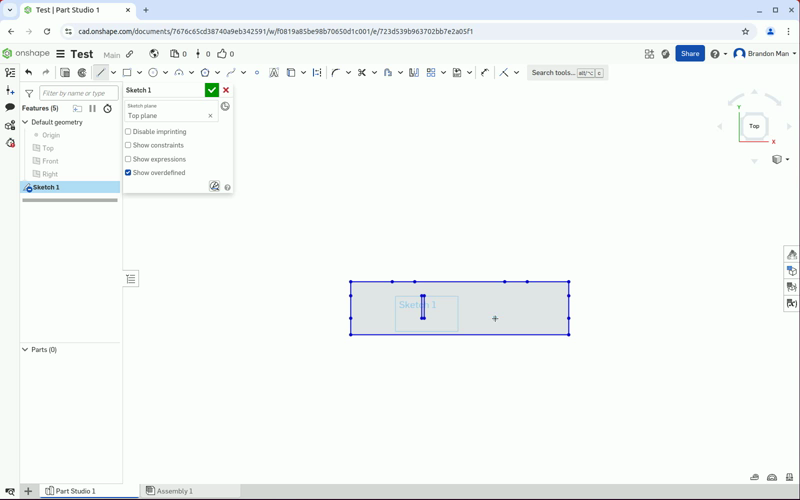
mouse_move(525, 318)
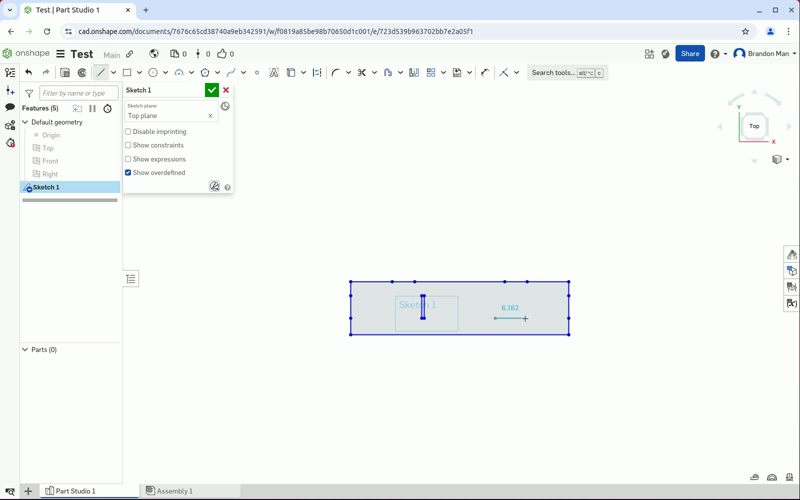
mouse_move(497, 318)
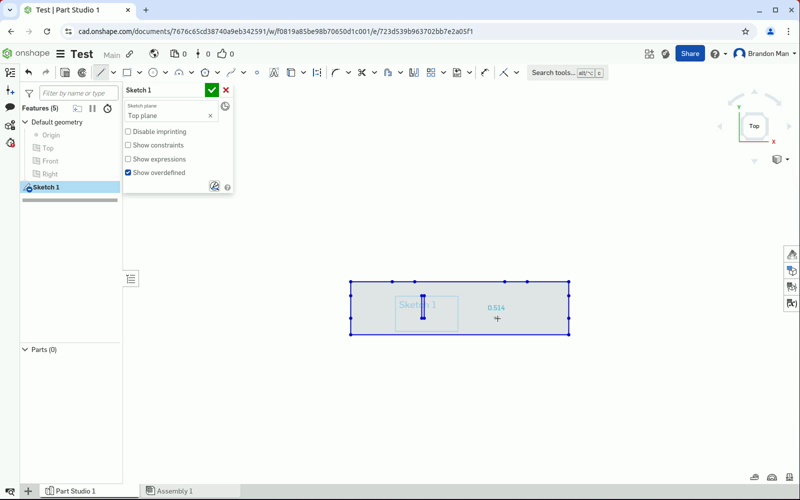
scroll(6)
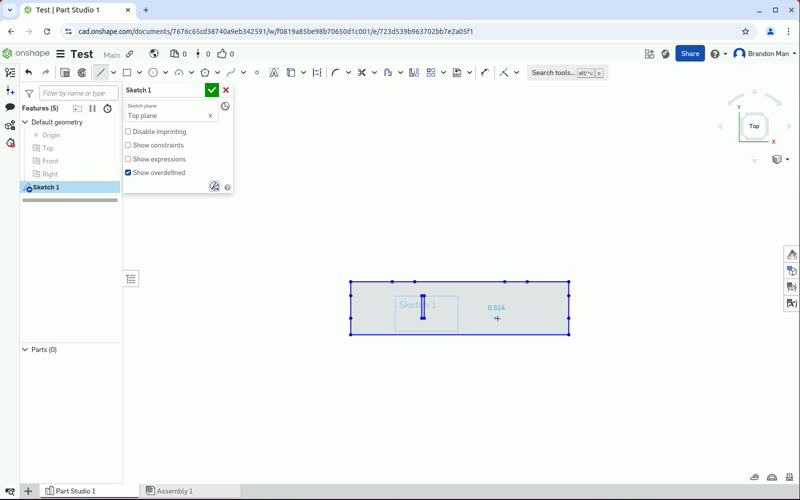
scroll(6)
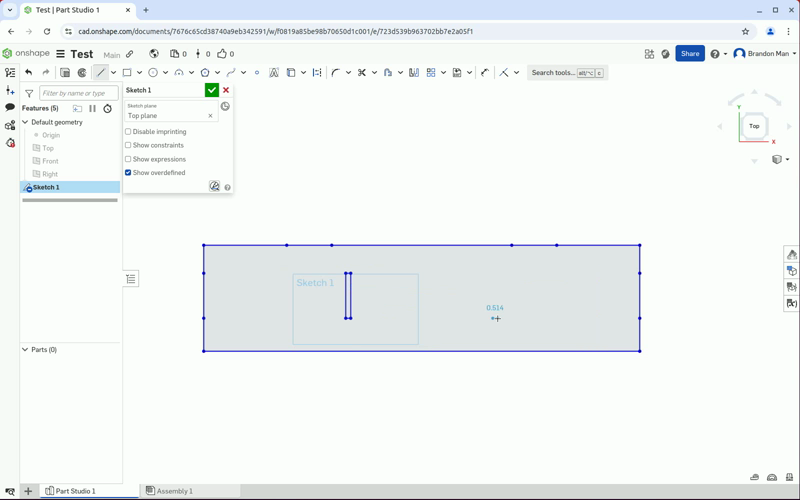
scroll(6)
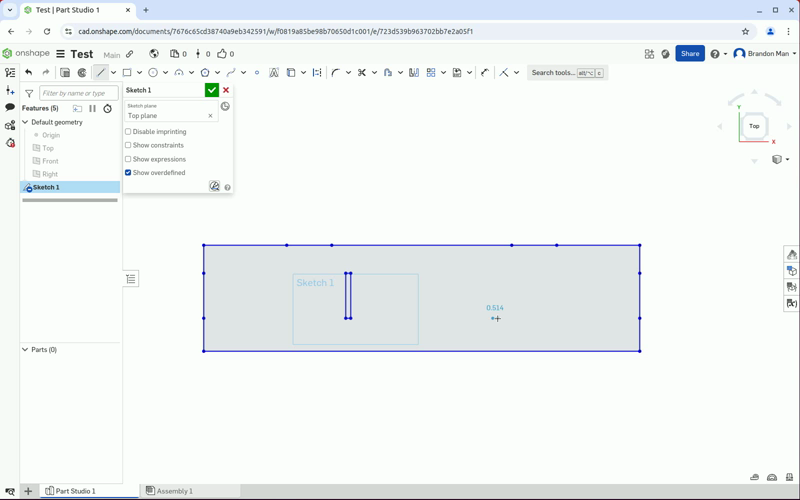
scroll(6)
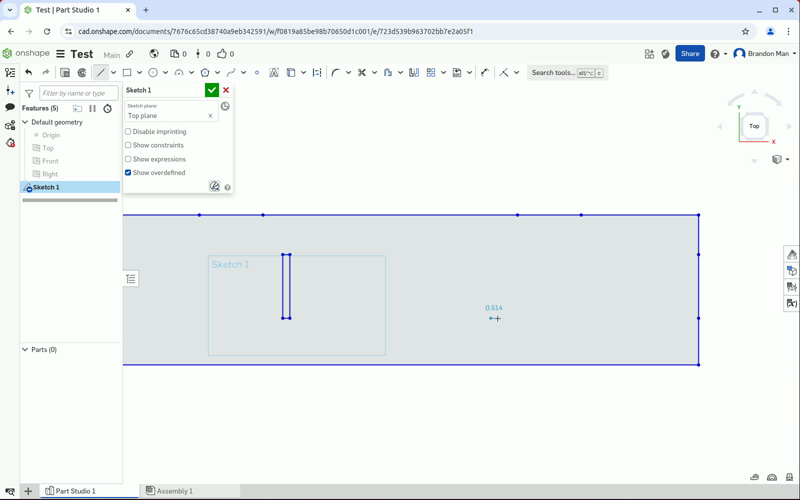
scroll(6)
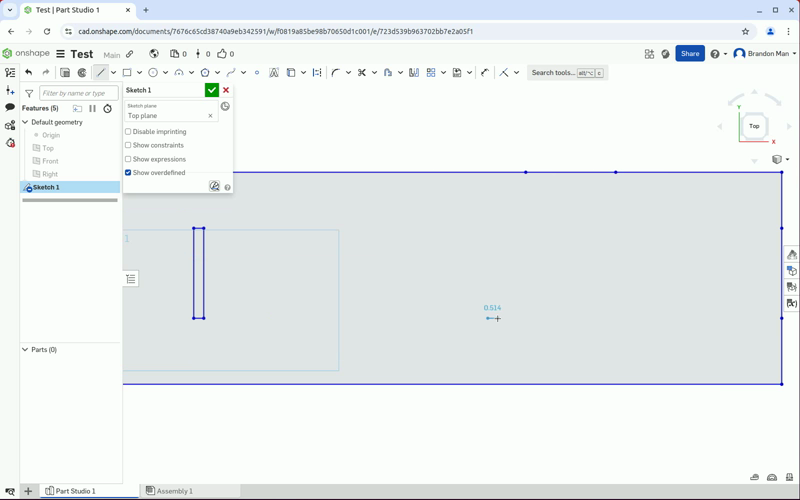
scroll(6)
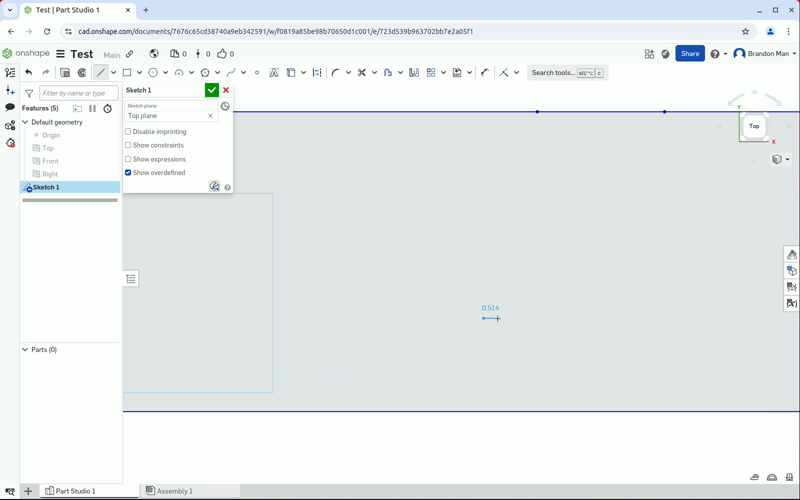
scroll(6)
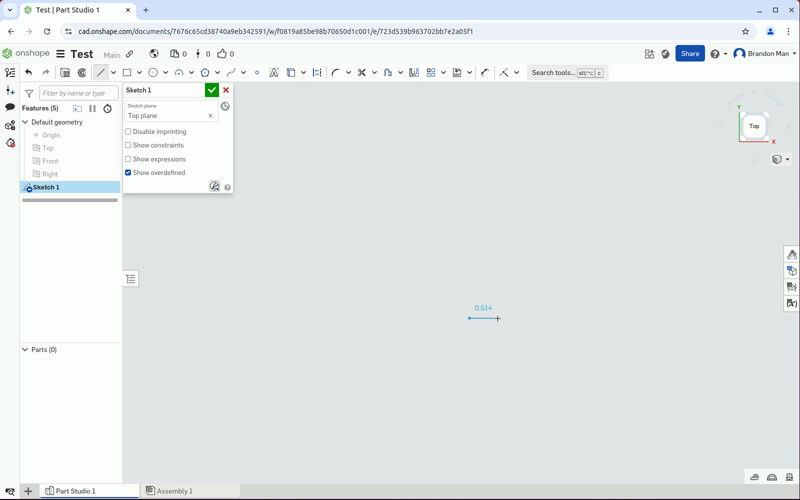
click(497, 318)
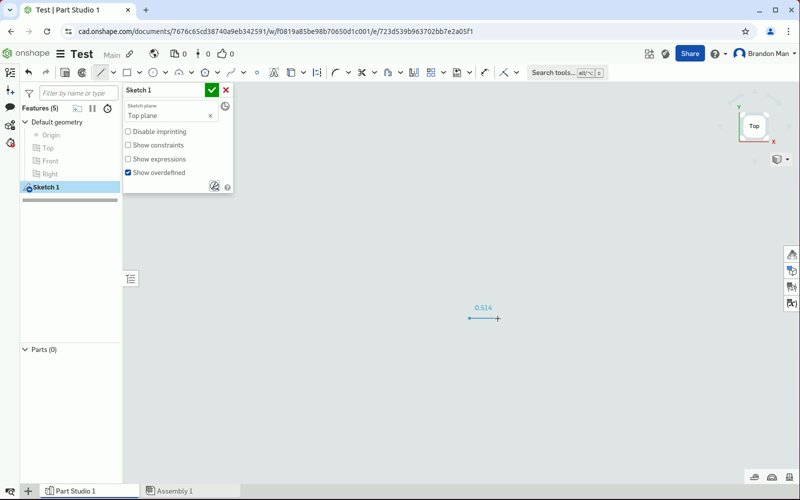
scroll(-6)
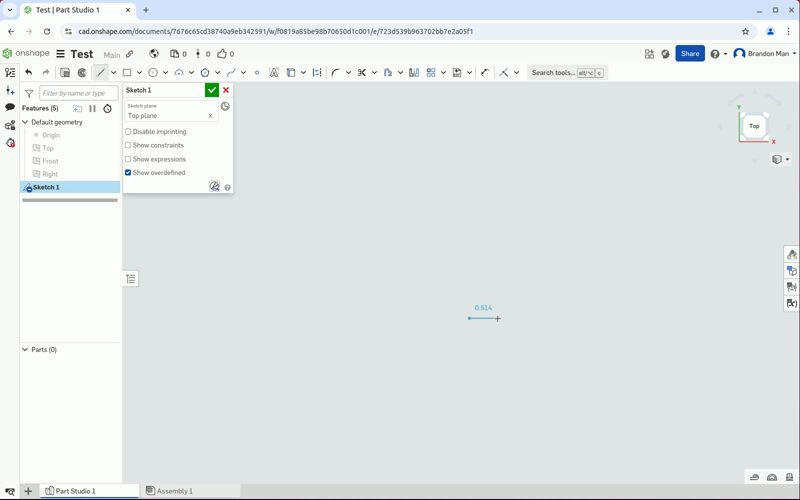
scroll(-6)
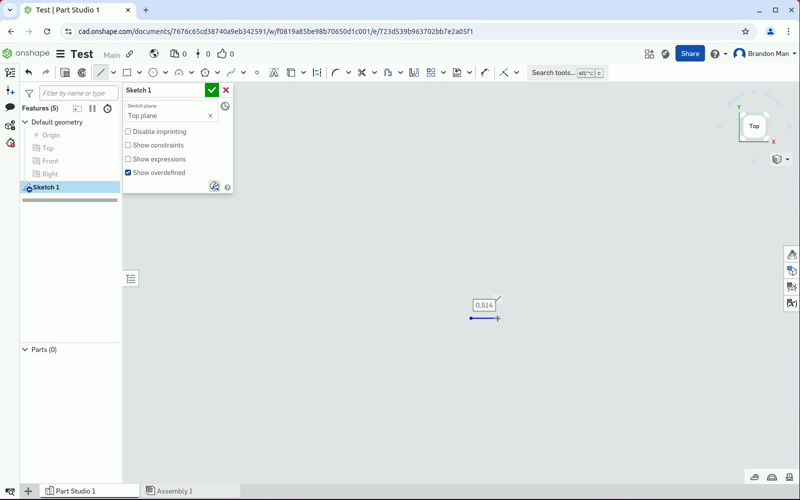
scroll(-6)
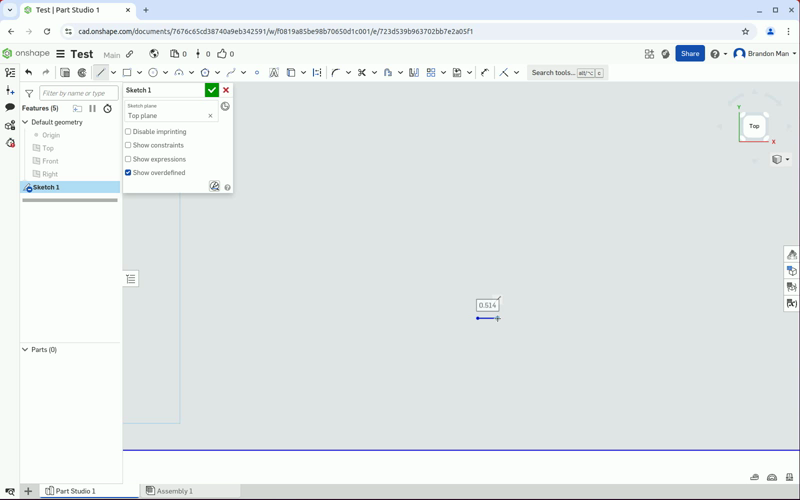
scroll(-6)
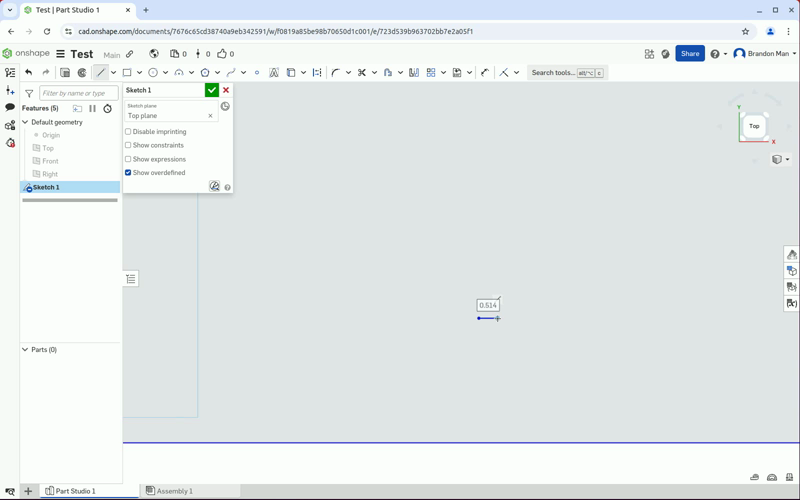
scroll(-6)
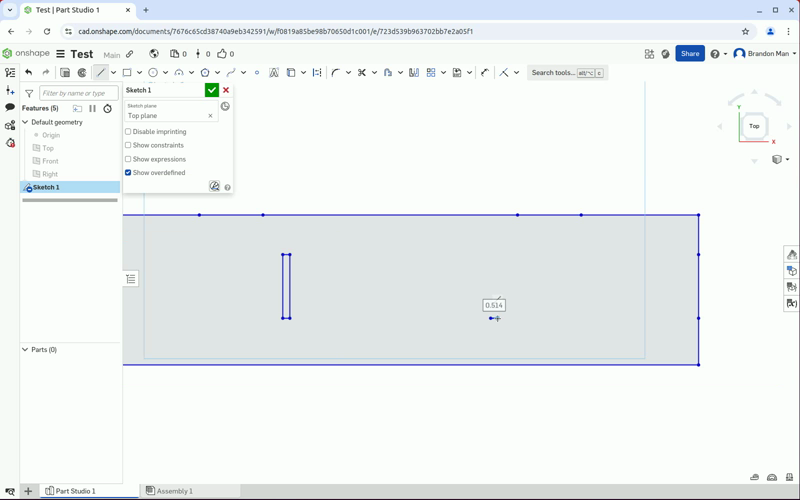
scroll(-6)
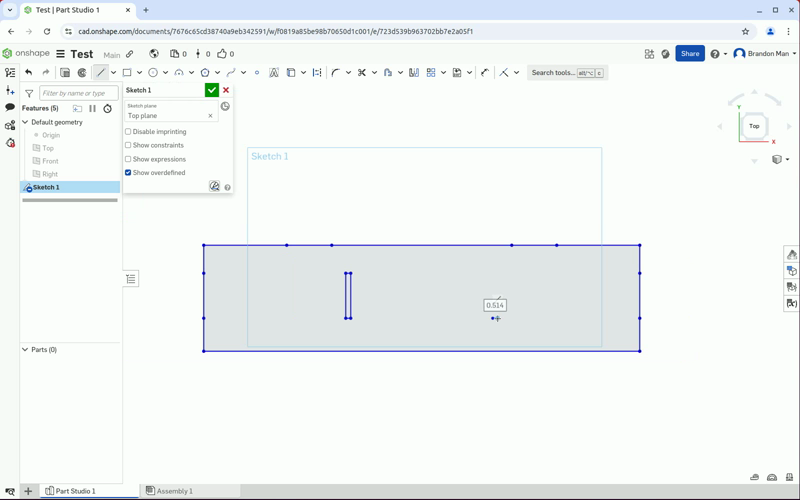
scroll(-6)
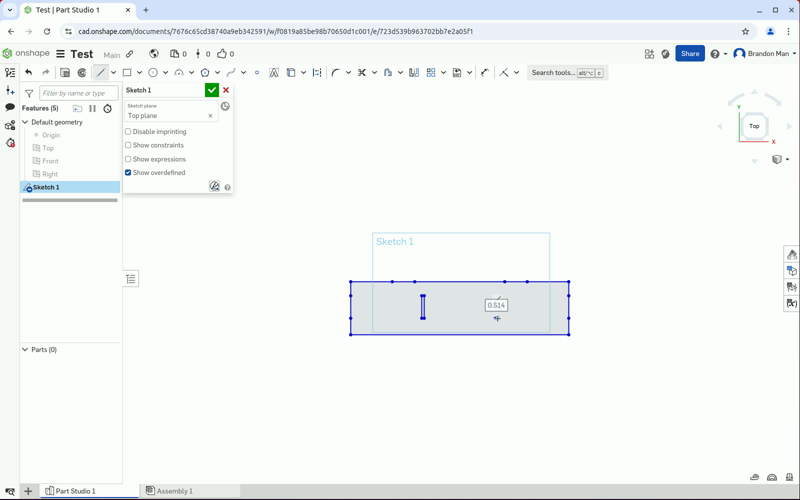
key_up(shift)
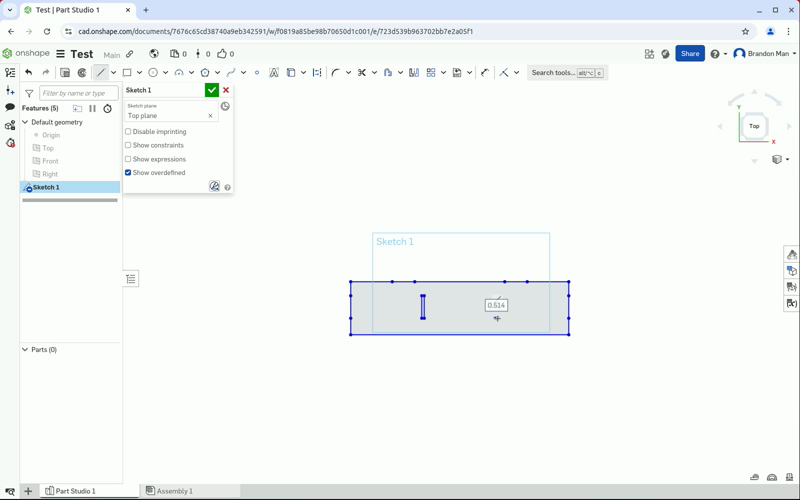
key_down(shift)
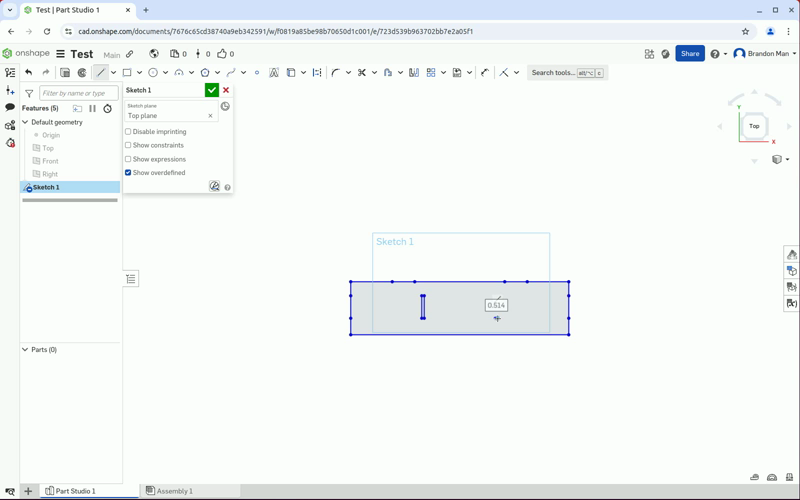
mouse_move(527, 318)
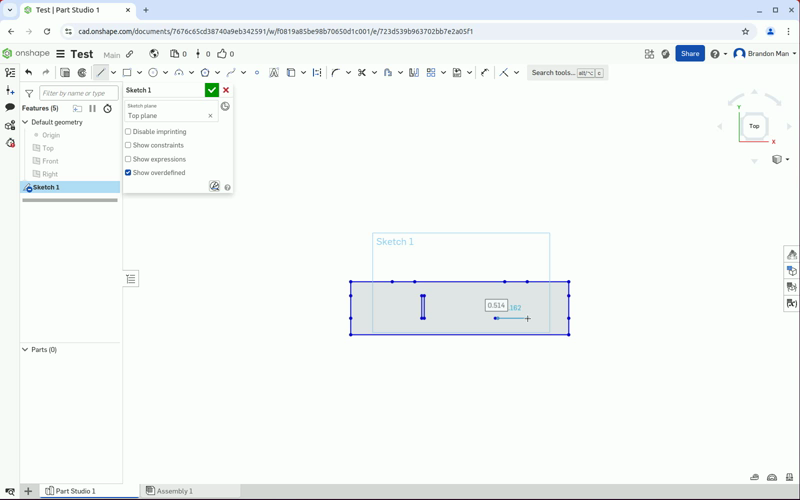
mouse_move(497, 295)
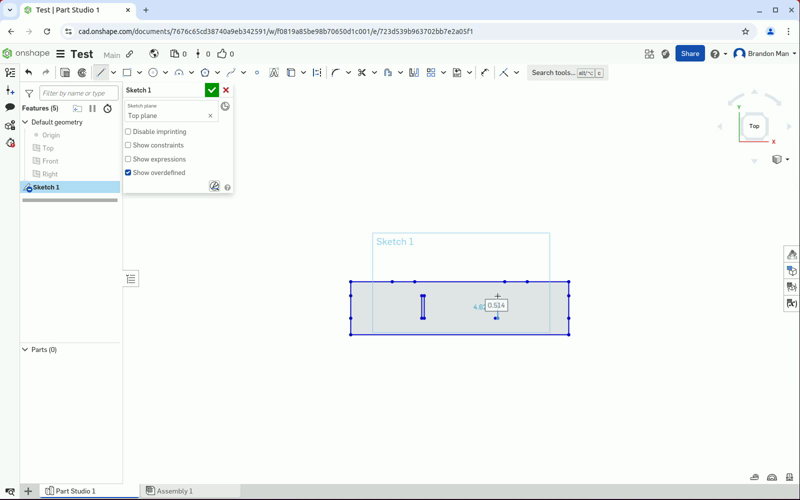
click(497, 295)
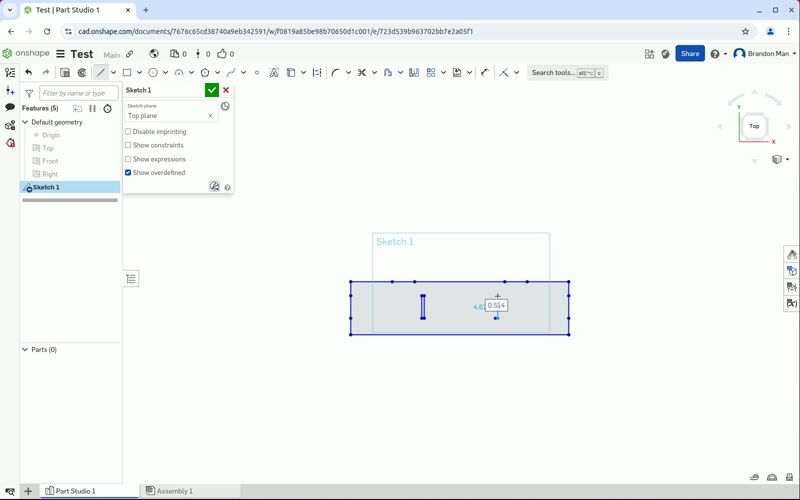
key_up(shift)
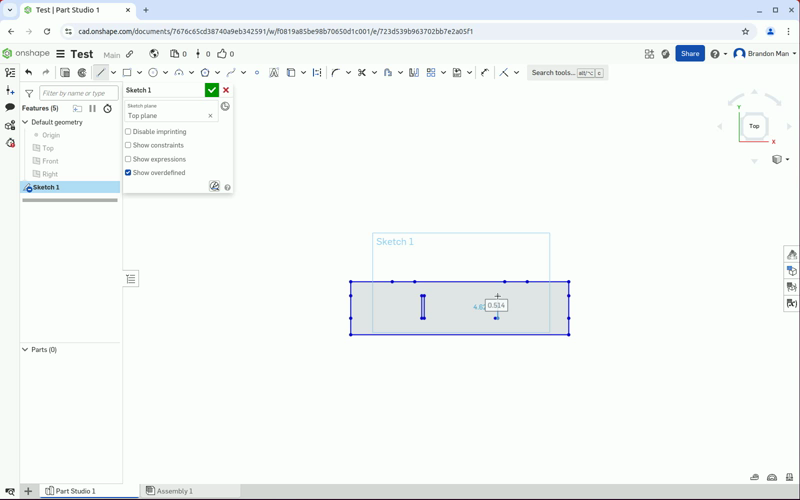
key_down(shift)
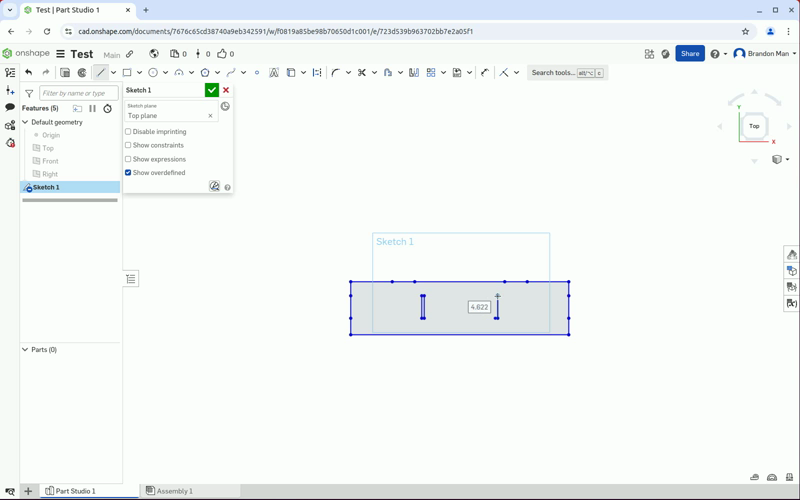
mouse_move(527, 295)
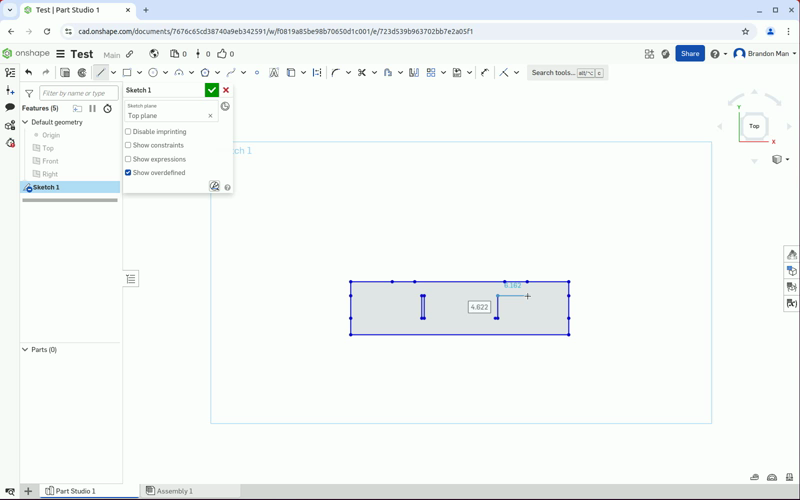
mouse_move(495, 295)
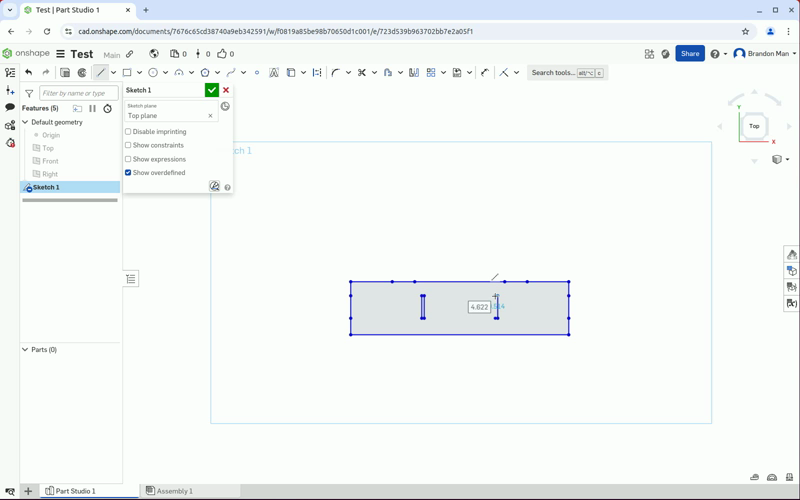
scroll(6)
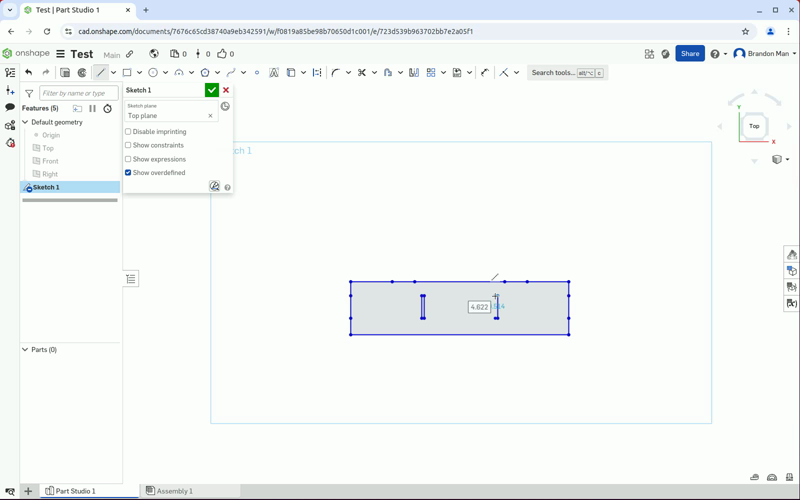
scroll(6)
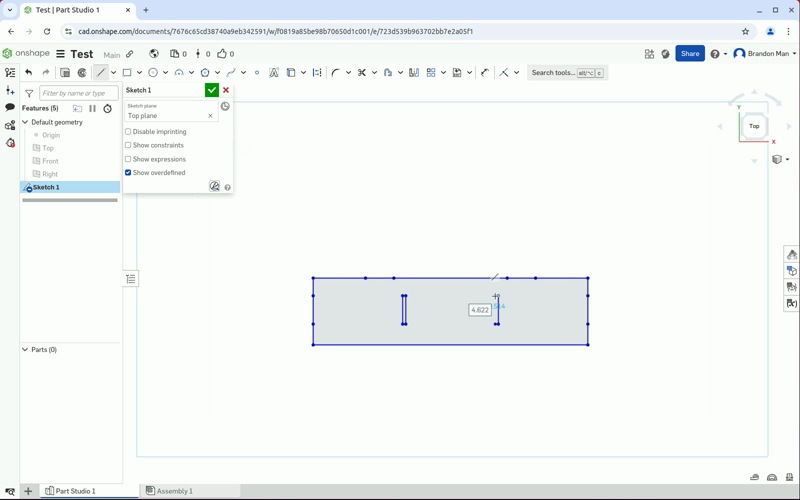
scroll(6)
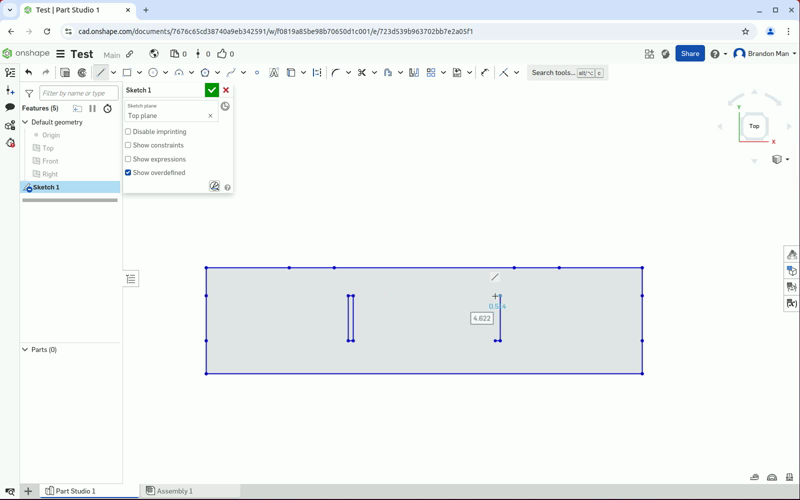
scroll(6)
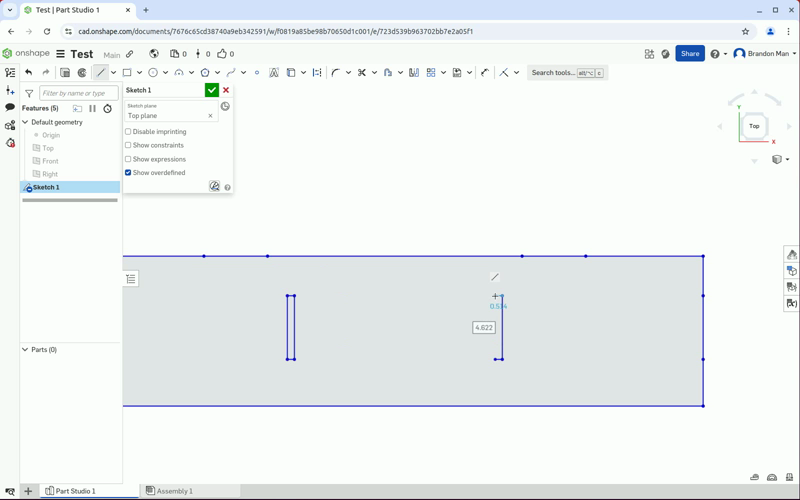
scroll(6)
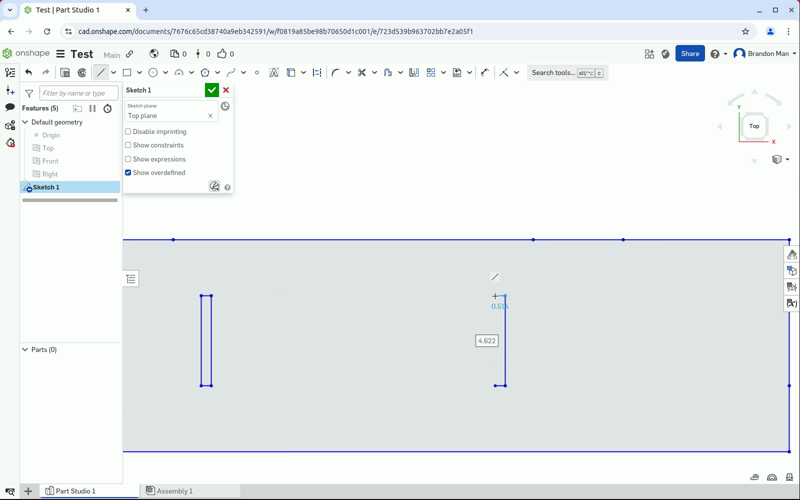
scroll(6)
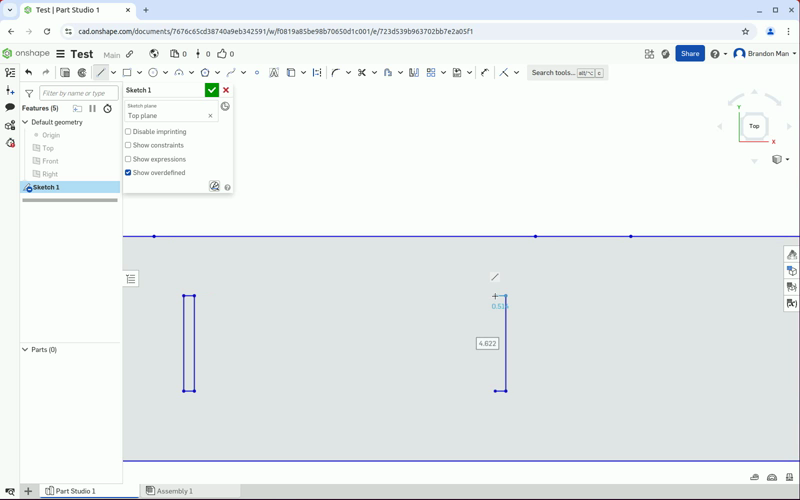
scroll(6)
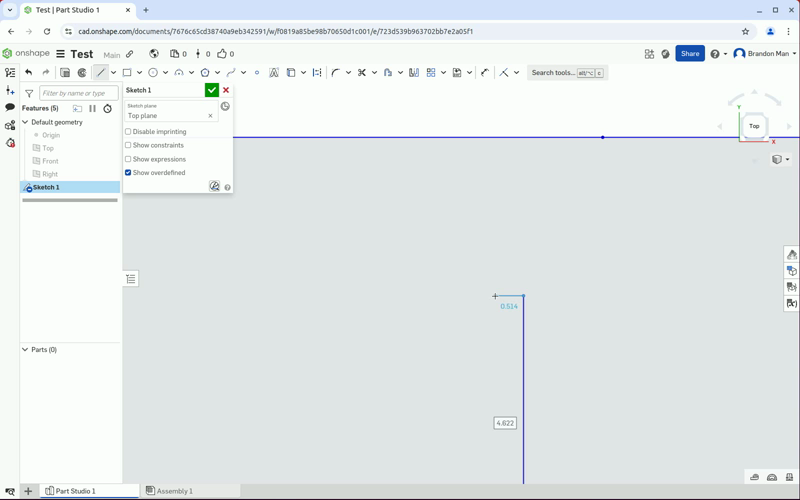
click(495, 295)
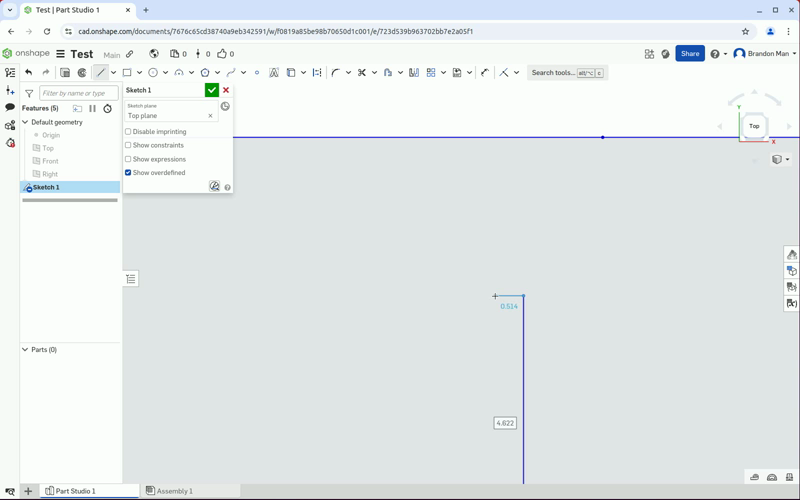
scroll(-6)
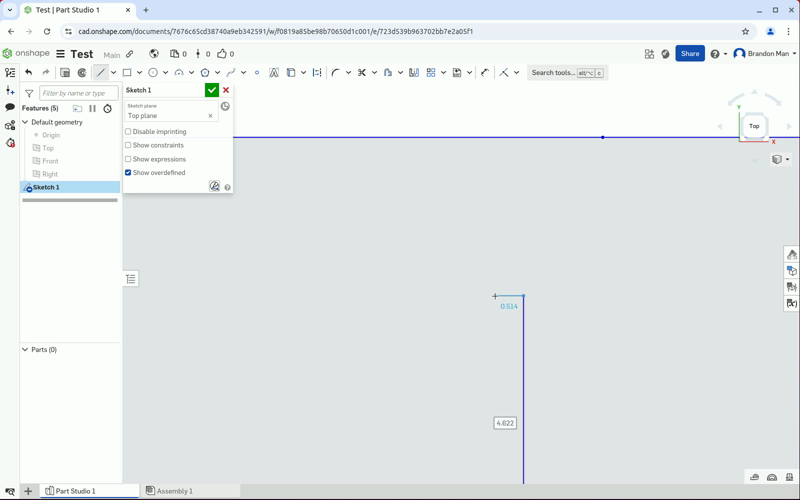
scroll(-6)
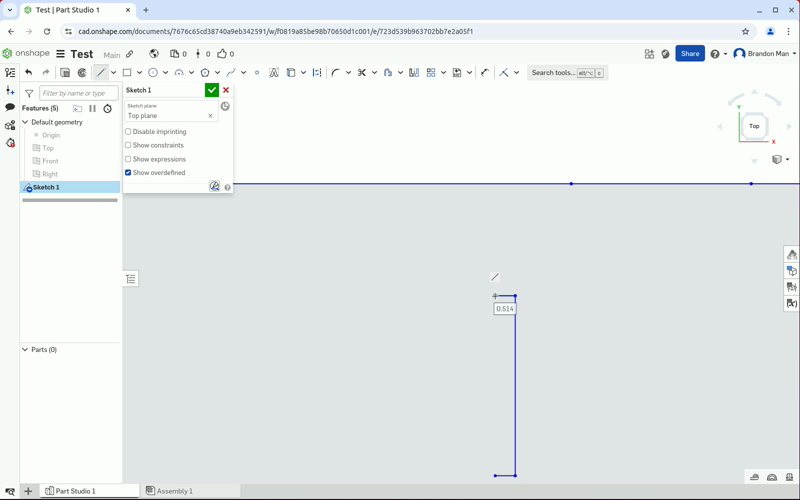
scroll(-6)
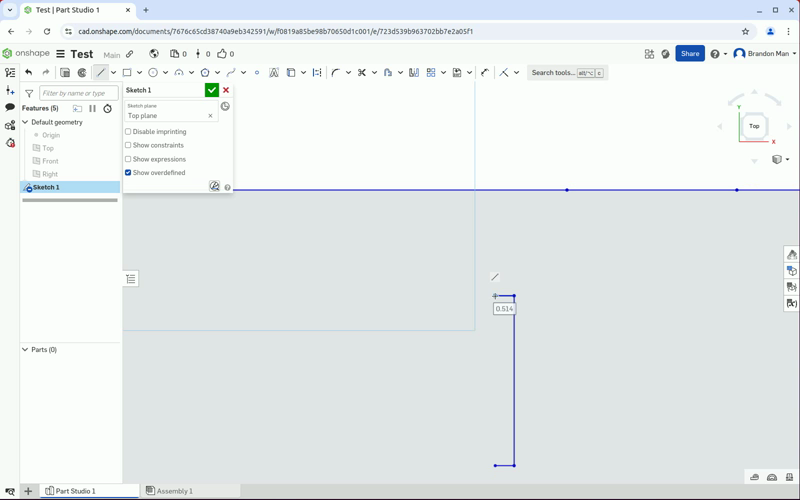
scroll(-6)
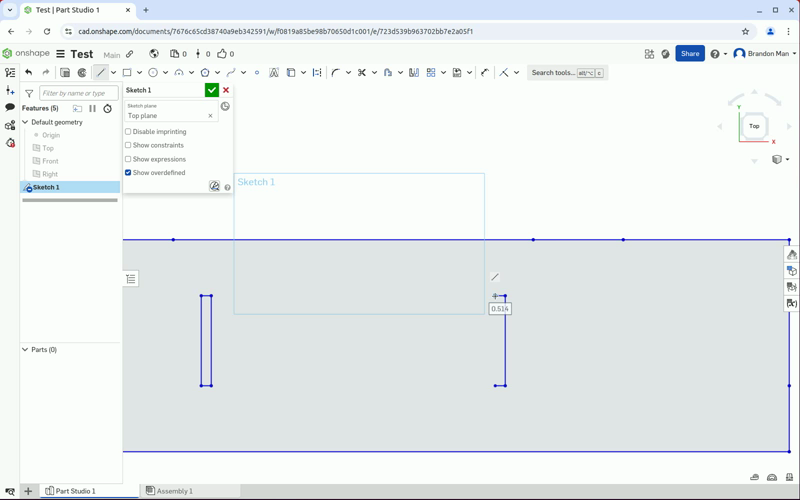
scroll(-6)
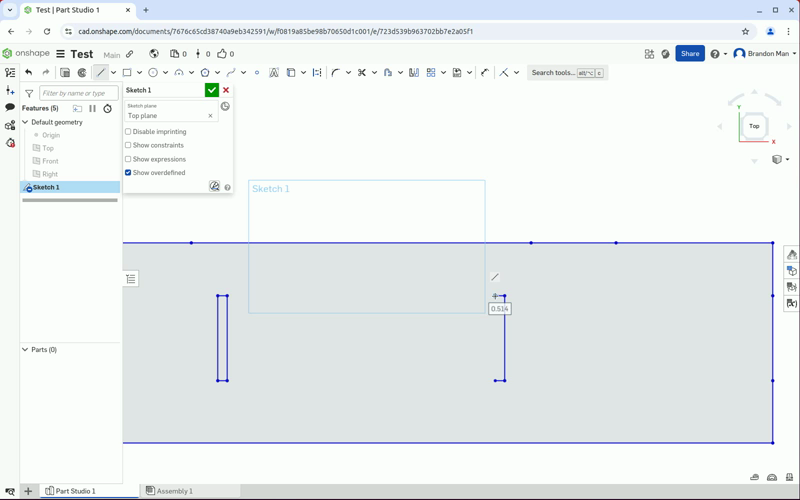
scroll(-6)
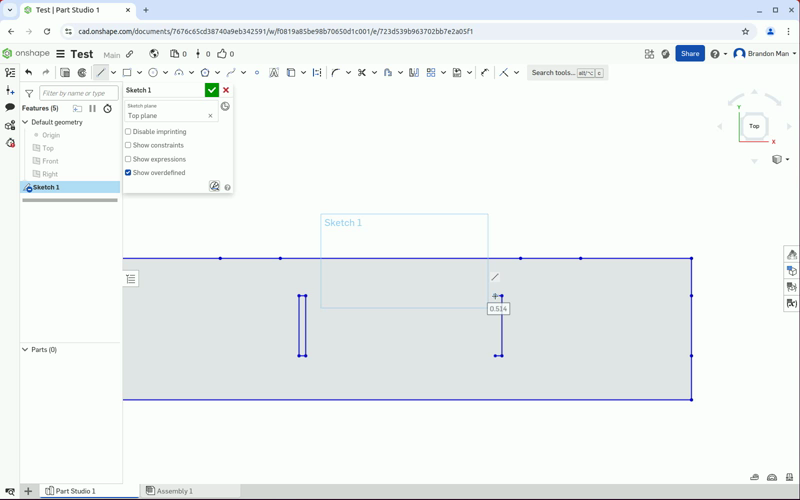
scroll(-6)
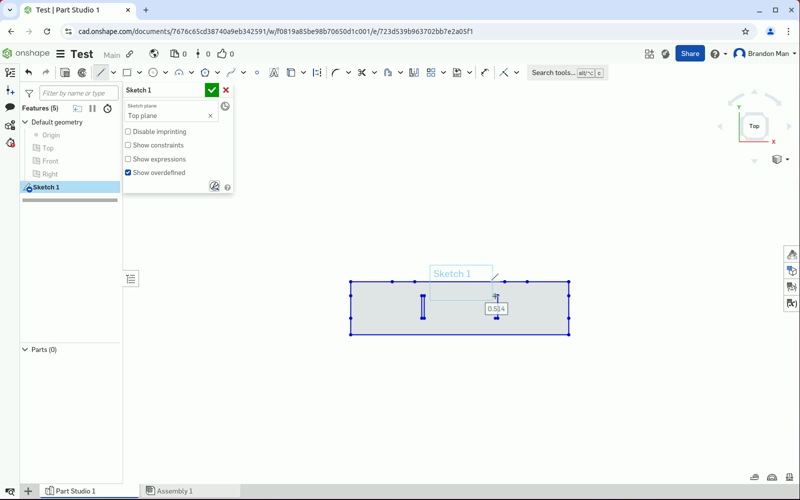
key_up(shift)
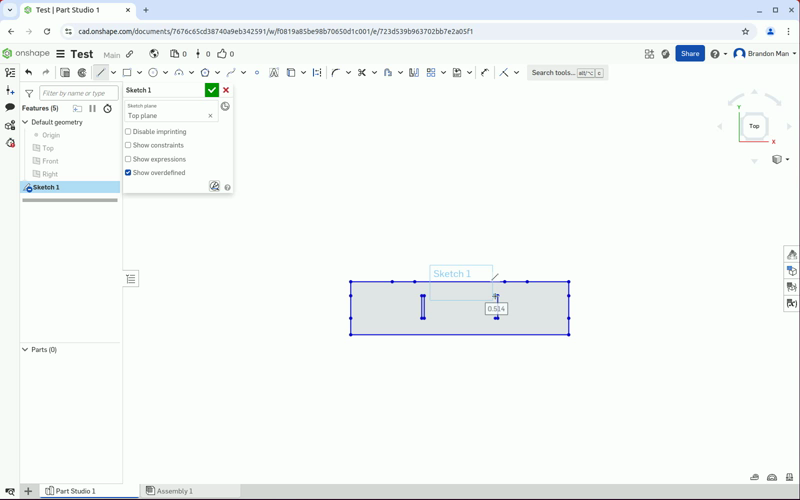
mouse_move(525, 295)
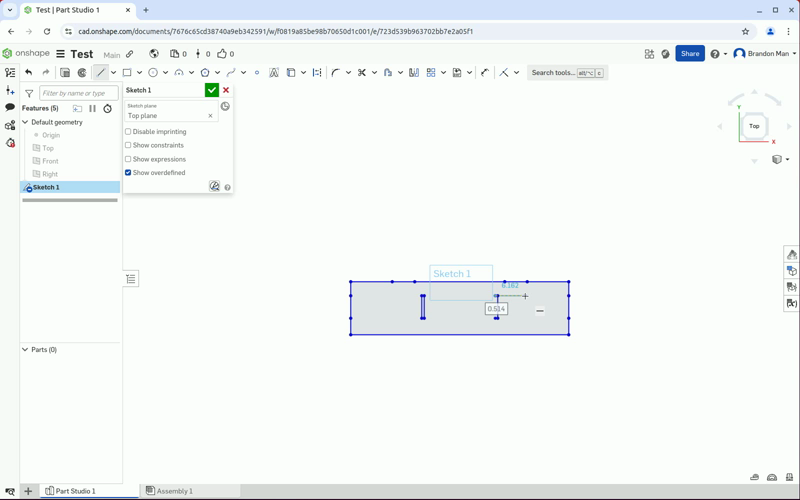
key_down(shift)
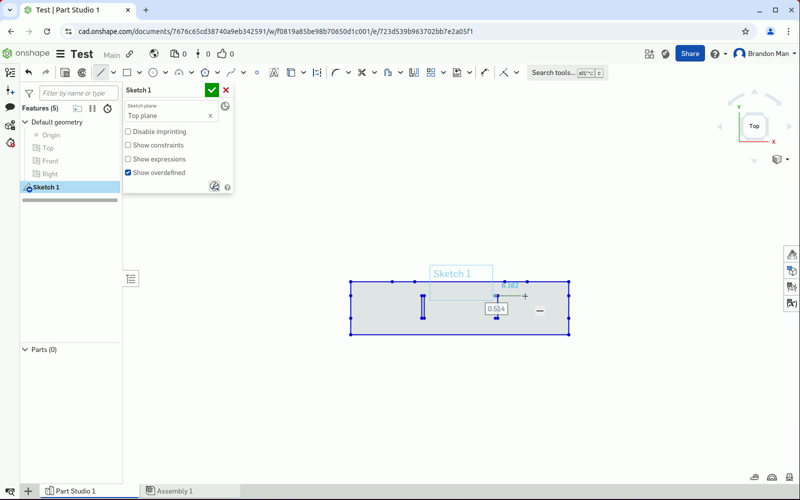
mouse_move(495, 318)
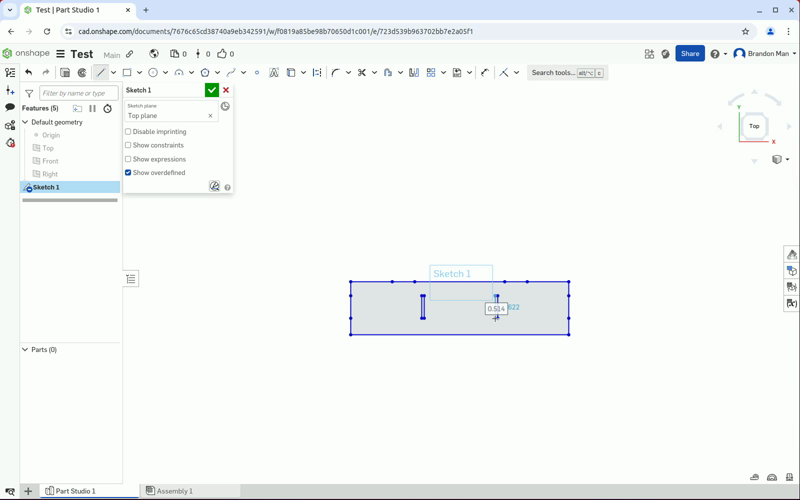
scroll(6)
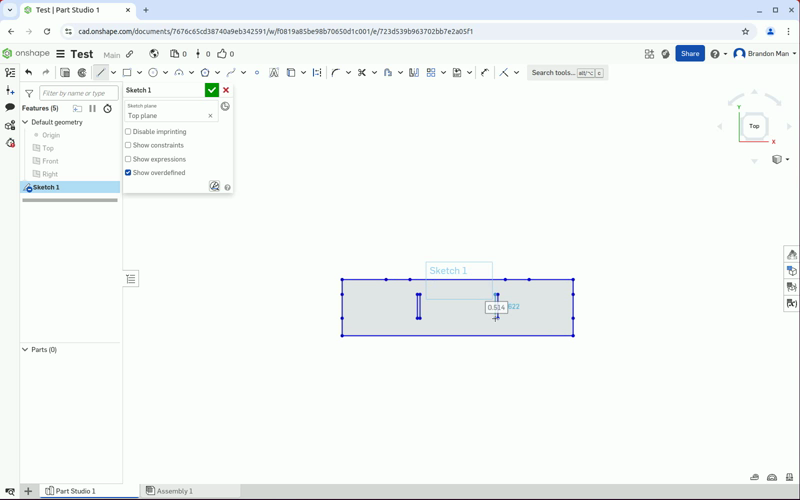
scroll(6)
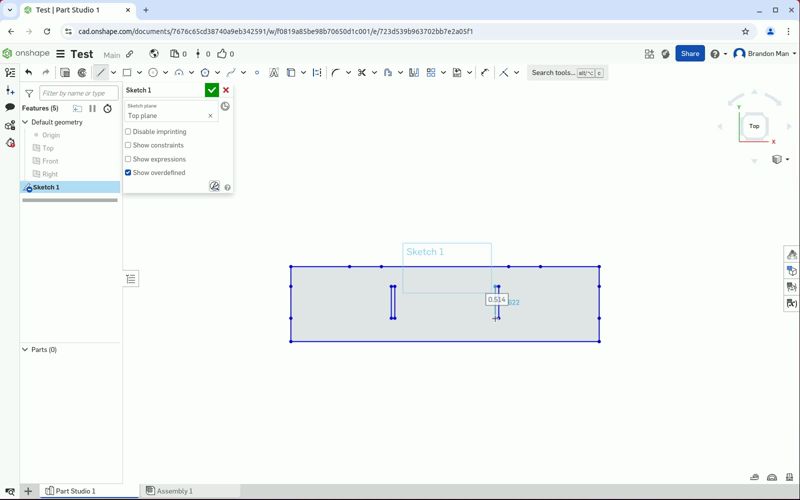
scroll(6)
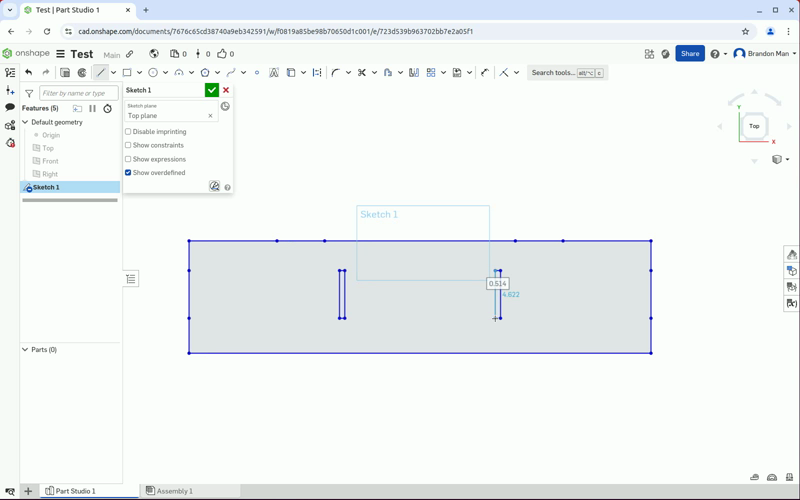
scroll(6)
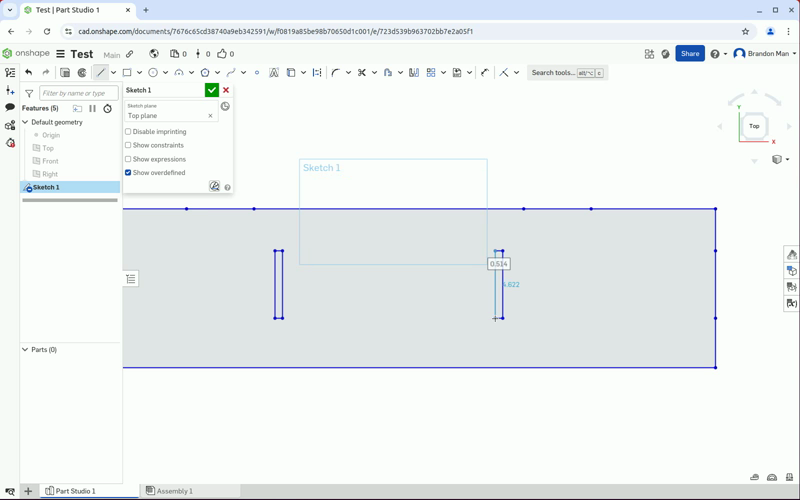
scroll(6)
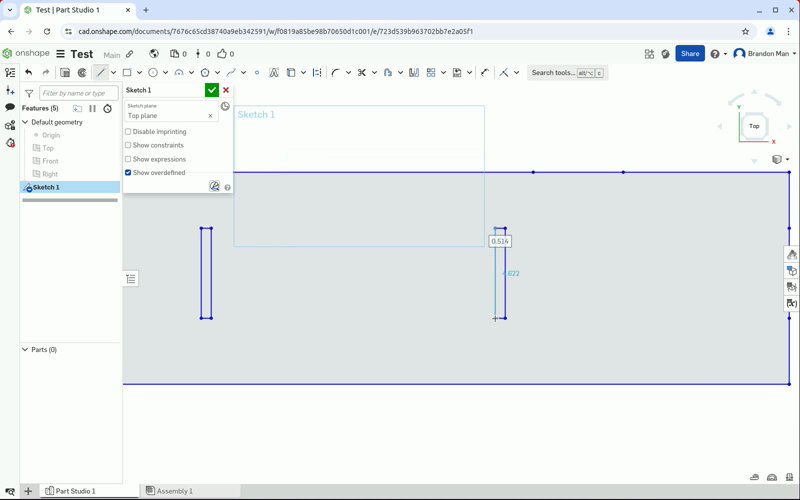
scroll(6)
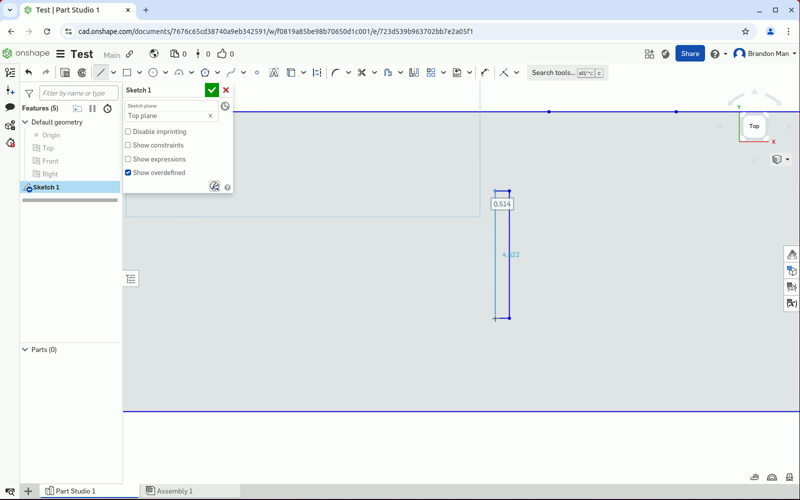
scroll(6)
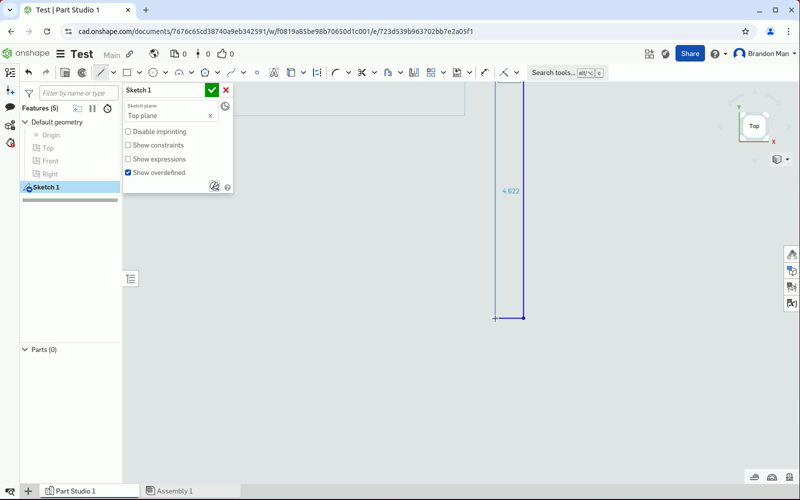
key_up(shift)
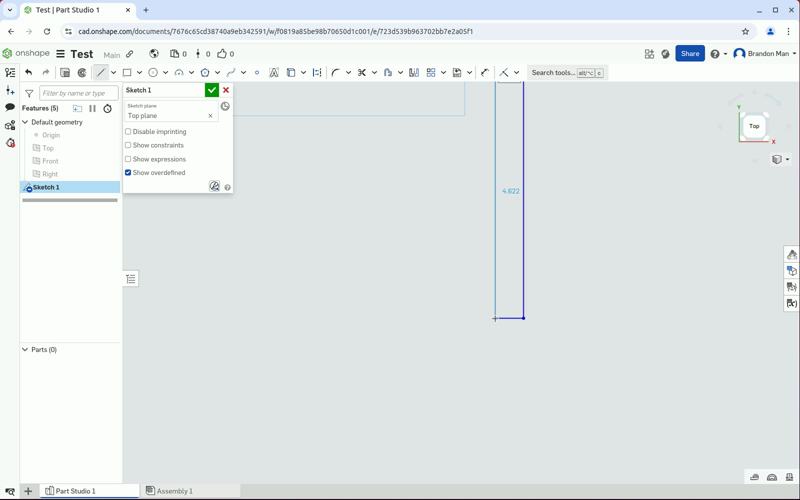
click(495, 318)
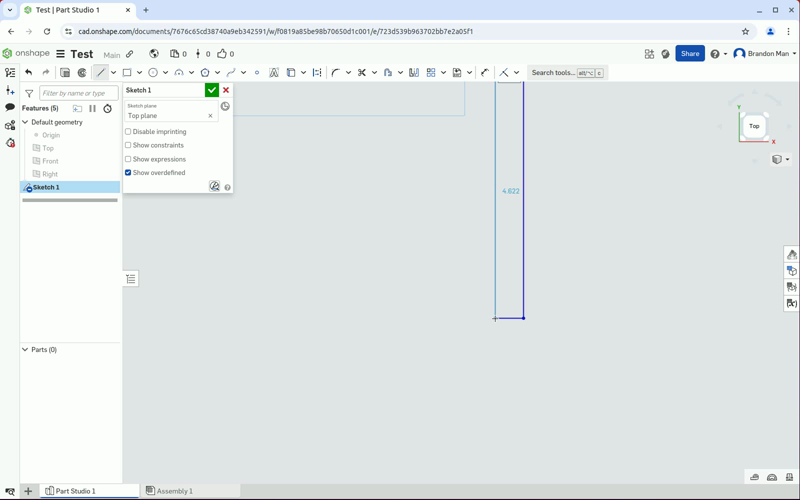
scroll(-6)
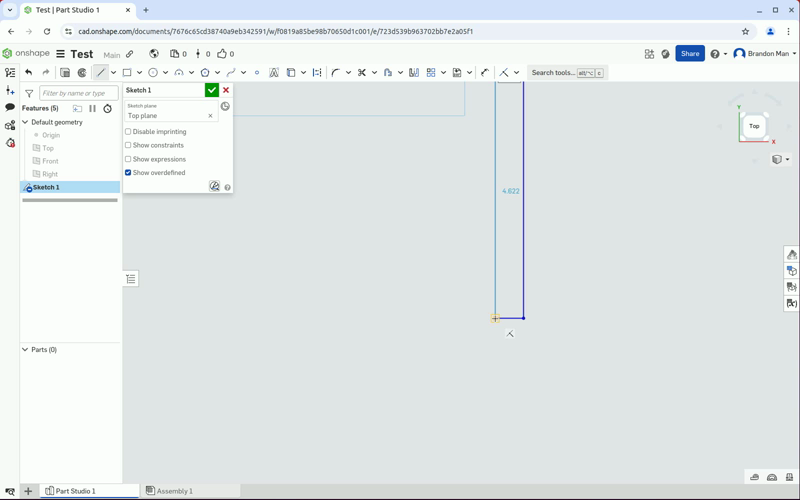
scroll(-6)
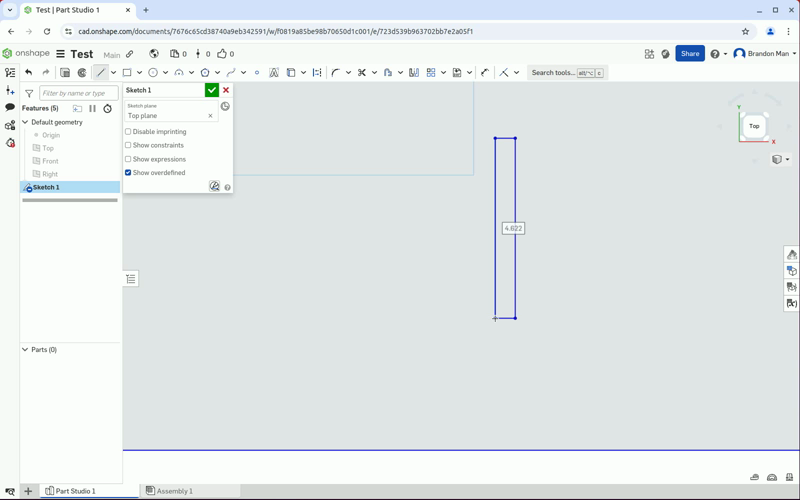
scroll(-6)
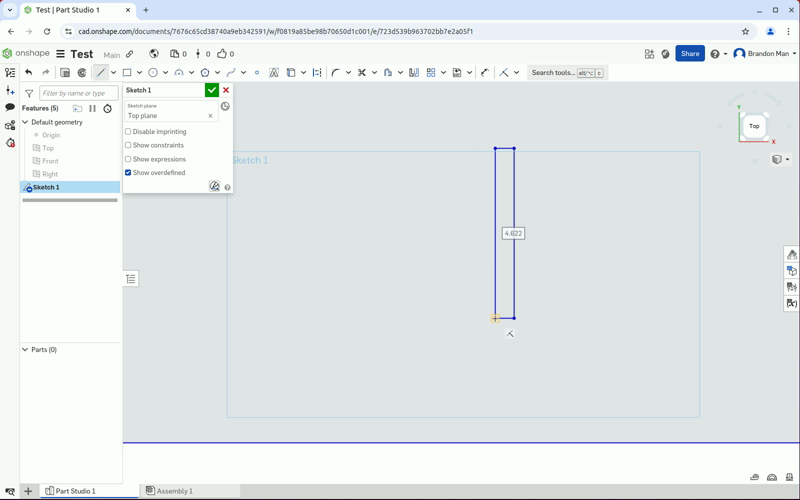
scroll(-6)
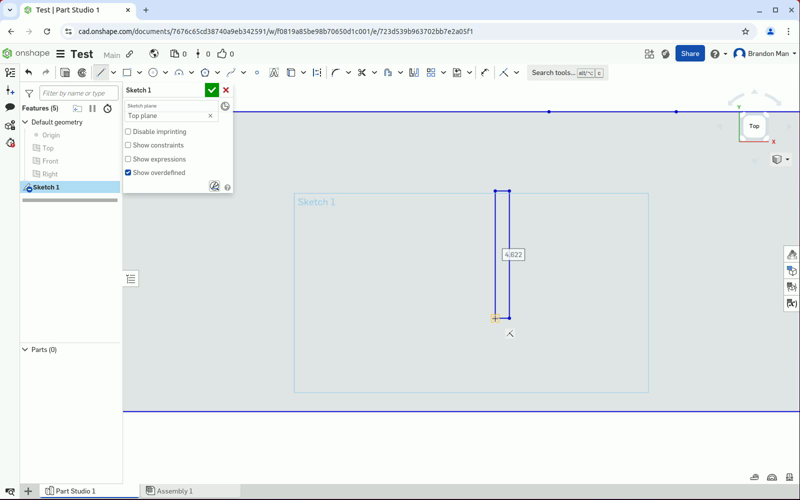
scroll(-6)
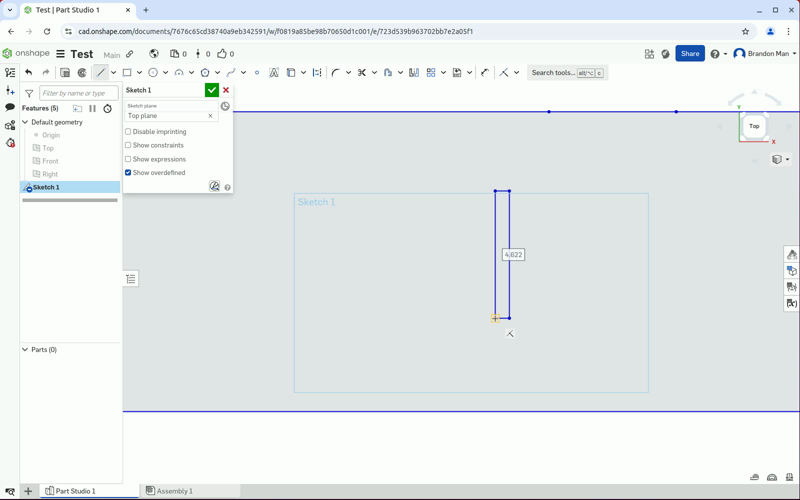
scroll(-6)
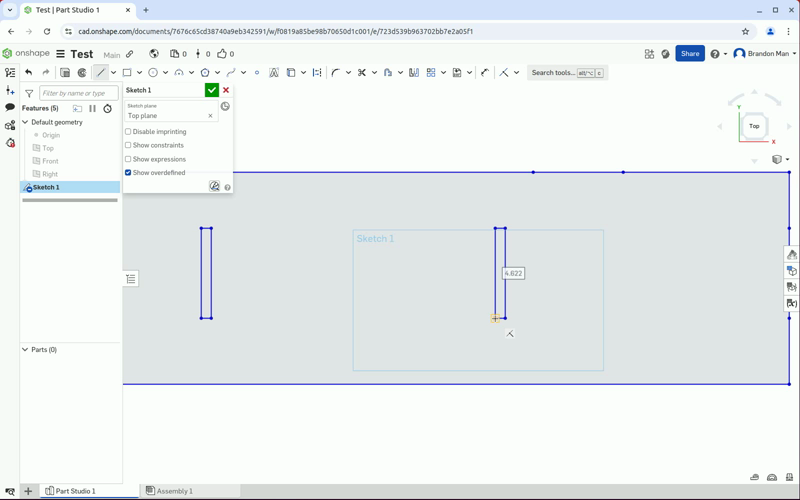
scroll(-6)
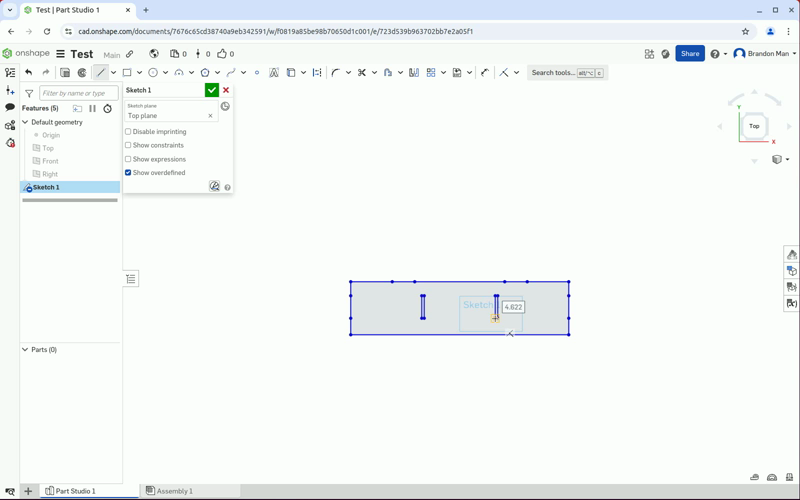
key(esc)
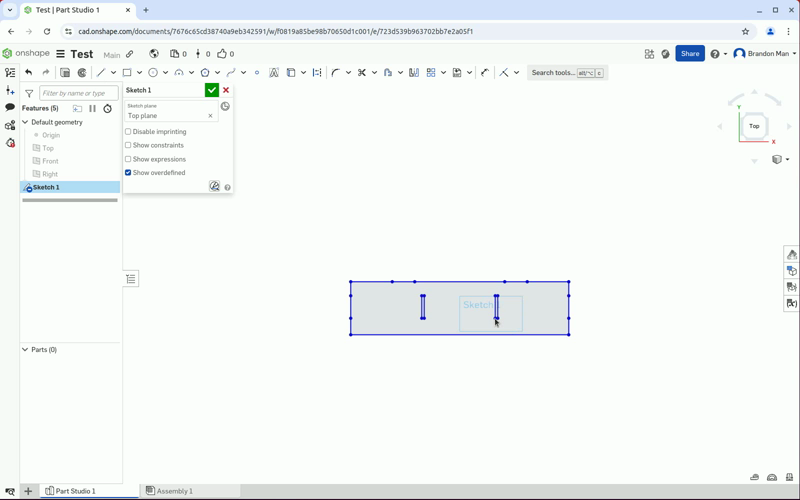
mouse_move(475, 296)
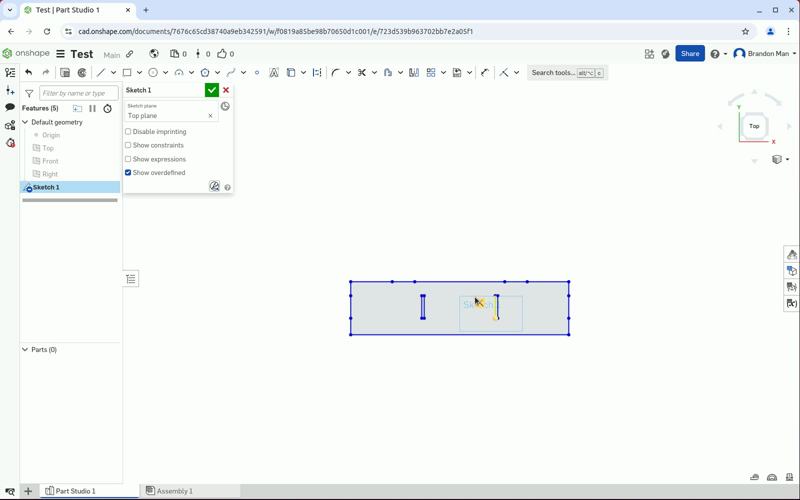
click(475, 296)
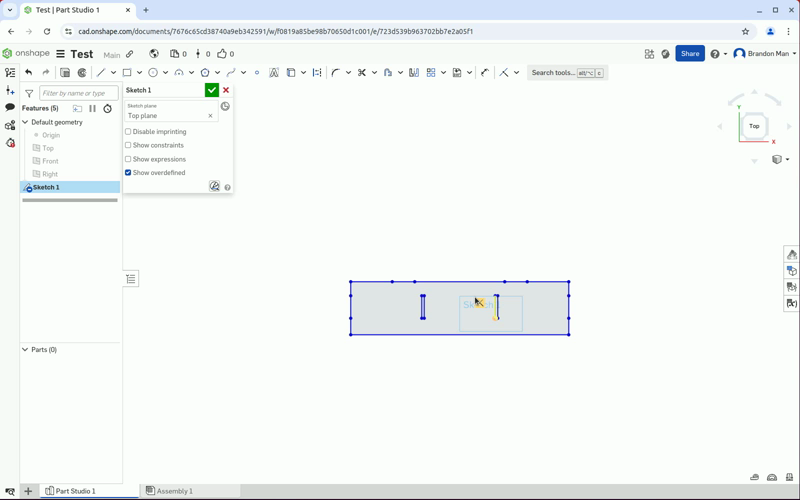
mouse_move(73, 352)
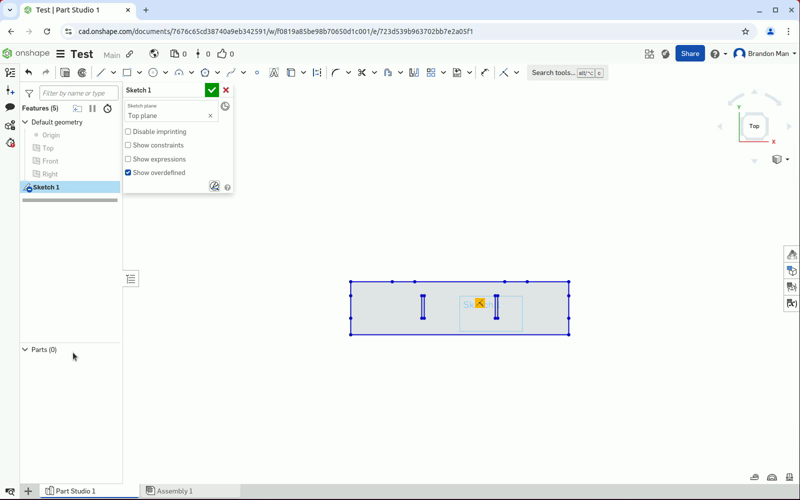
key(shift+y)
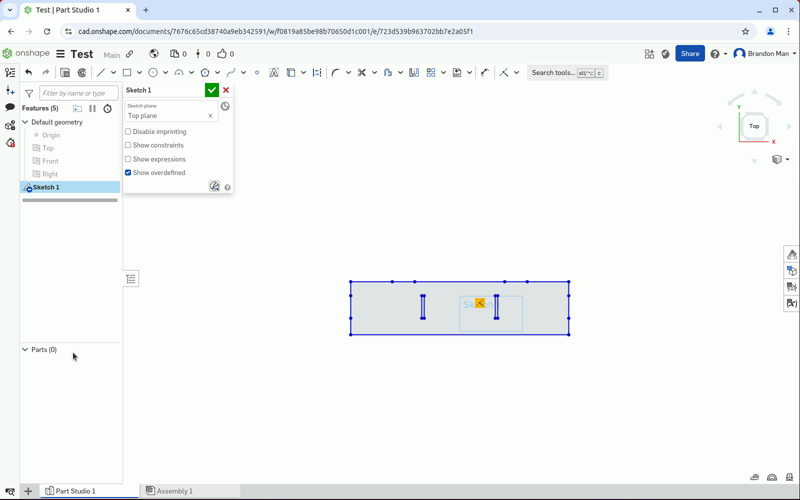
key(shift+e)
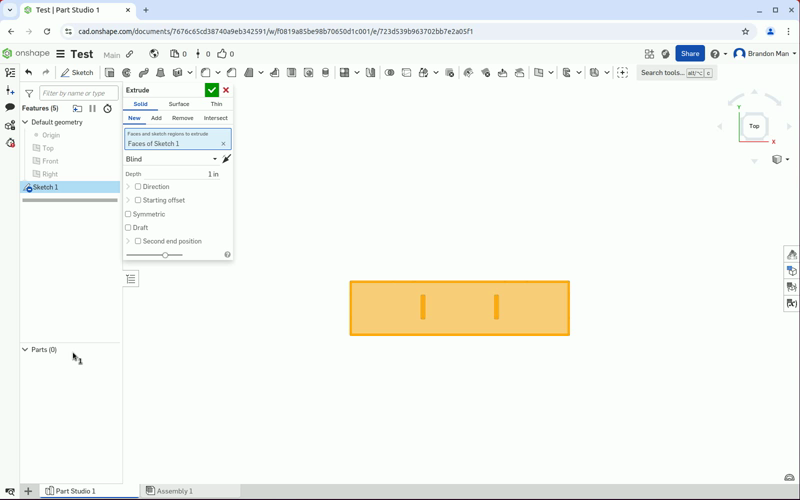
mouse_move(143, 106)
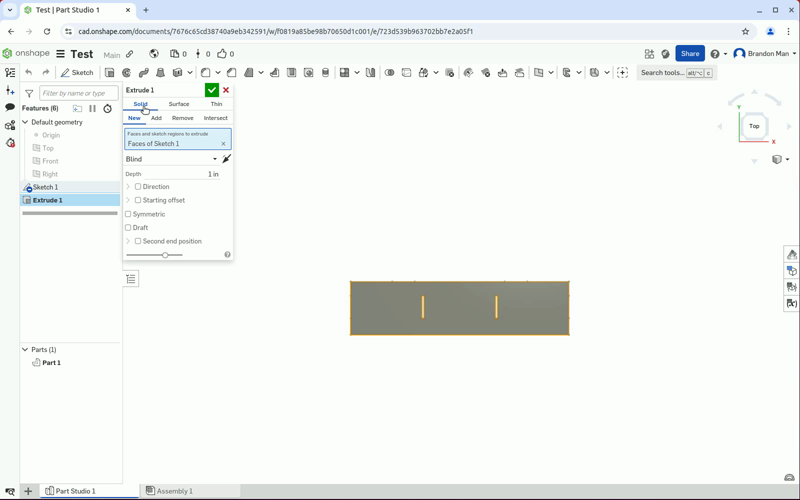
click(143, 106)
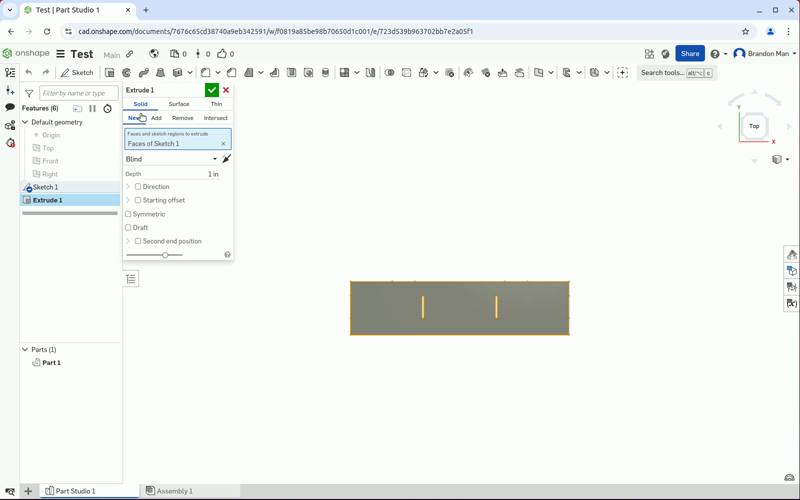
mouse_move(137, 120)
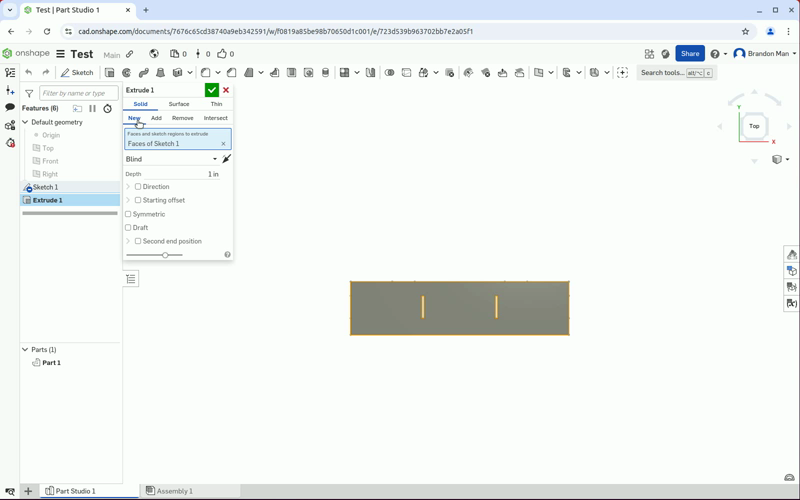
click(137, 120)
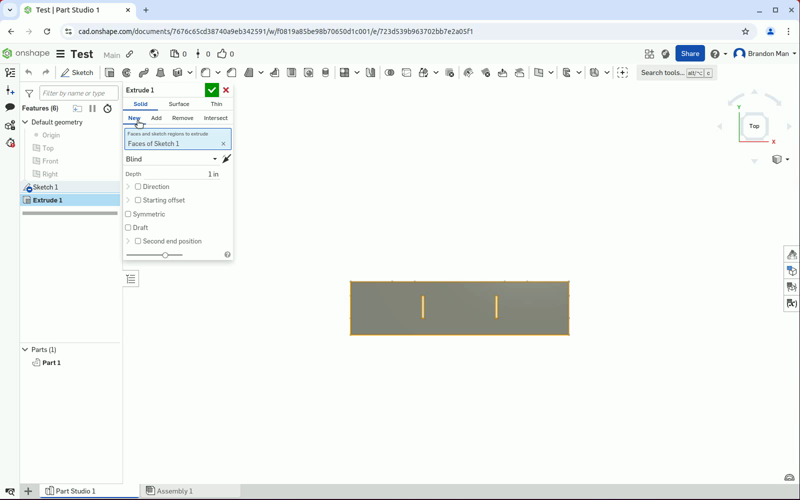
key(tab, 4)
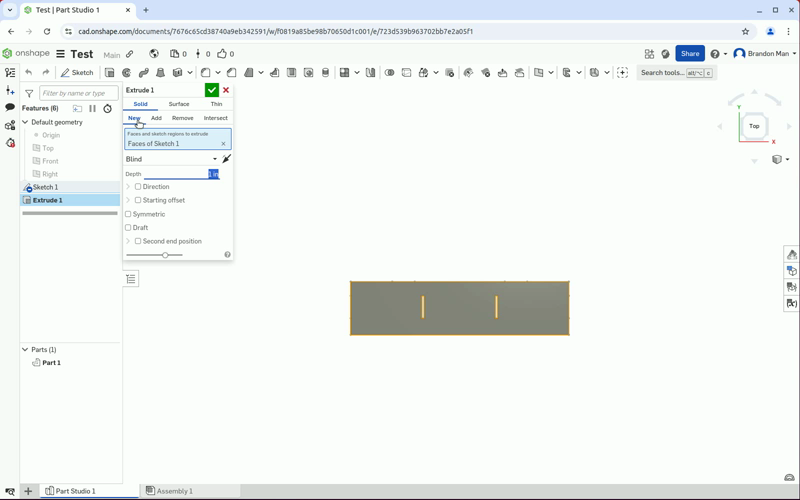
text(0.481)
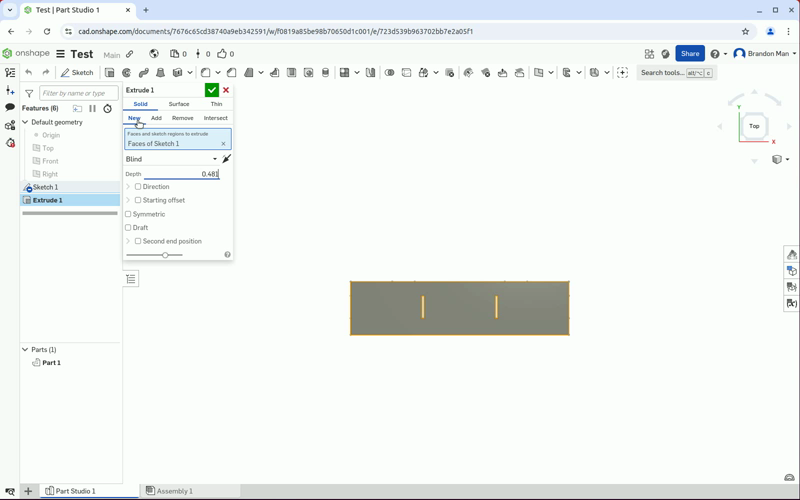
key(enter)
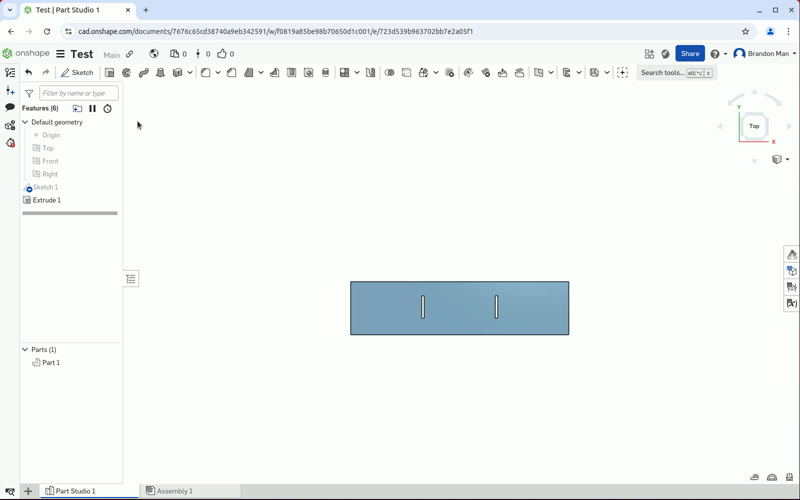
key(shift+h)
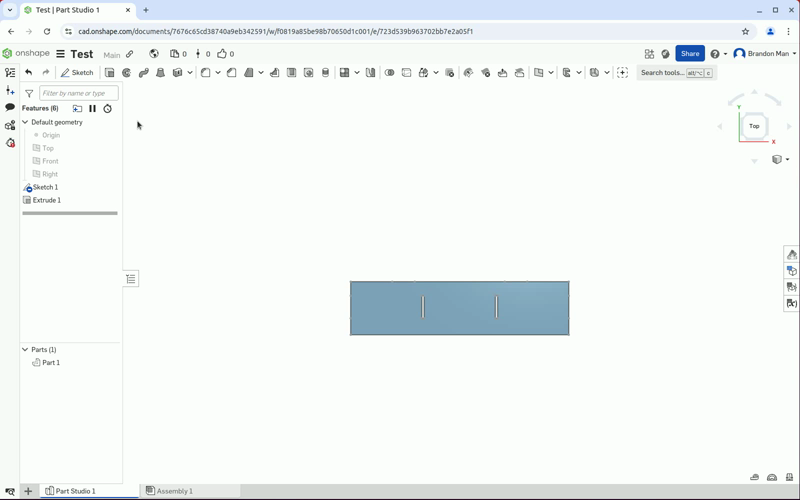
key(shift+h)
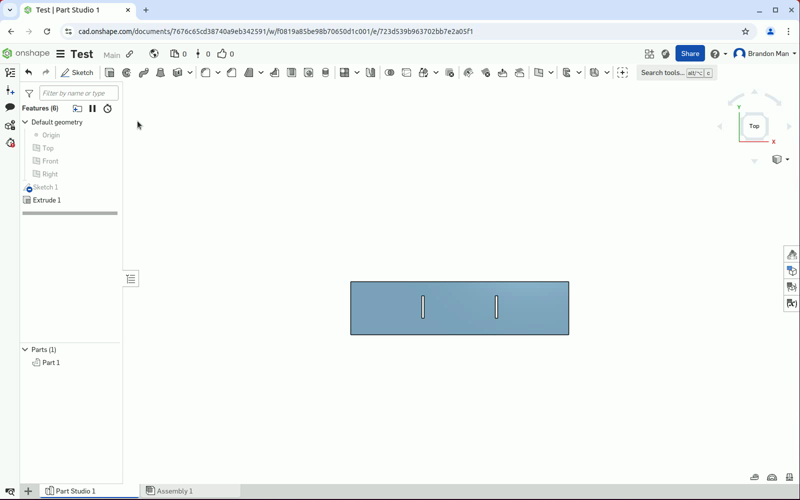
mouse_move(73, 189)
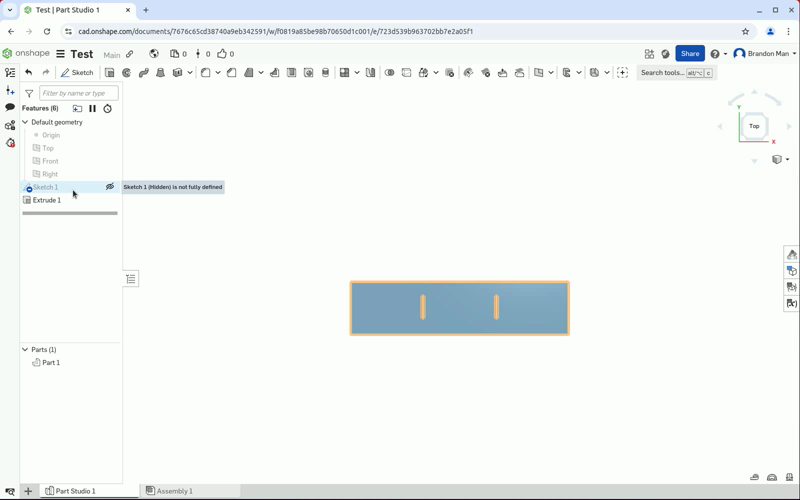
click(73, 189)
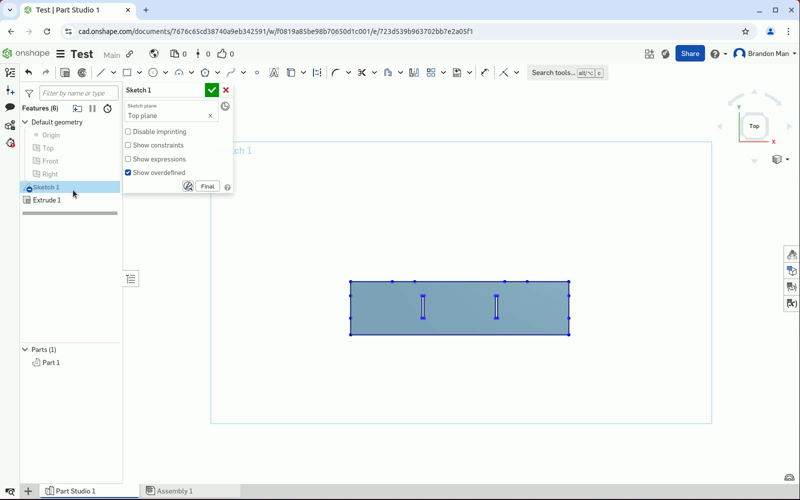
mouse_move(229, 92)
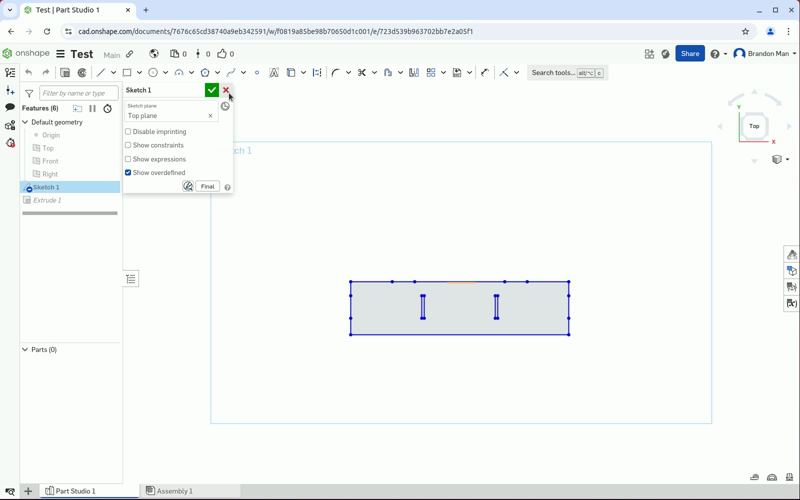
click(229, 92)
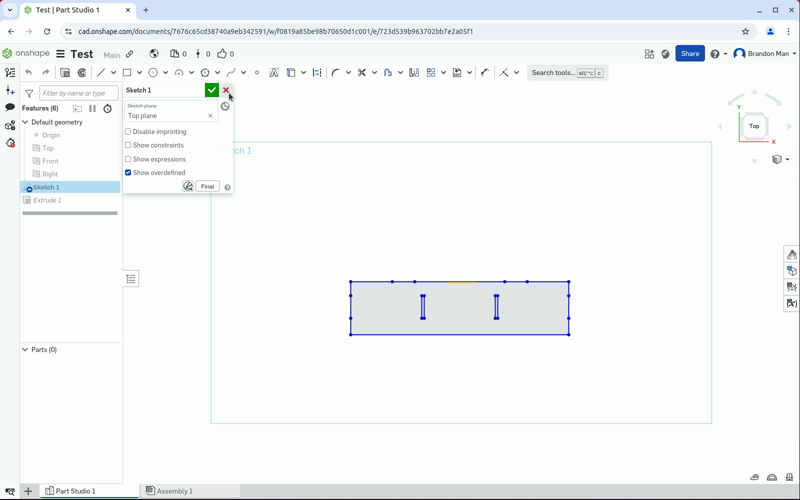
key(shift+s)
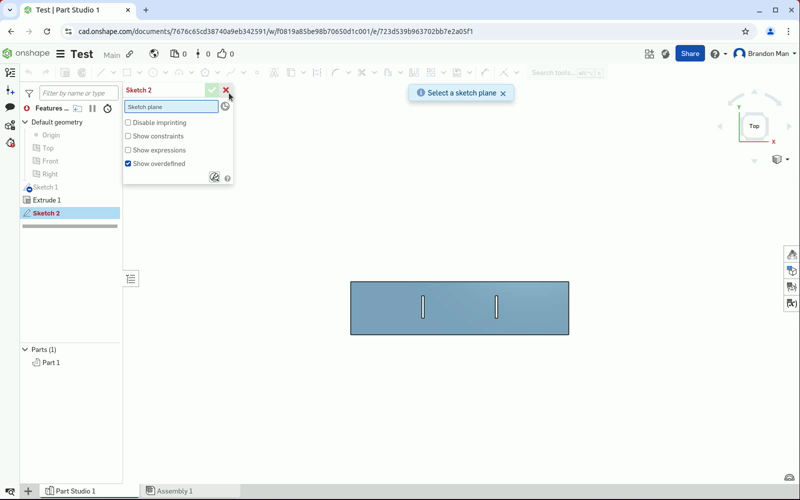
mouse_move(73, 150)
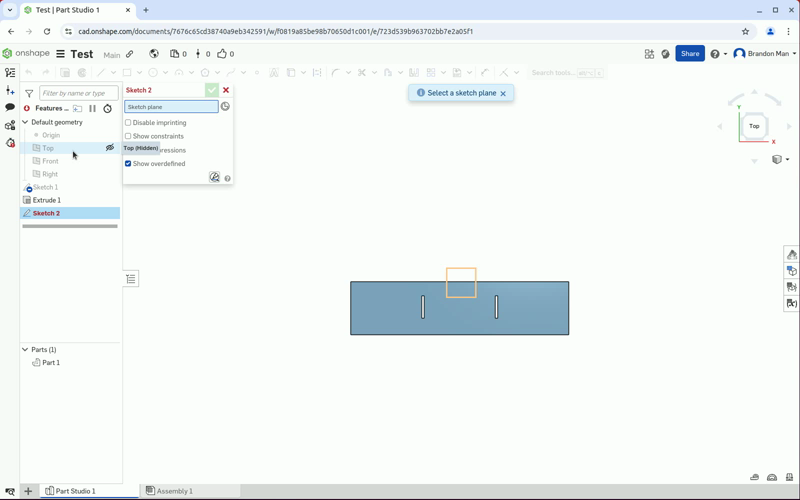
click(73, 150)
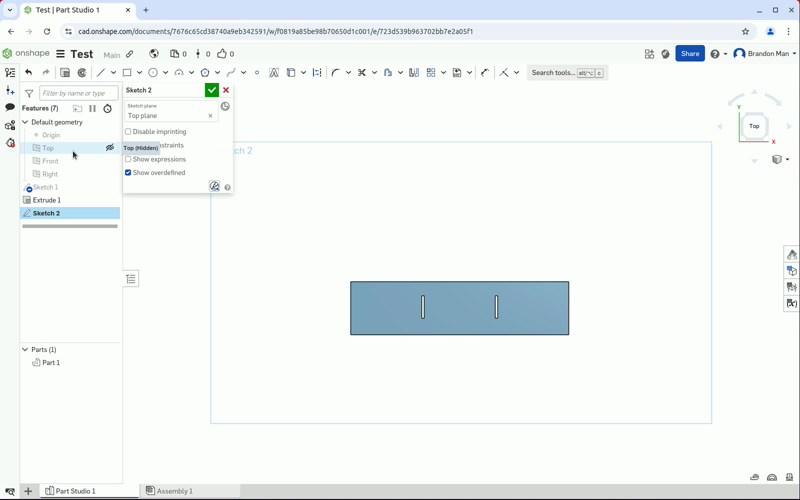
mouse_move(73, 352)
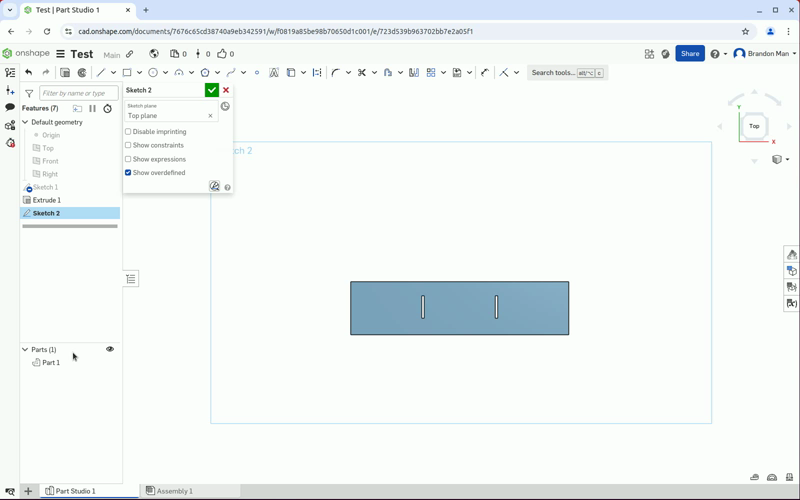
key(y)
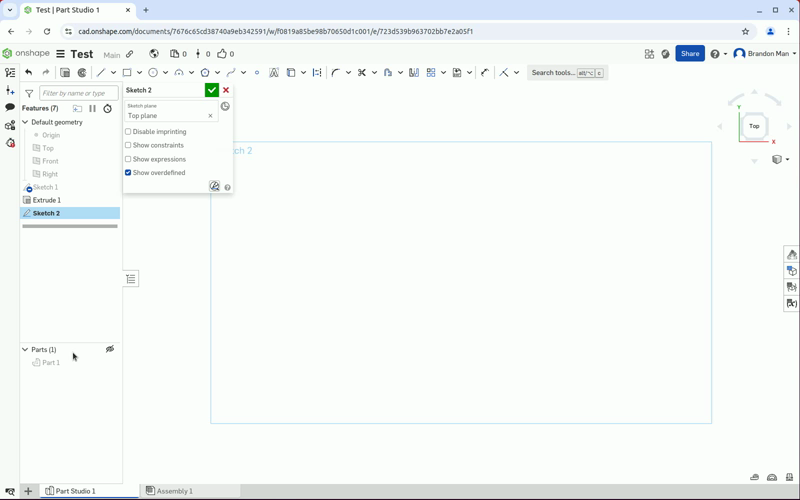
key(l)
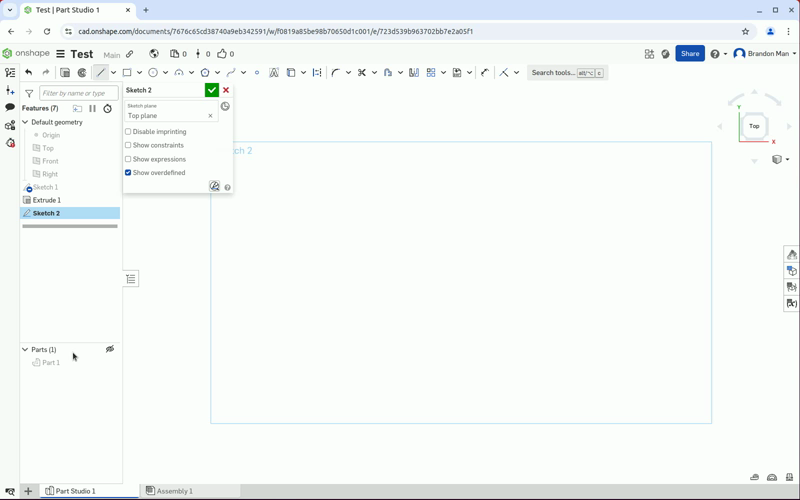
key_down(shift)
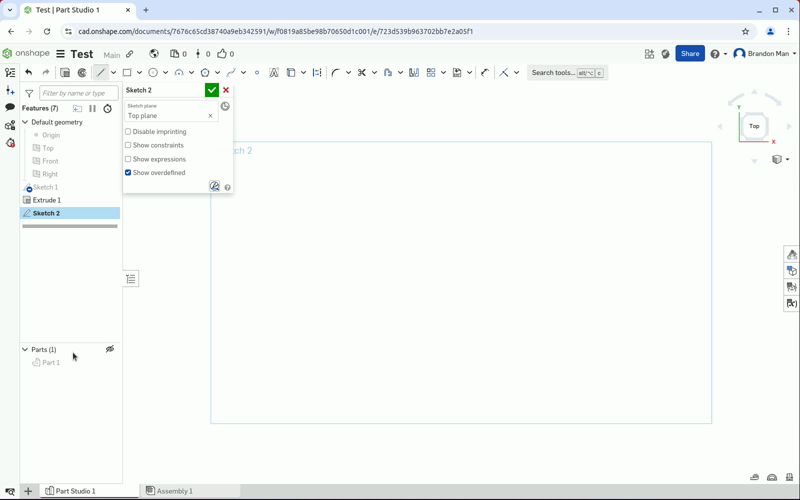
mouse_move(393, 282)
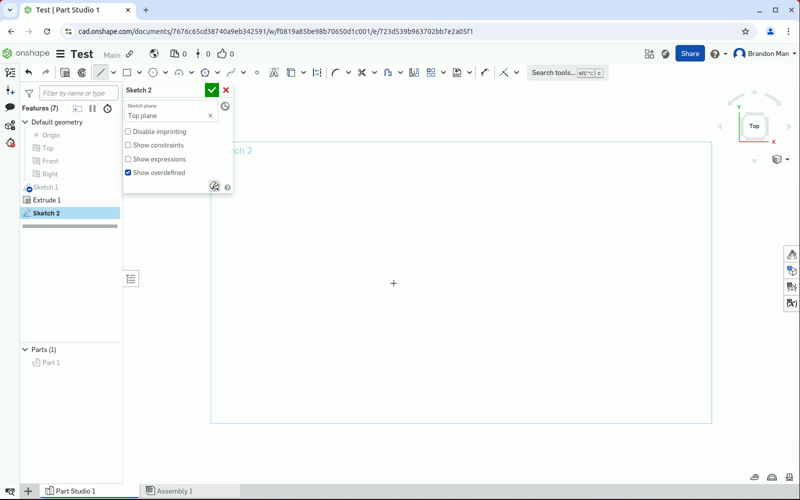
click(393, 282)
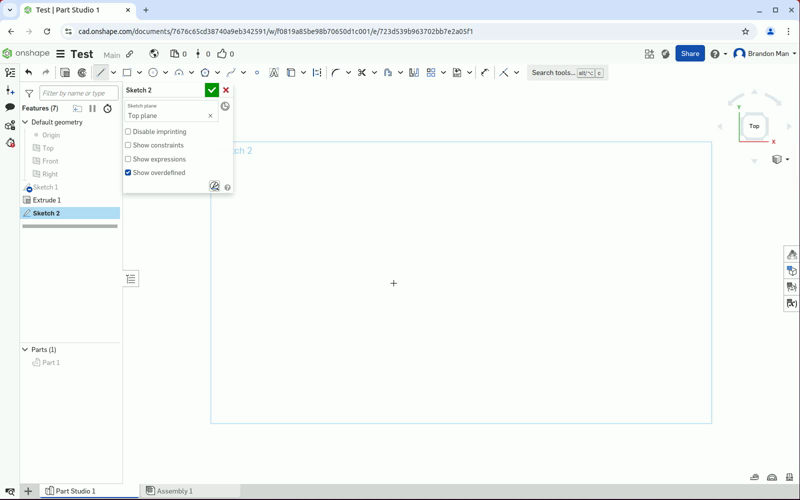
key_up(shift)
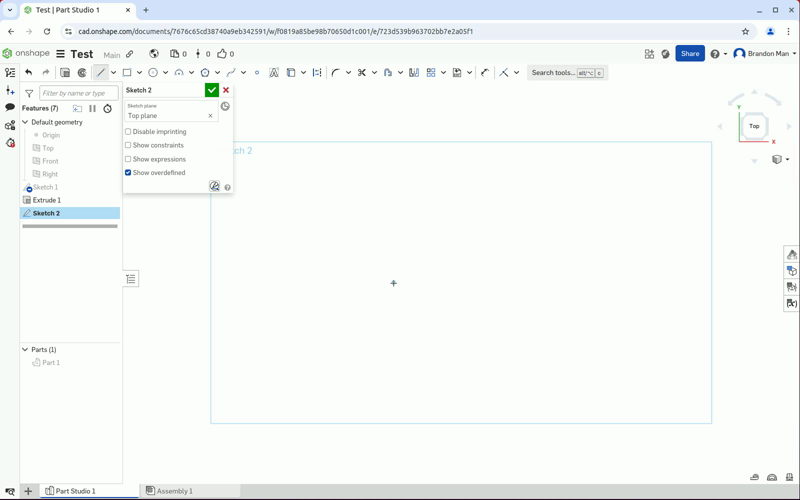
key_down(shift)
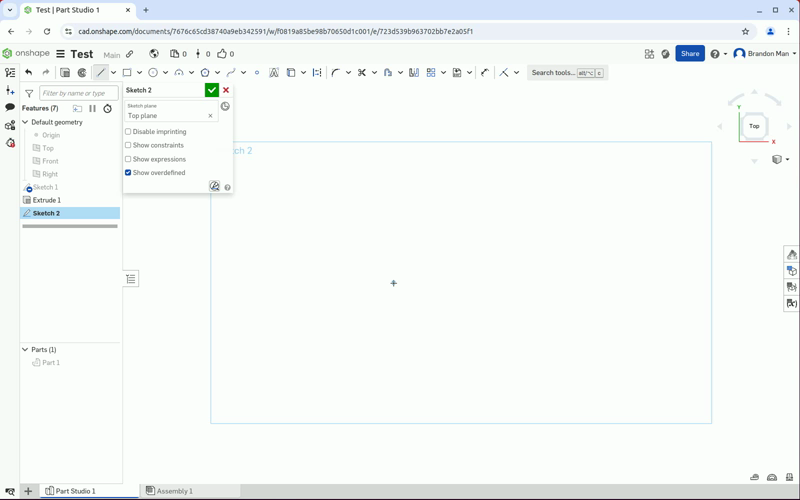
mouse_move(423, 282)
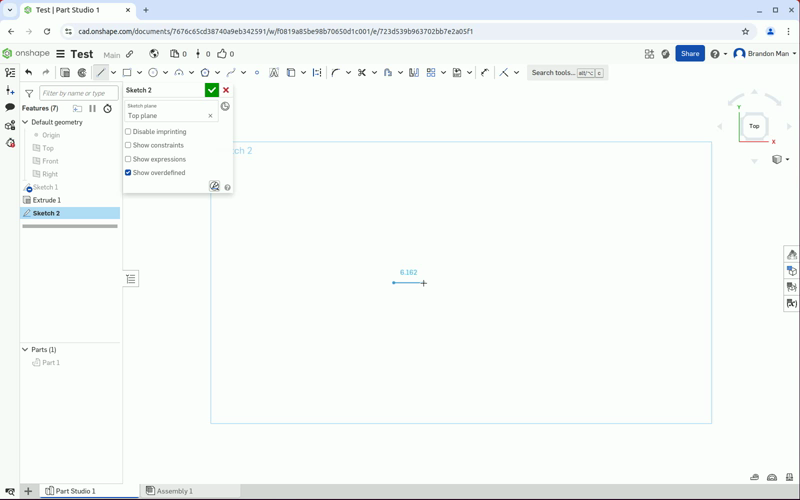
mouse_move(418, 282)
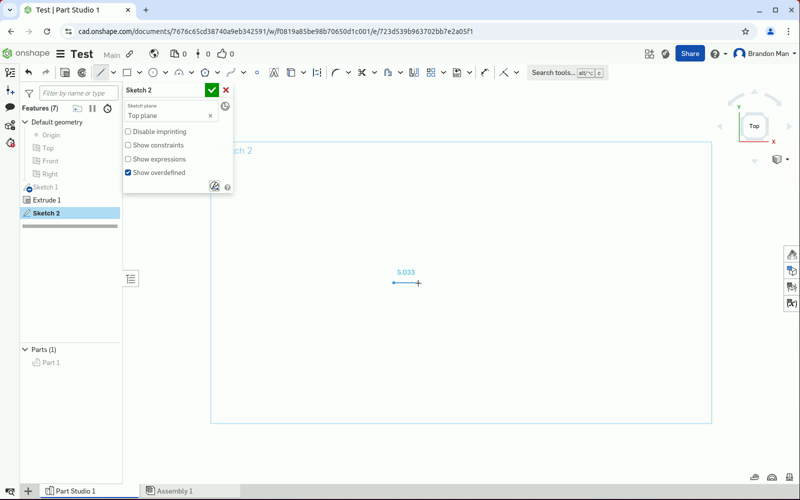
click(418, 282)
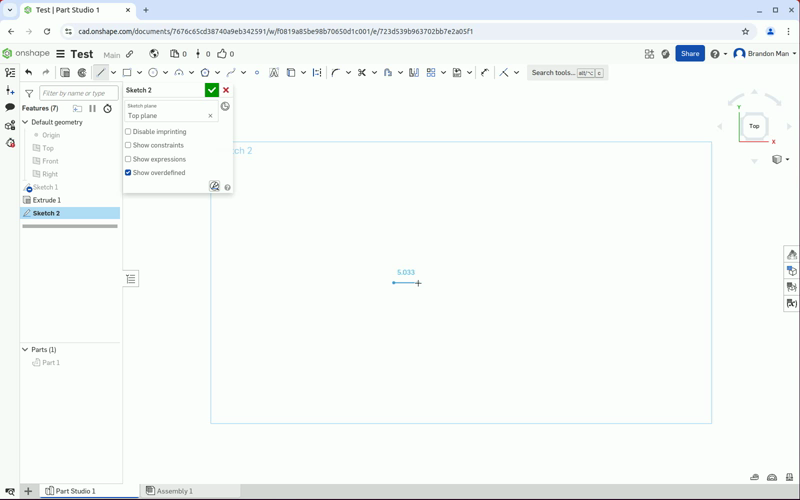
key_up(shift)
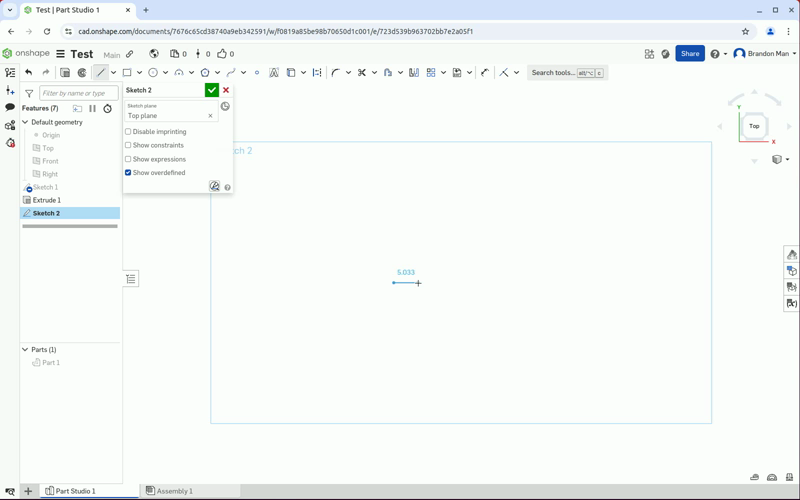
key_down(shift)
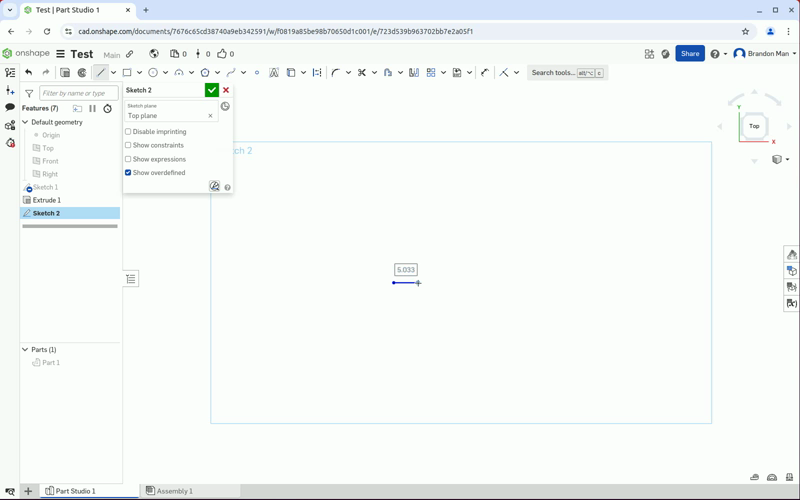
mouse_move(448, 282)
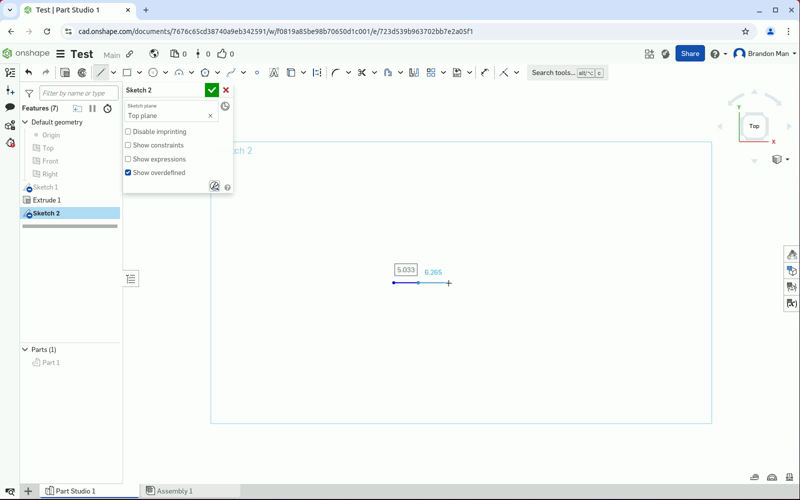
mouse_move(418, 279)
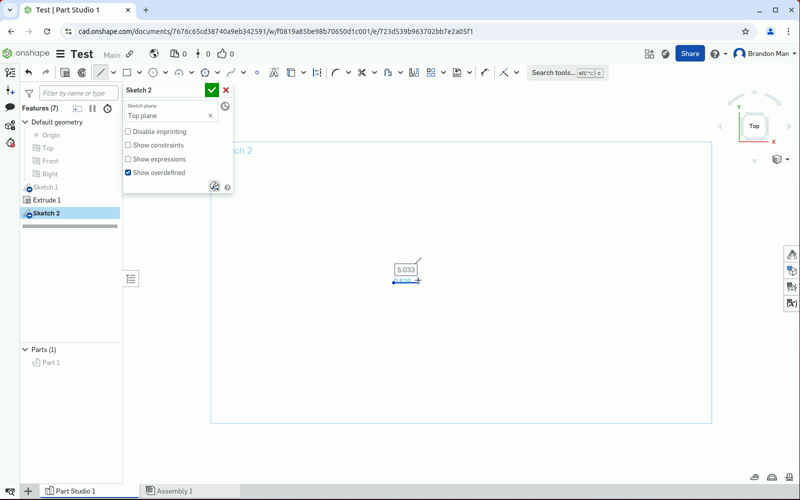
scroll(6)
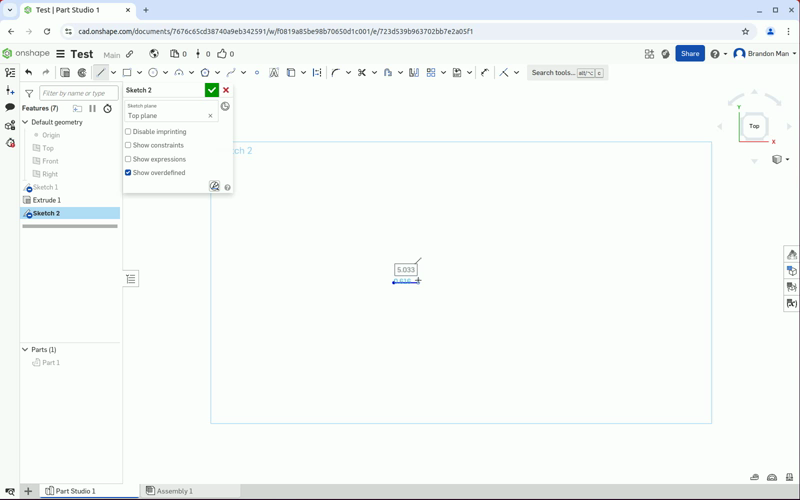
scroll(6)
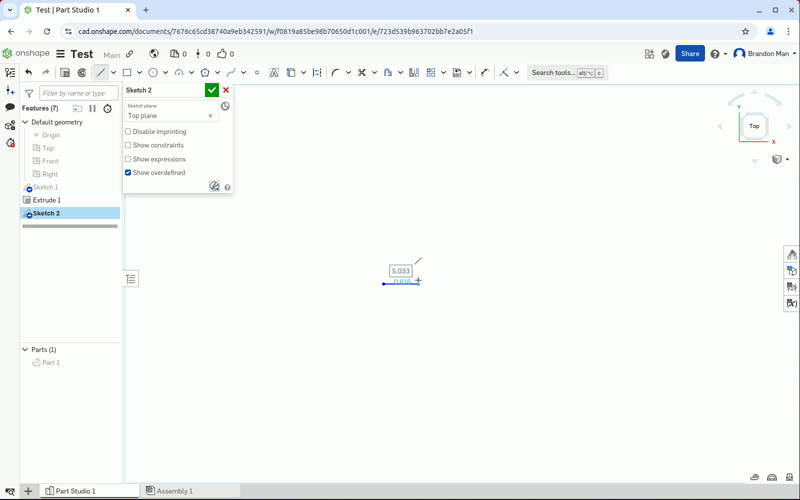
scroll(6)
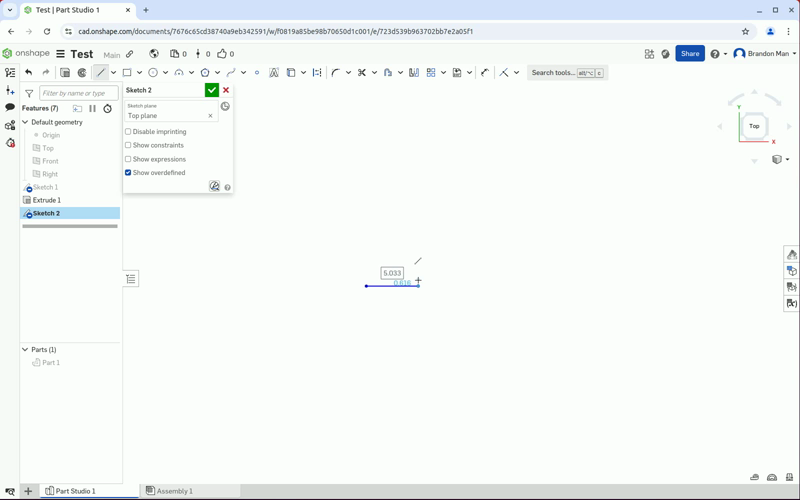
scroll(6)
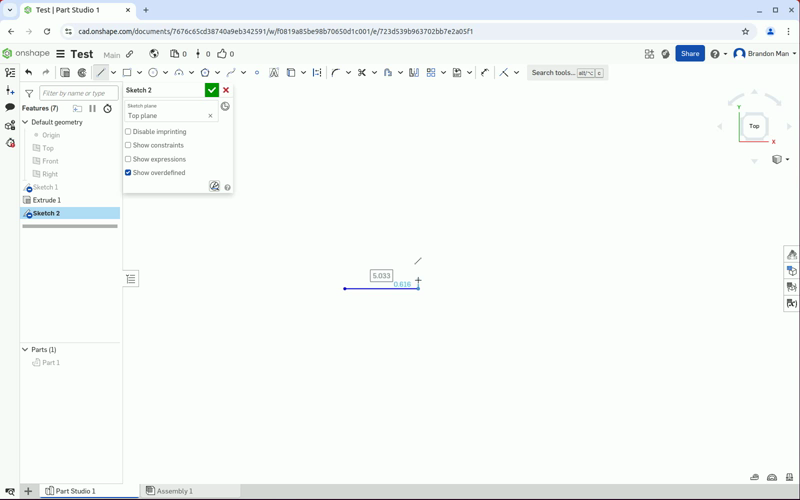
scroll(6)
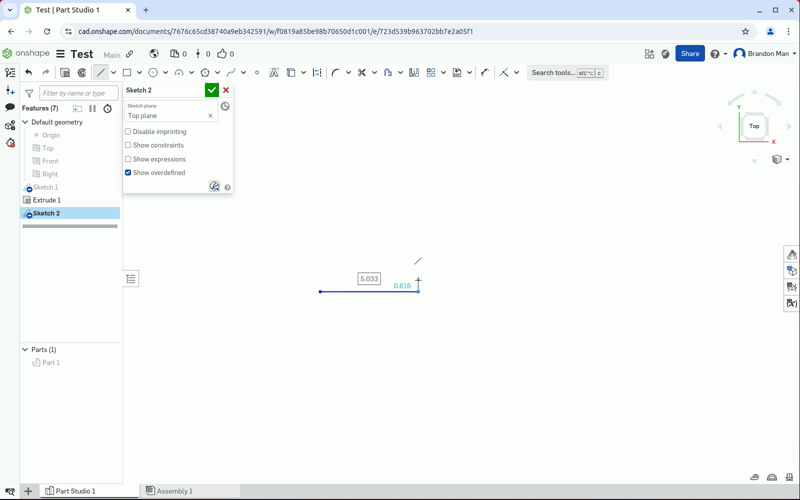
scroll(6)
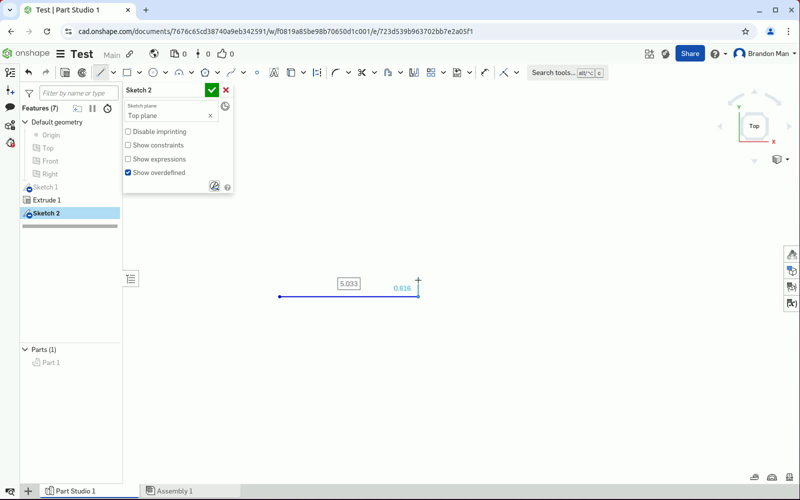
scroll(6)
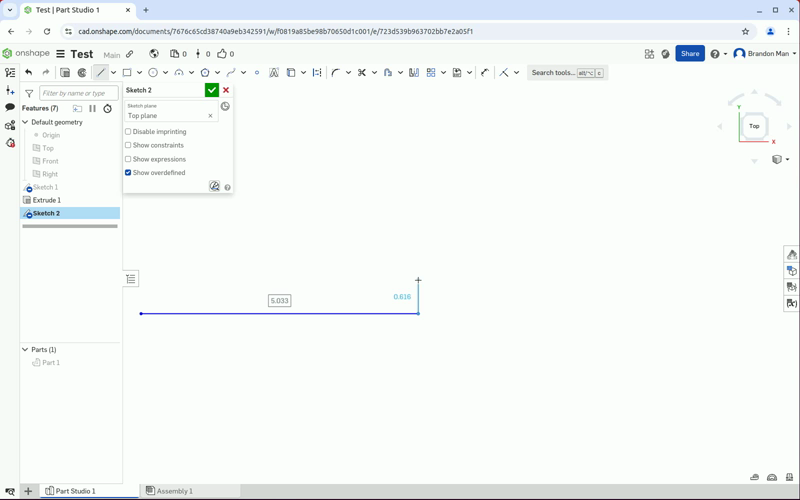
click(418, 279)
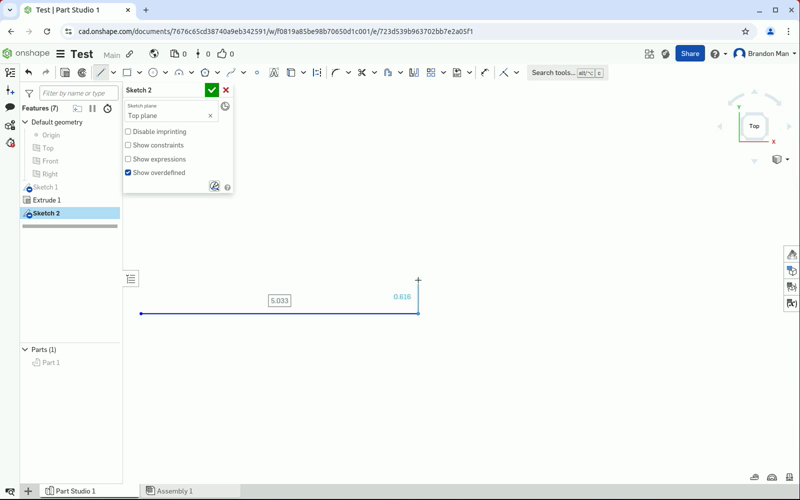
scroll(-6)
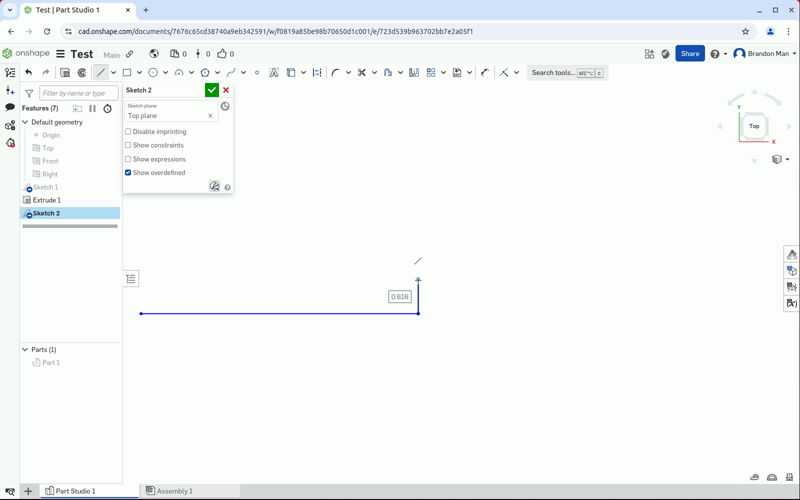
scroll(-6)
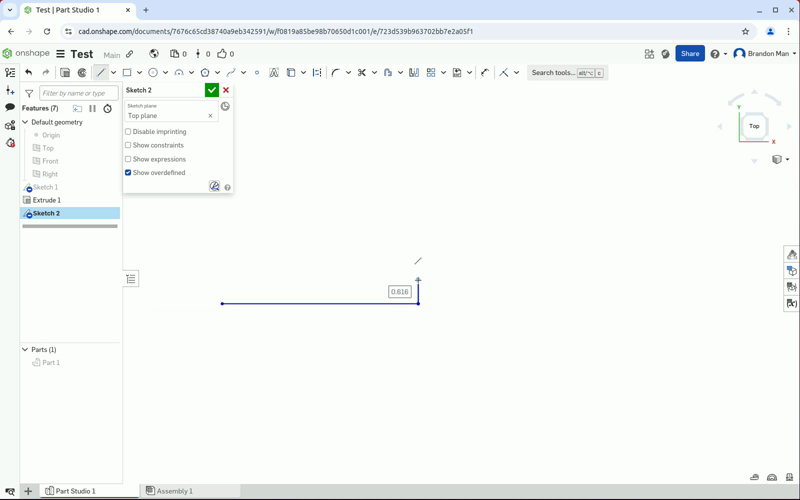
scroll(-6)
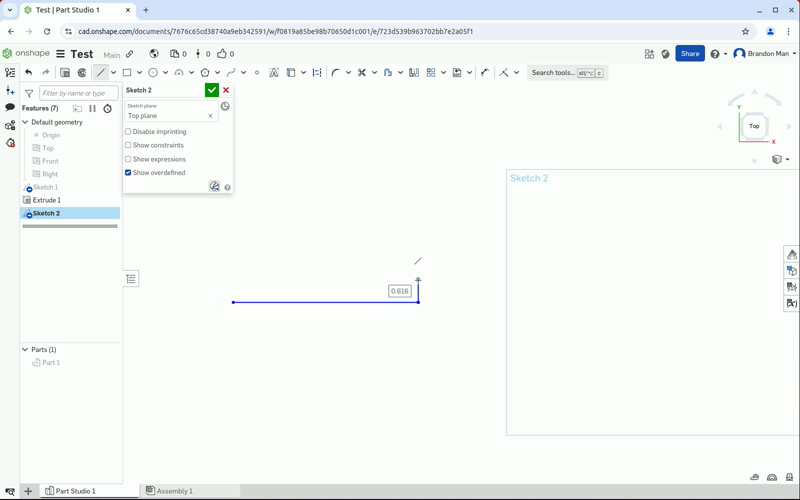
scroll(-6)
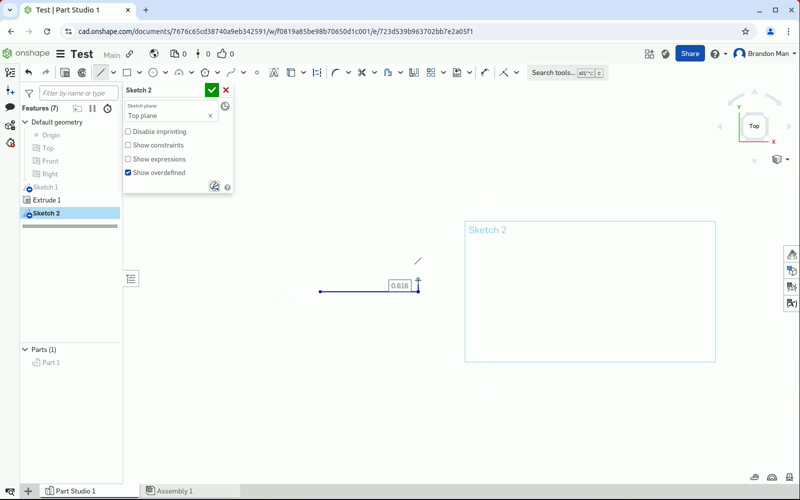
scroll(-6)
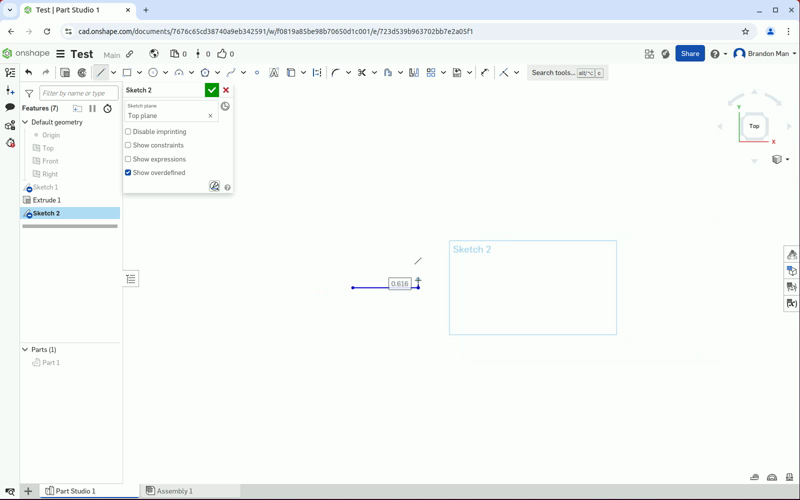
scroll(-6)
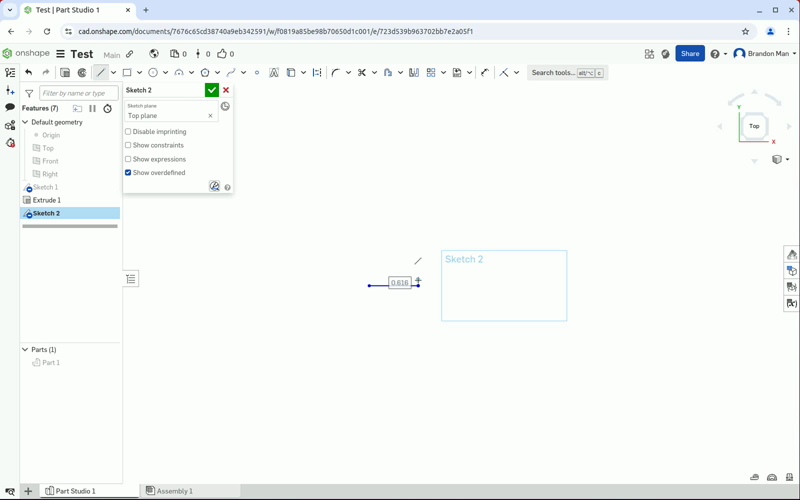
scroll(-6)
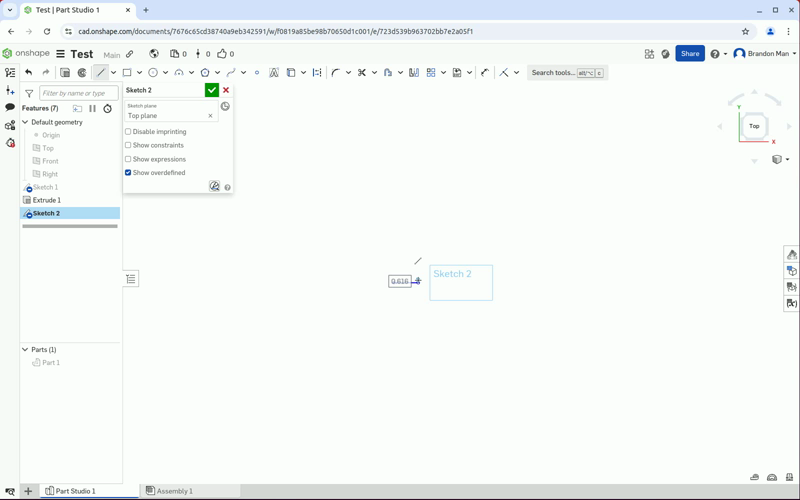
key_up(shift)
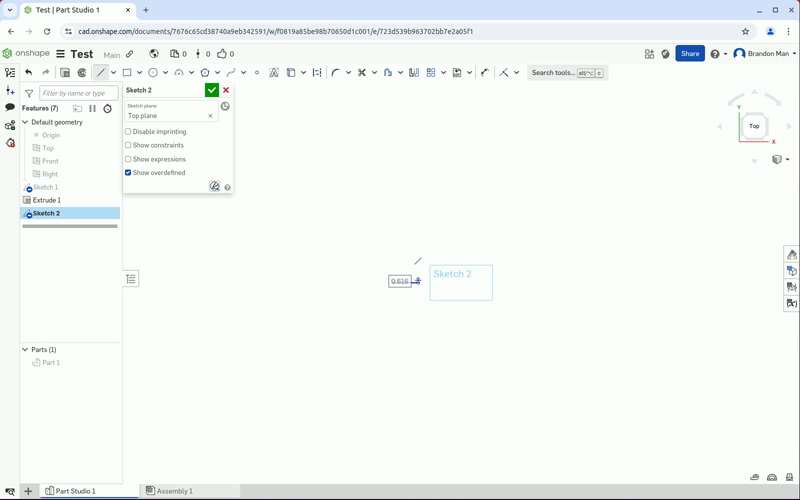
key_down(shift)
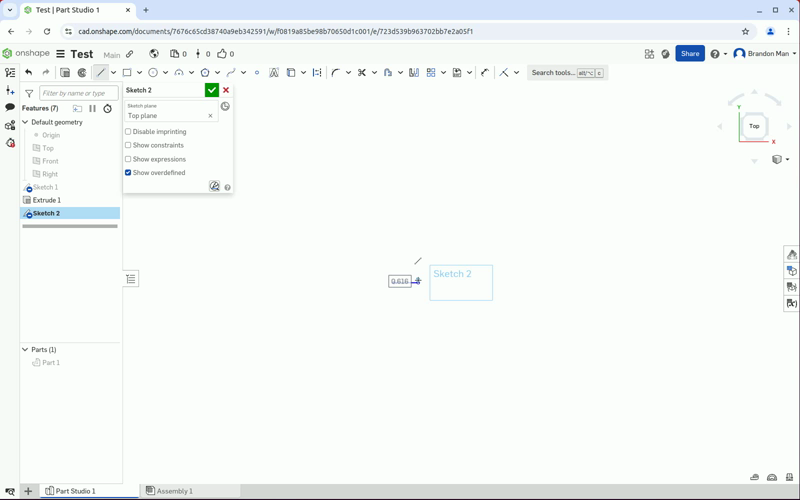
mouse_move(448, 279)
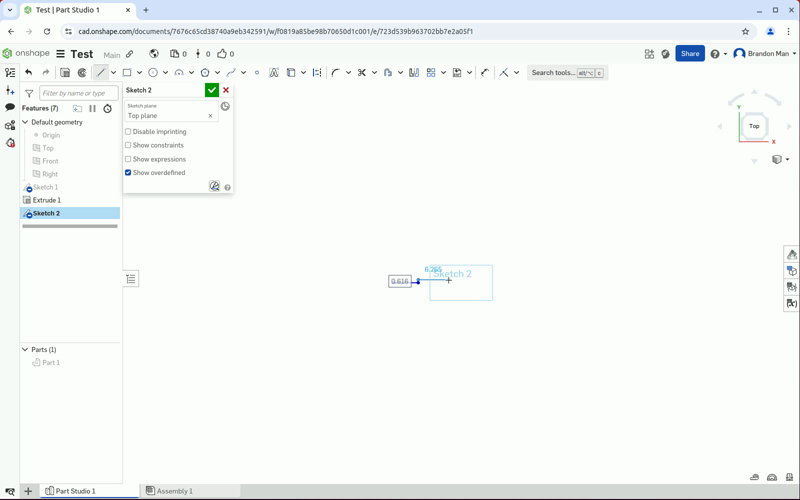
mouse_move(393, 279)
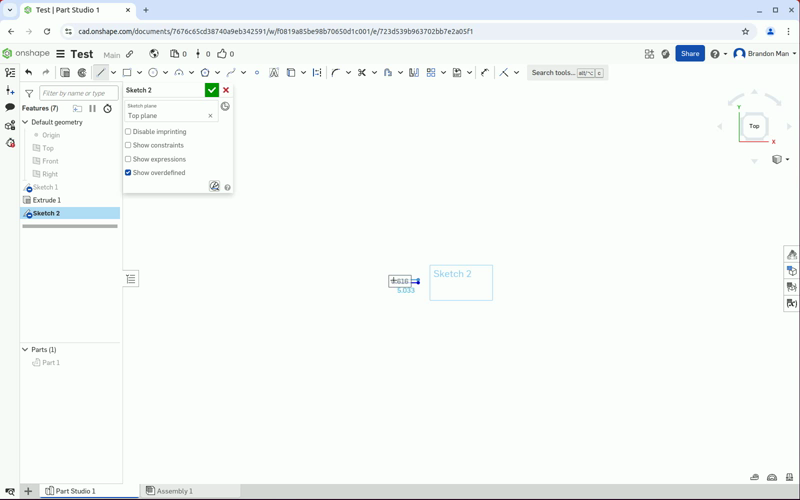
scroll(6)
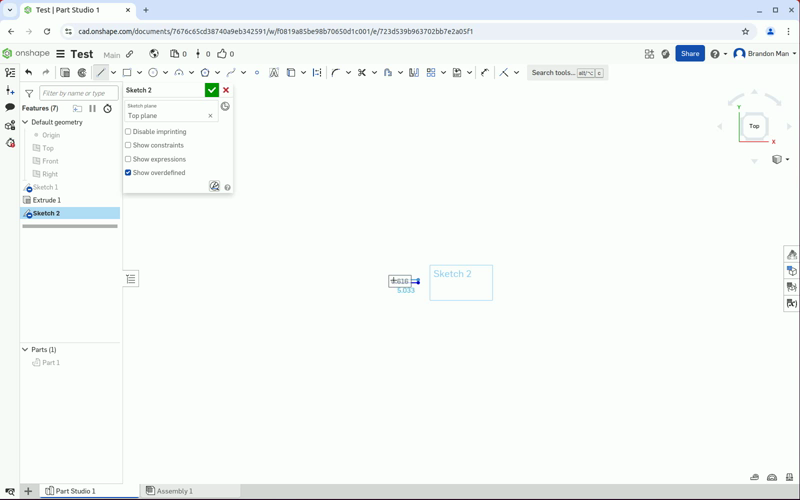
scroll(6)
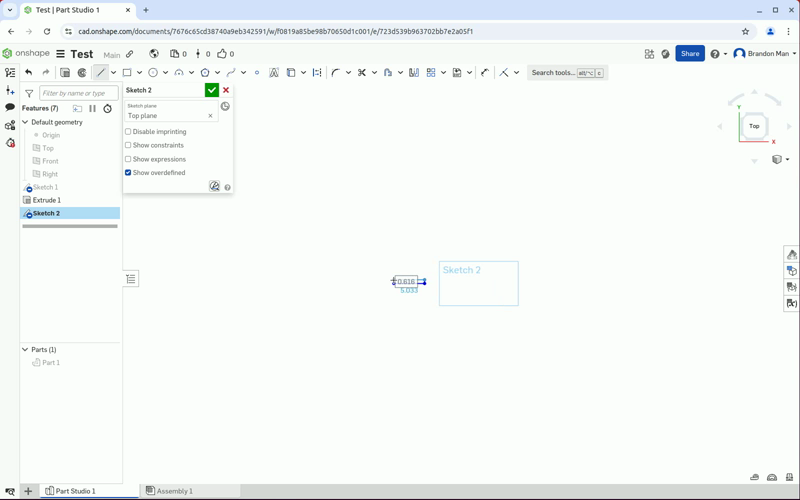
scroll(6)
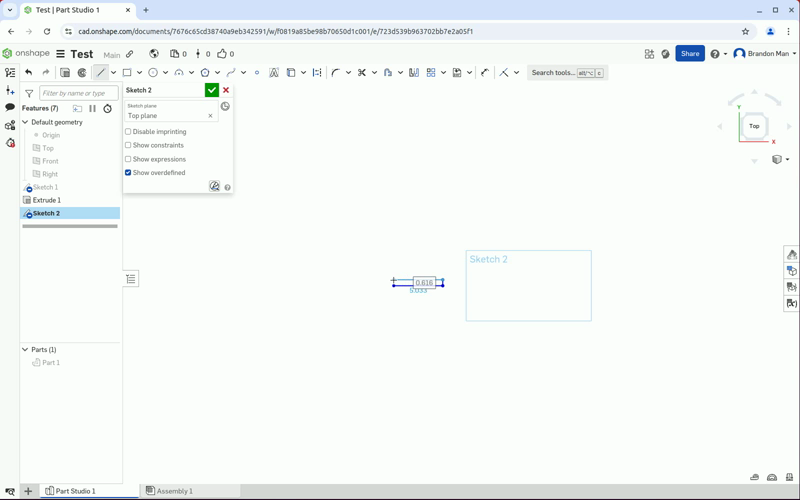
scroll(6)
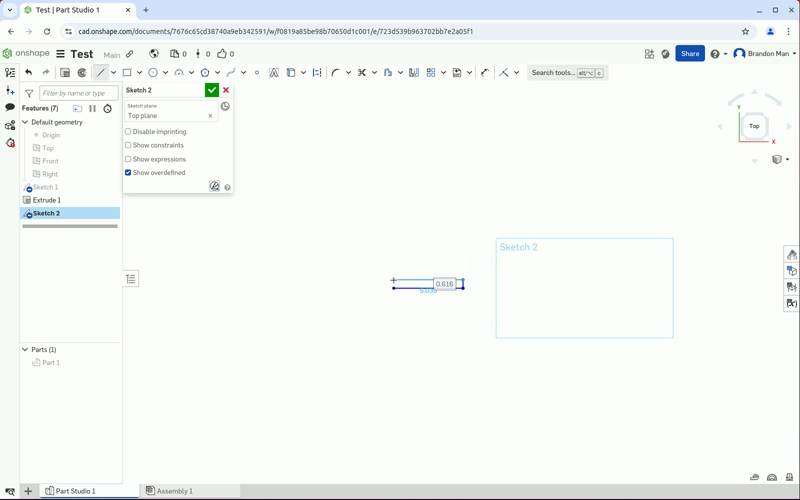
scroll(6)
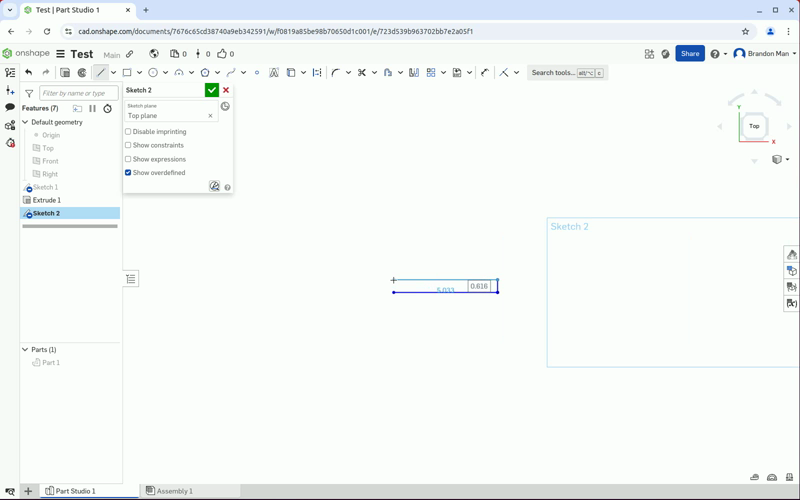
scroll(6)
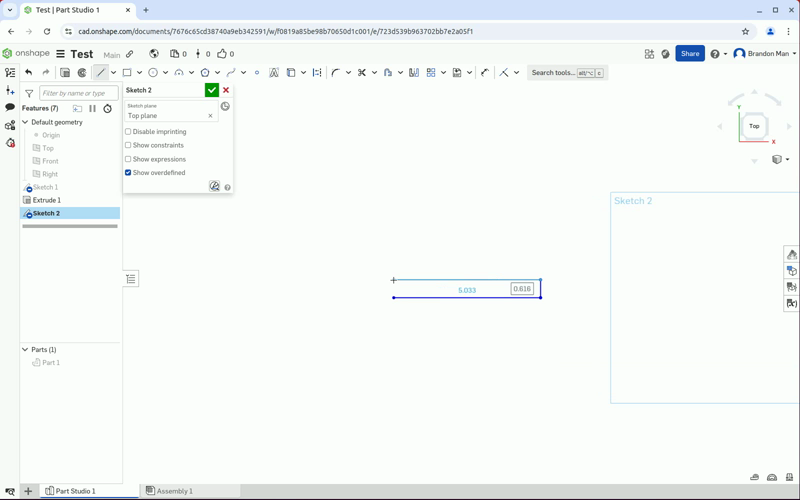
scroll(6)
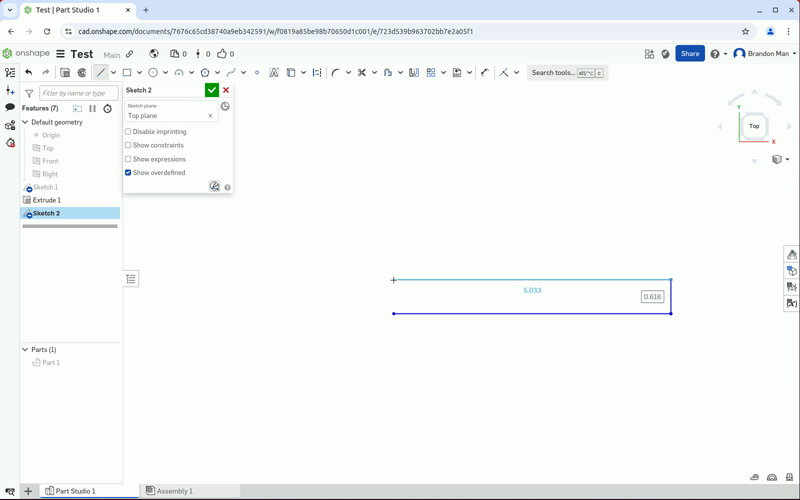
click(393, 279)
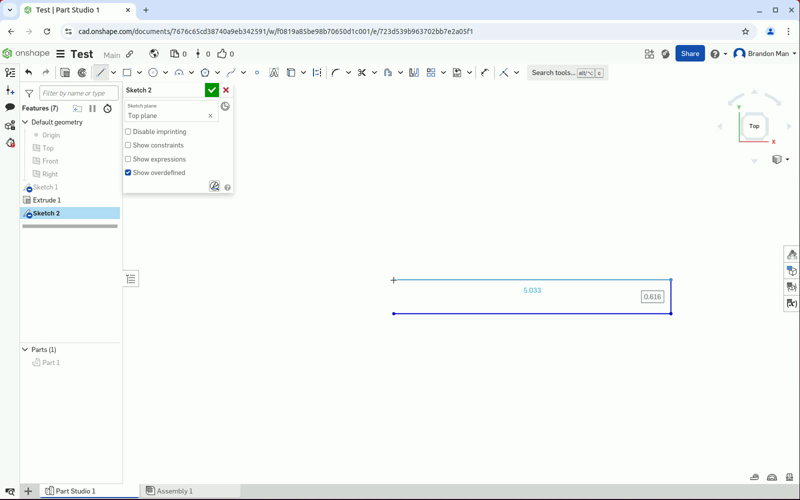
scroll(-6)
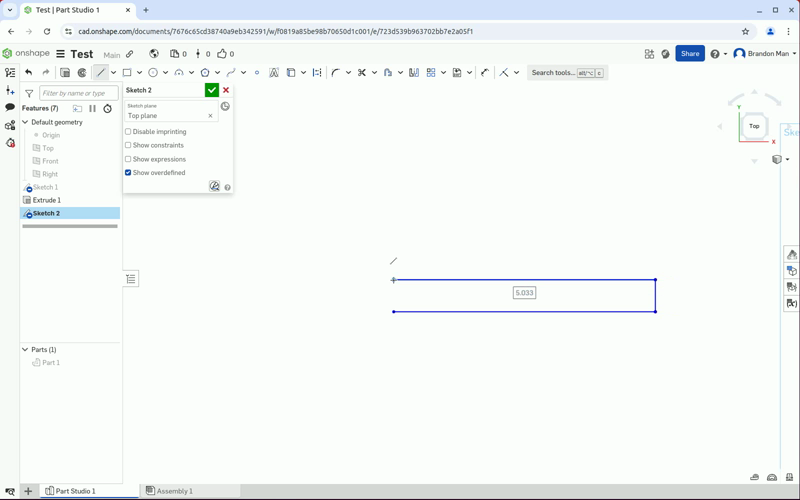
scroll(-6)
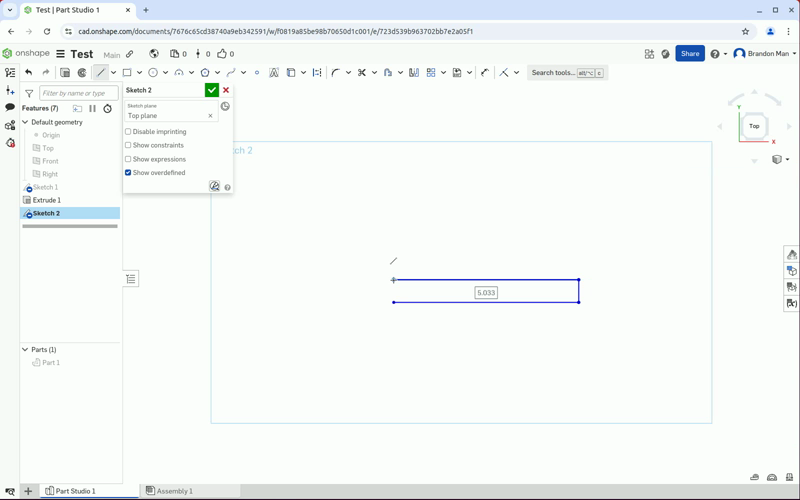
scroll(-6)
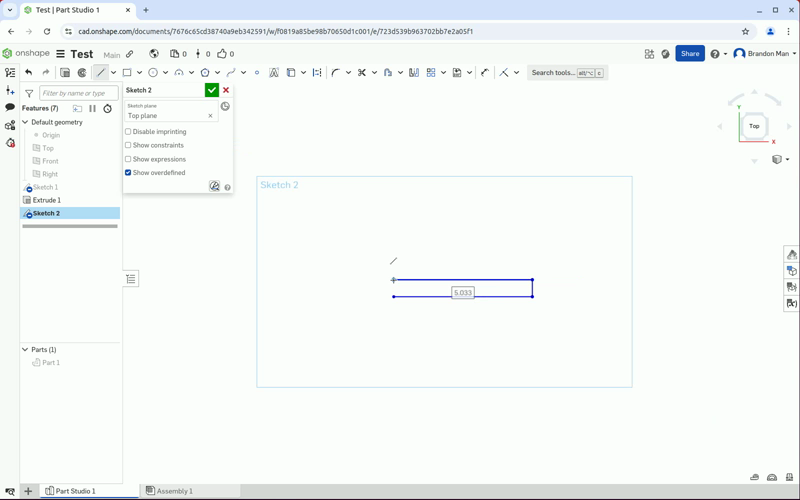
scroll(-6)
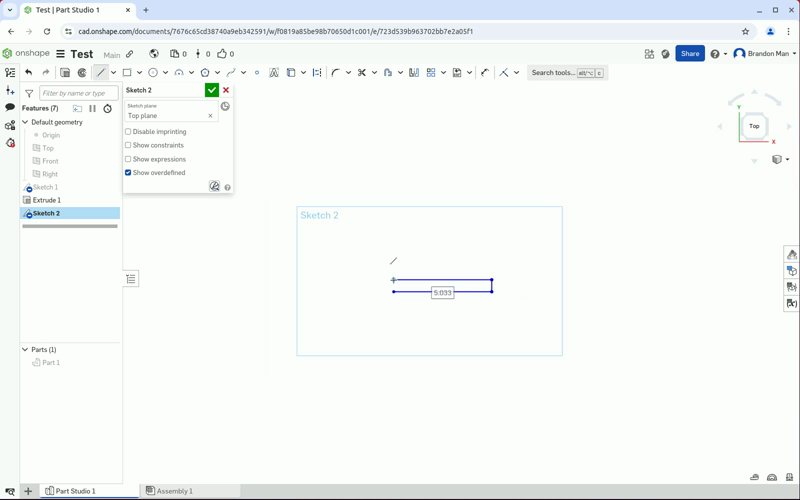
scroll(-6)
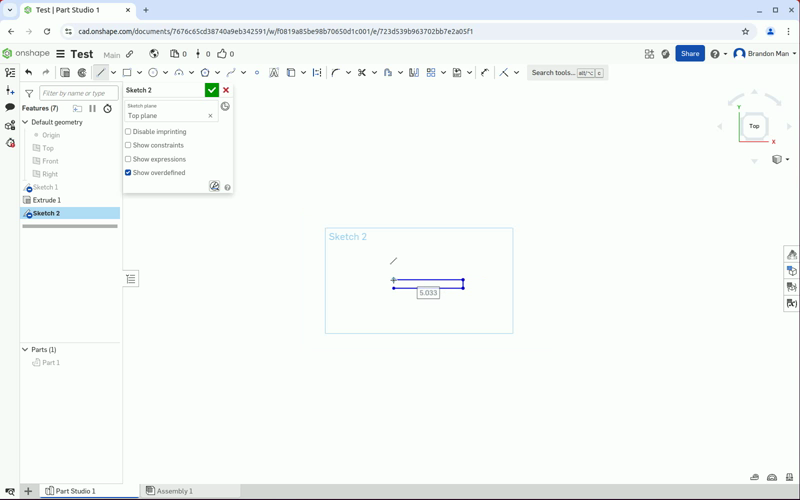
scroll(-6)
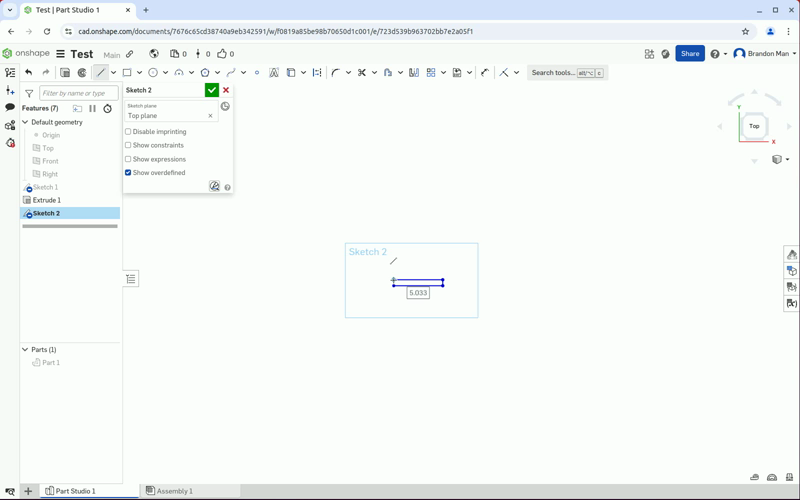
scroll(-6)
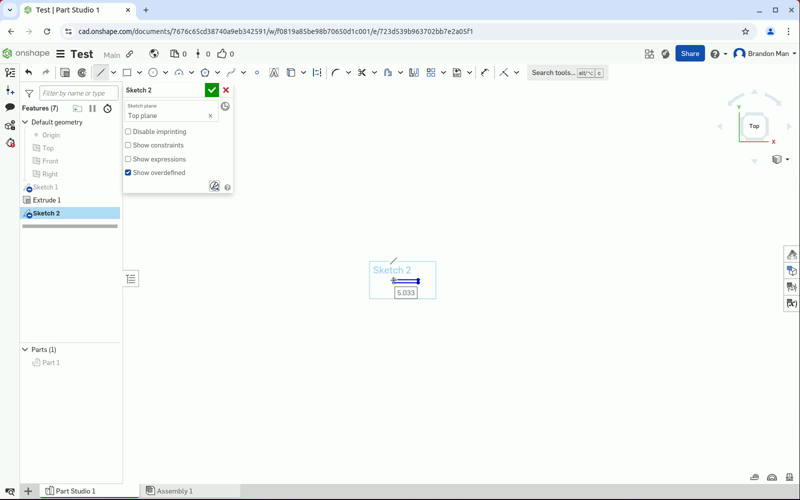
key_up(shift)
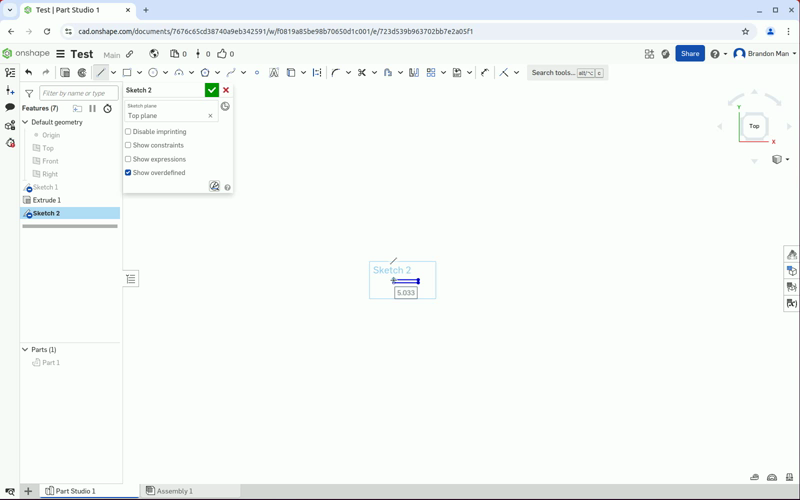
mouse_move(423, 279)
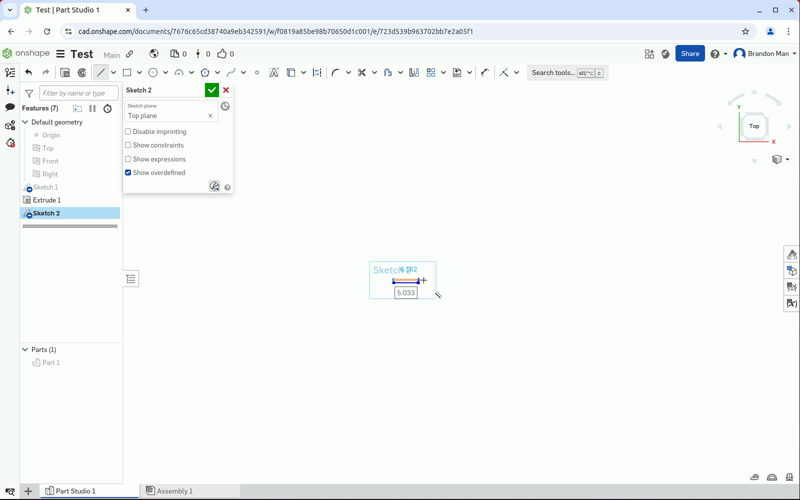
key_down(shift)
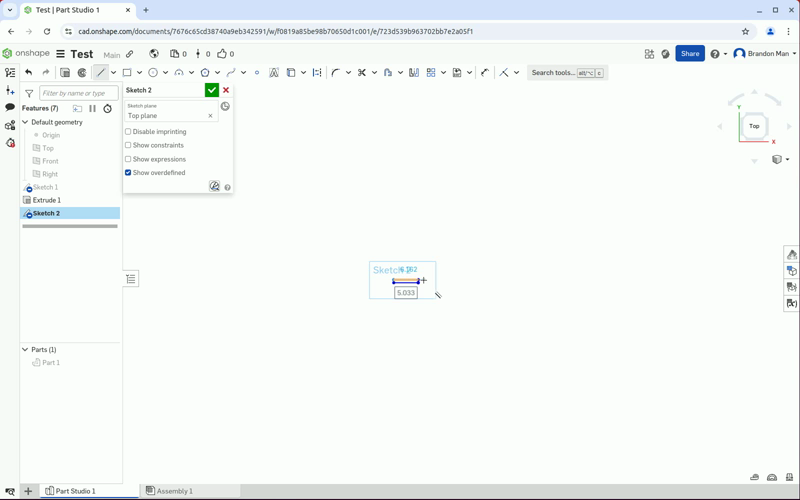
mouse_move(393, 282)
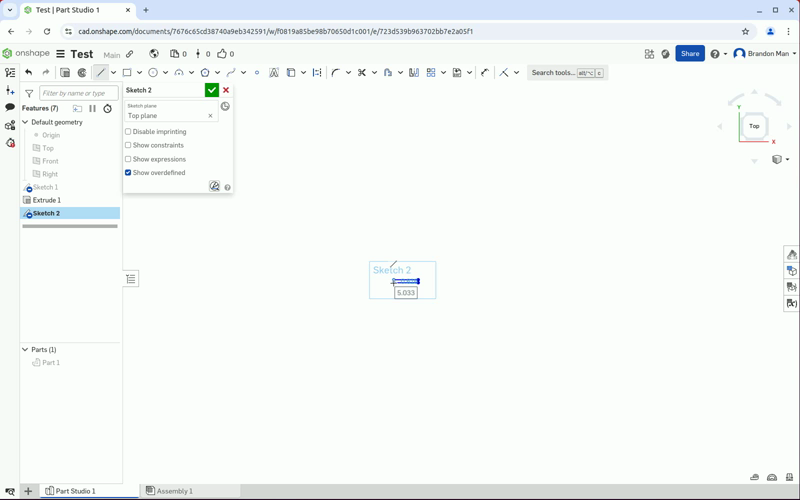
scroll(6)
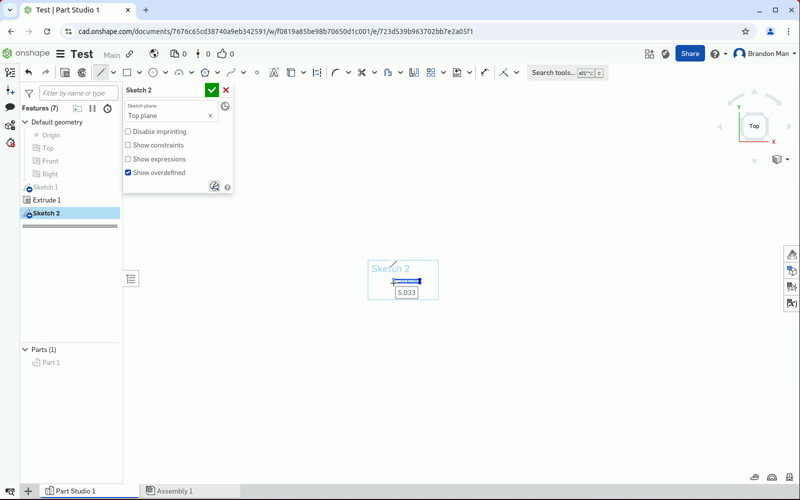
scroll(6)
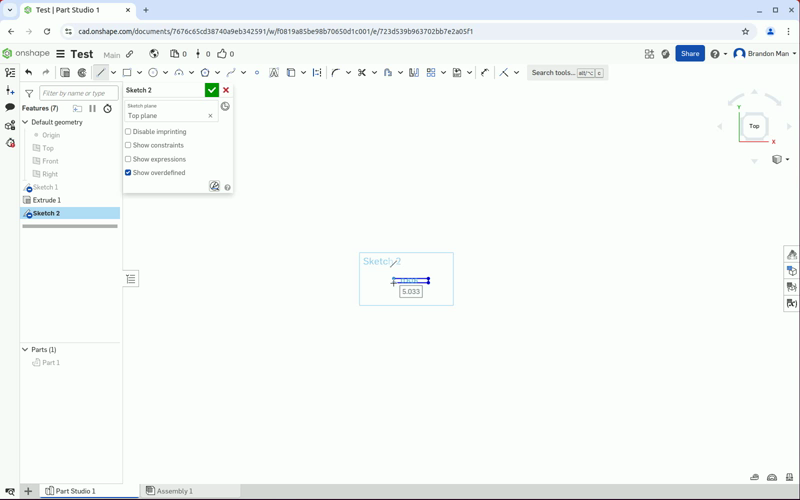
scroll(6)
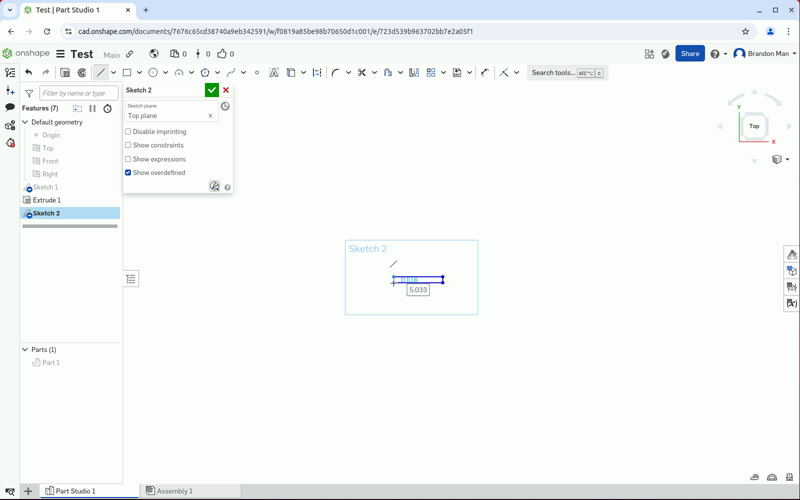
scroll(6)
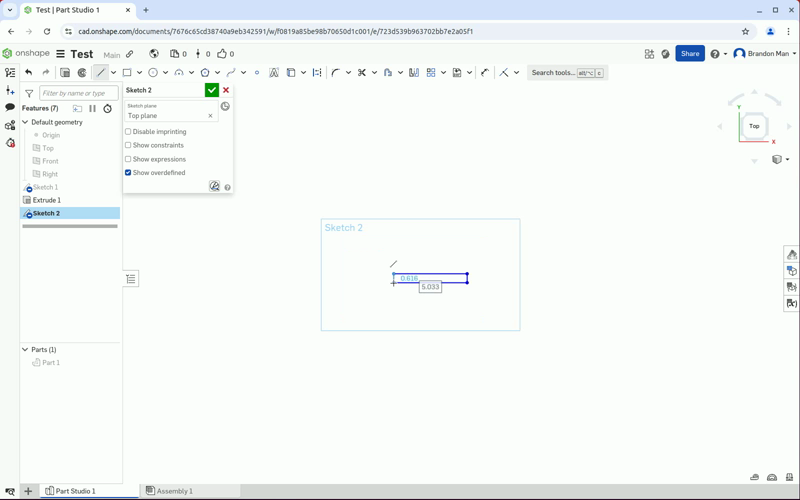
scroll(6)
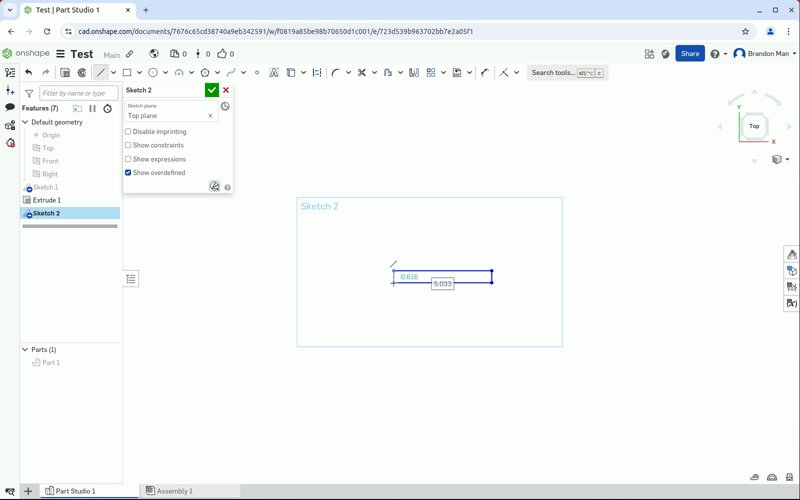
scroll(6)
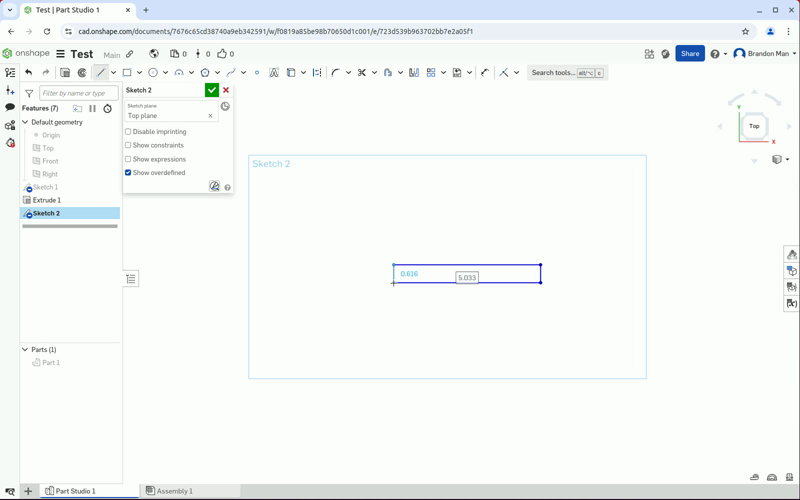
scroll(6)
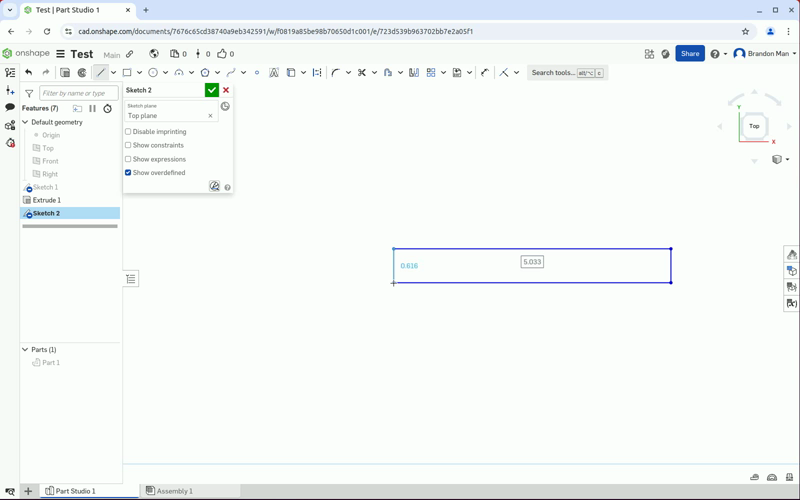
key_up(shift)
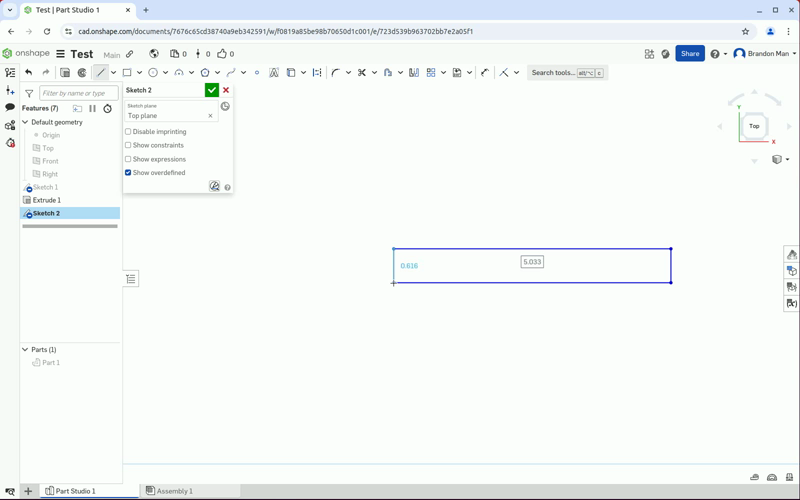
click(393, 282)
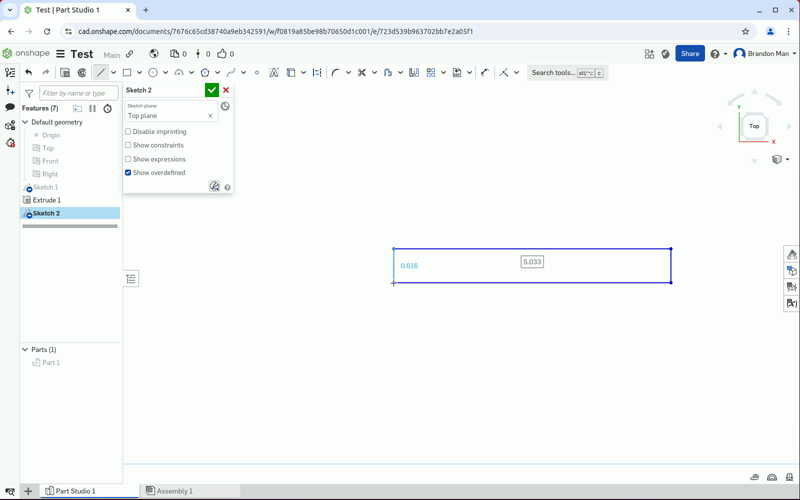
scroll(-6)
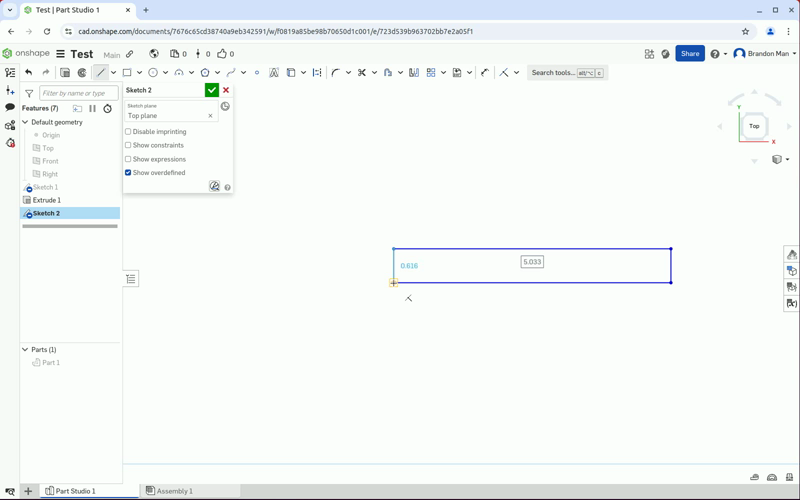
scroll(-6)
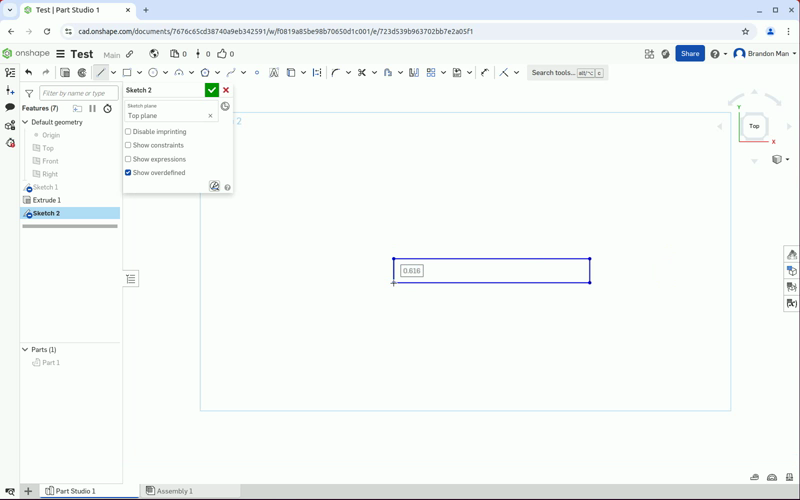
scroll(-6)
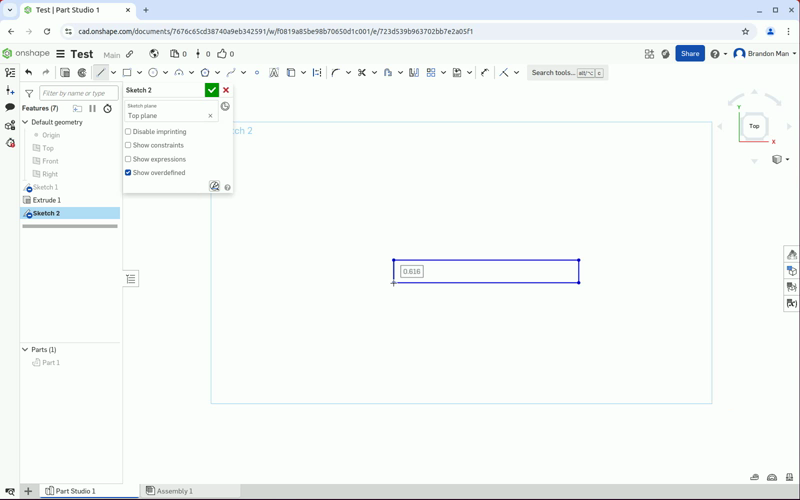
scroll(-6)
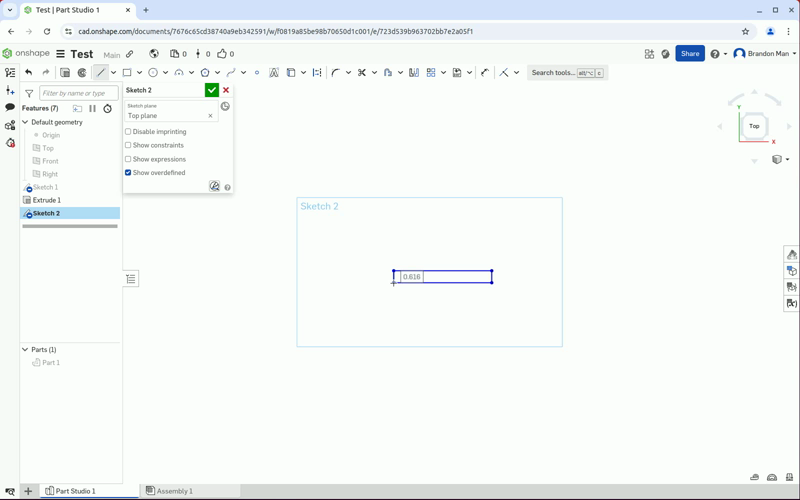
scroll(-6)
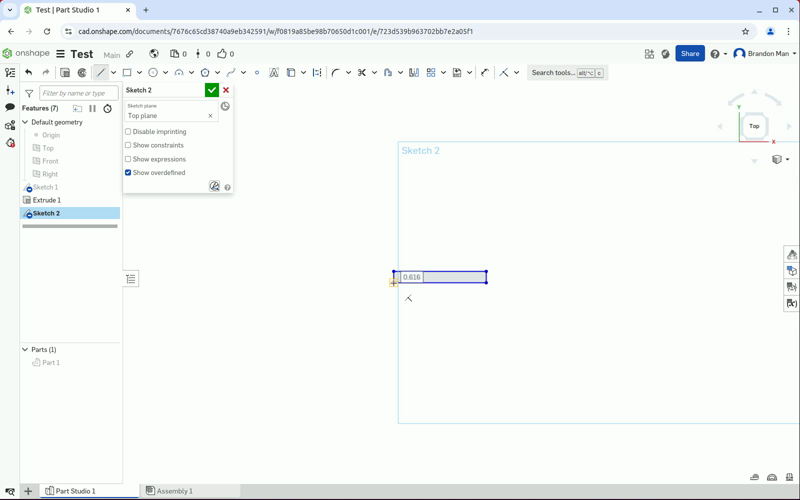
scroll(-6)
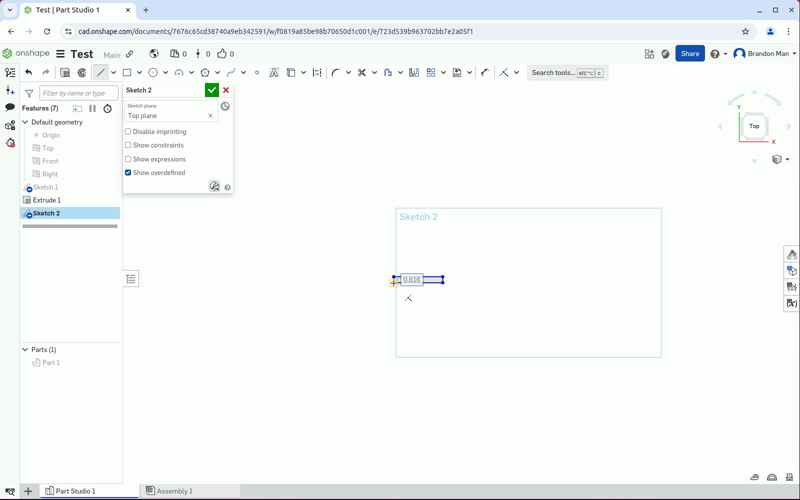
scroll(-6)
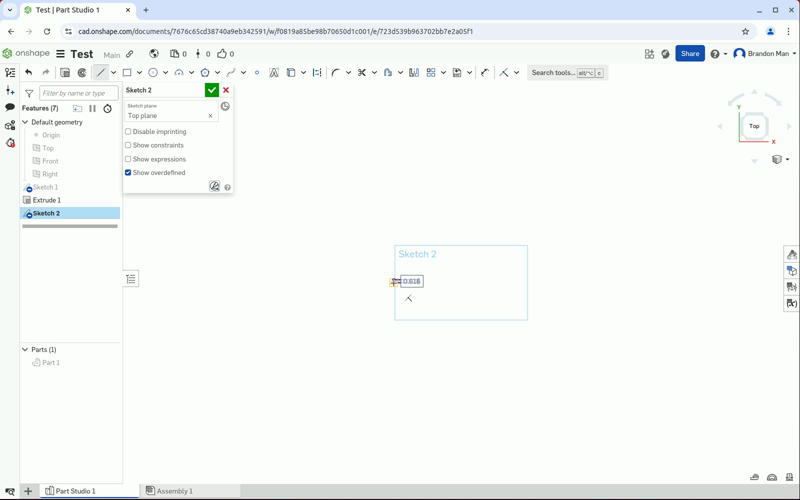
key(esc)
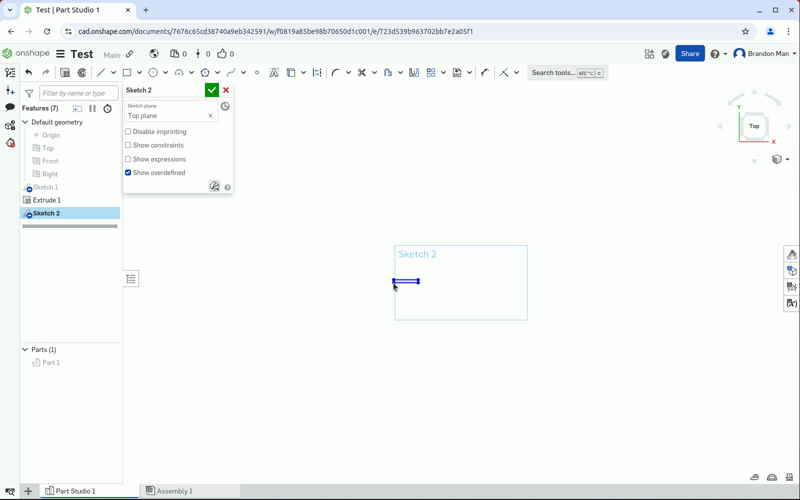
mouse_move(415, 282)
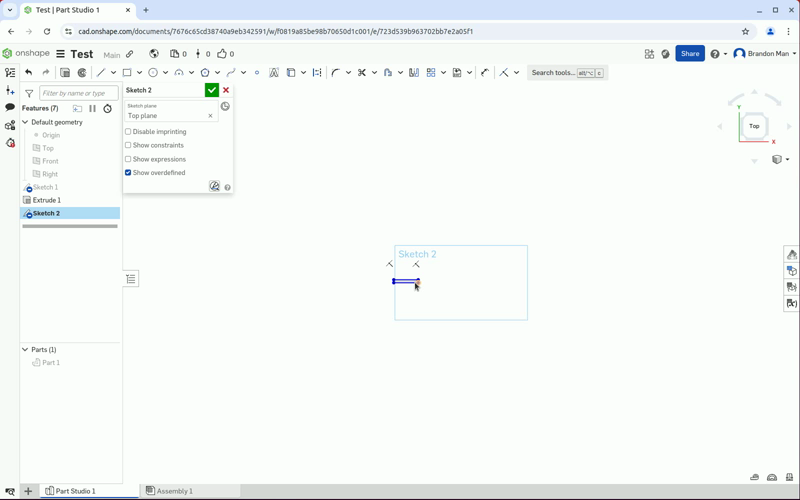
scroll(6)
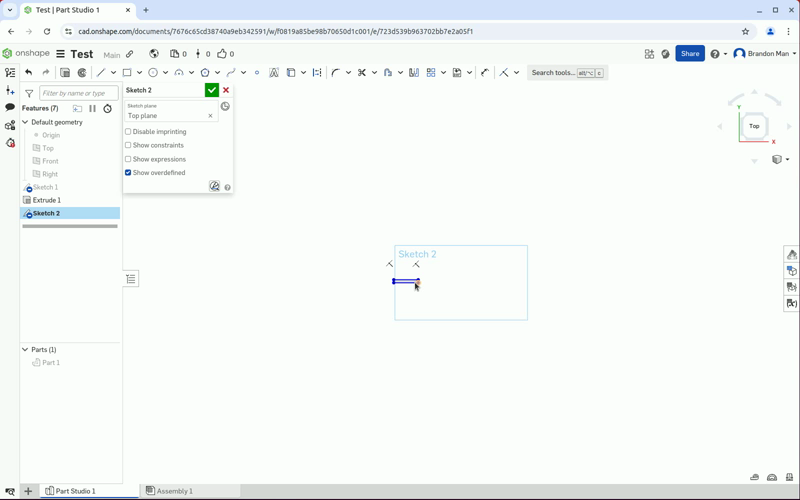
scroll(6)
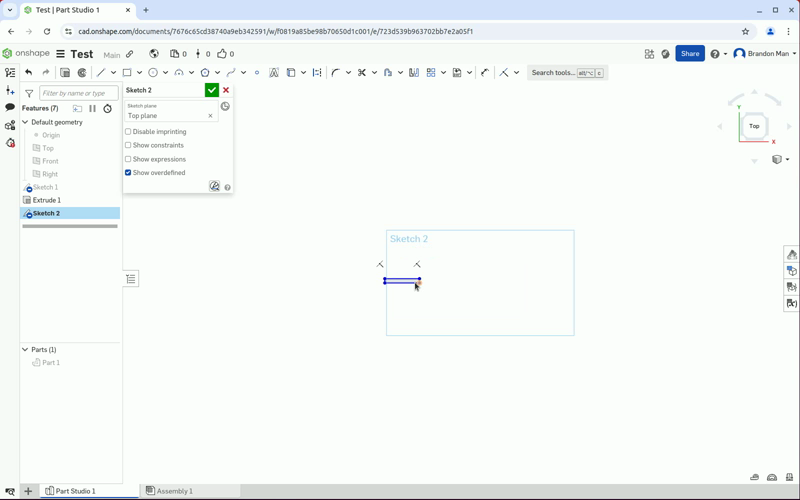
scroll(6)
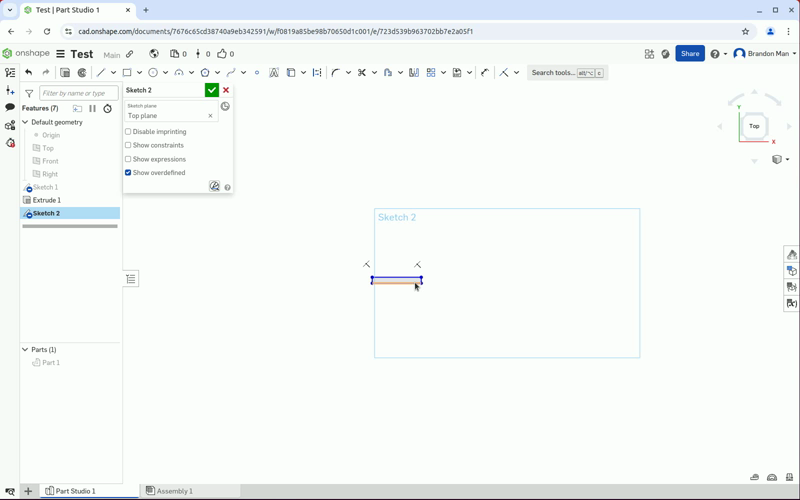
scroll(6)
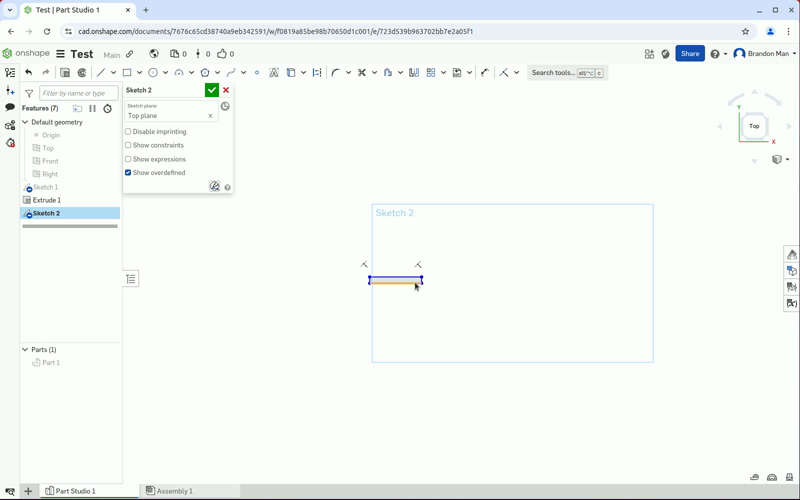
scroll(6)
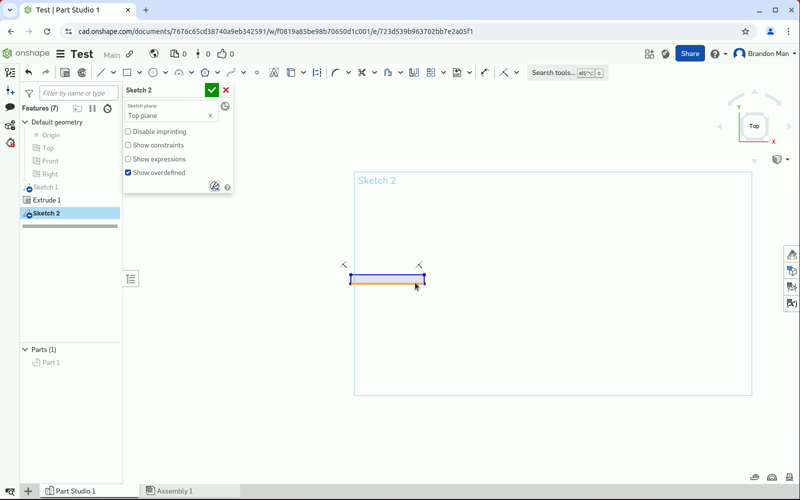
scroll(6)
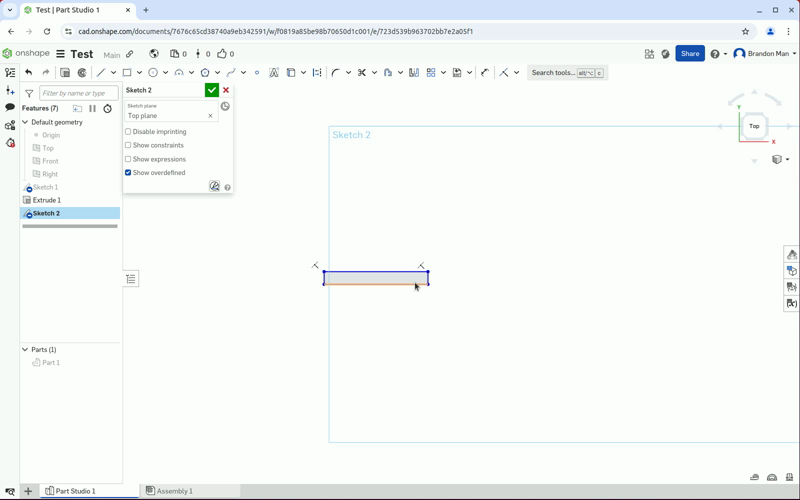
scroll(6)
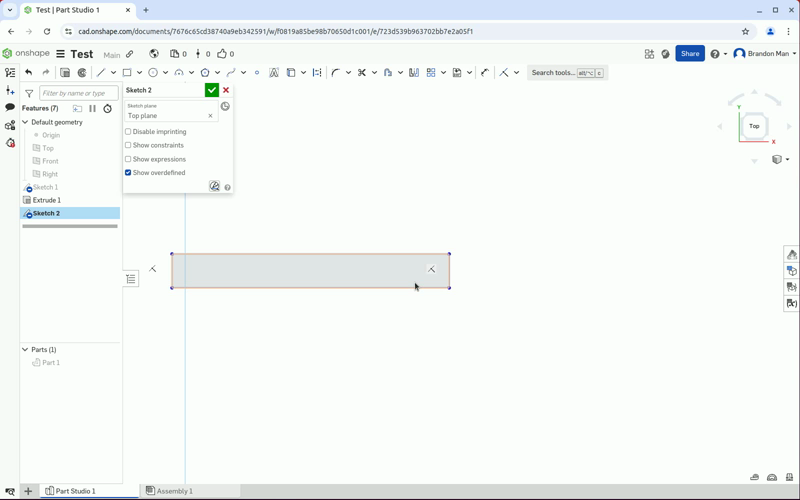
click(415, 282)
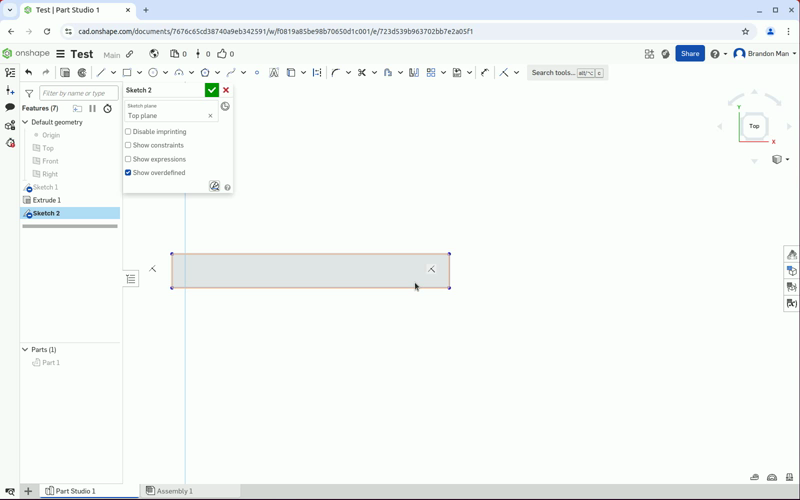
scroll(-6)
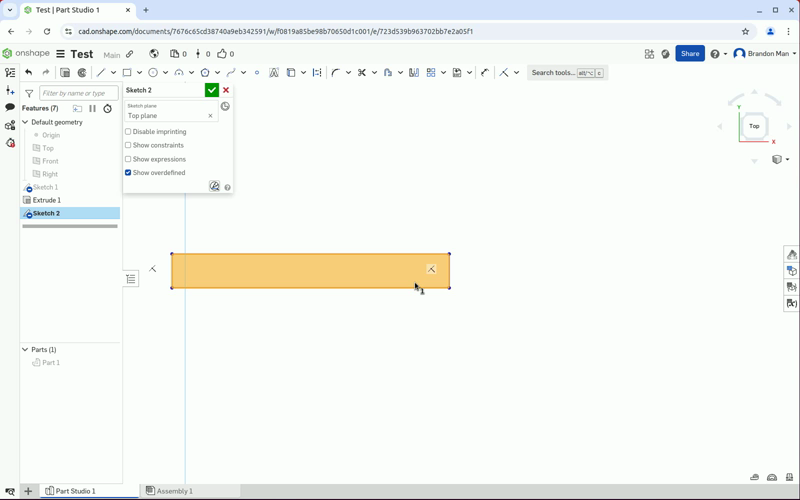
scroll(-6)
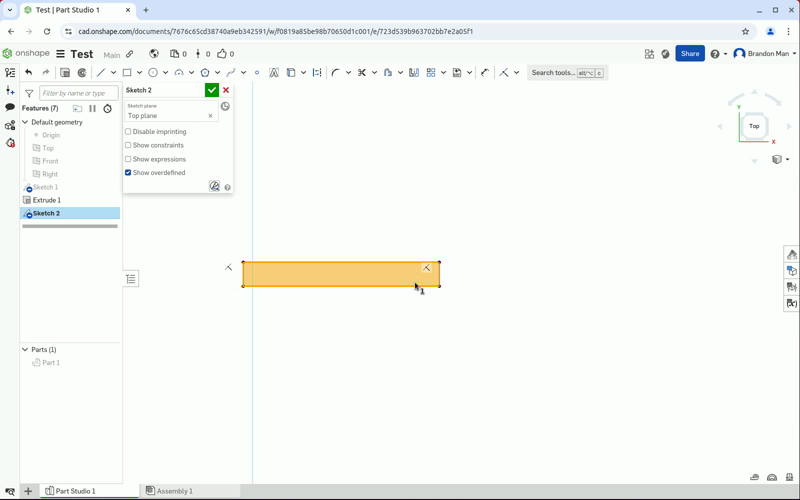
scroll(-6)
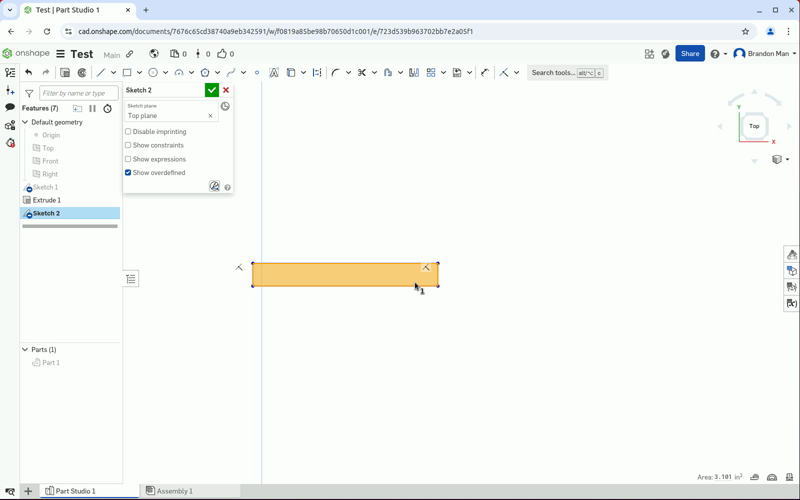
scroll(-6)
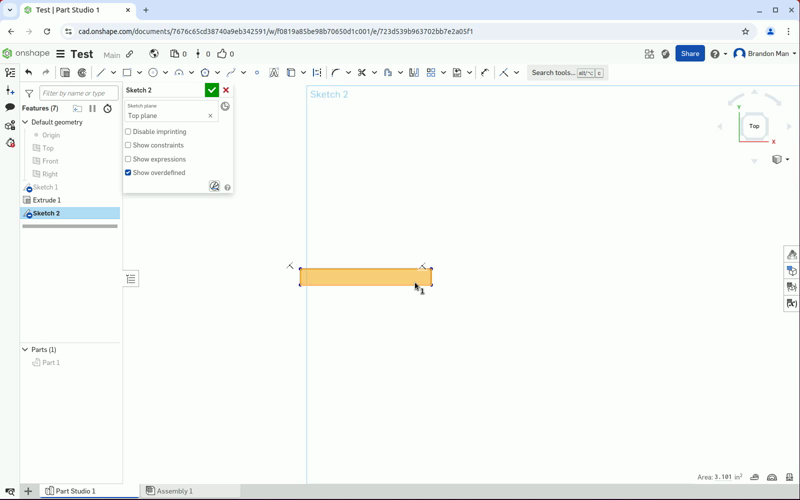
scroll(-6)
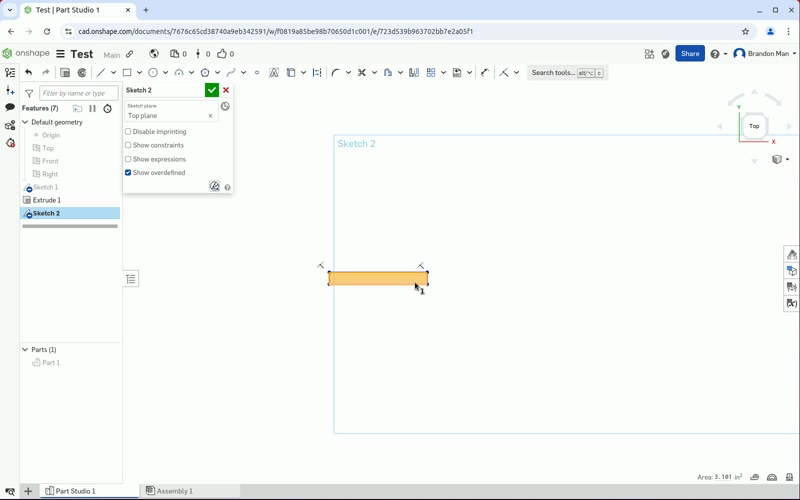
scroll(-6)
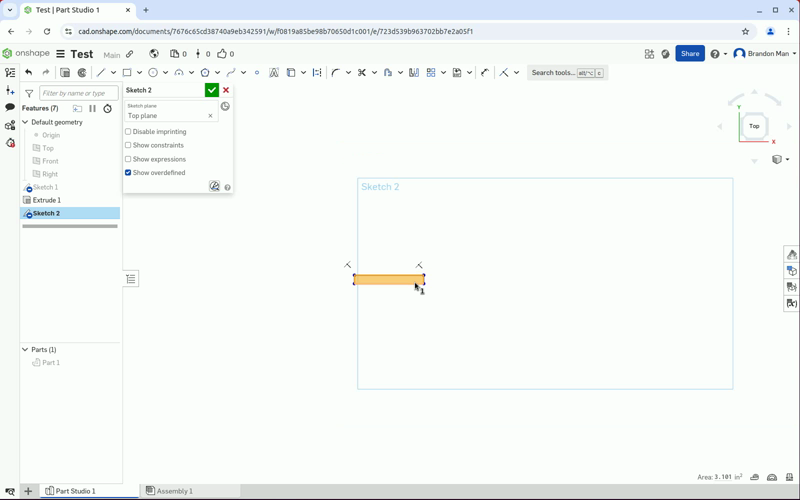
scroll(-6)
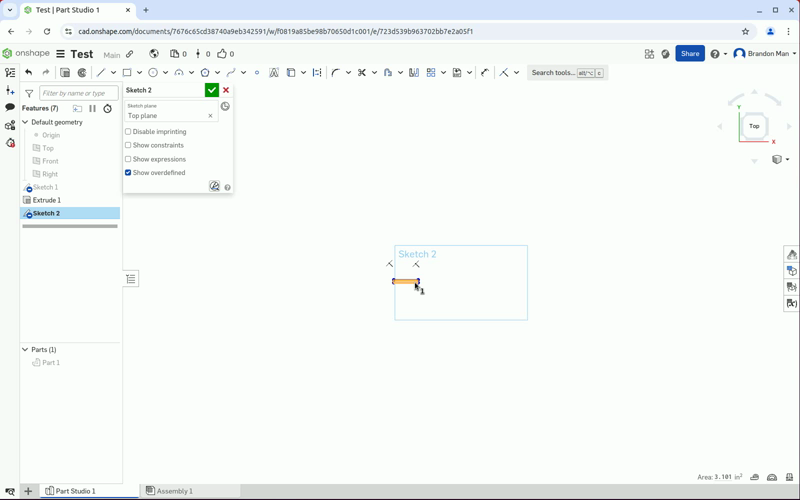
mouse_move(73, 352)
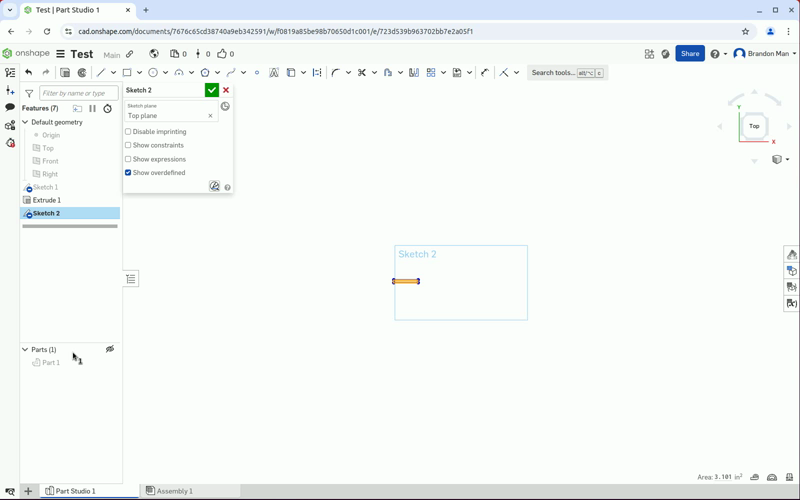
key(shift+y)
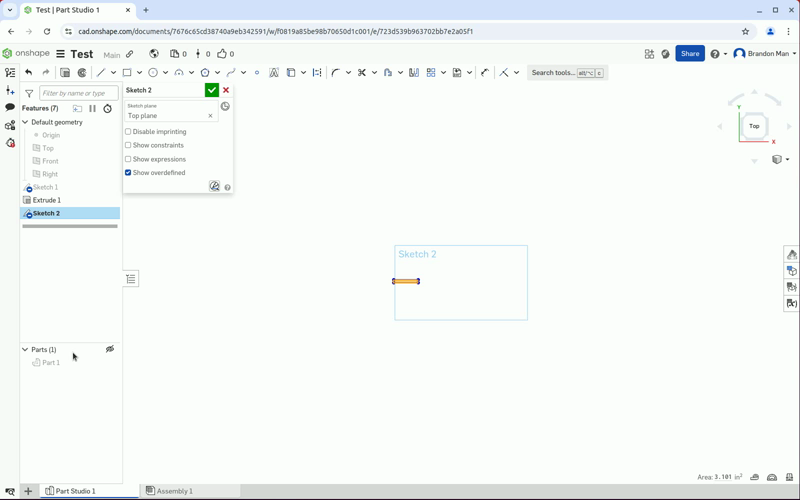
key(shift+e)
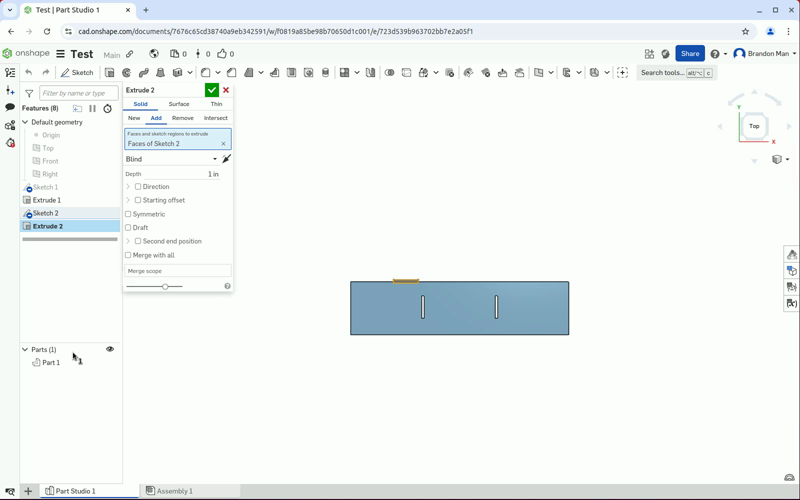
mouse_move(143, 106)
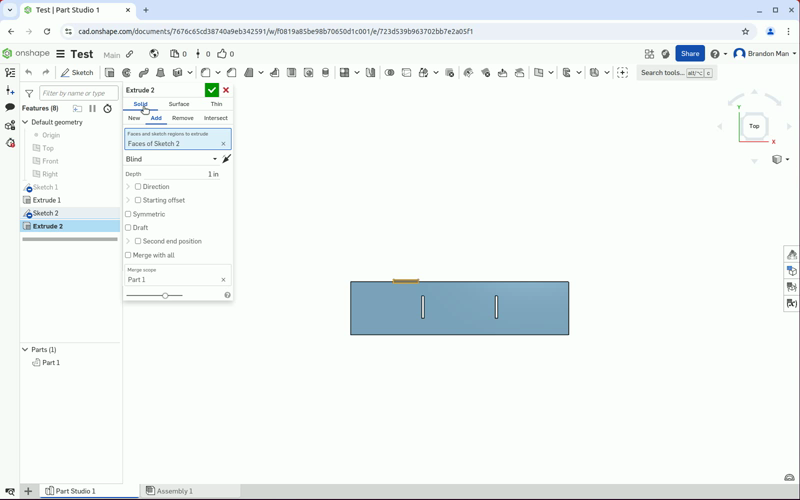
click(143, 106)
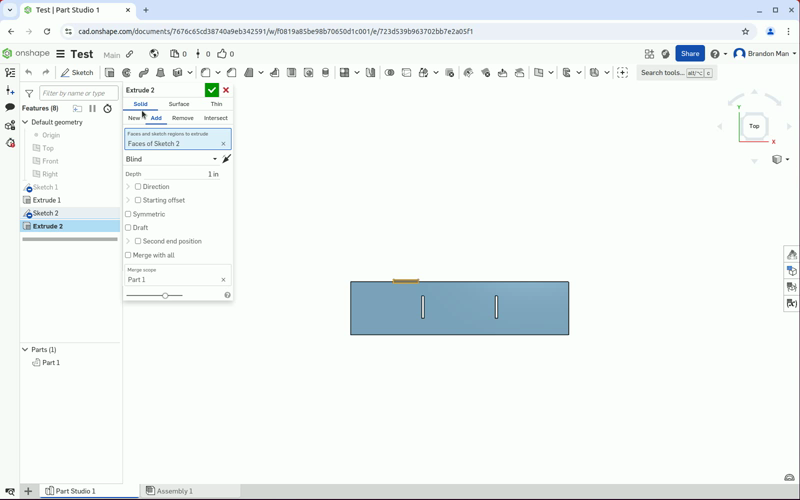
mouse_move(137, 120)
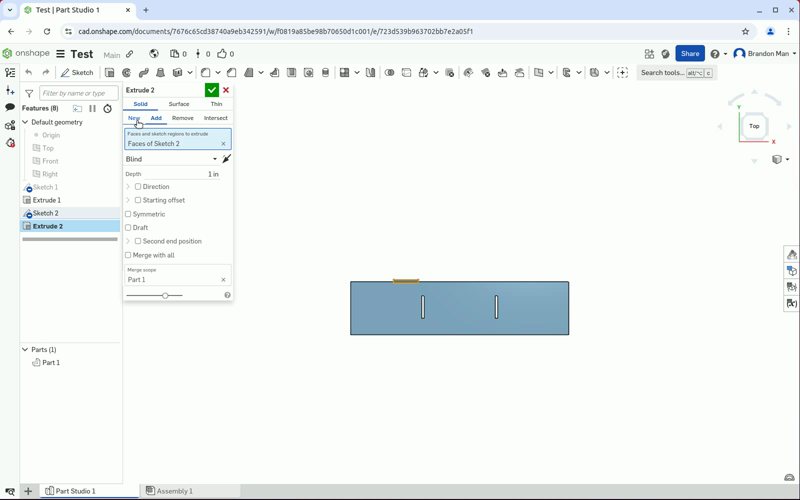
click(137, 120)
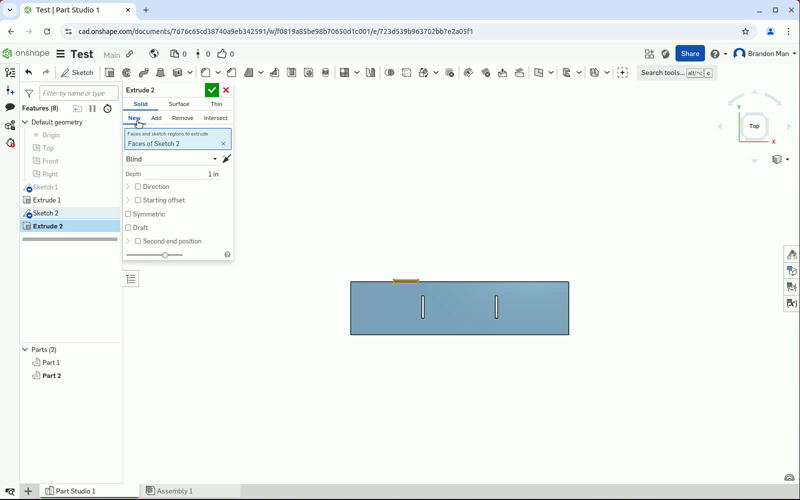
key(tab, 4)
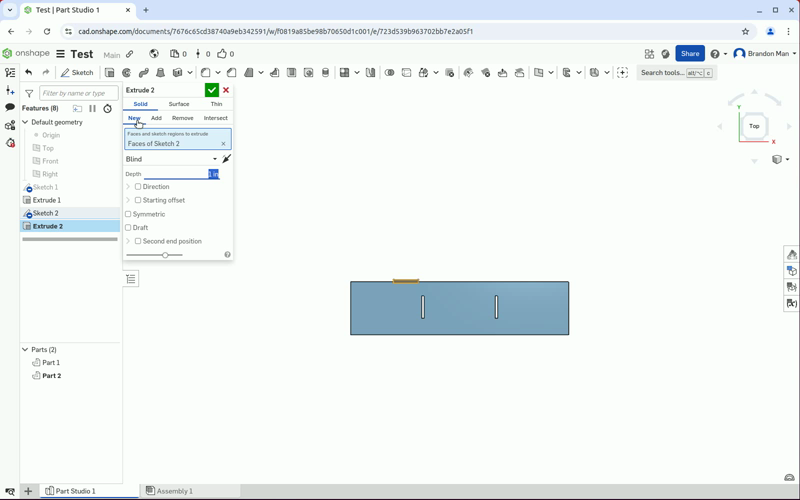
text(0.481)
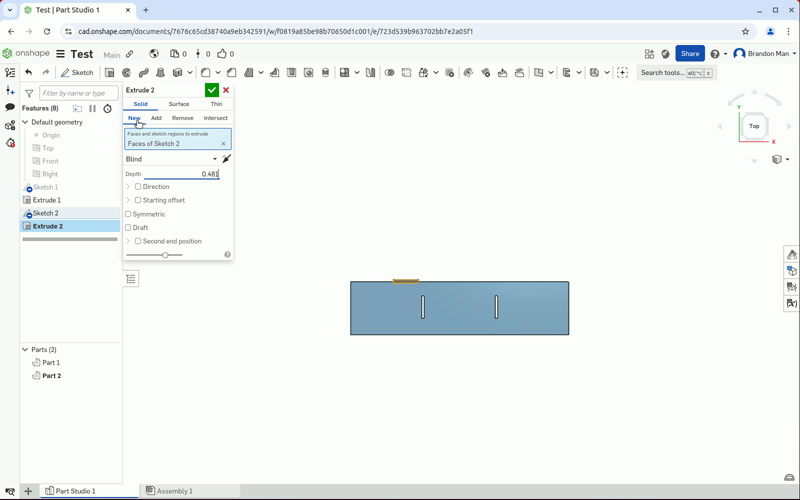
key(enter)
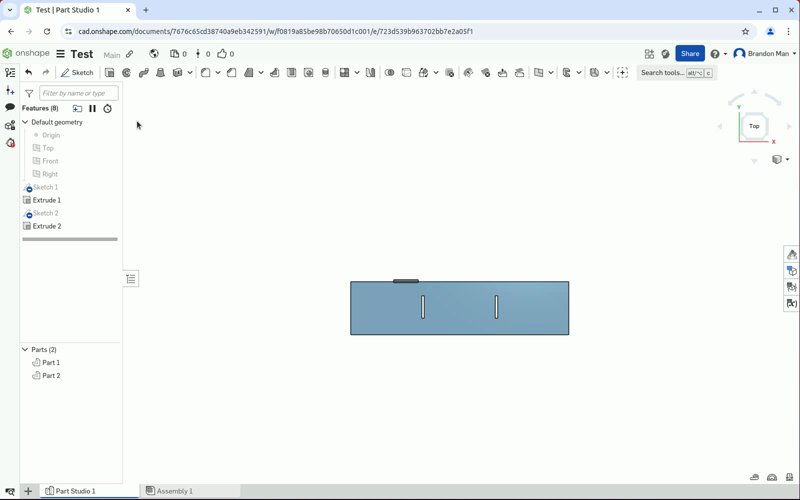
key(shift+h)
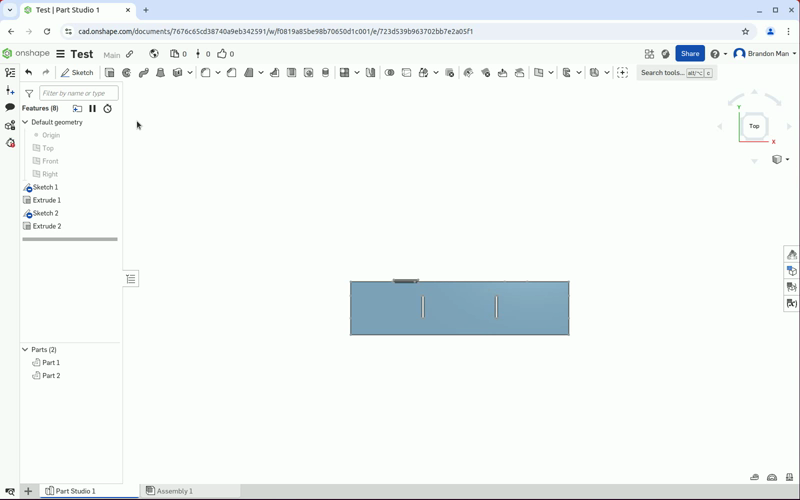
key(shift+h)
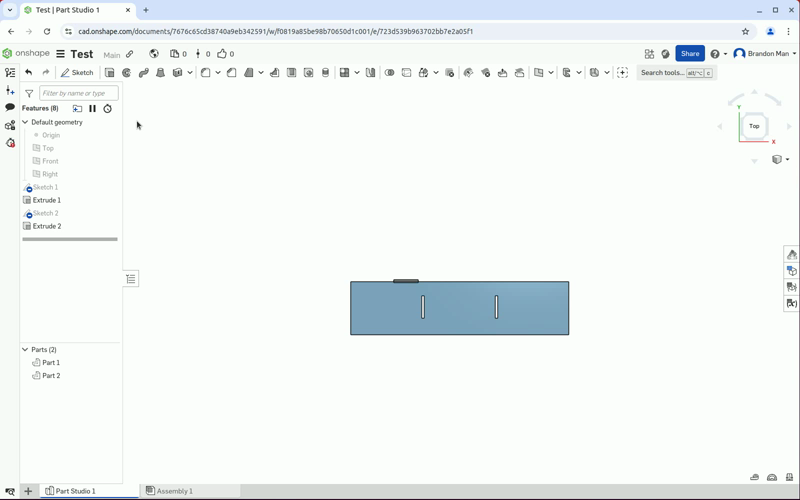
mouse_move(73, 189)
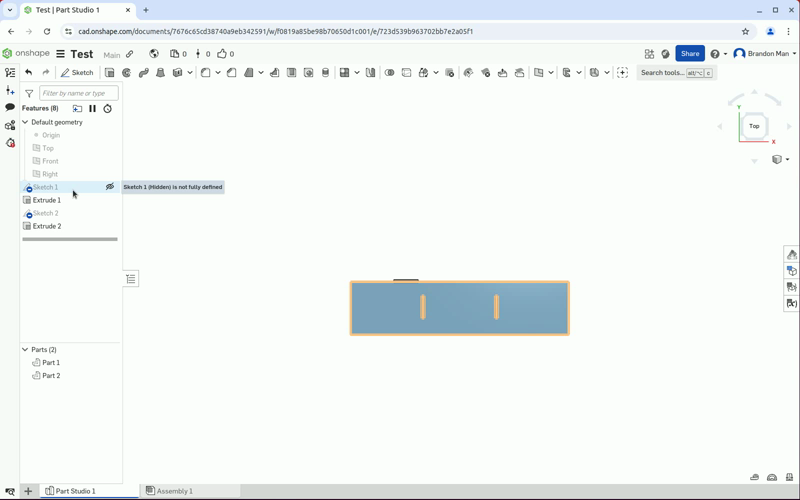
click(73, 189)
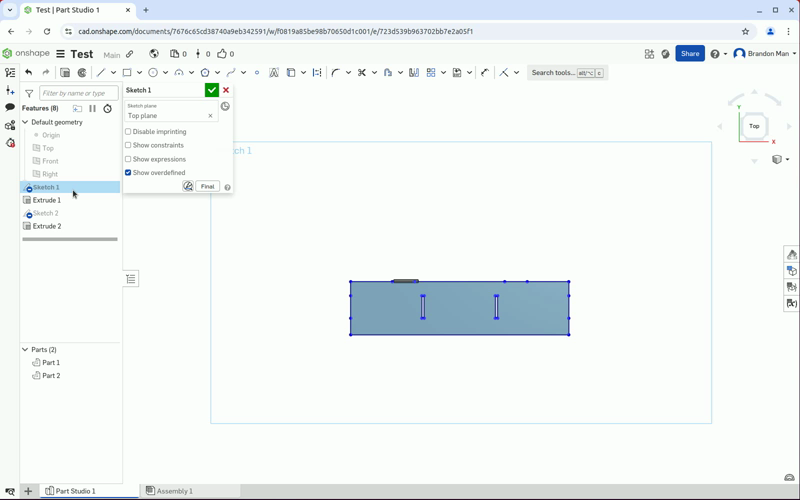
mouse_move(229, 92)
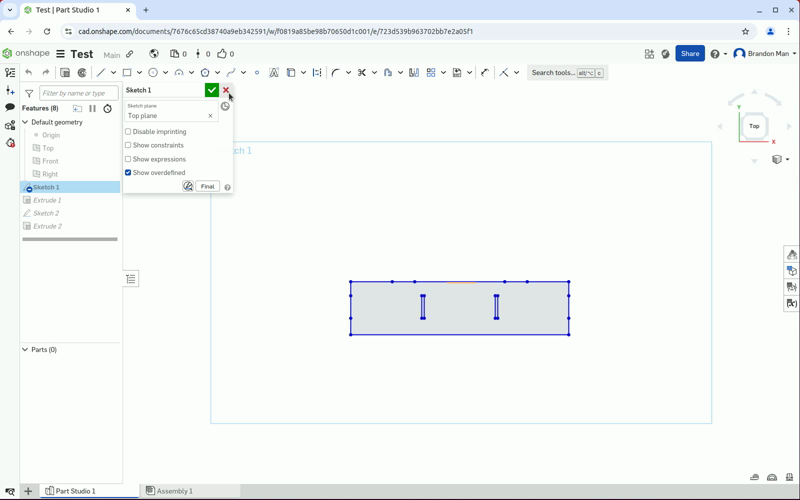
click(229, 92)
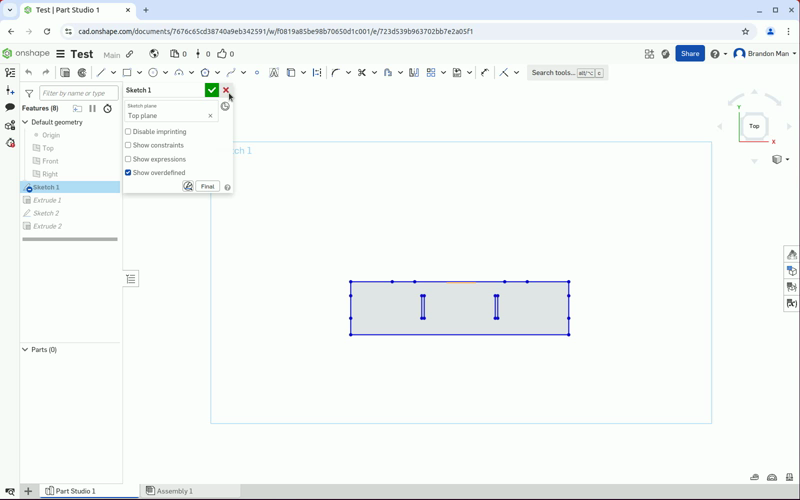
key(shift+s)
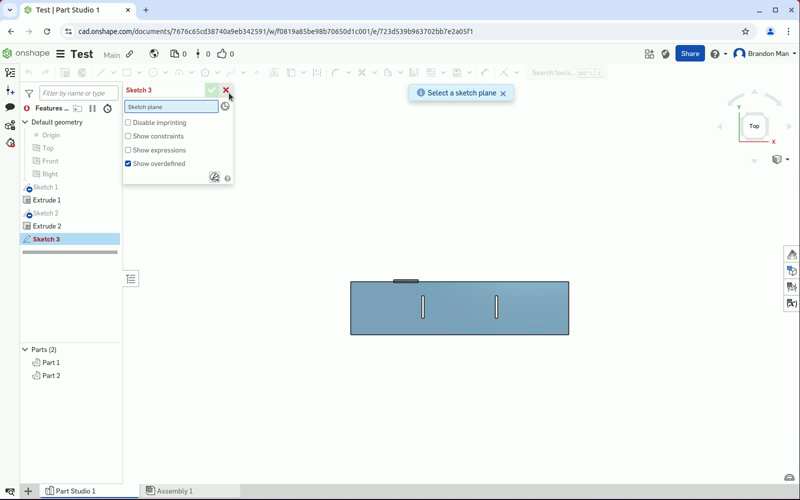
mouse_move(73, 150)
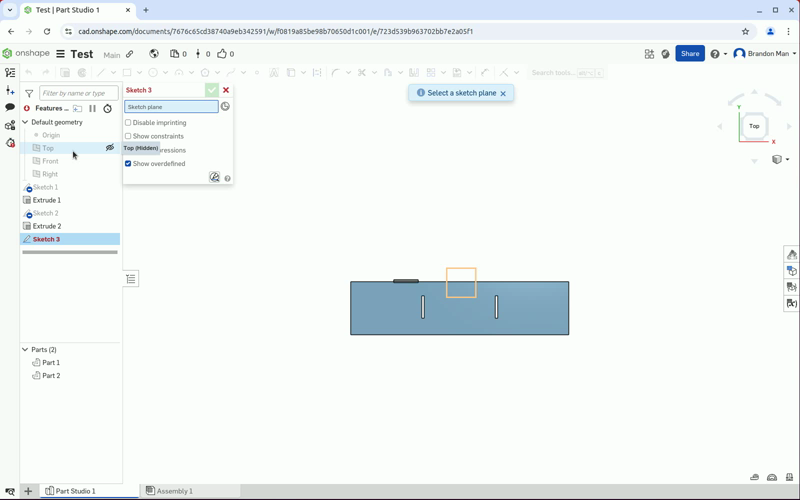
click(73, 150)
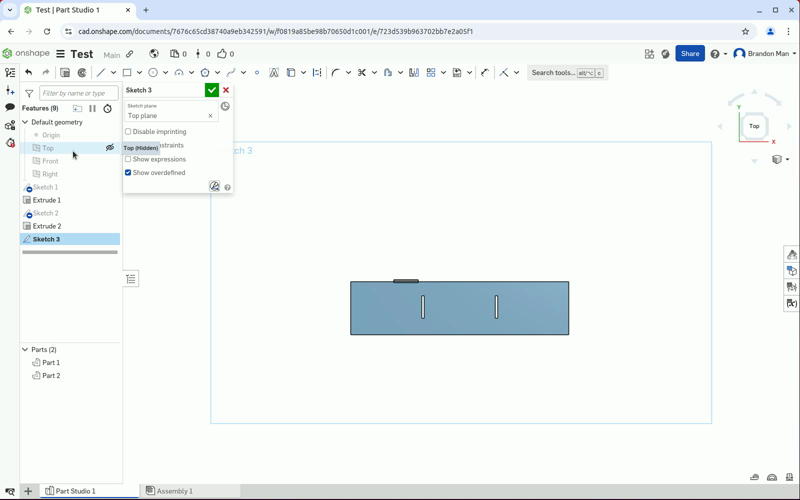
mouse_move(73, 352)
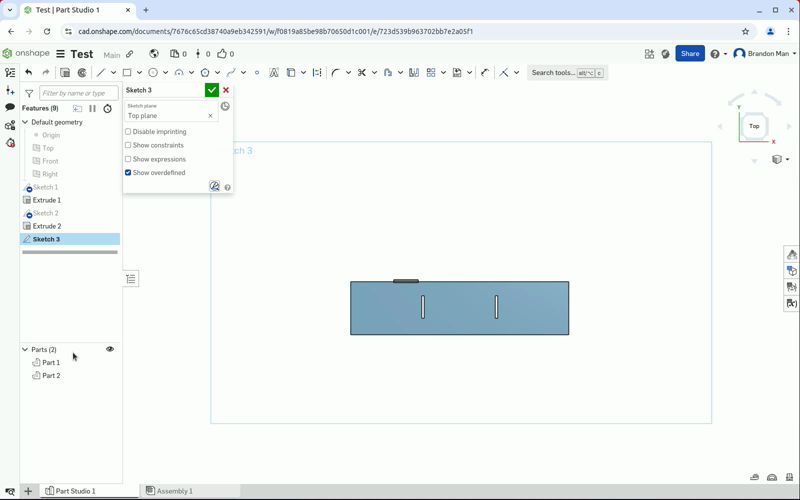
key(y)
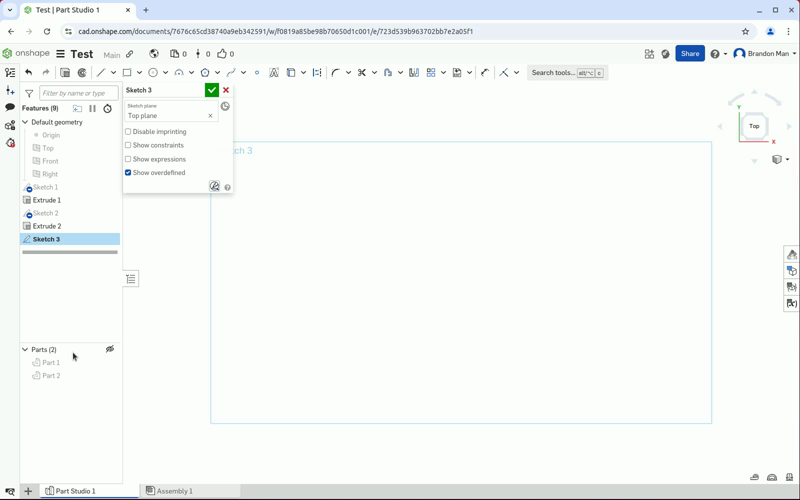
key(l)
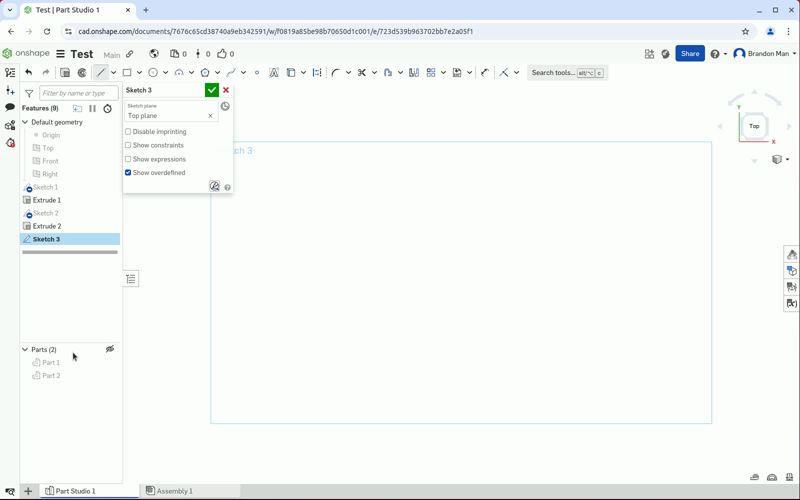
key_down(shift)
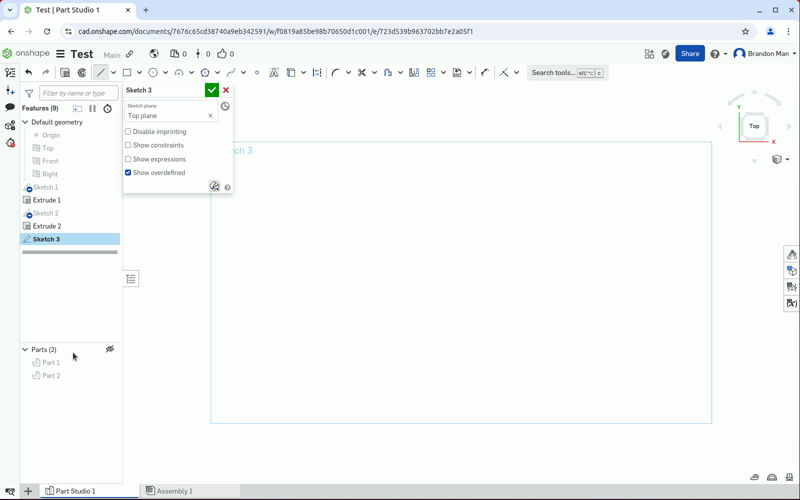
mouse_move(504, 282)
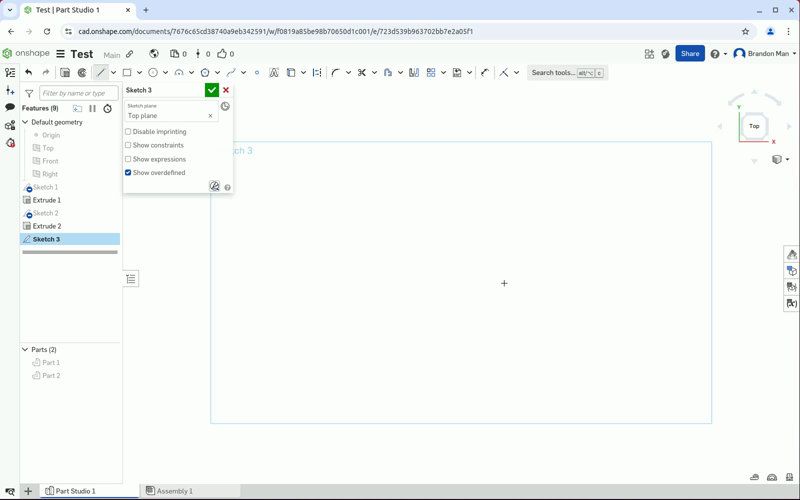
click(504, 282)
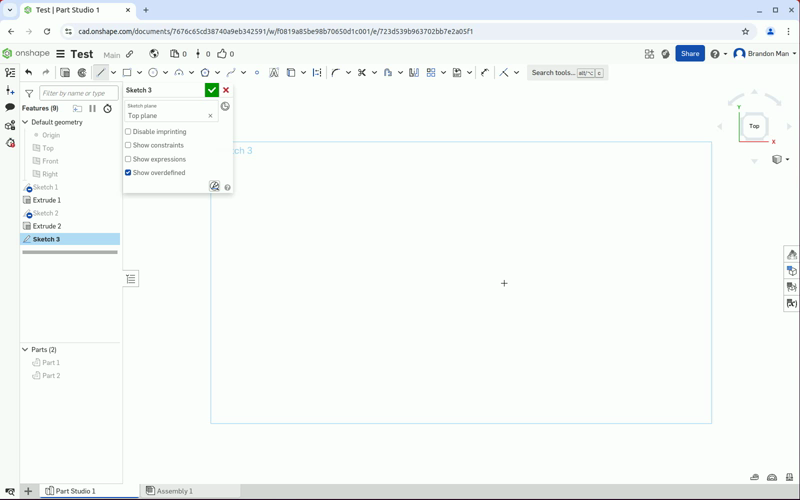
key_up(shift)
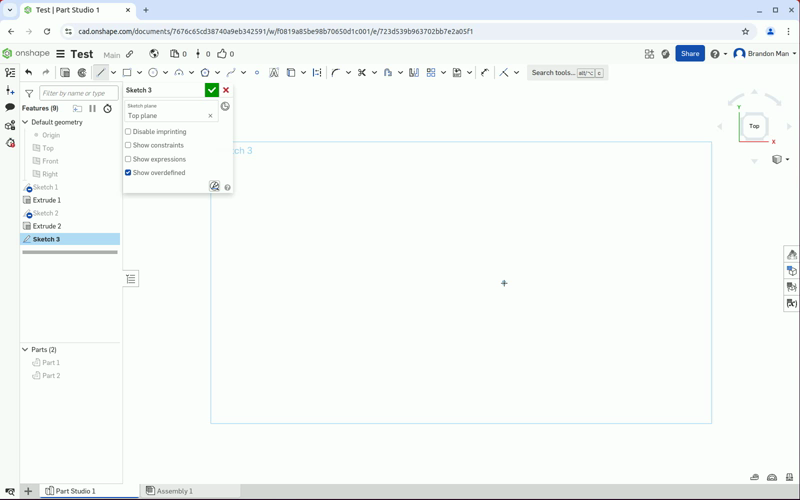
key_down(shift)
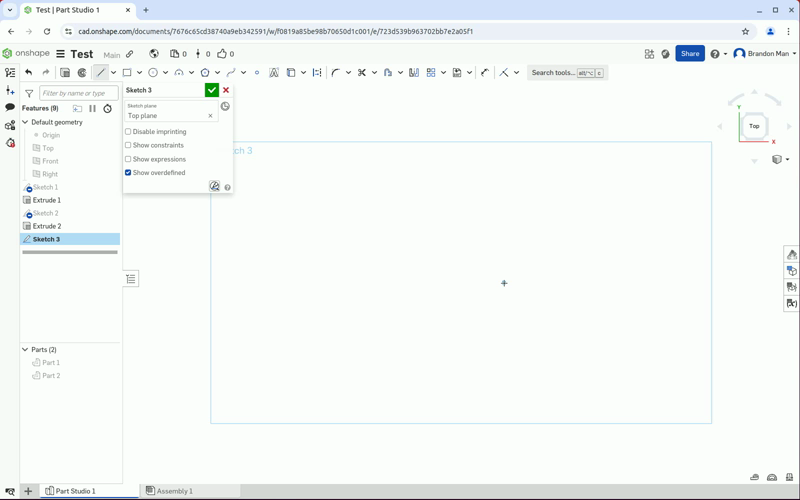
mouse_move(534, 282)
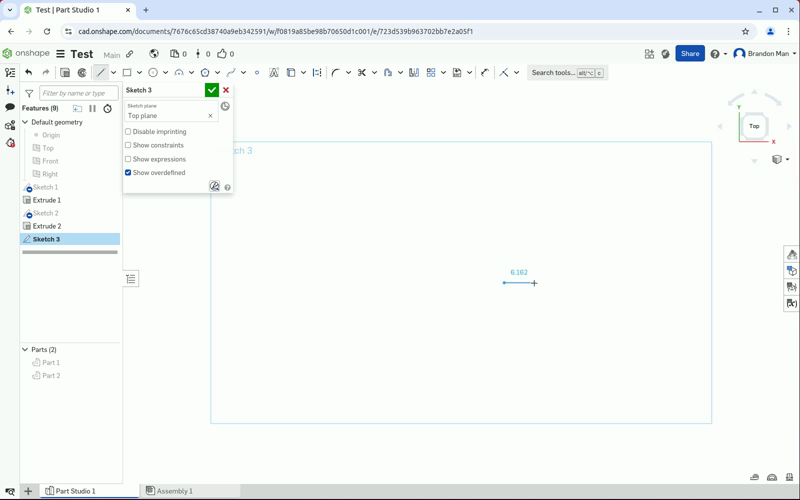
mouse_move(528, 282)
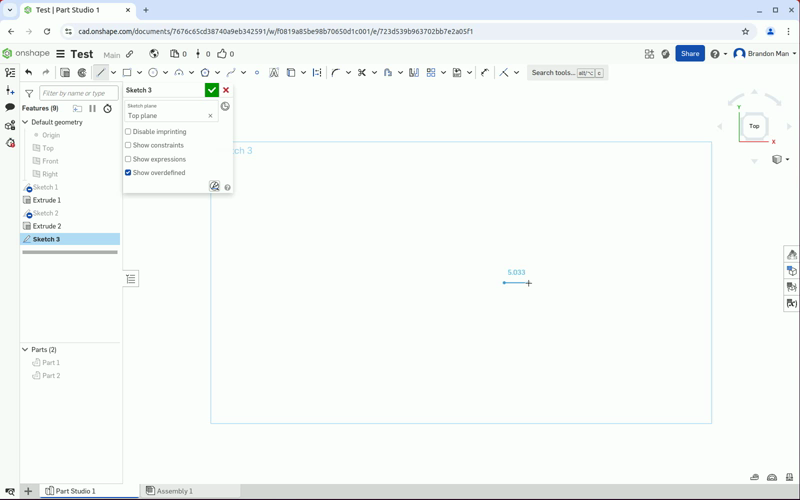
click(528, 282)
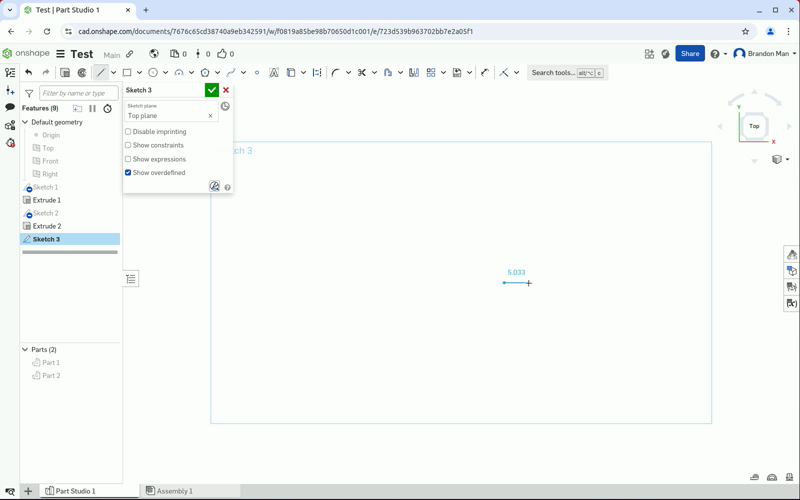
key_up(shift)
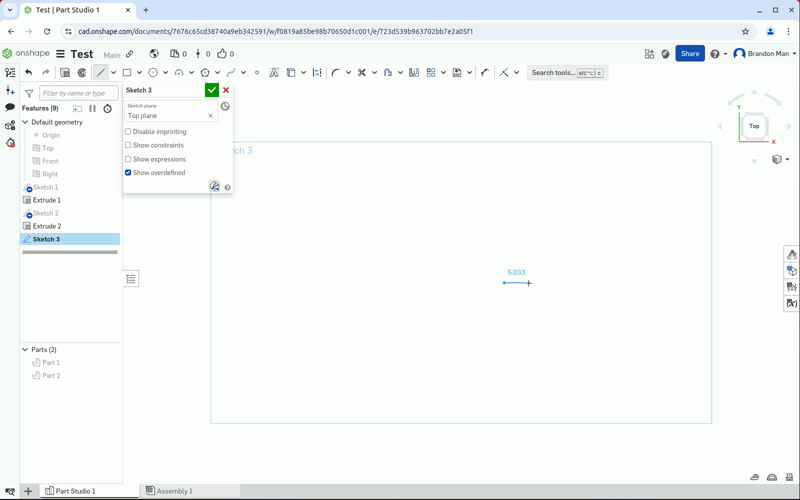
key_down(shift)
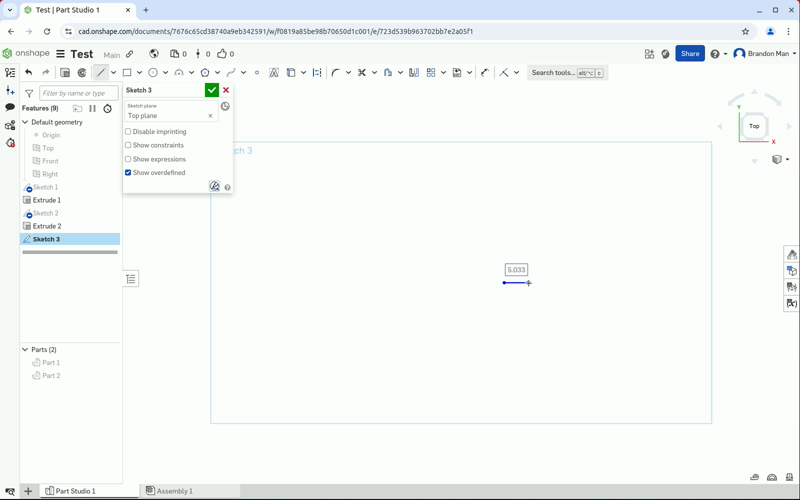
mouse_move(558, 282)
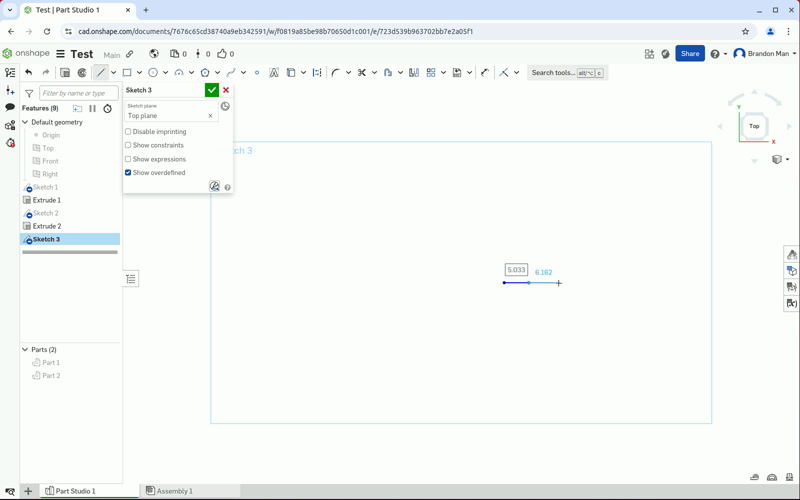
mouse_move(528, 279)
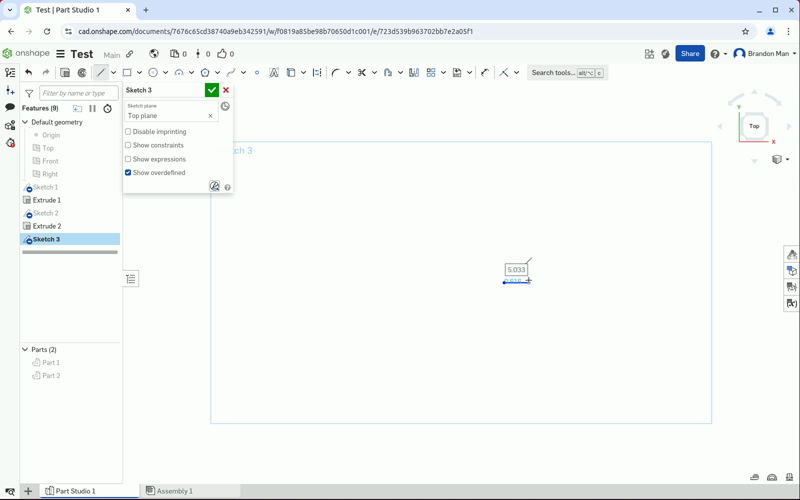
scroll(6)
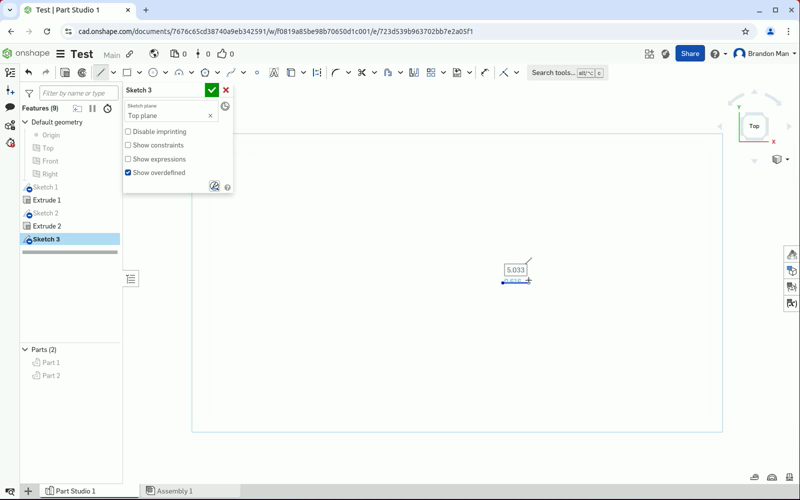
scroll(6)
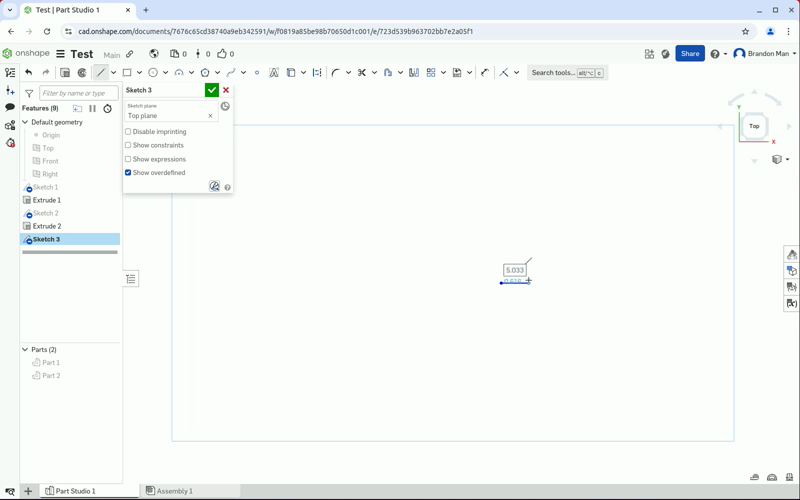
scroll(6)
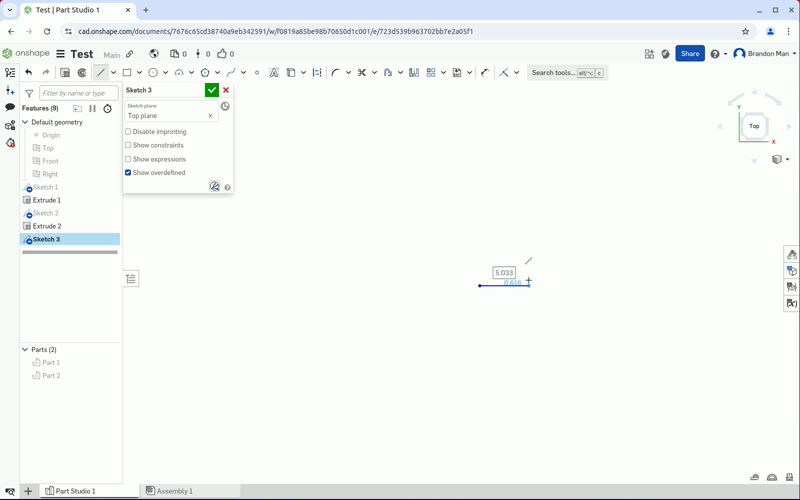
scroll(6)
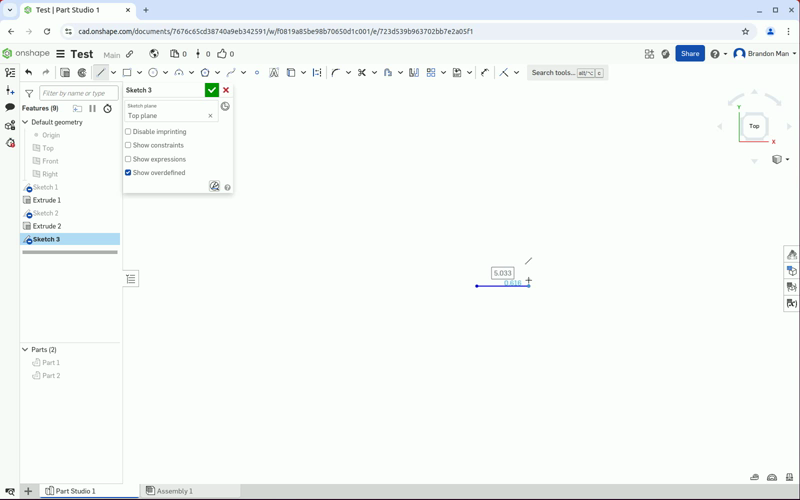
scroll(6)
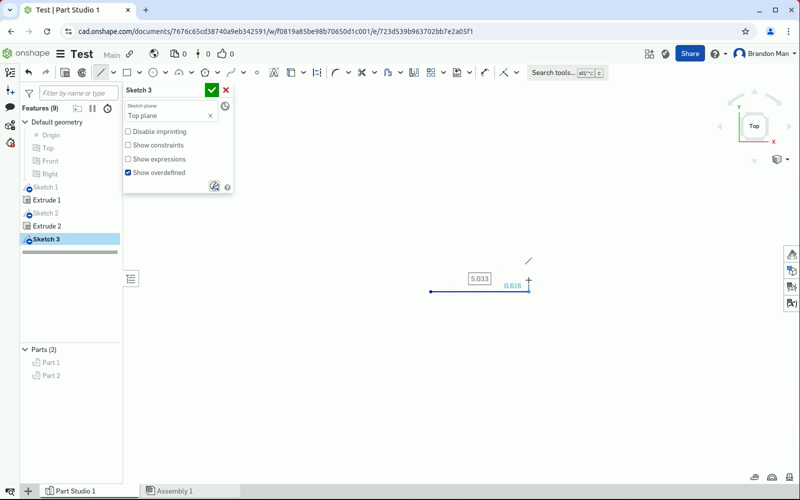
scroll(6)
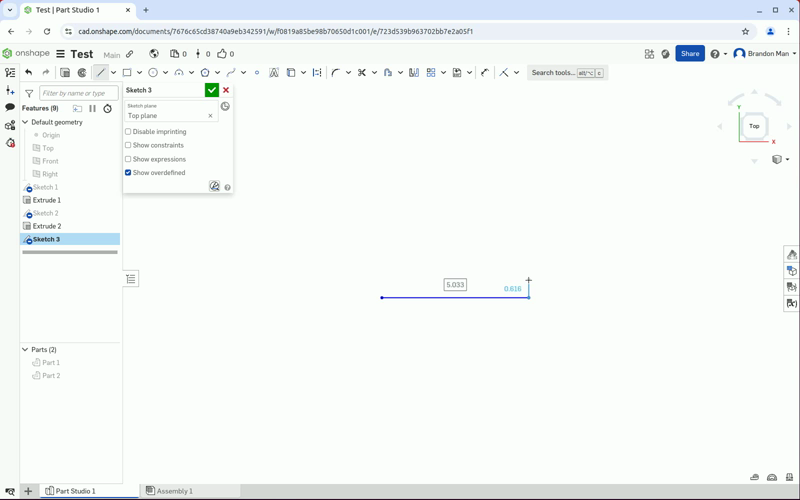
scroll(6)
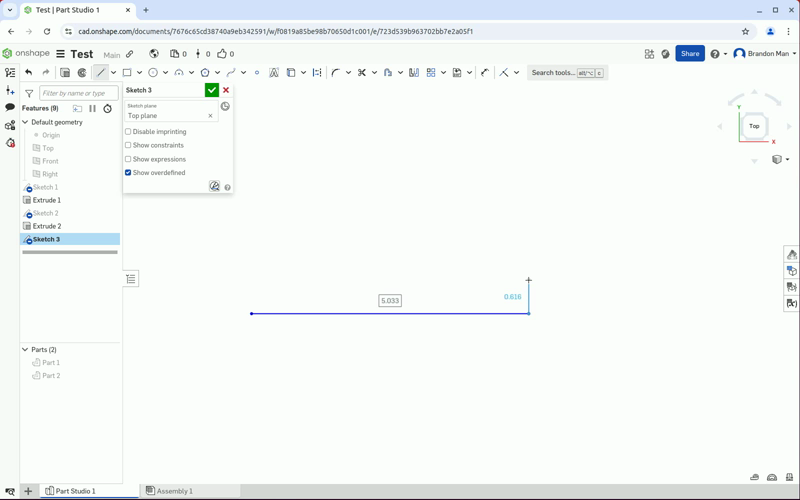
click(528, 279)
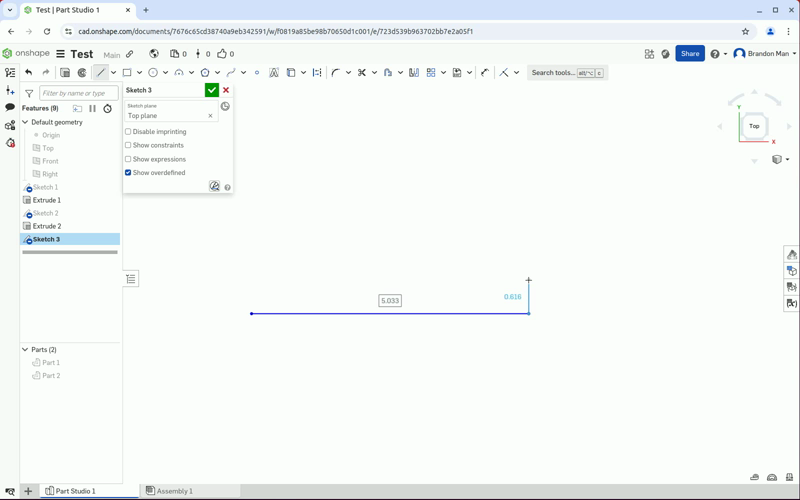
scroll(-6)
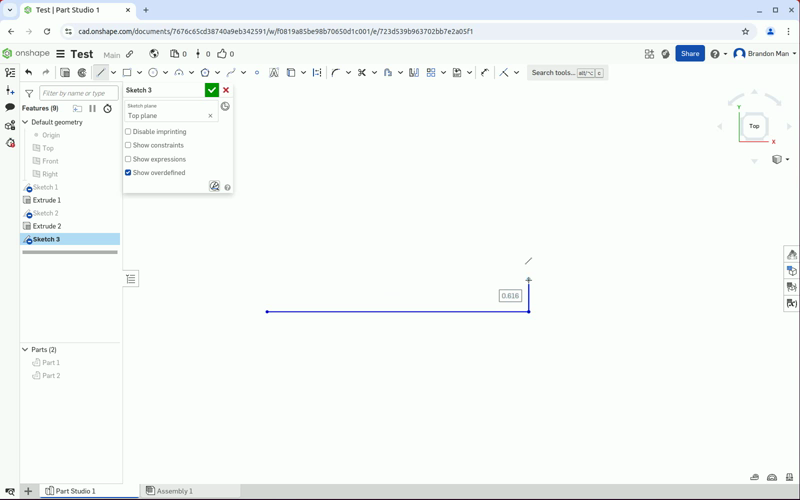
scroll(-6)
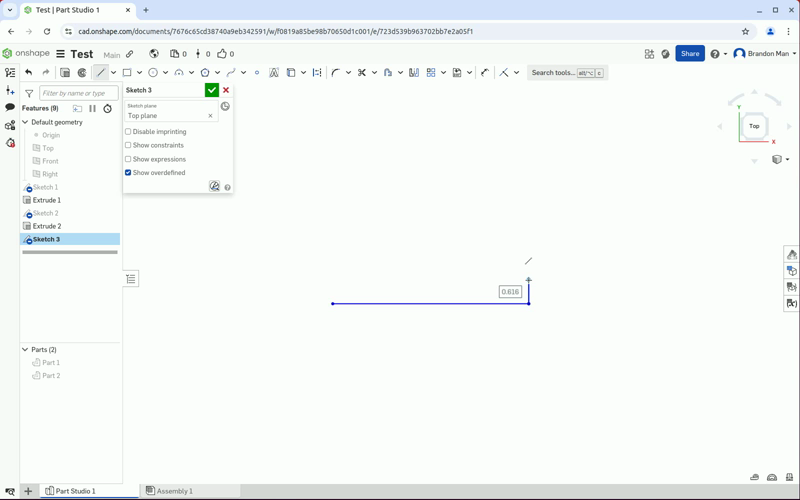
scroll(-6)
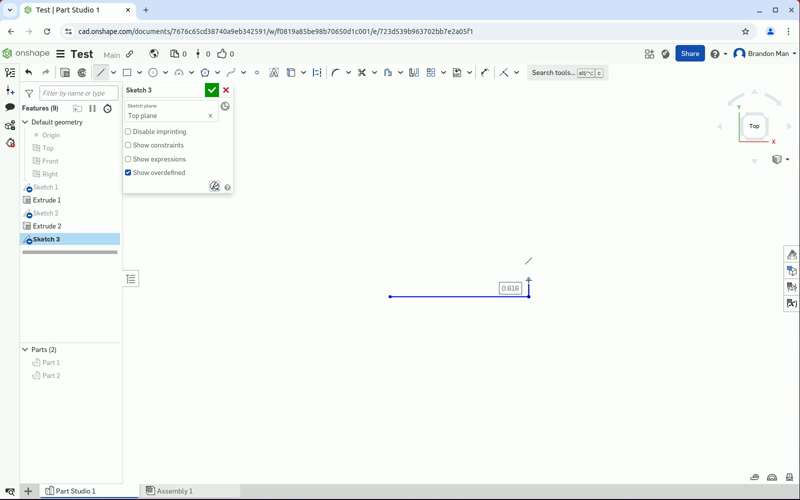
scroll(-6)
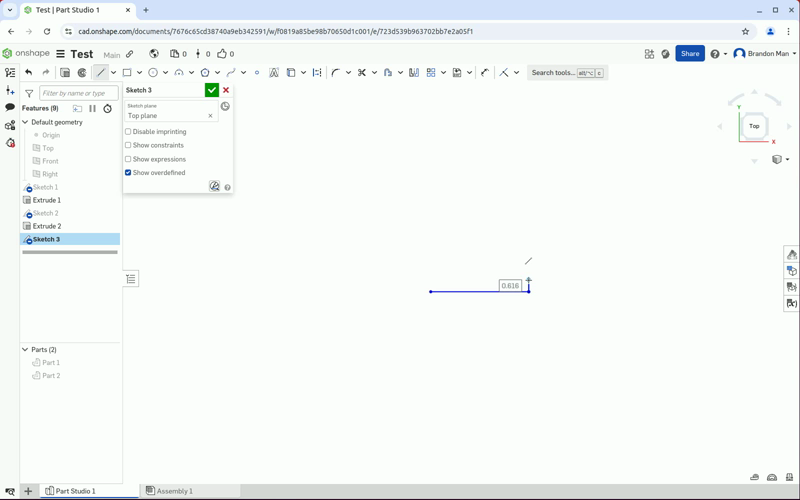
scroll(-6)
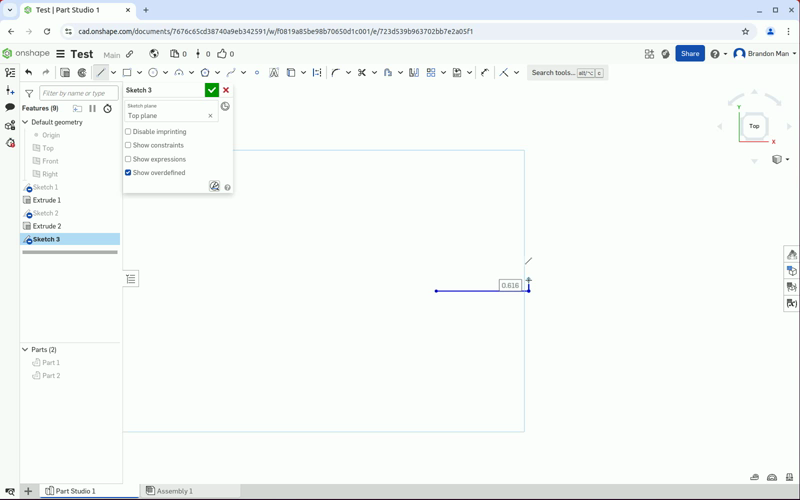
scroll(-6)
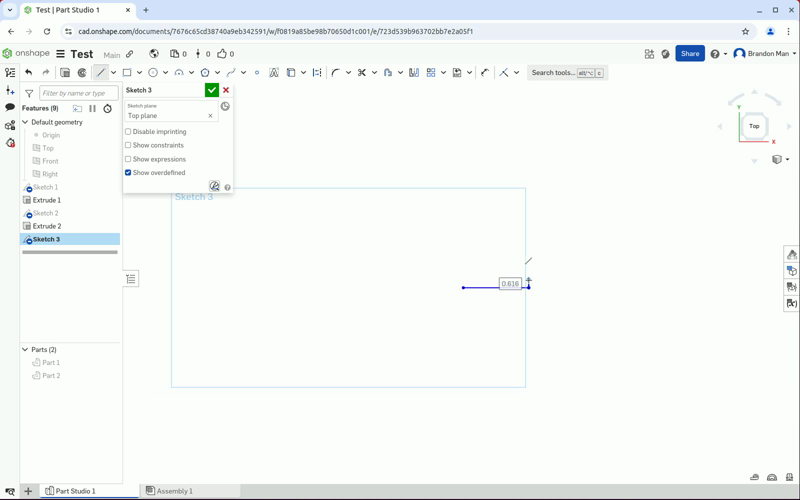
scroll(-6)
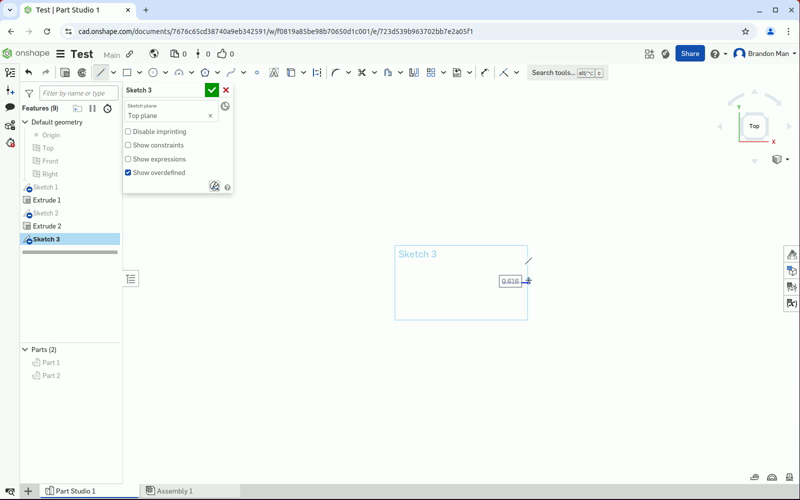
key_up(shift)
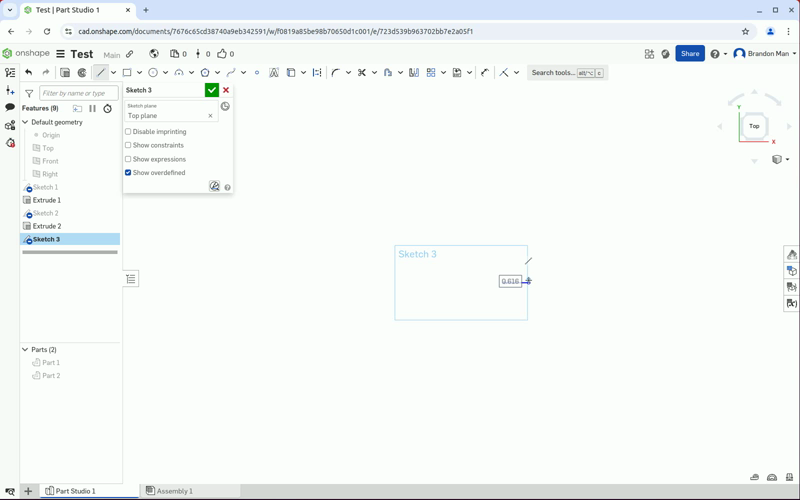
key_down(shift)
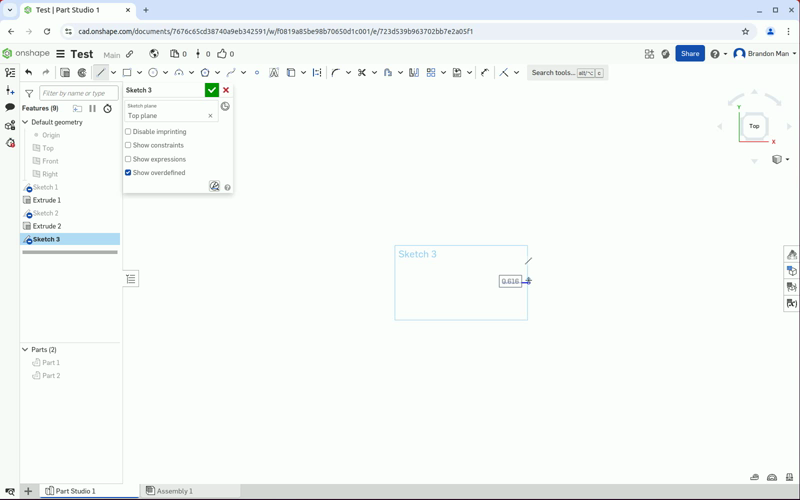
mouse_move(558, 279)
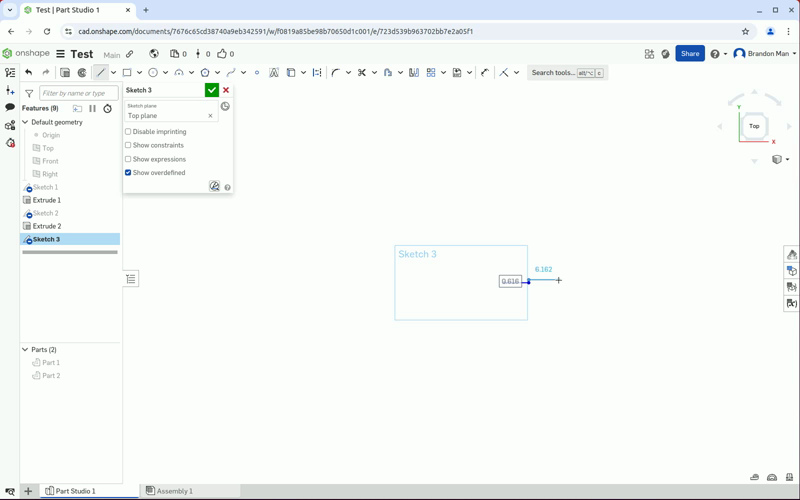
mouse_move(504, 279)
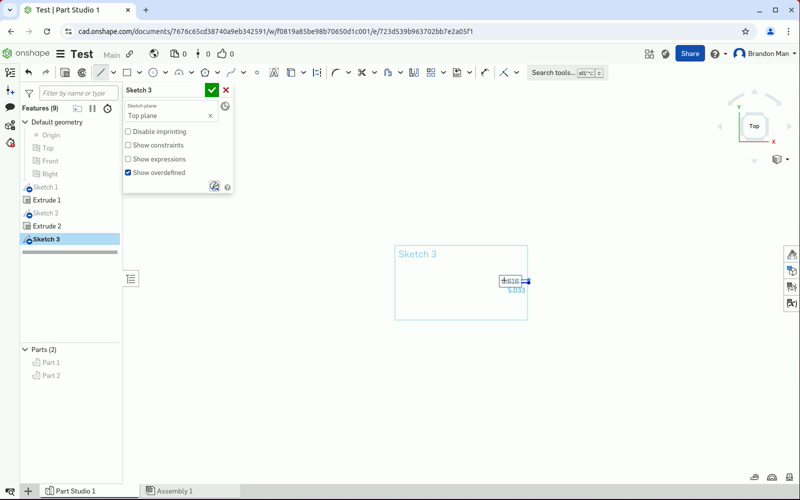
scroll(6)
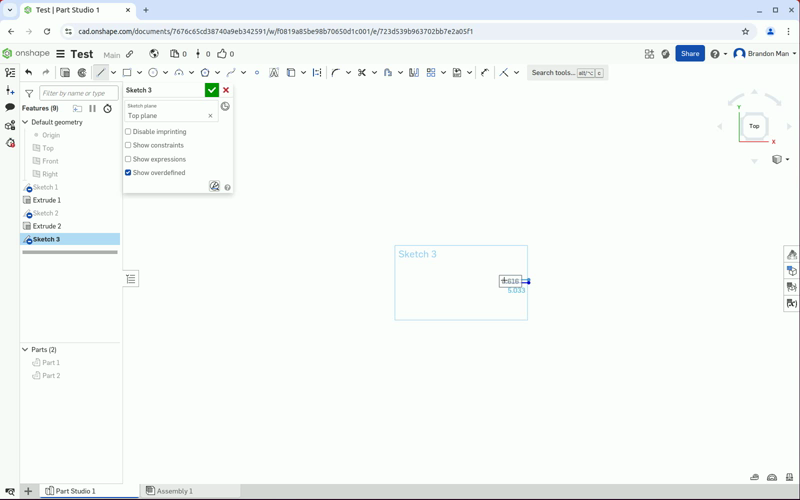
scroll(6)
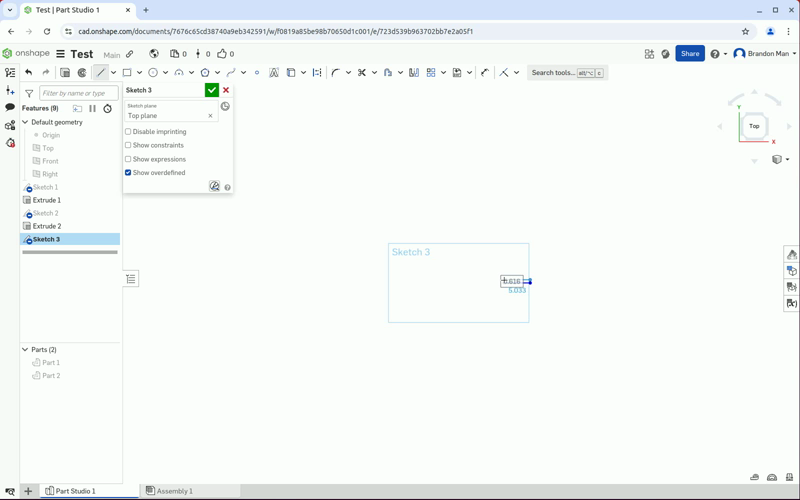
scroll(6)
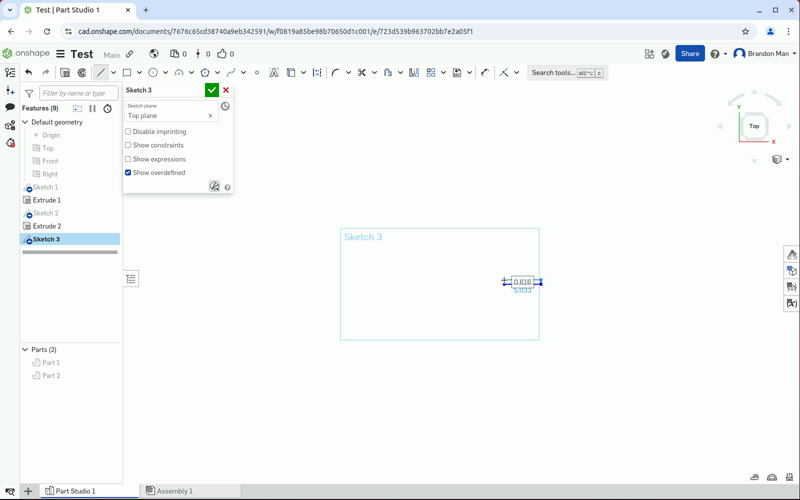
scroll(6)
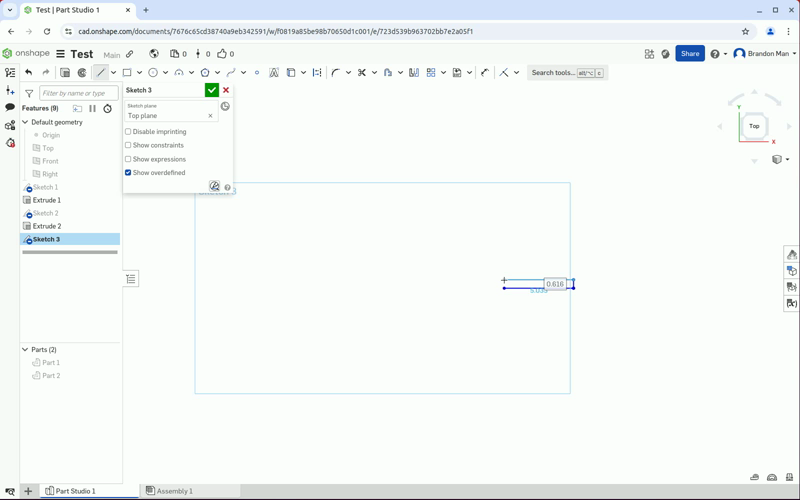
scroll(6)
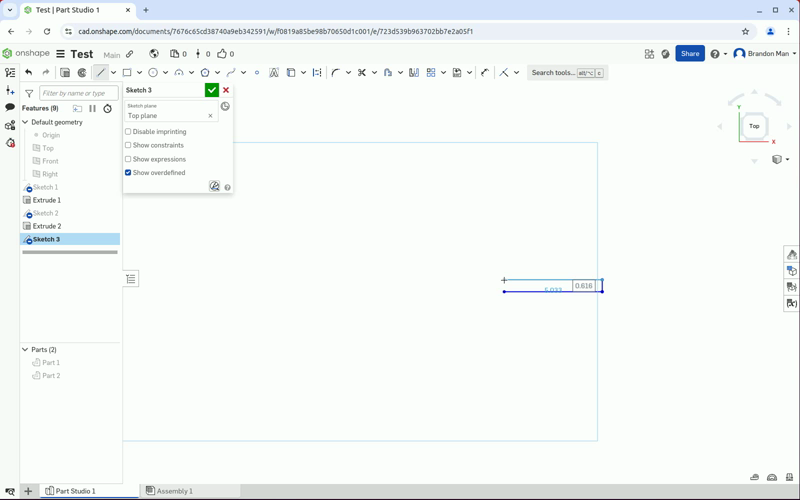
scroll(6)
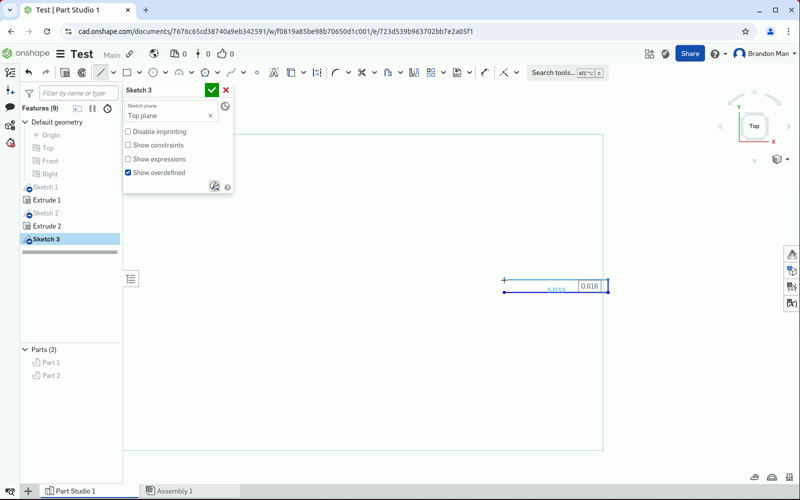
scroll(6)
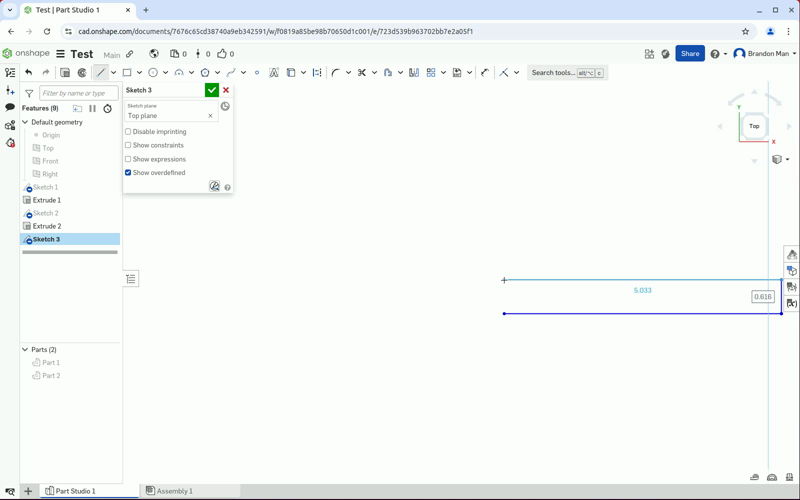
click(504, 279)
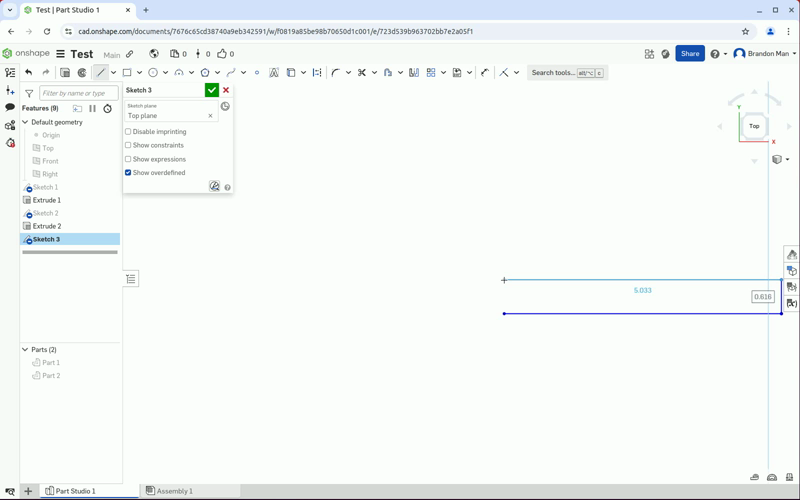
scroll(-6)
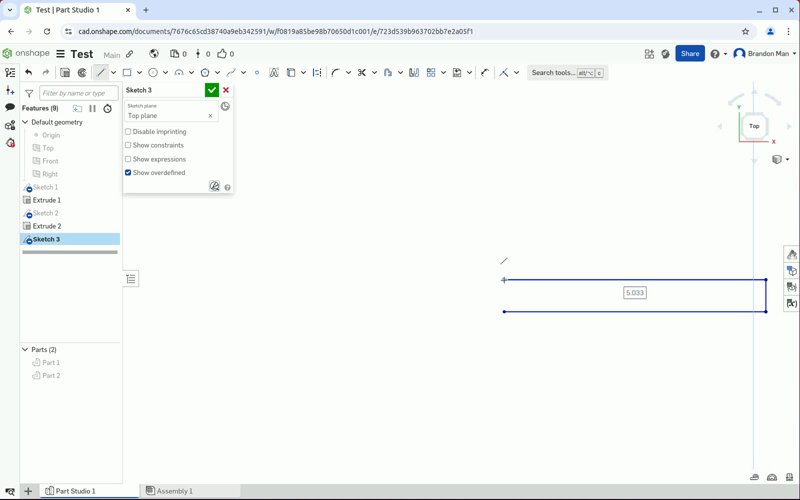
scroll(-6)
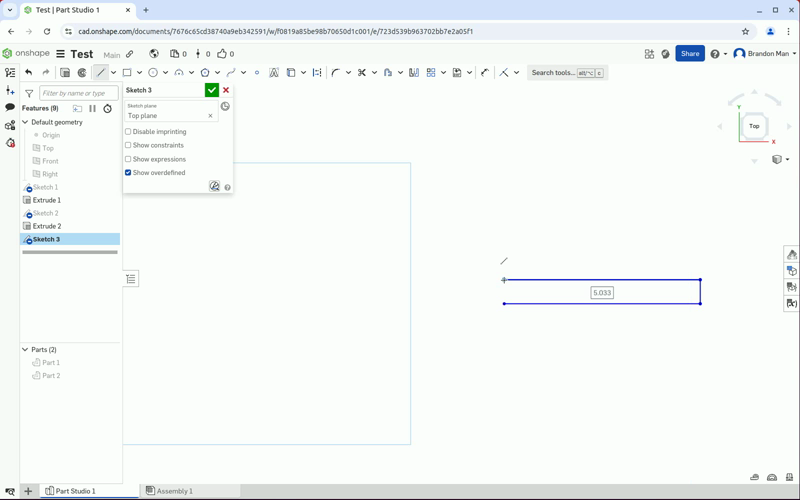
scroll(-6)
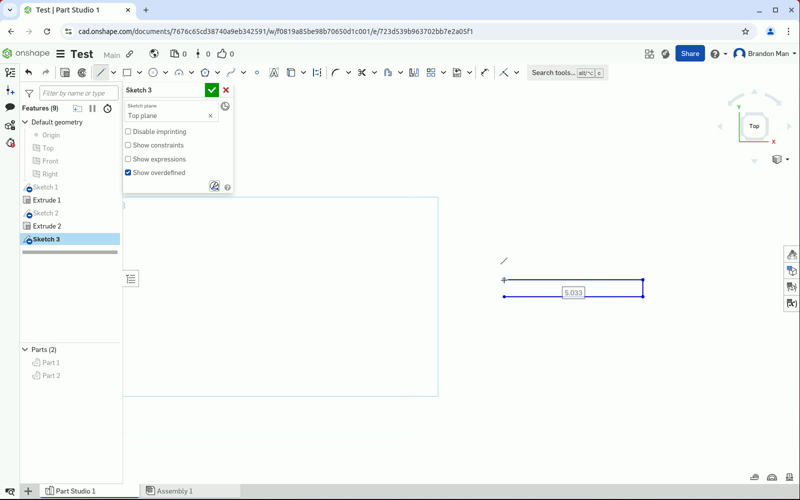
scroll(-6)
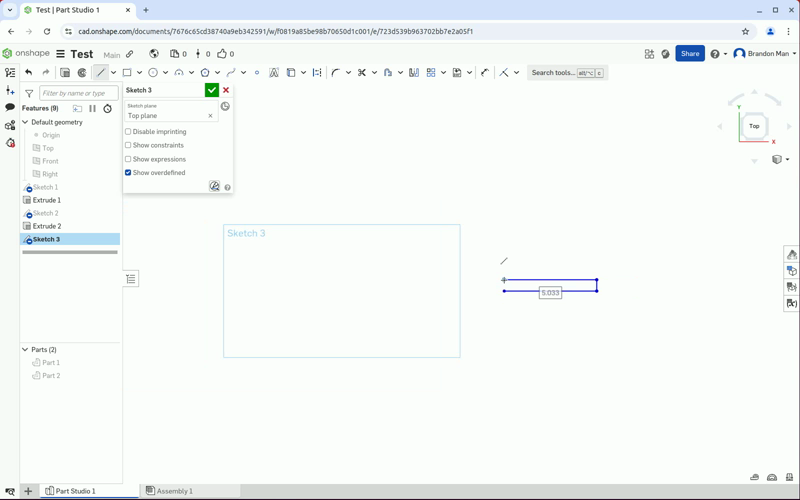
scroll(-6)
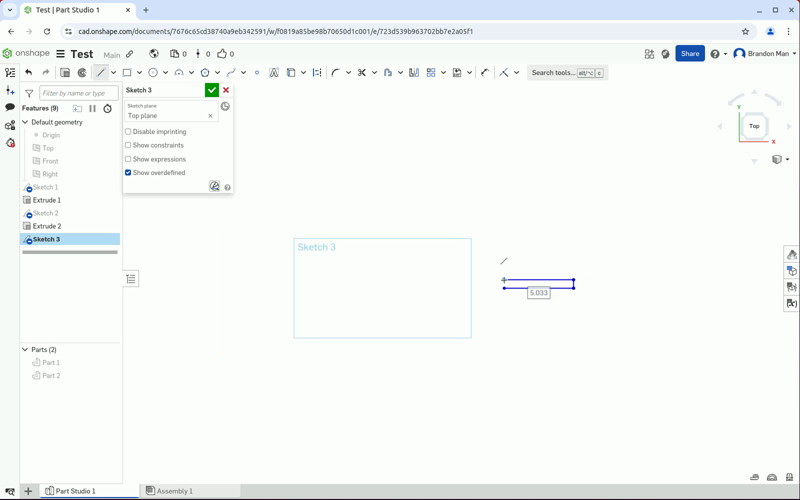
scroll(-6)
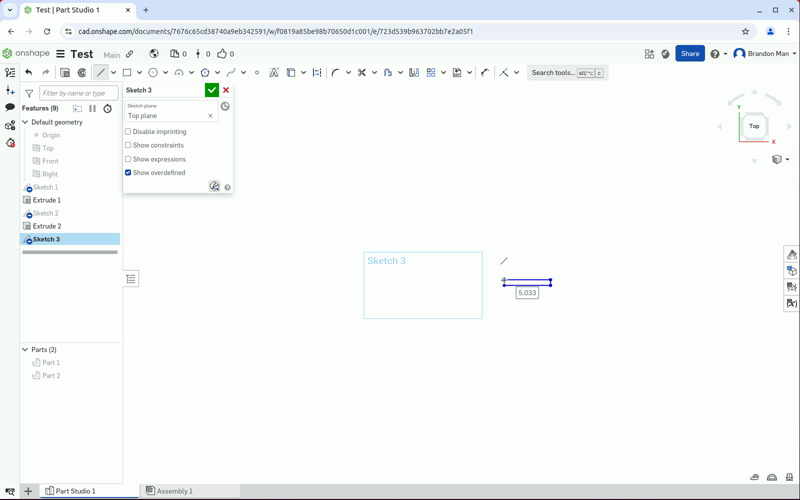
scroll(-6)
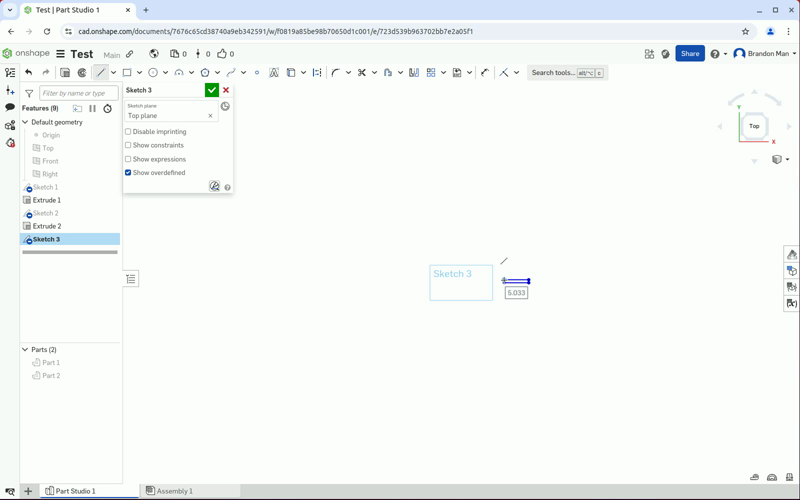
key_up(shift)
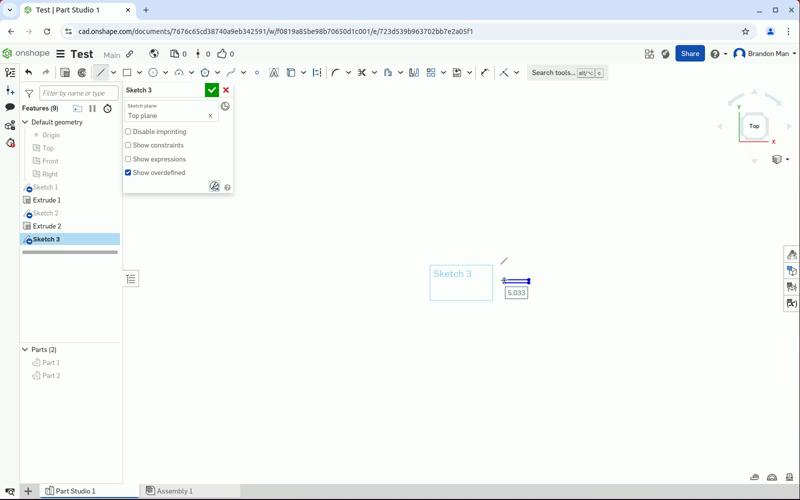
mouse_move(534, 279)
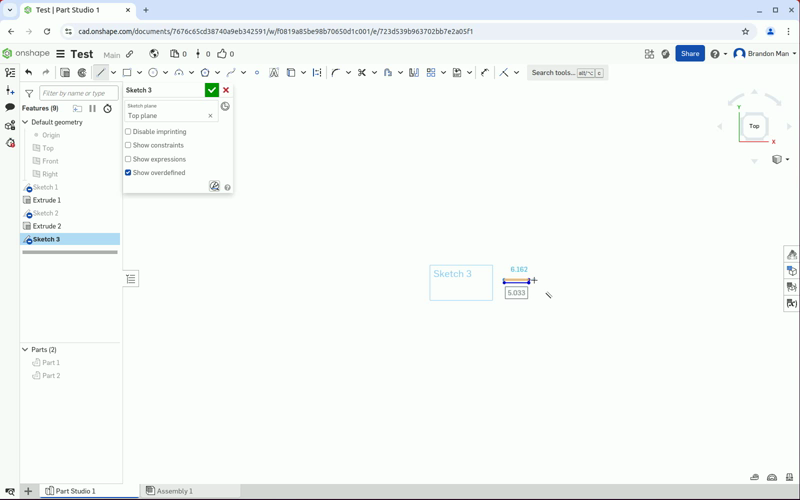
key_down(shift)
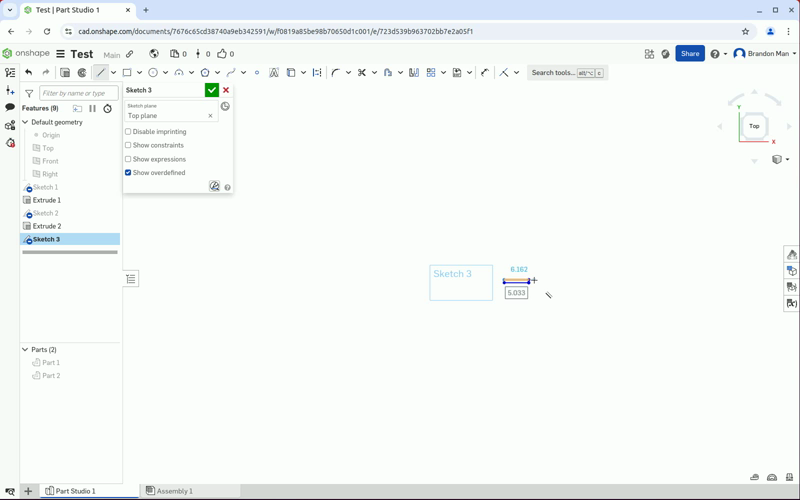
mouse_move(504, 282)
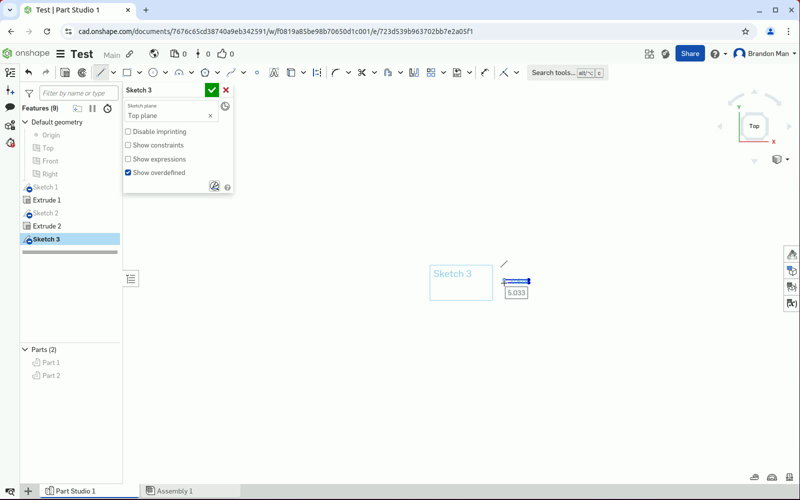
scroll(6)
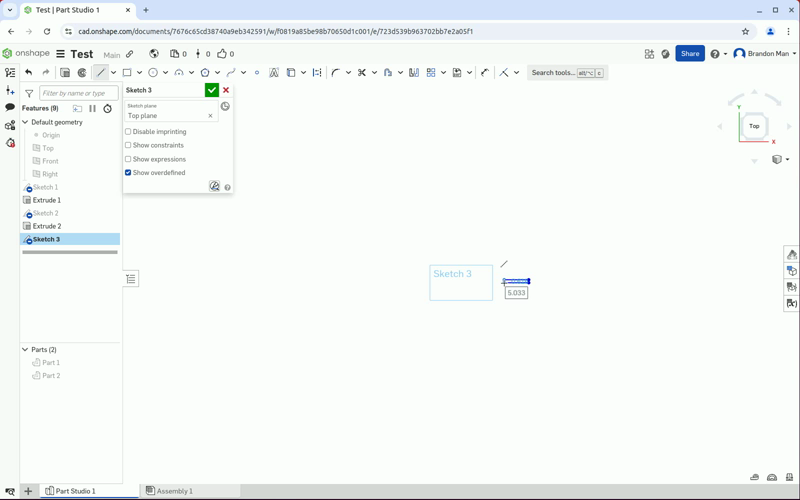
scroll(6)
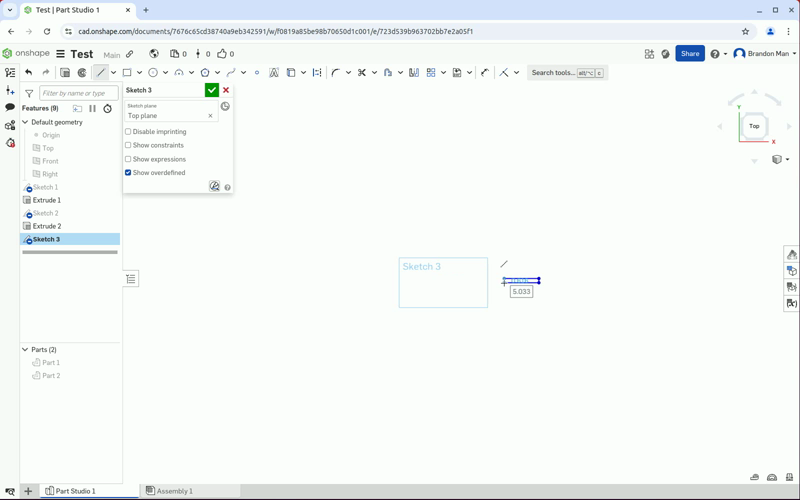
scroll(6)
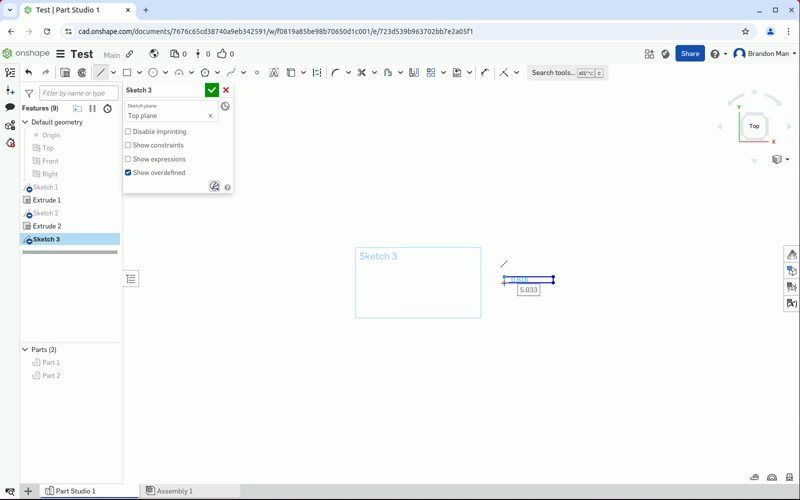
scroll(6)
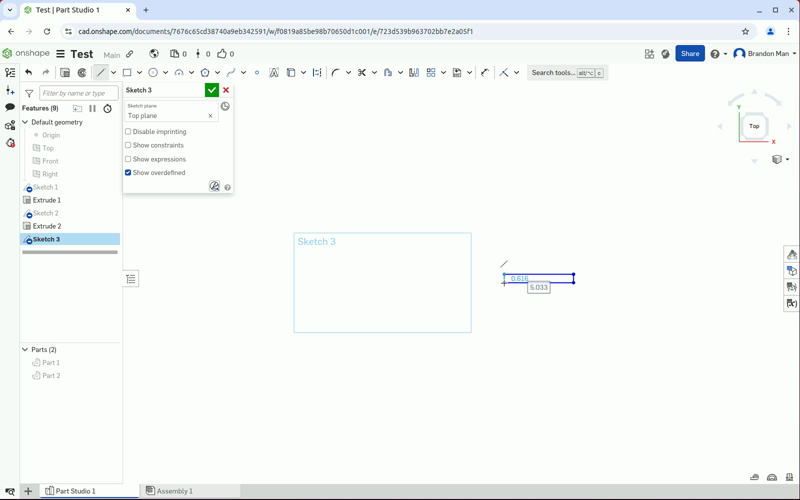
scroll(6)
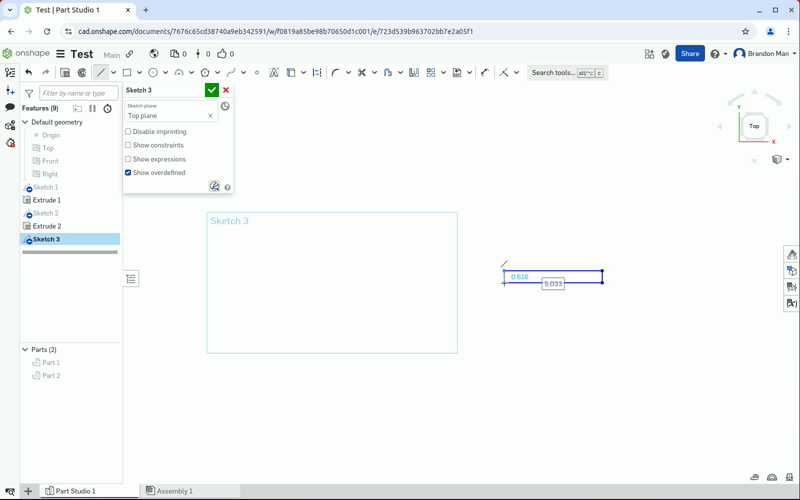
scroll(6)
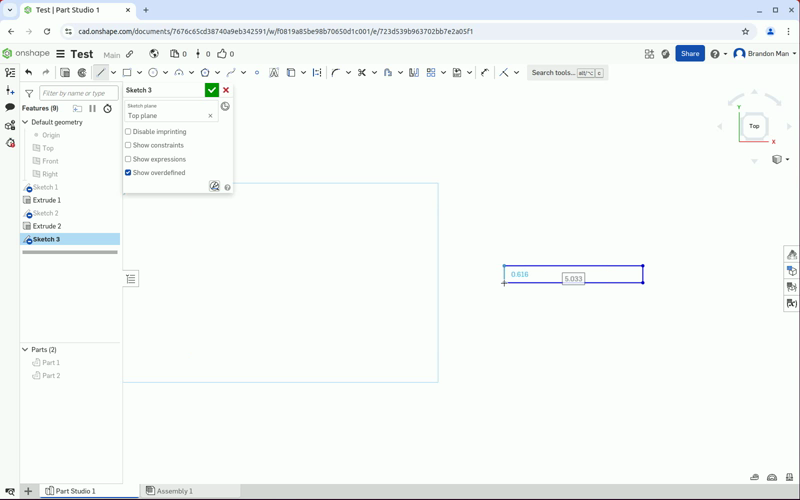
scroll(6)
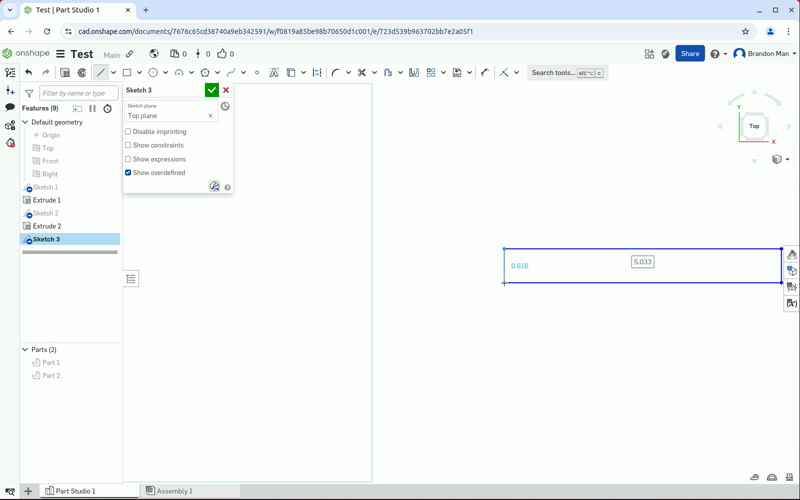
key_up(shift)
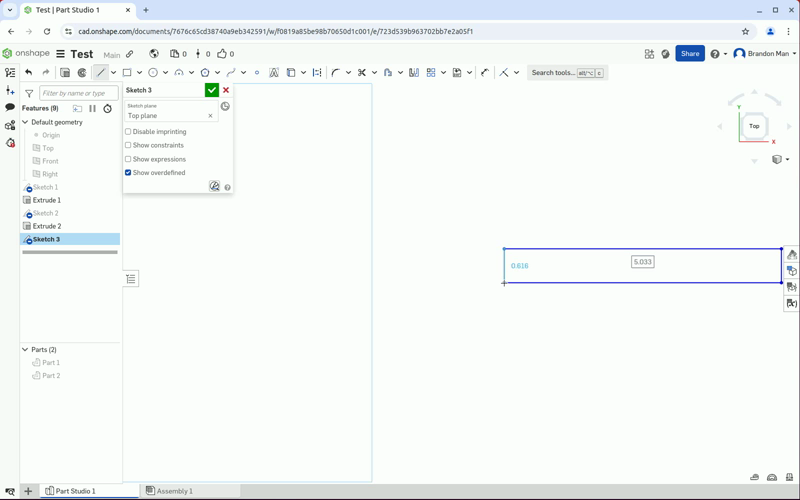
click(504, 282)
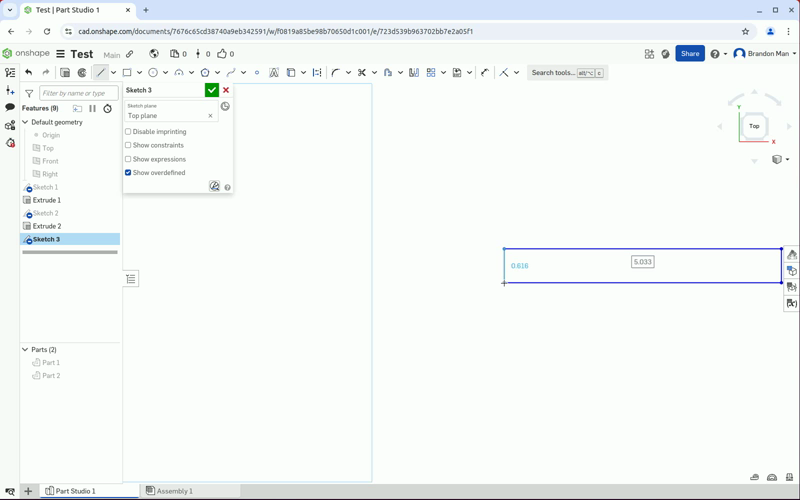
scroll(-6)
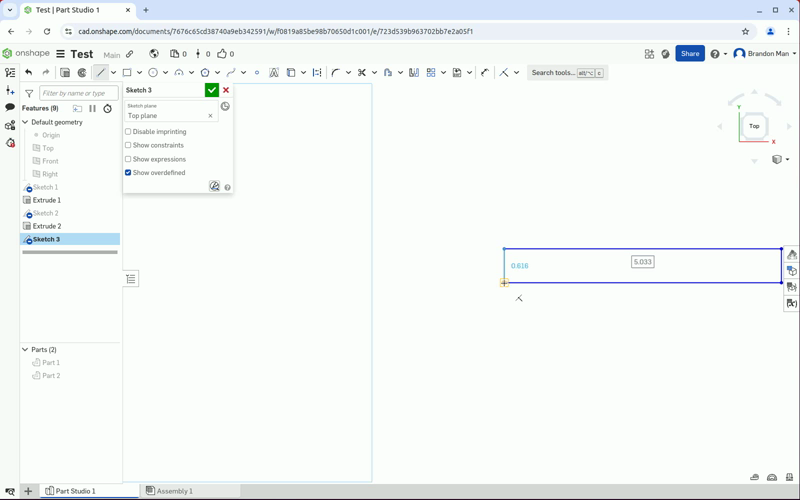
scroll(-6)
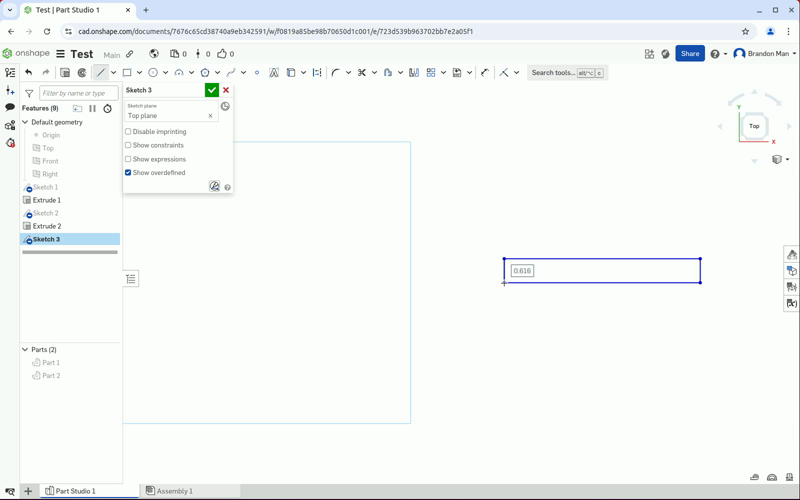
scroll(-6)
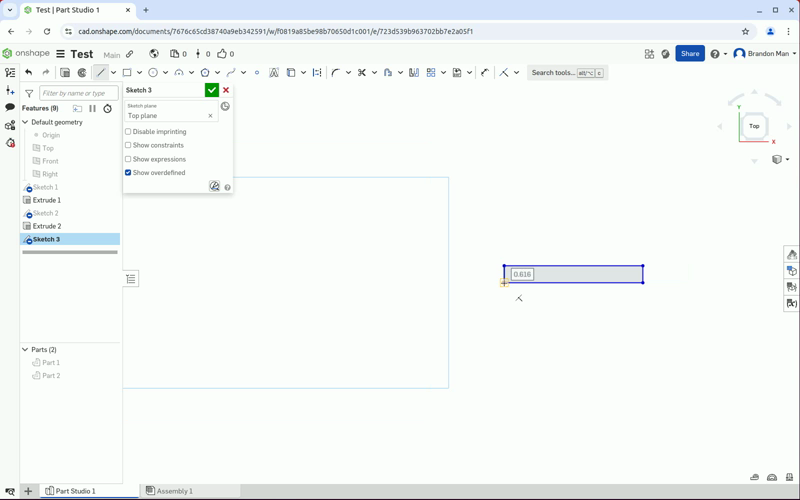
scroll(-6)
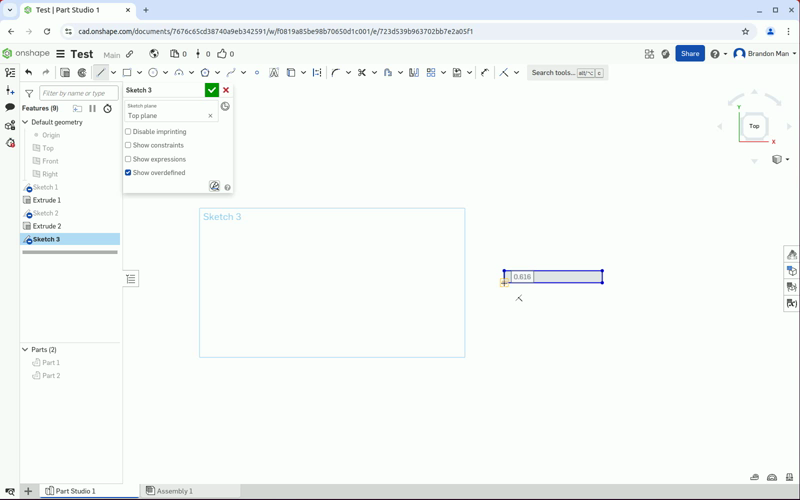
scroll(-6)
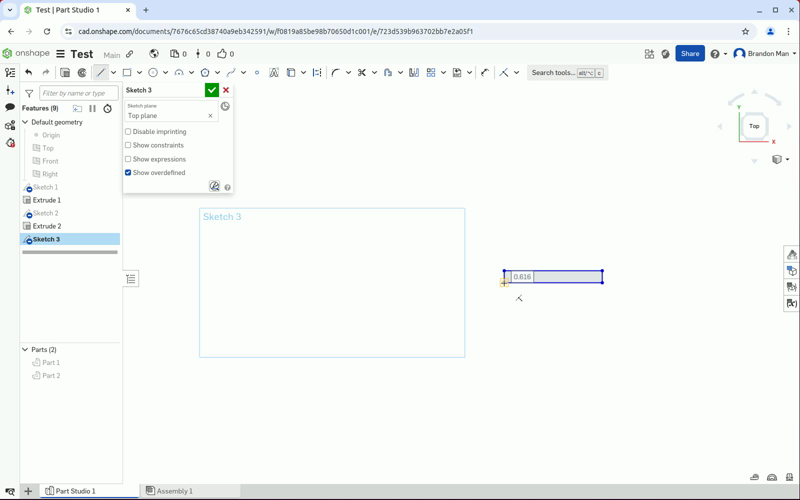
scroll(-6)
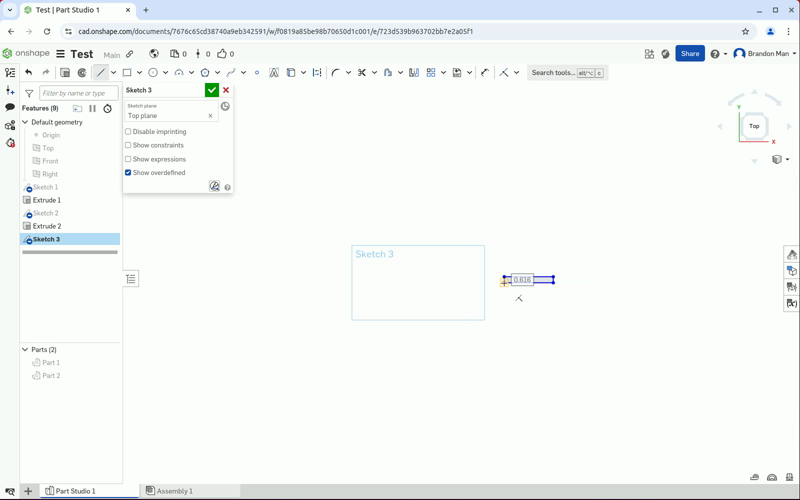
scroll(-6)
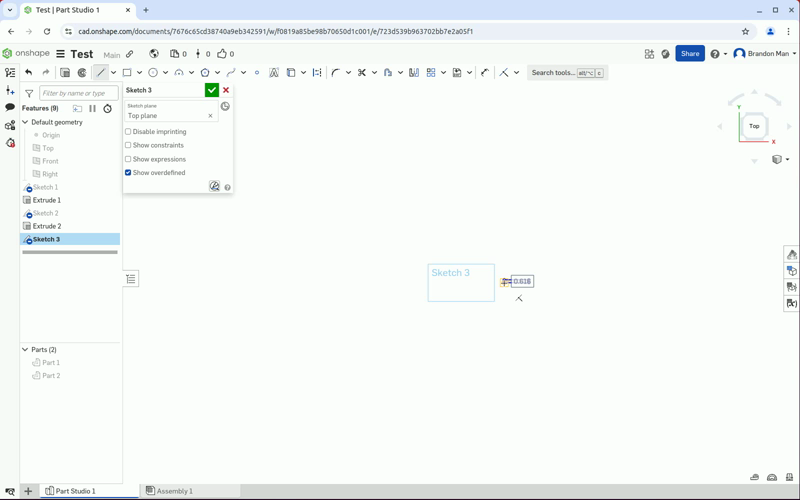
key(esc)
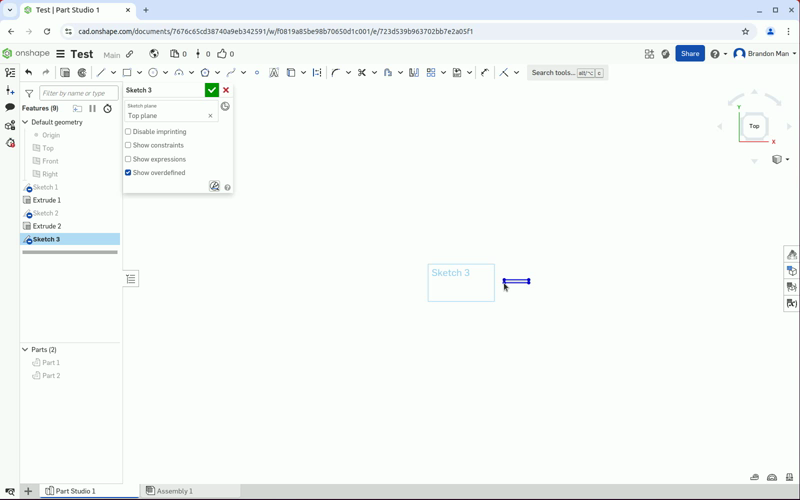
mouse_move(509, 280)
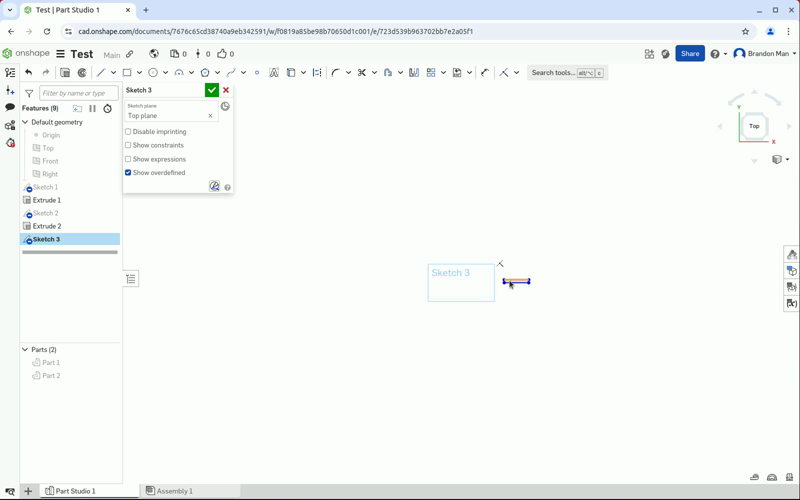
scroll(6)
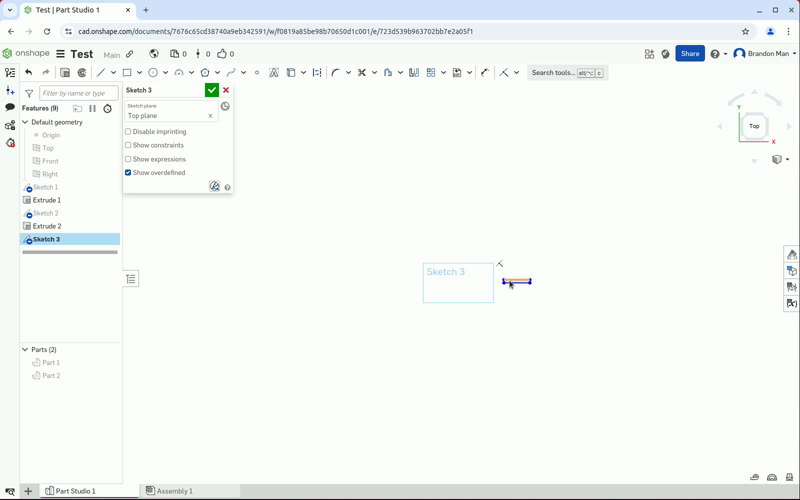
scroll(6)
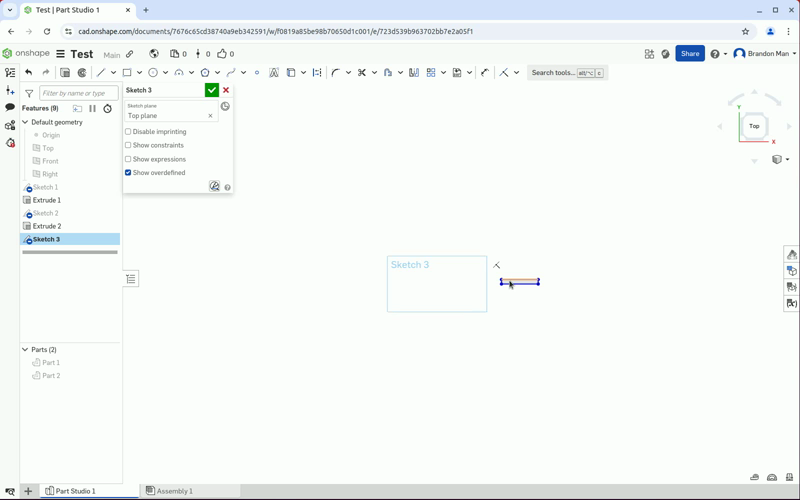
scroll(6)
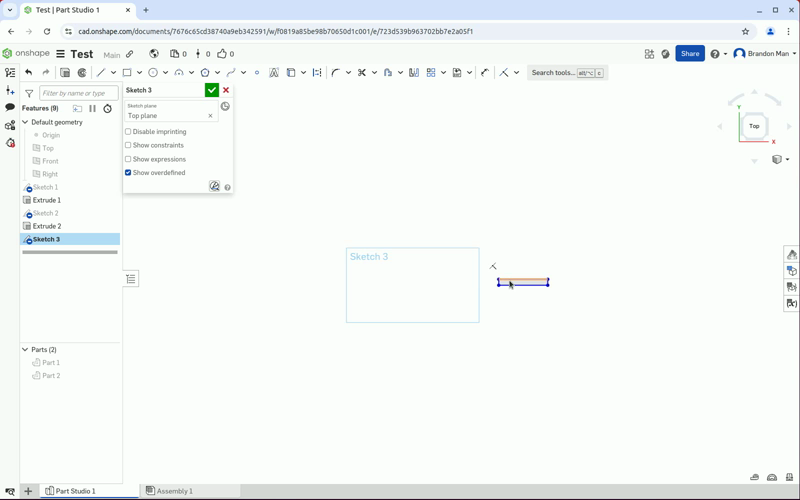
scroll(6)
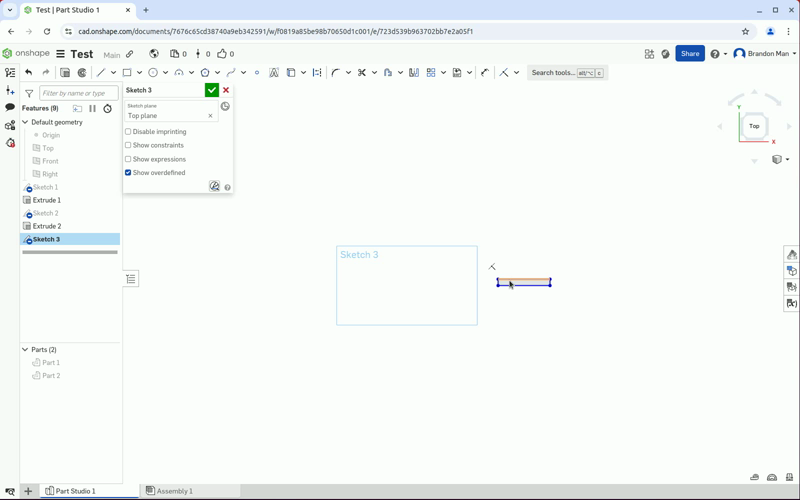
scroll(6)
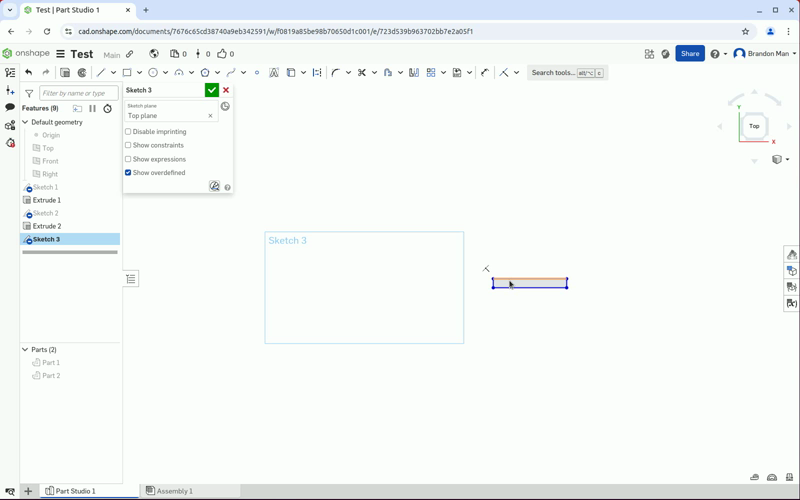
scroll(6)
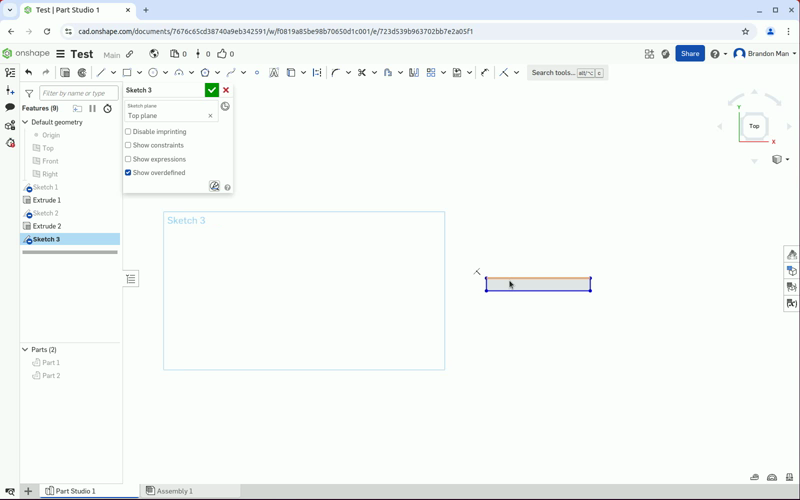
scroll(6)
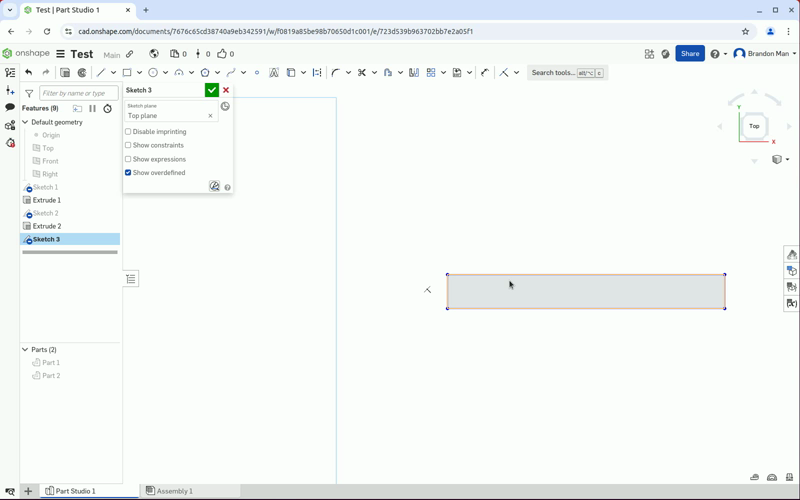
click(509, 280)
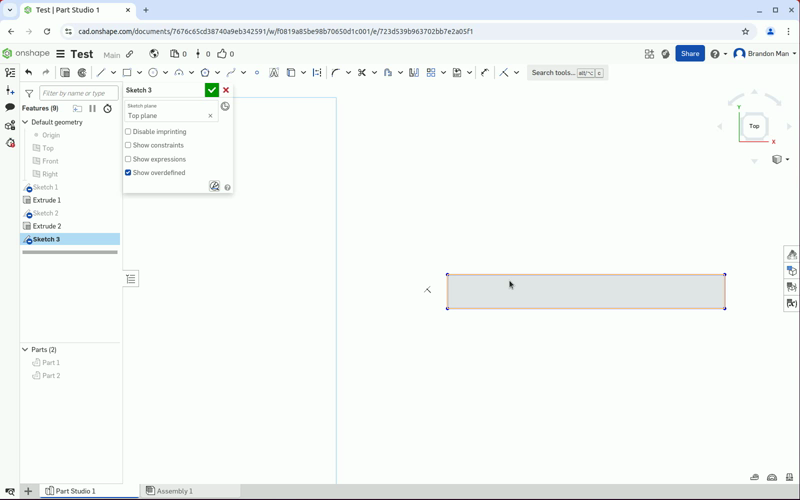
scroll(-6)
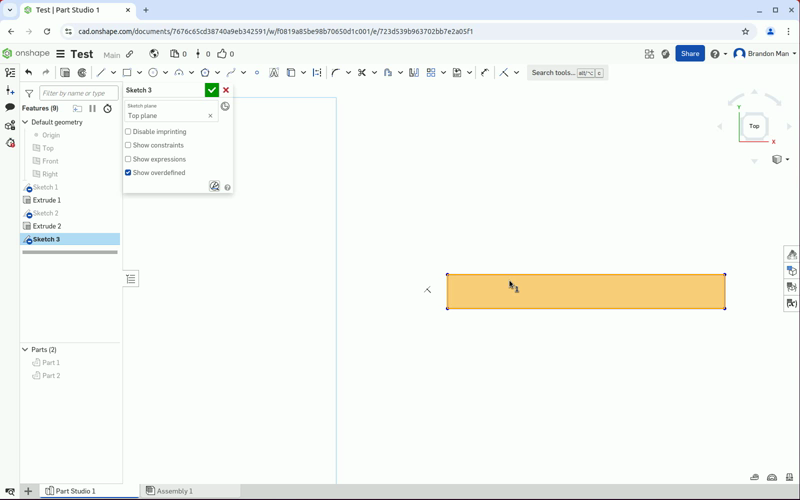
scroll(-6)
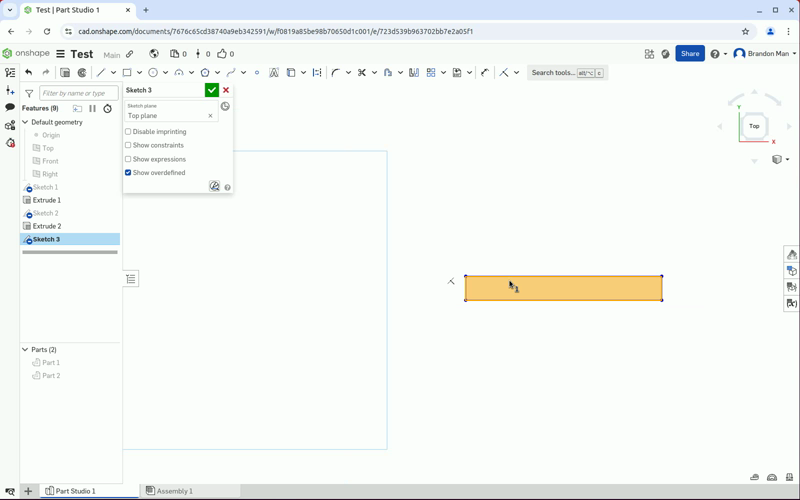
scroll(-6)
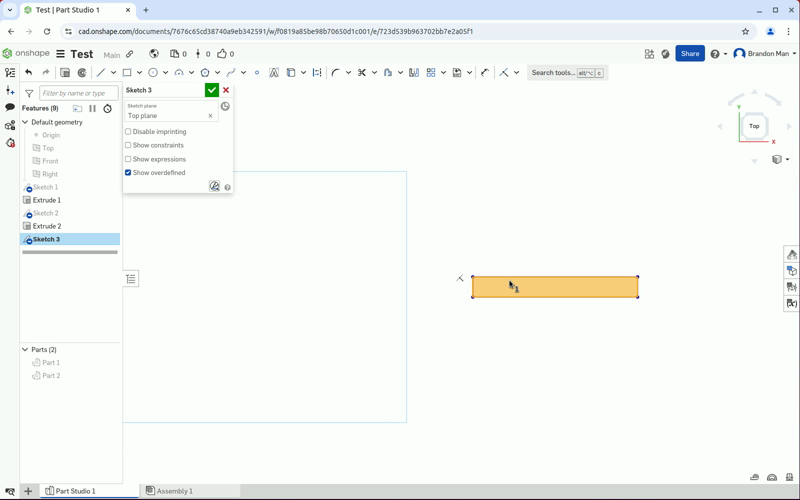
scroll(-6)
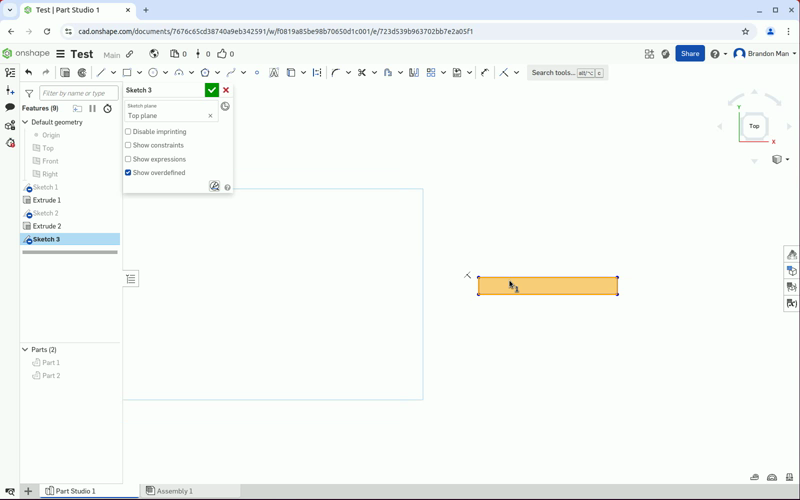
scroll(-6)
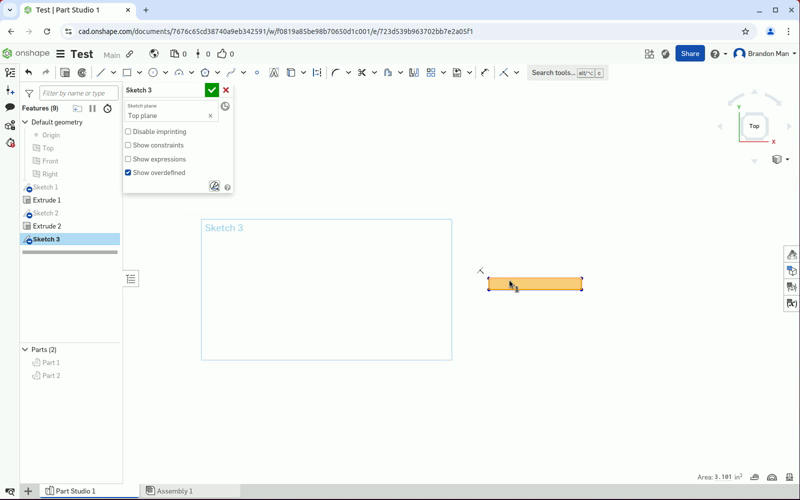
scroll(-6)
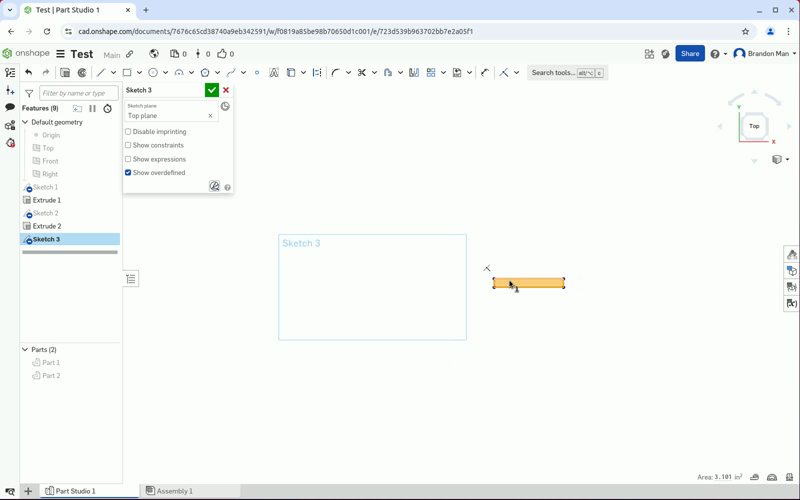
scroll(-6)
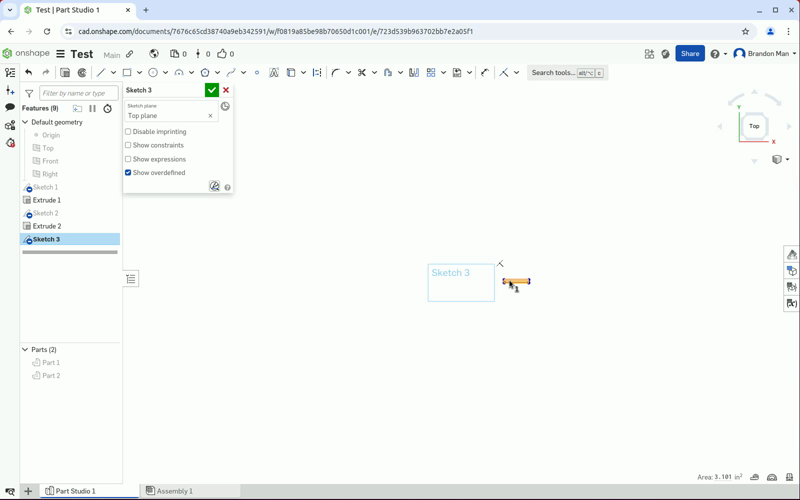
mouse_move(73, 352)
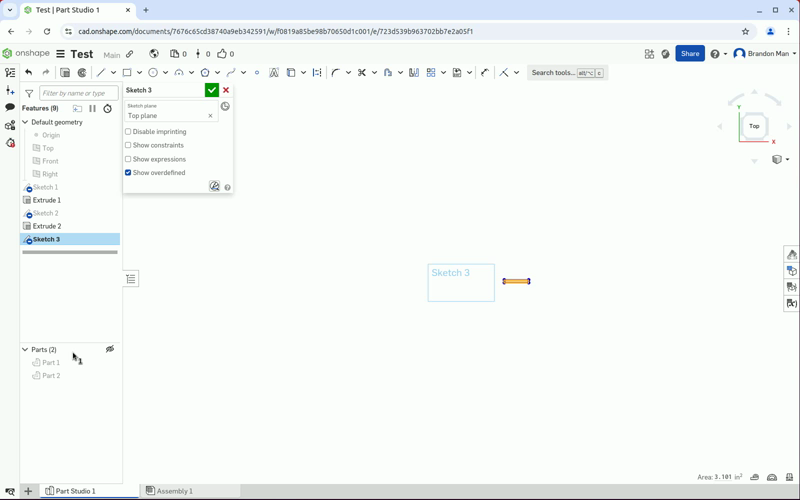
key(shift+y)
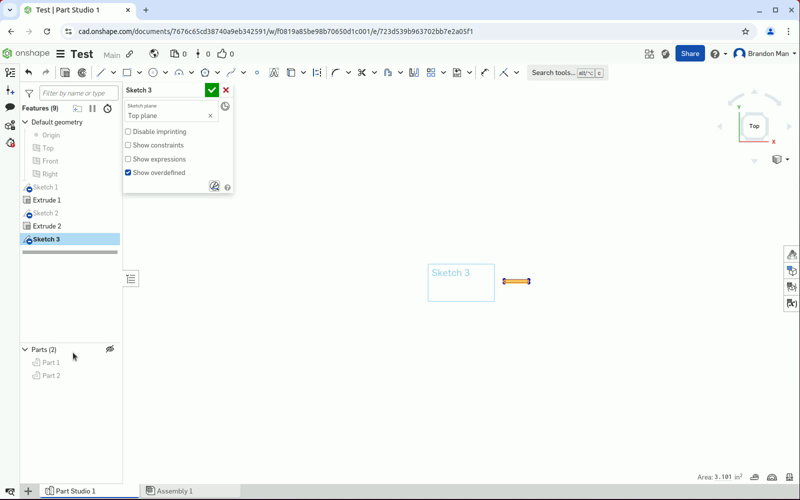
key(shift+e)
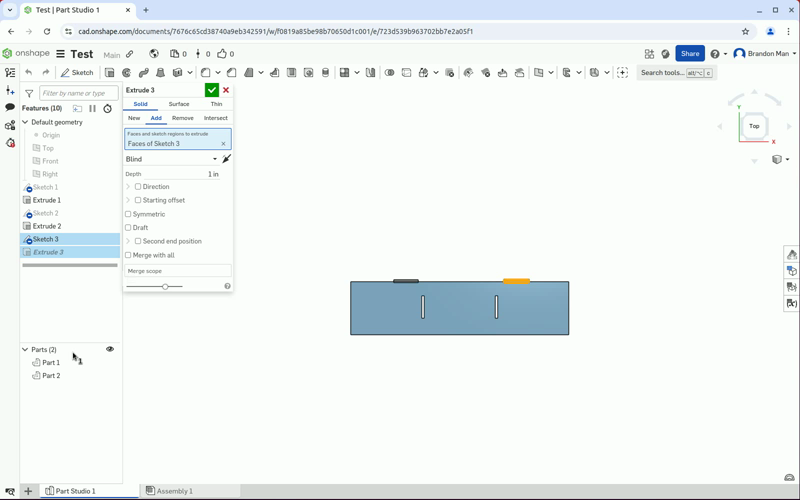
mouse_move(143, 106)
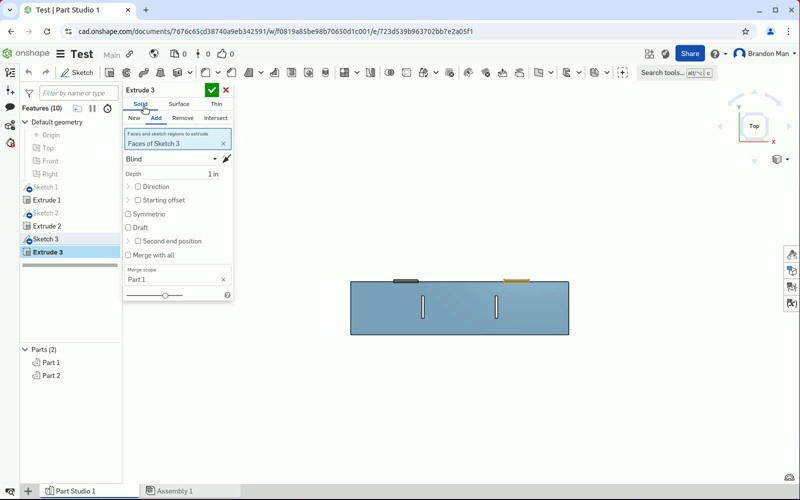
click(143, 106)
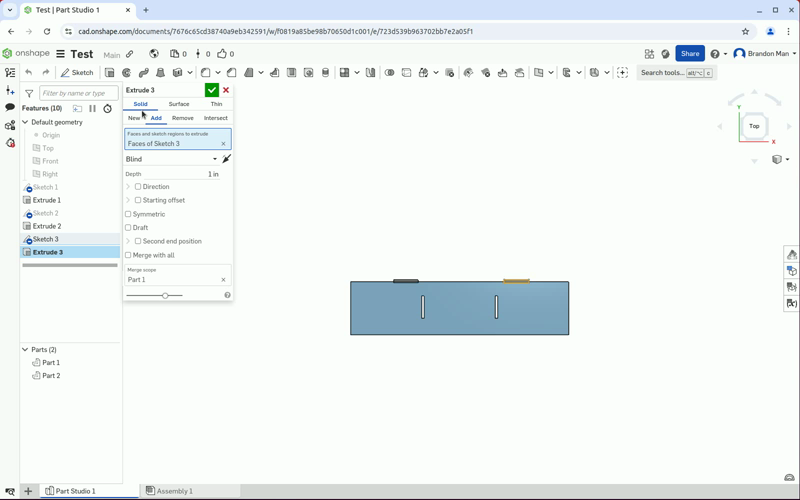
mouse_move(137, 120)
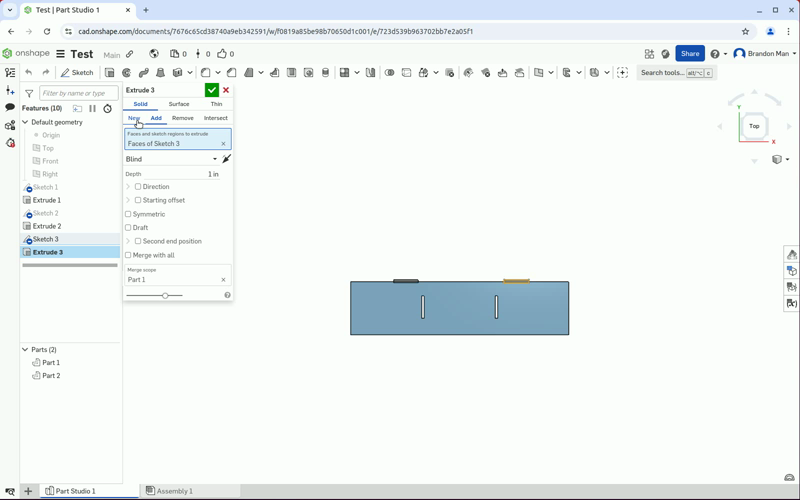
click(137, 120)
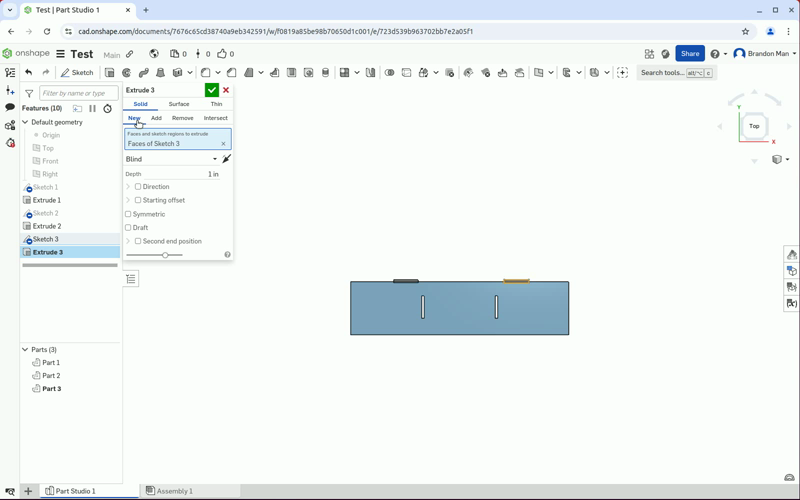
key(tab, 4)
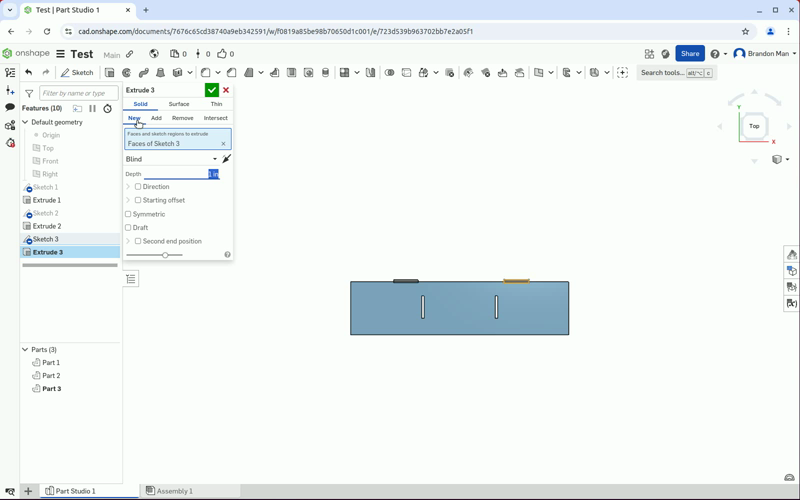
text(0.481)
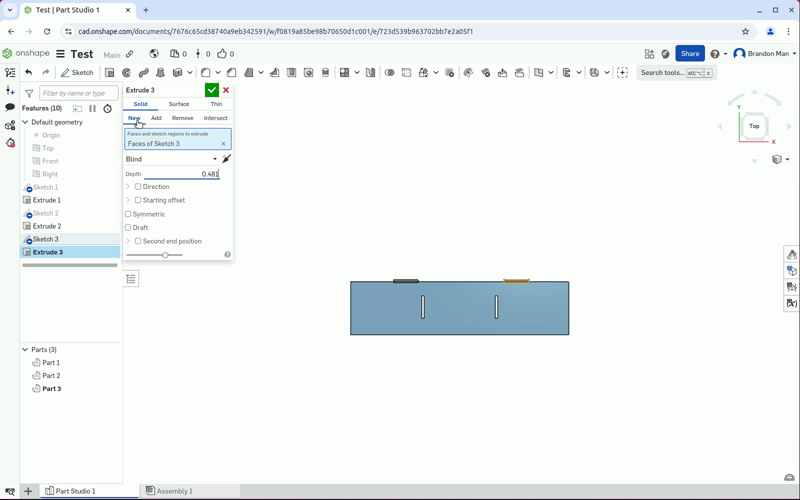
key(enter)
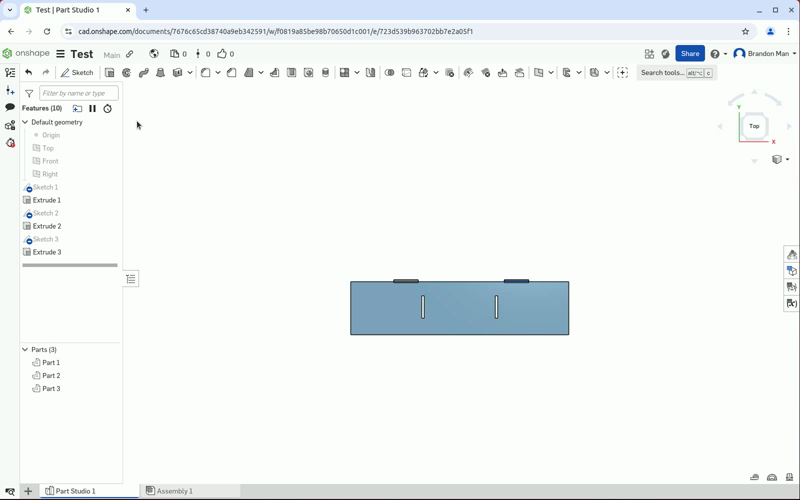
key(shift+h)
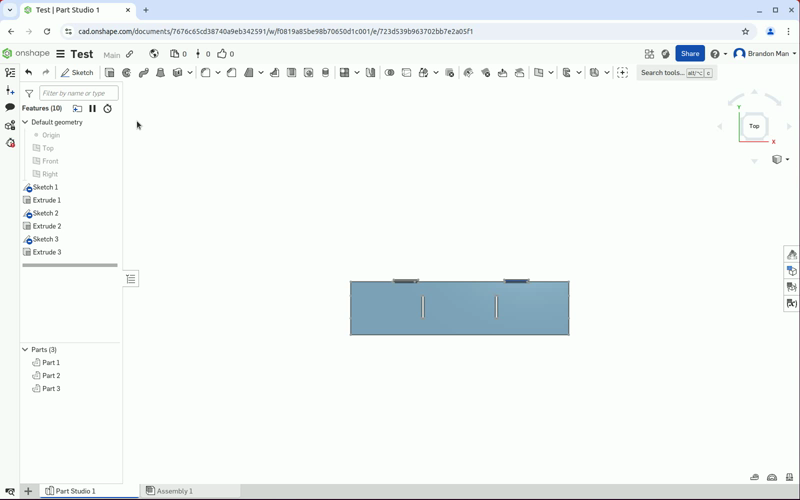
key(shift+h)
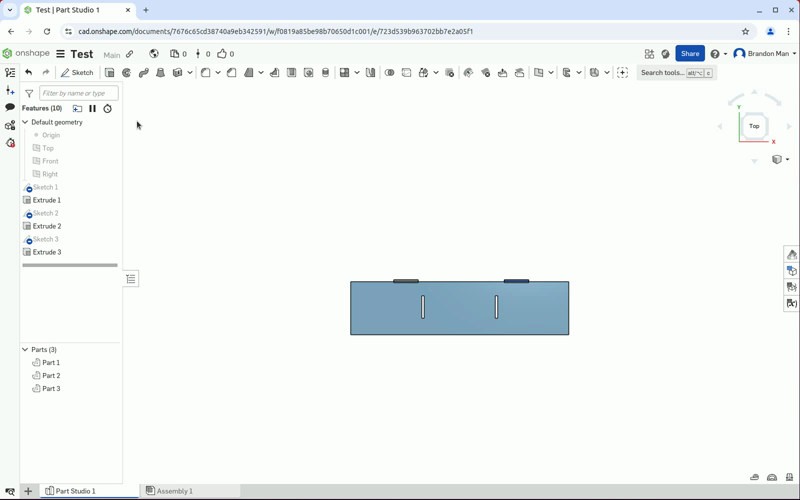
mouse_move(73, 189)
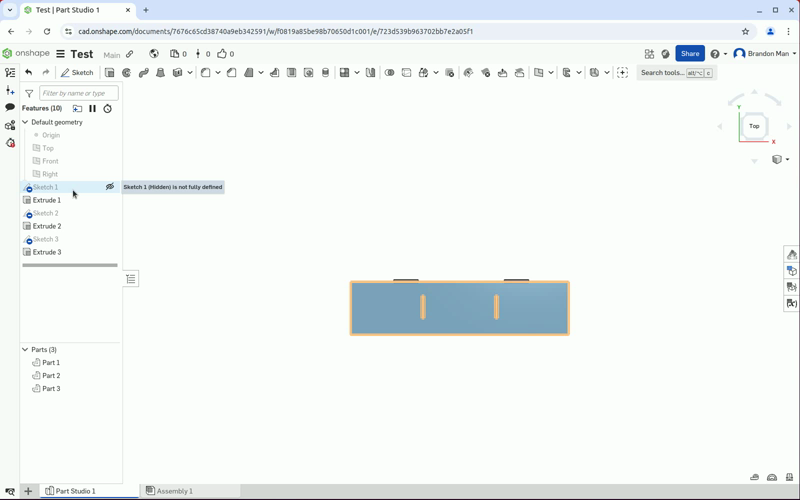
click(73, 189)
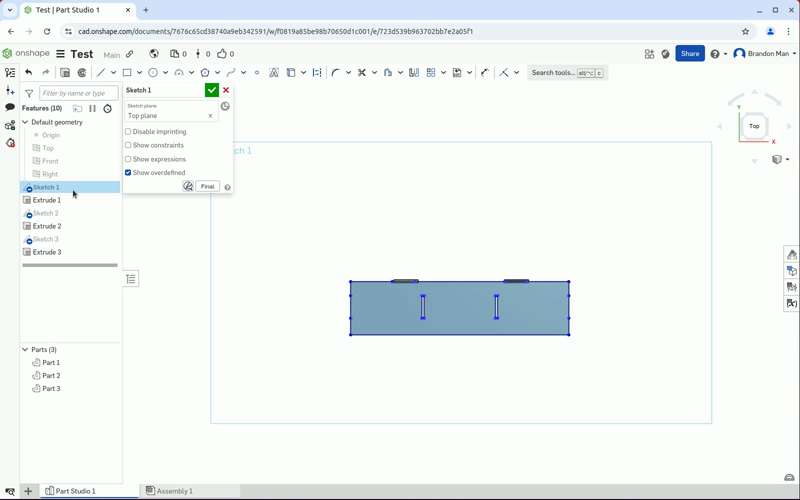
mouse_move(229, 92)
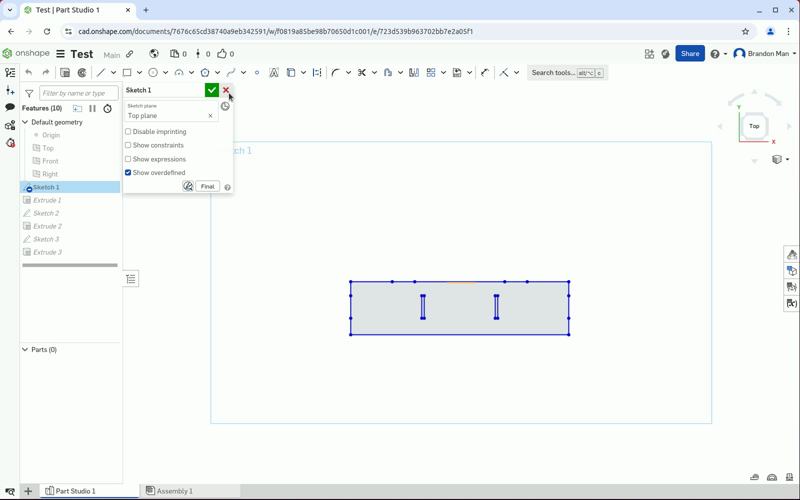
click(229, 92)
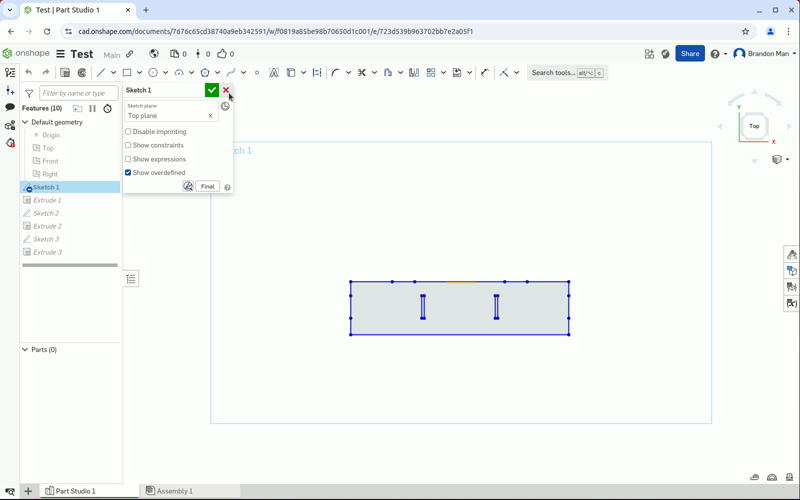
key(shift+s)
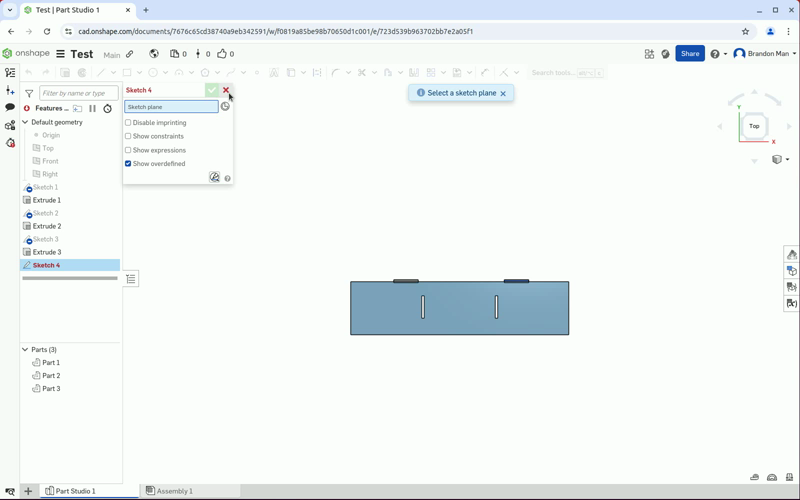
mouse_move(73, 150)
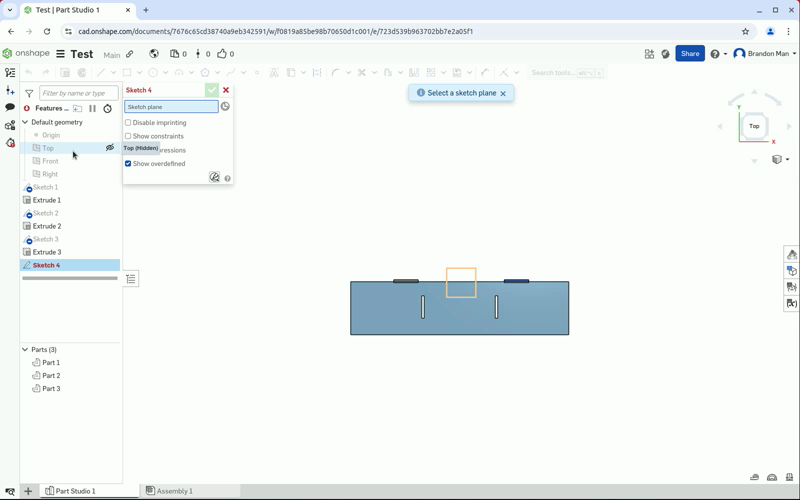
click(73, 150)
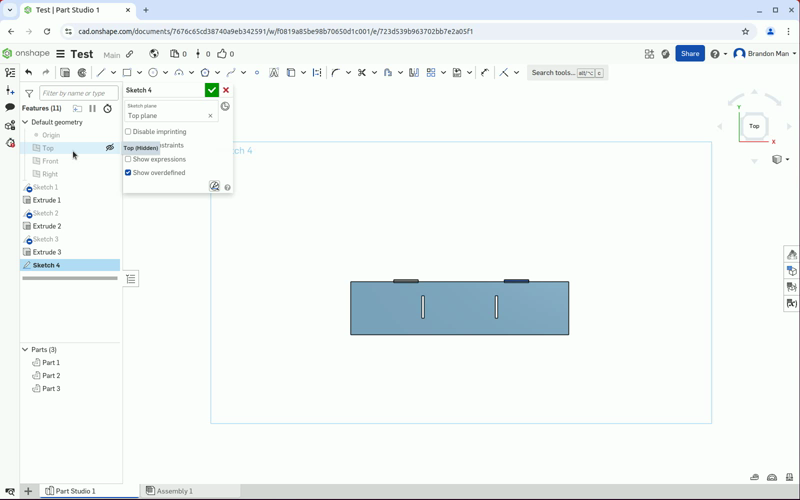
mouse_move(73, 352)
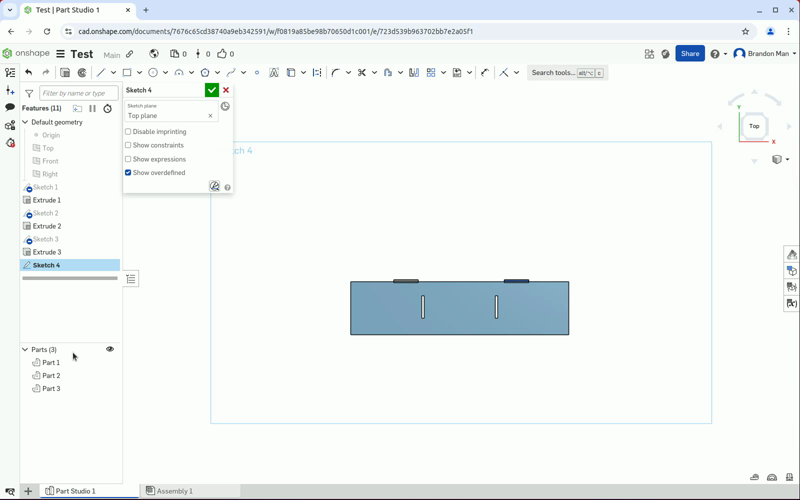
key(y)
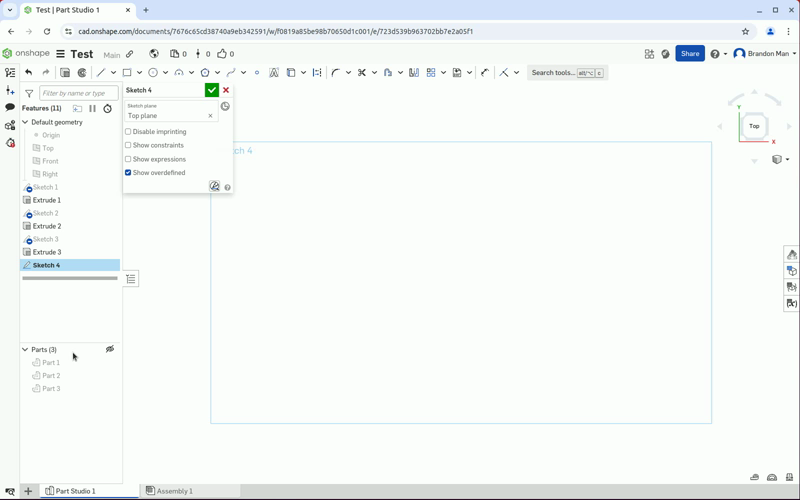
key(l)
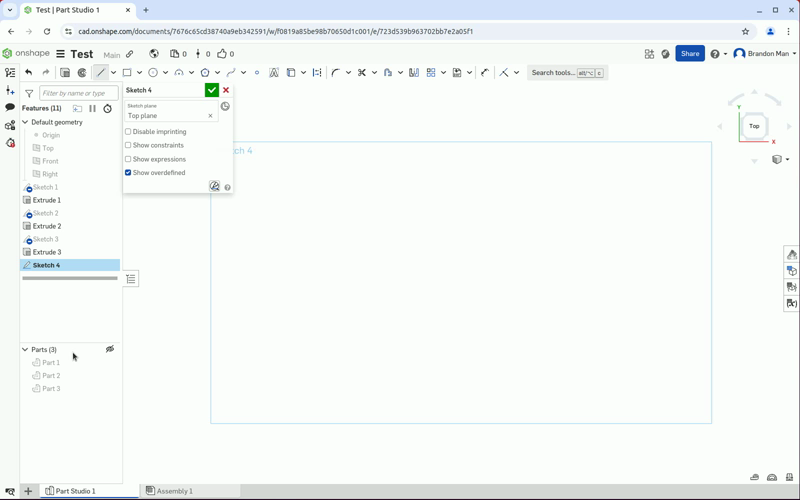
key_down(shift)
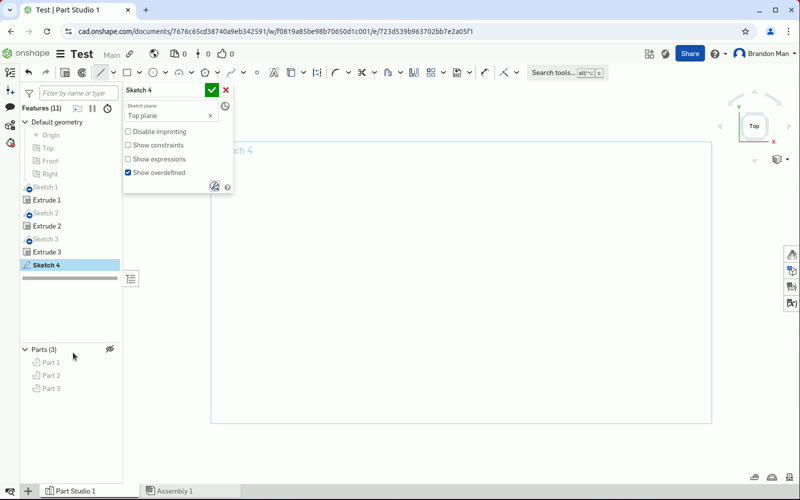
mouse_move(570, 319)
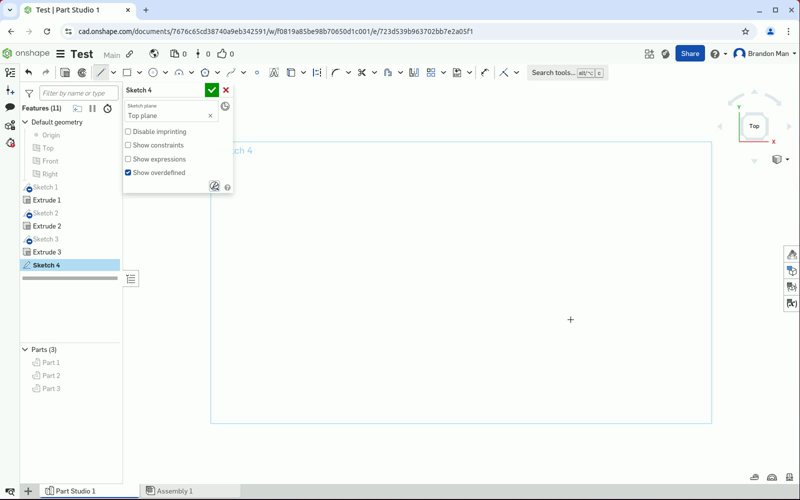
click(570, 319)
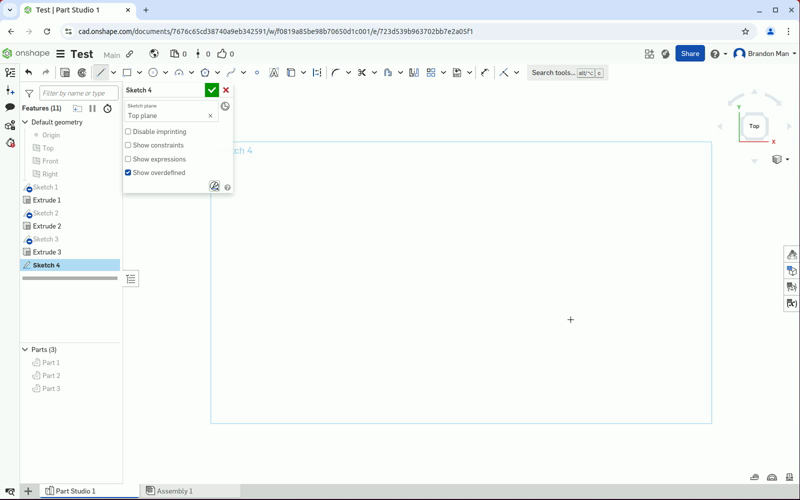
key_up(shift)
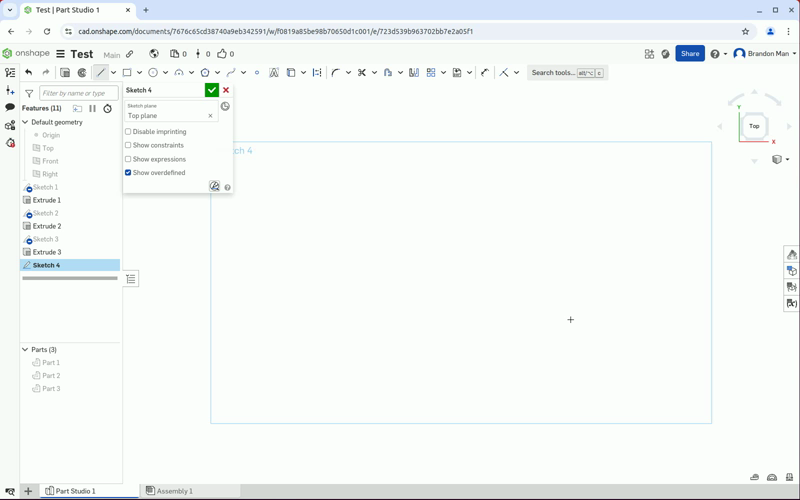
key_down(shift)
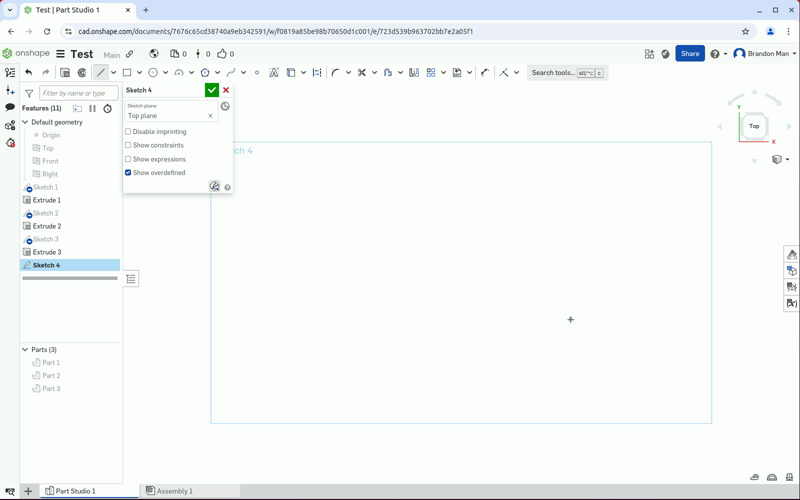
mouse_move(589, 319)
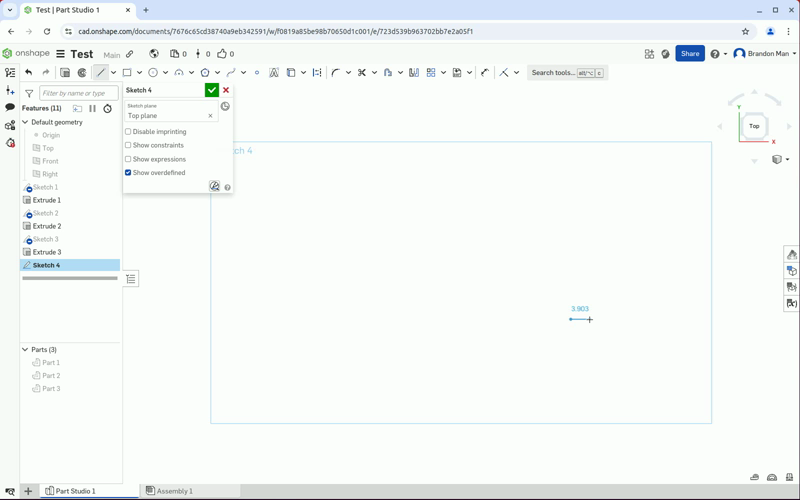
mouse_move(573, 319)
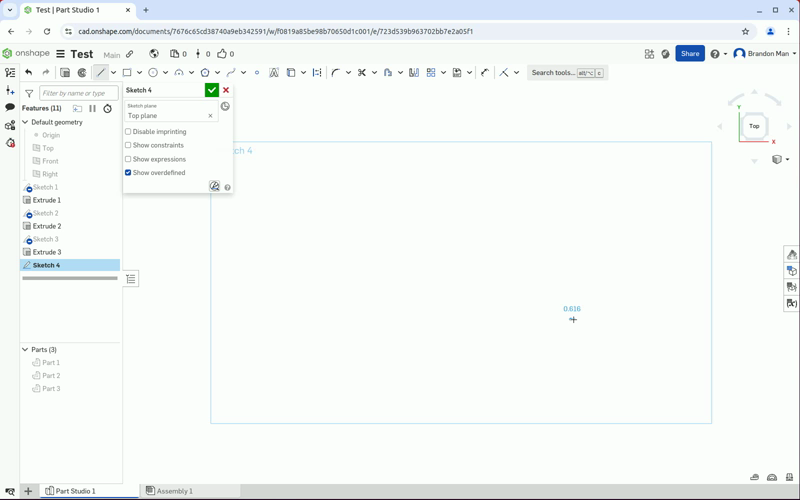
scroll(6)
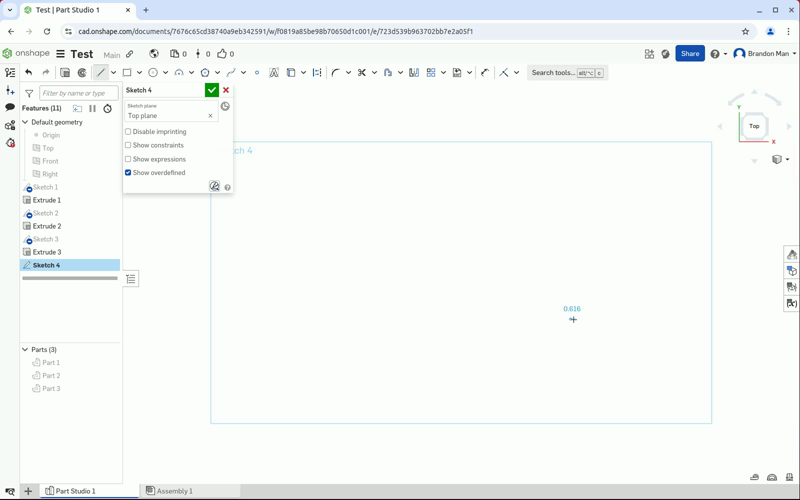
scroll(6)
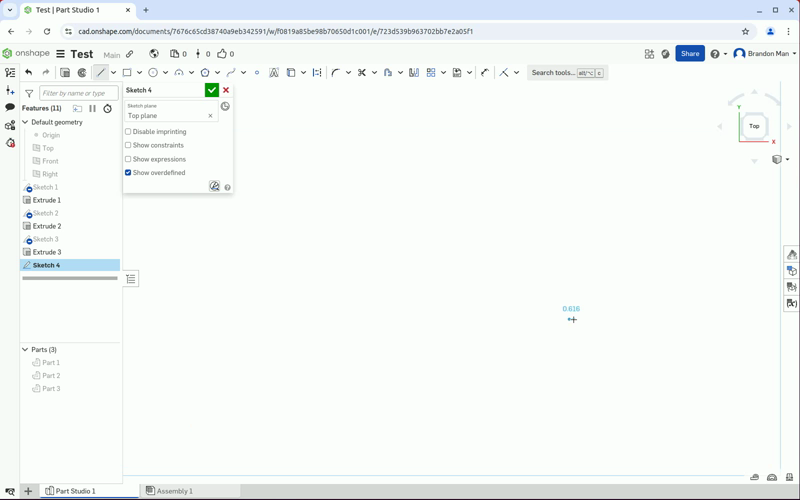
scroll(6)
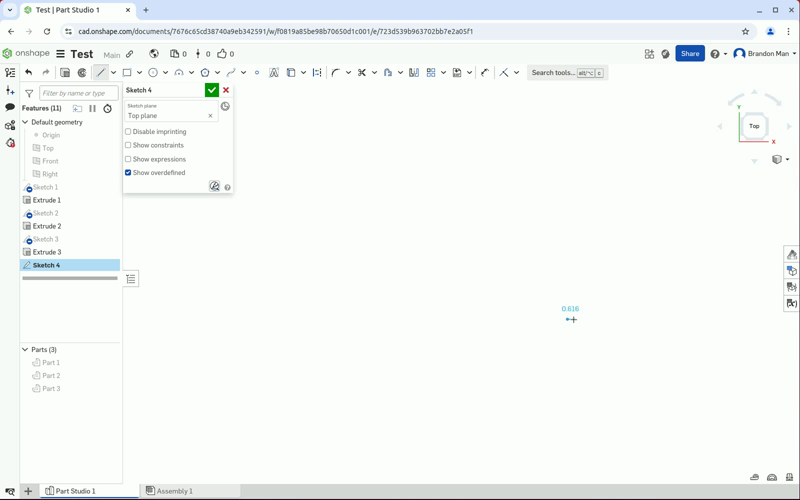
scroll(6)
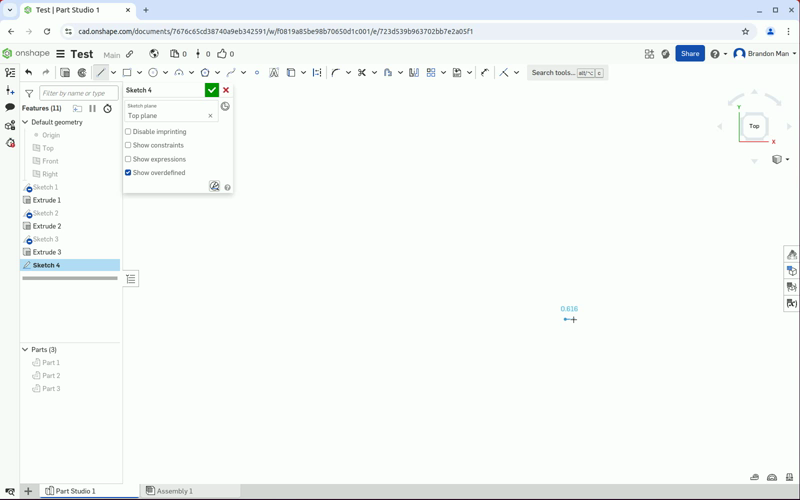
scroll(6)
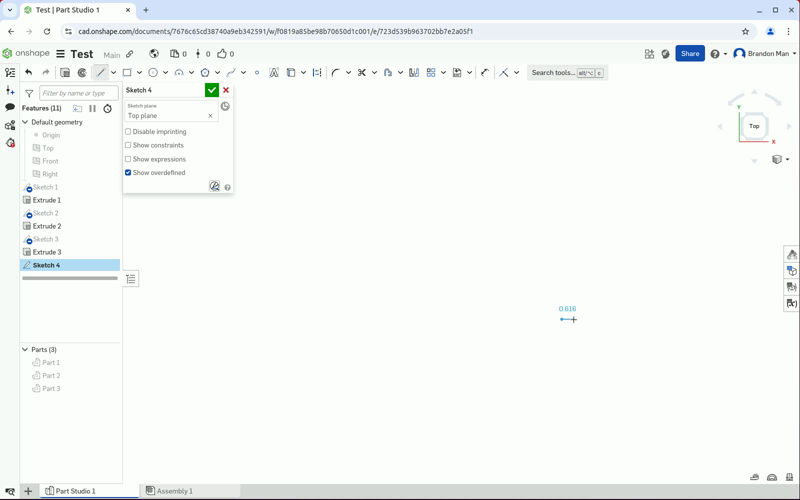
scroll(6)
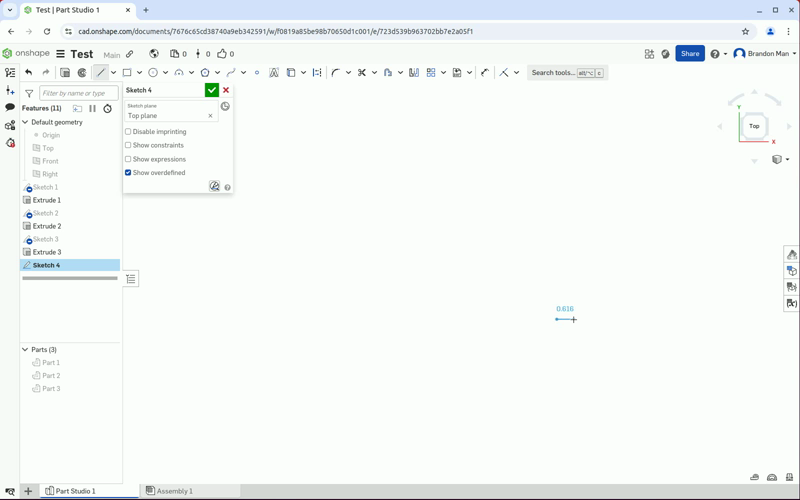
scroll(6)
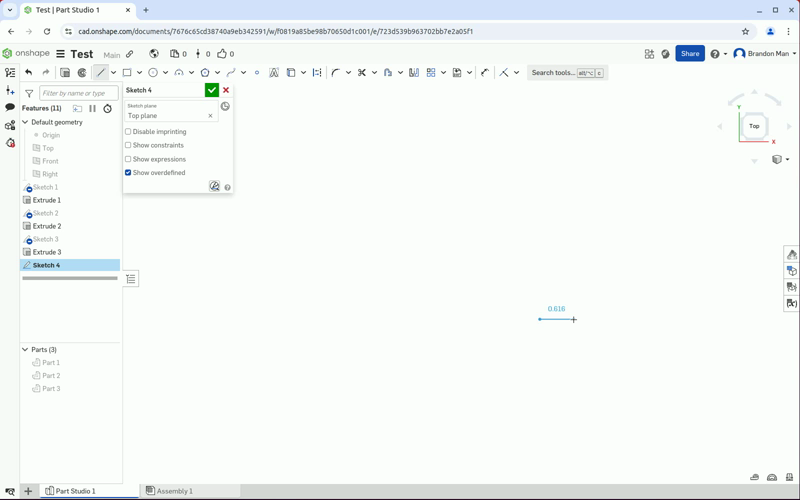
click(573, 319)
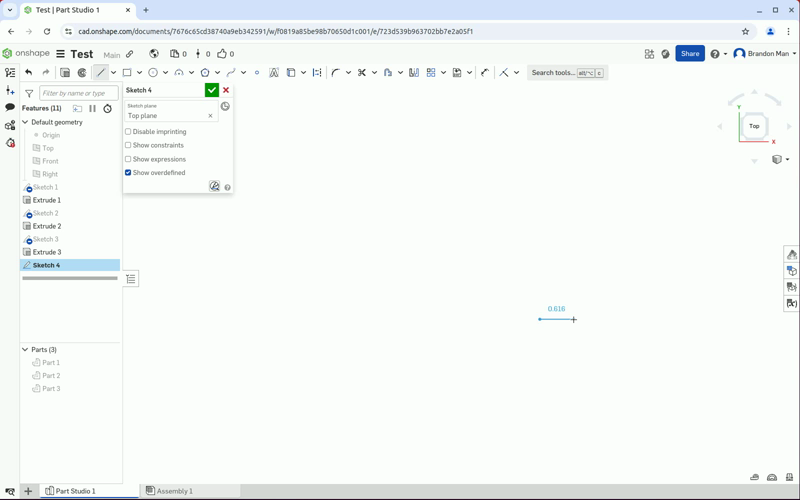
scroll(-6)
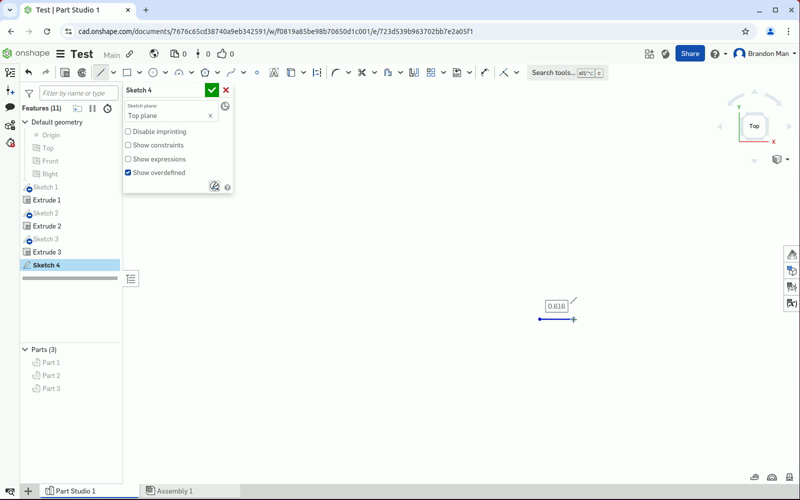
scroll(-6)
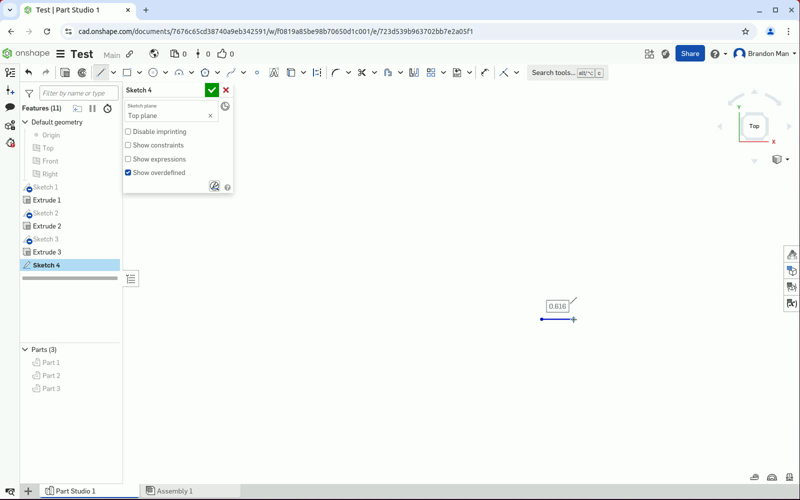
scroll(-6)
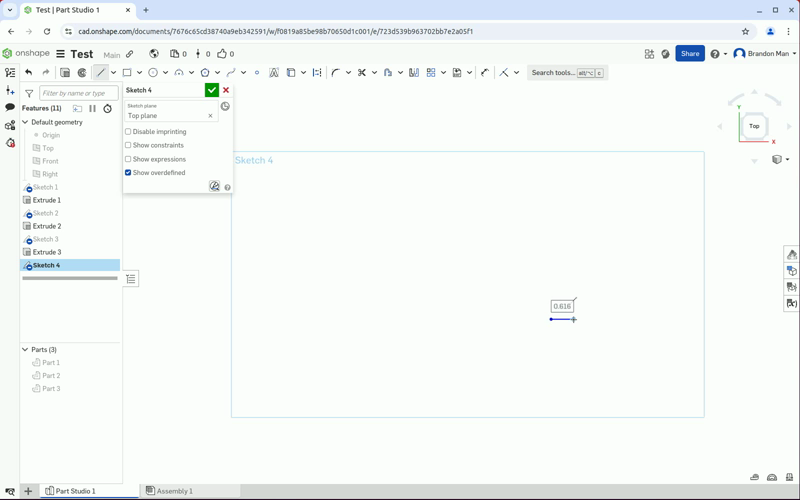
scroll(-6)
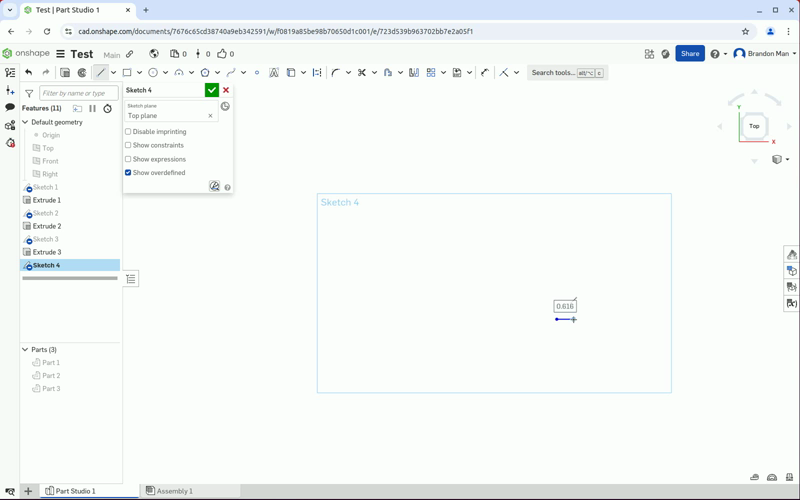
scroll(-6)
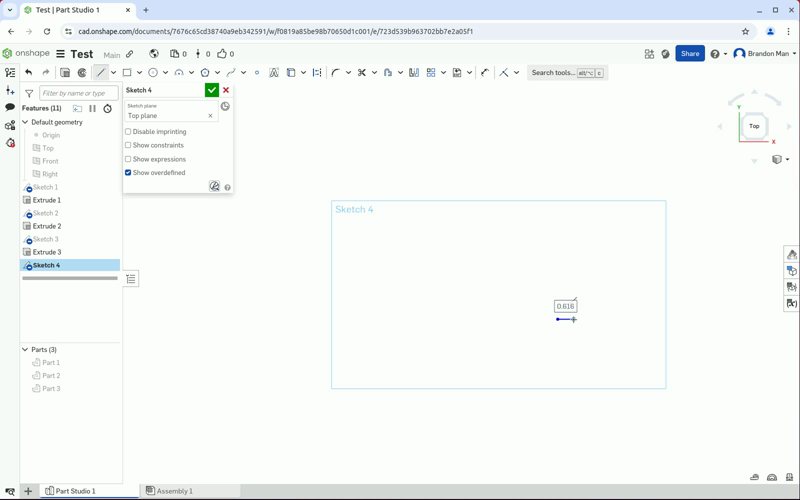
scroll(-6)
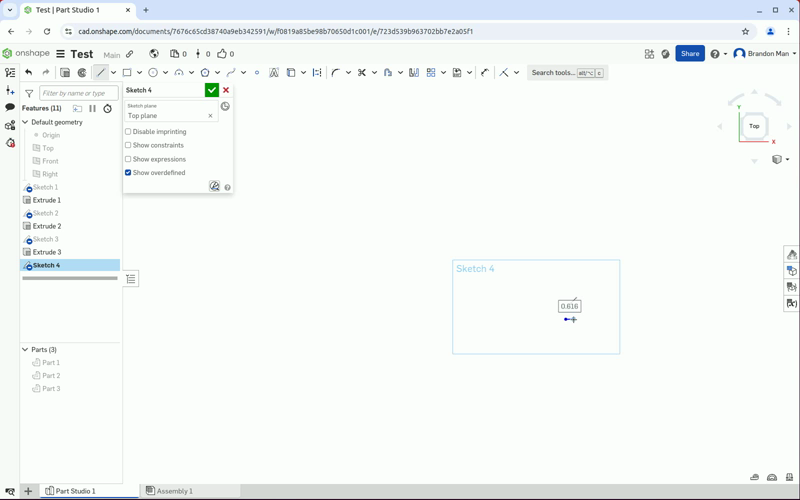
scroll(-6)
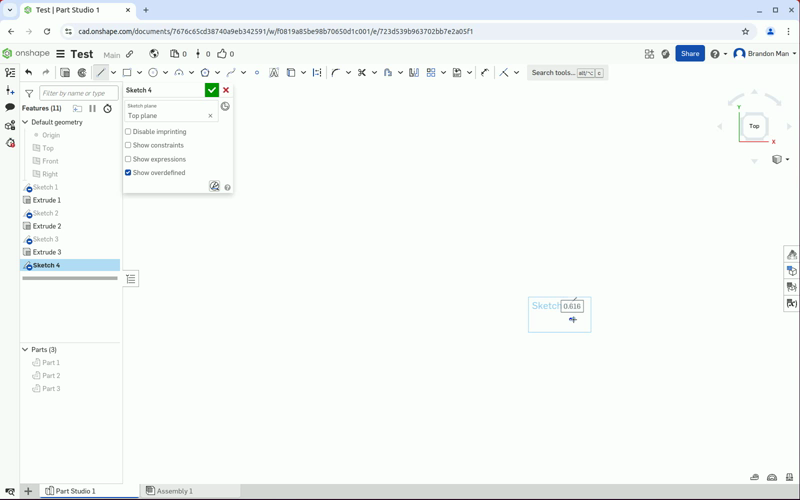
key_up(shift)
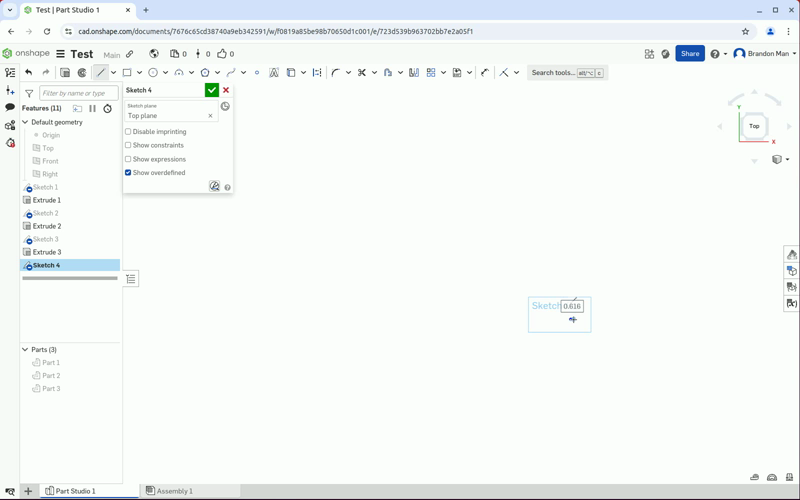
key_down(shift)
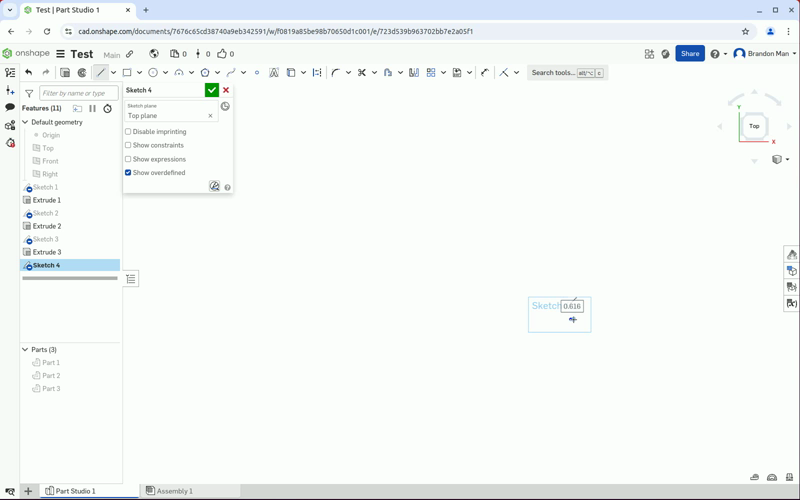
mouse_move(589, 319)
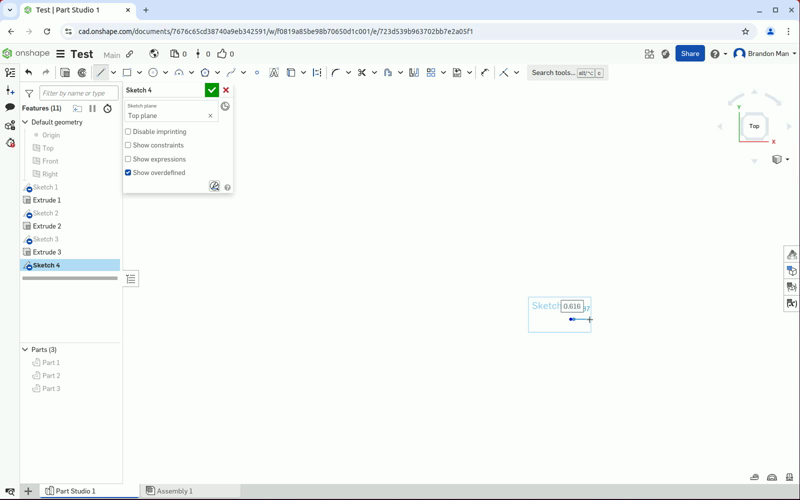
mouse_move(573, 294)
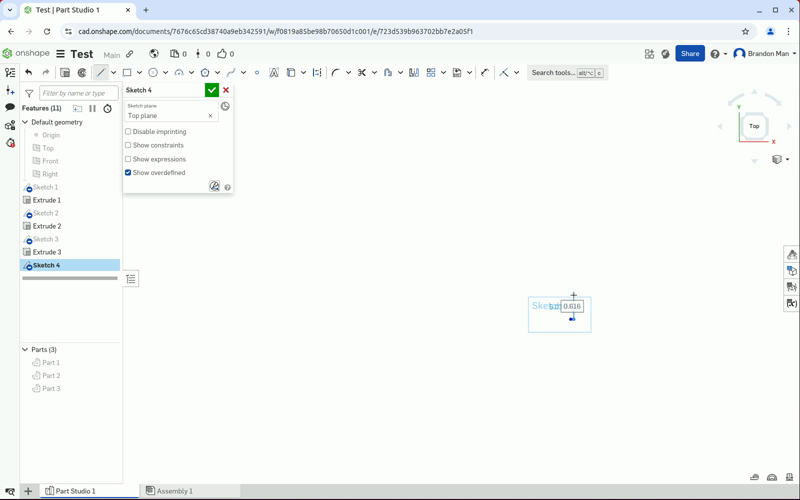
click(573, 294)
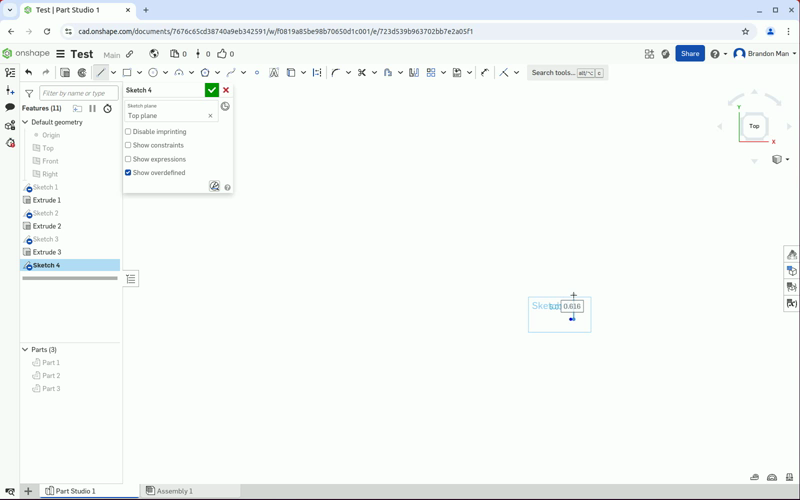
key_up(shift)
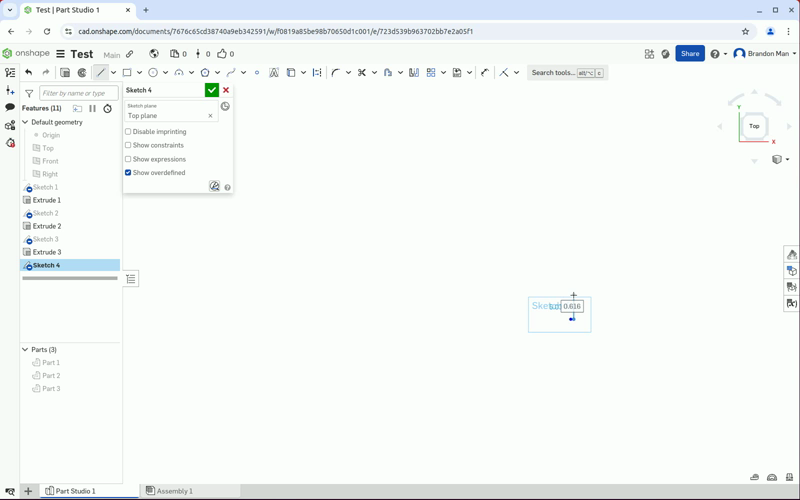
key_down(shift)
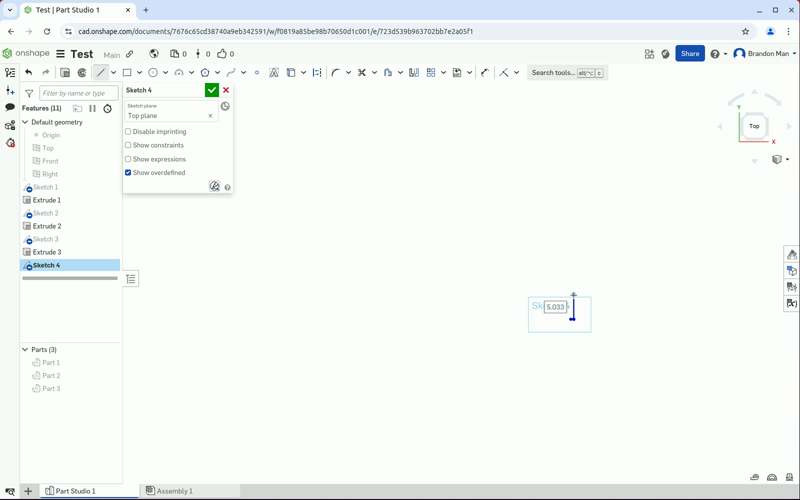
mouse_move(589, 294)
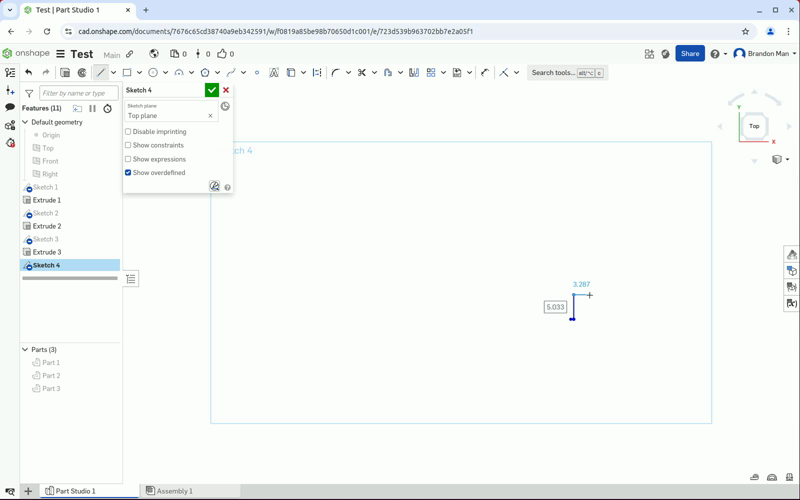
mouse_move(570, 294)
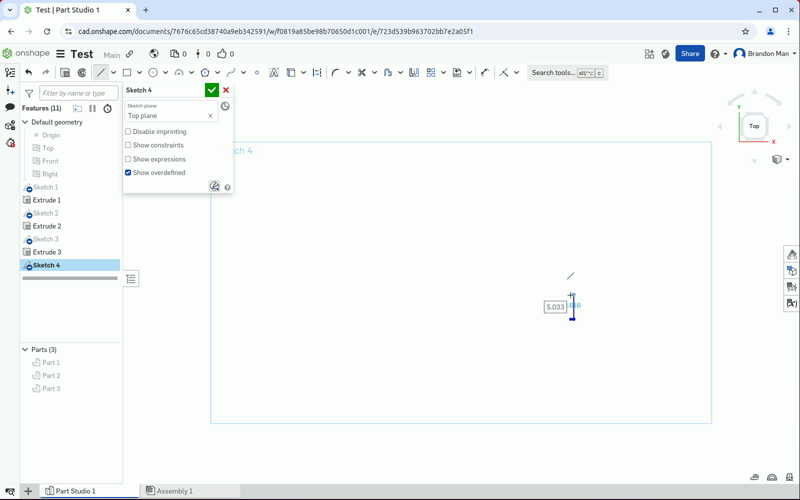
scroll(6)
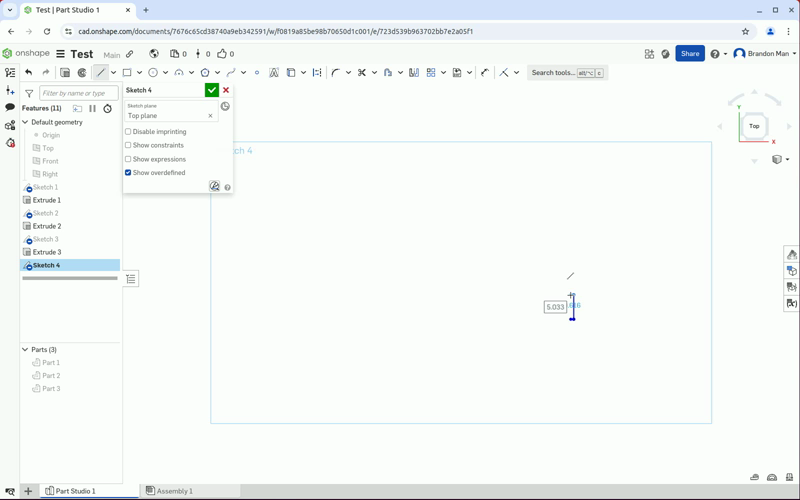
scroll(6)
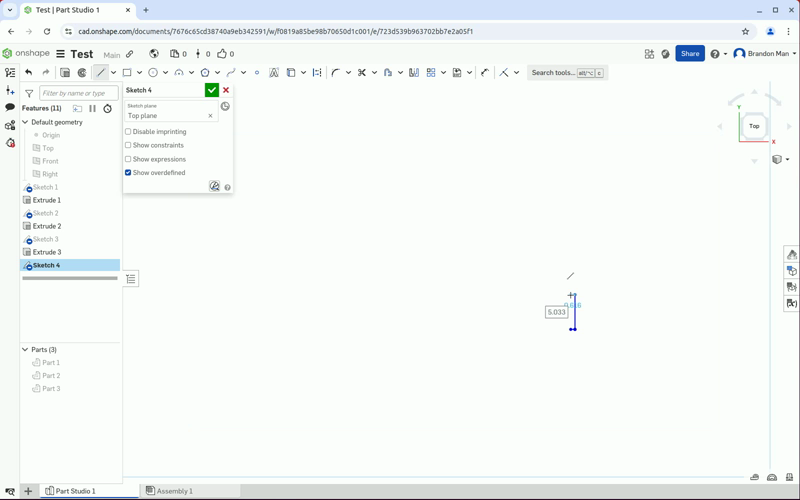
scroll(6)
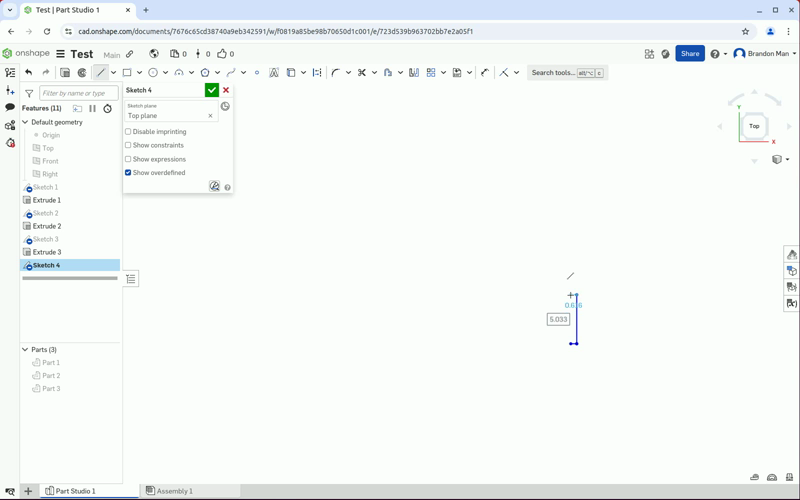
scroll(6)
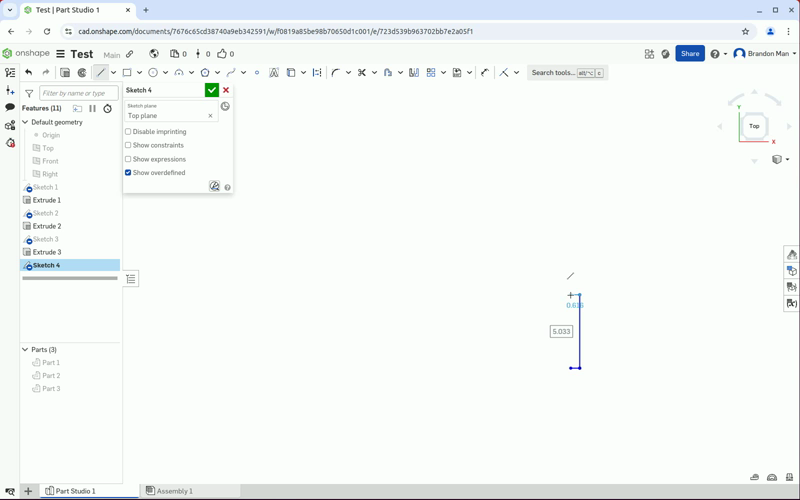
scroll(6)
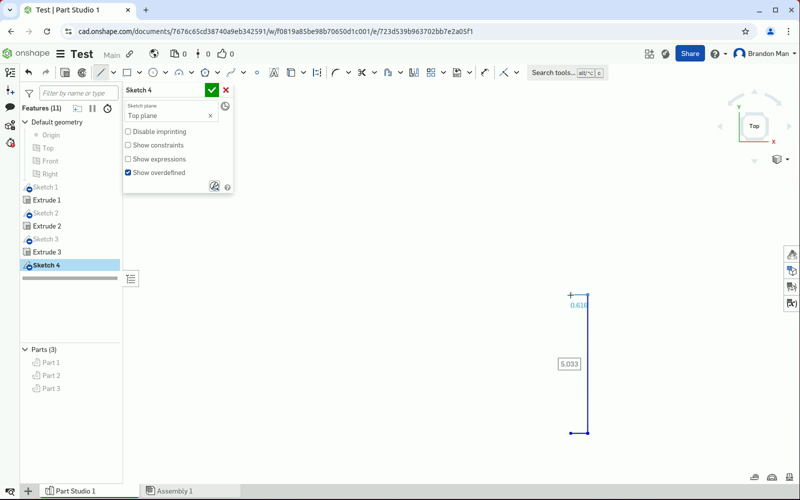
scroll(6)
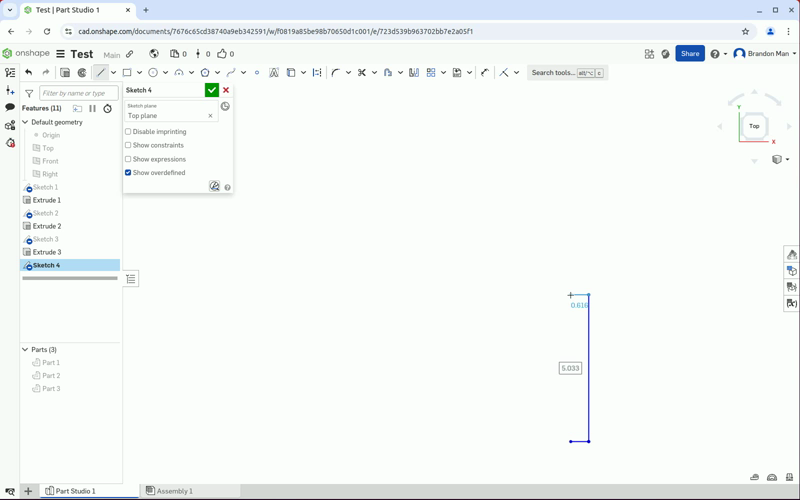
scroll(6)
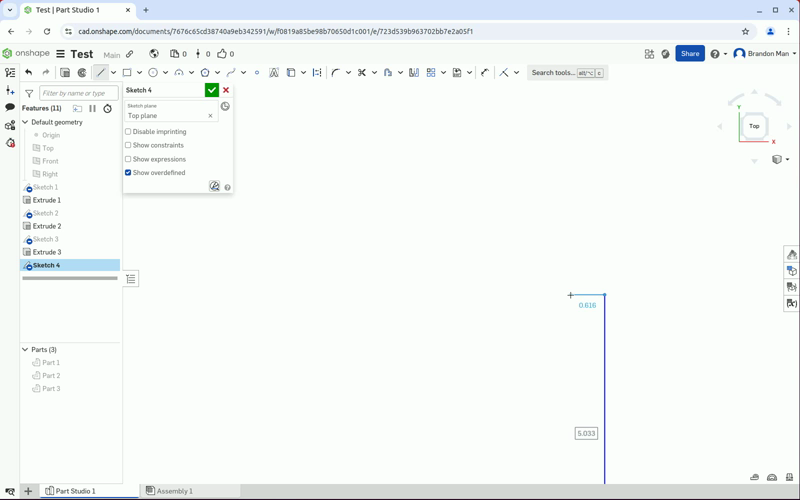
click(570, 294)
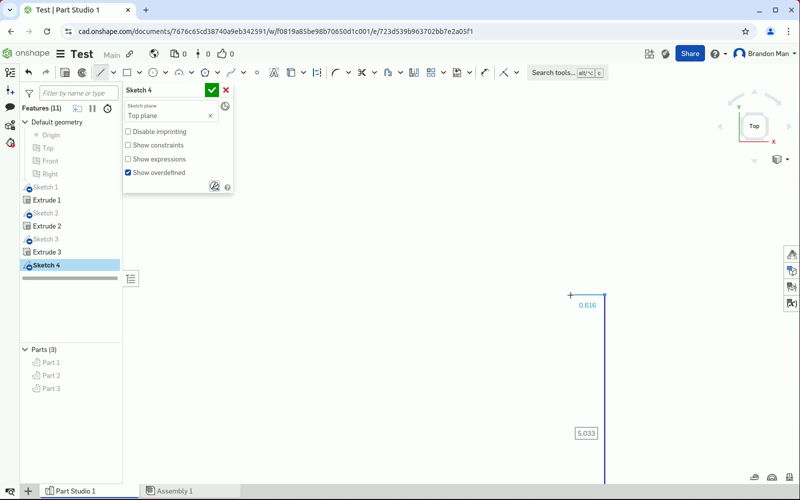
scroll(-6)
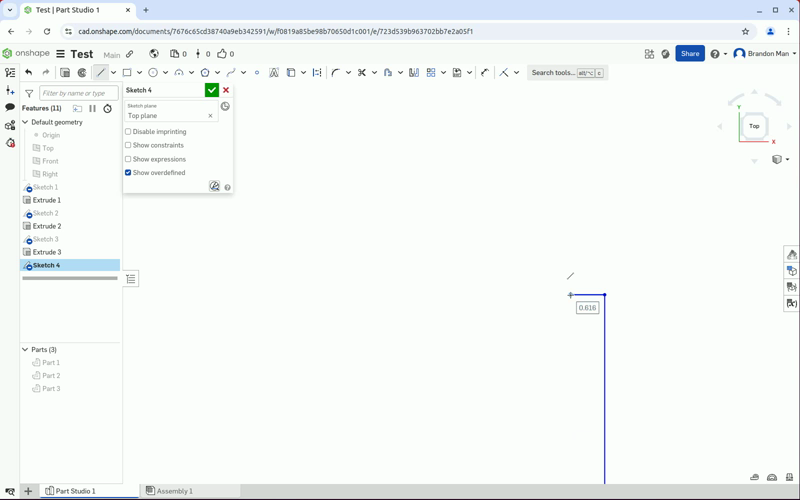
scroll(-6)
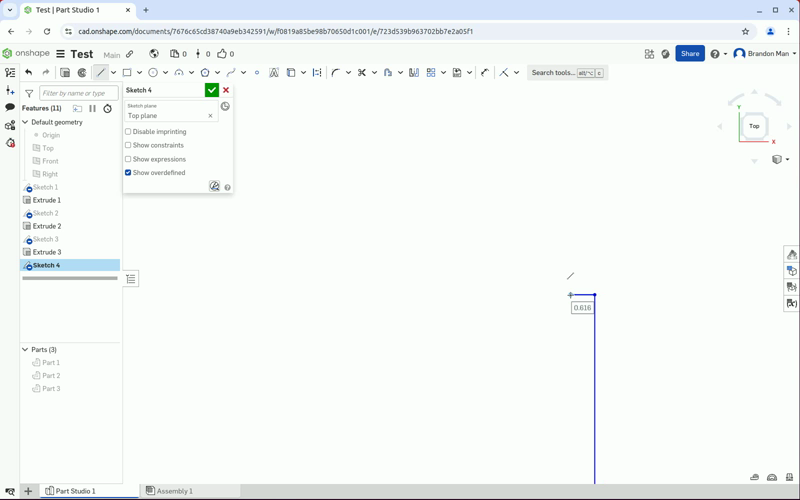
scroll(-6)
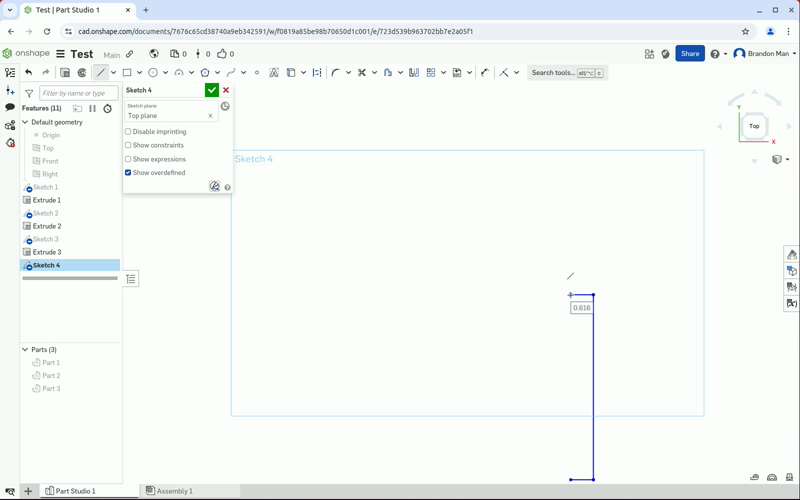
scroll(-6)
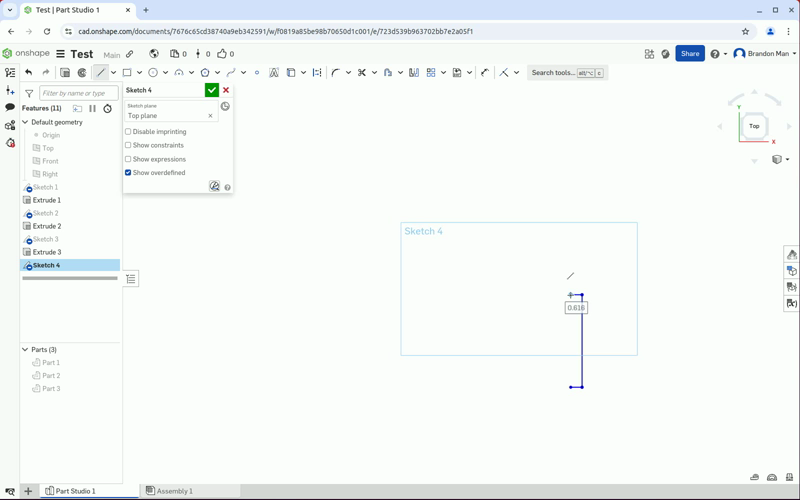
scroll(-6)
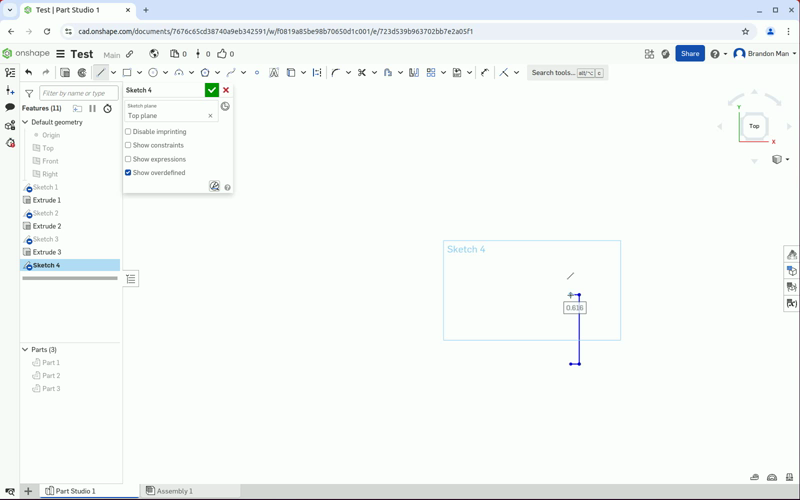
scroll(-6)
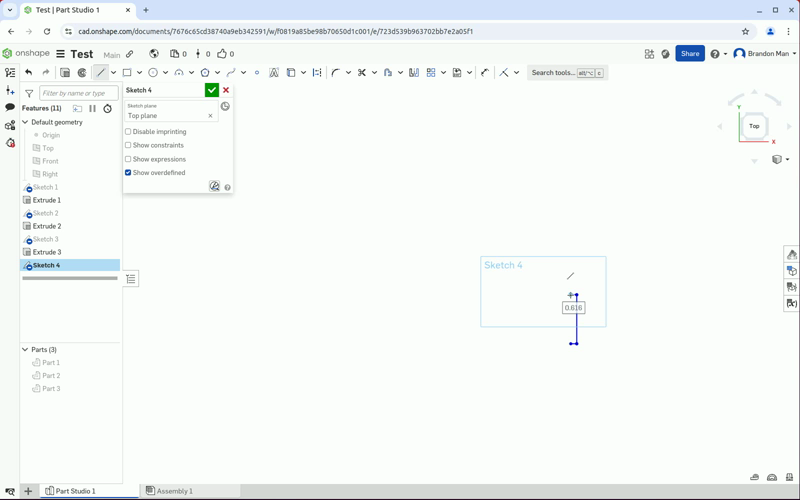
scroll(-6)
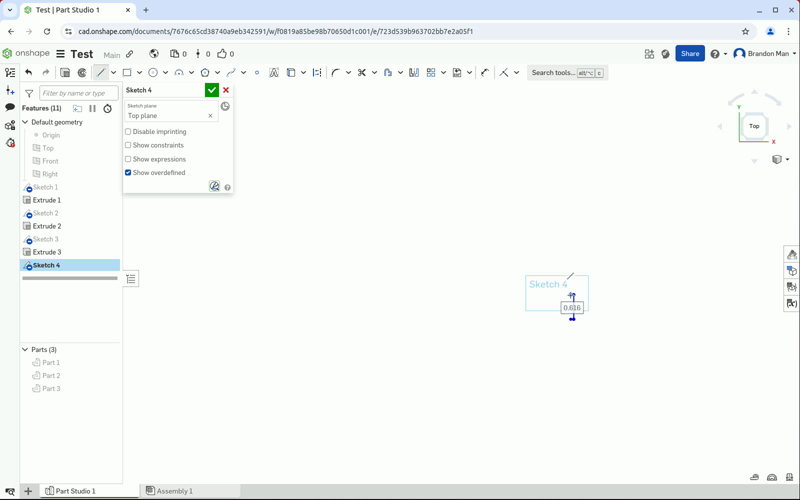
key_up(shift)
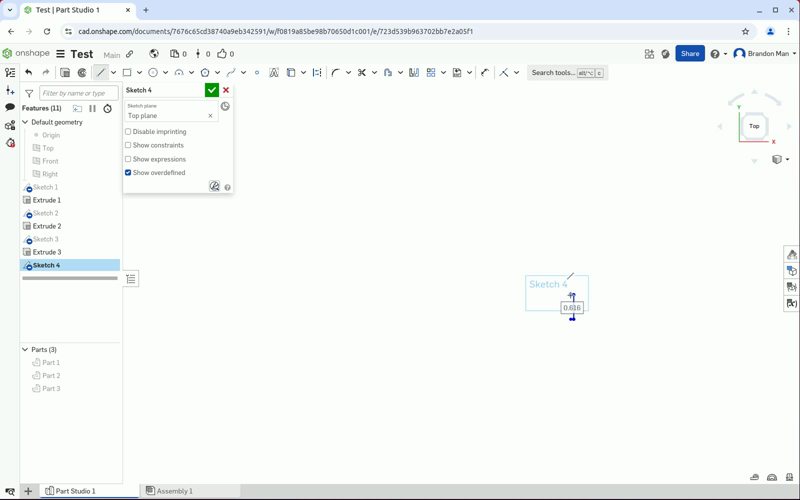
mouse_move(589, 294)
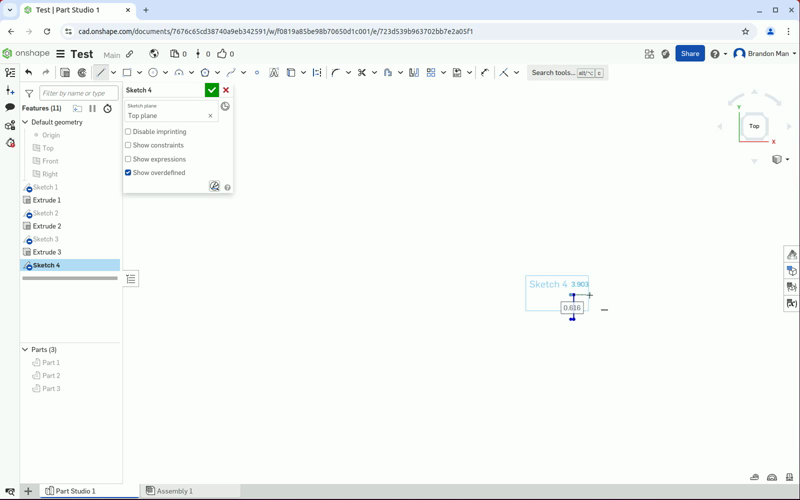
key_down(shift)
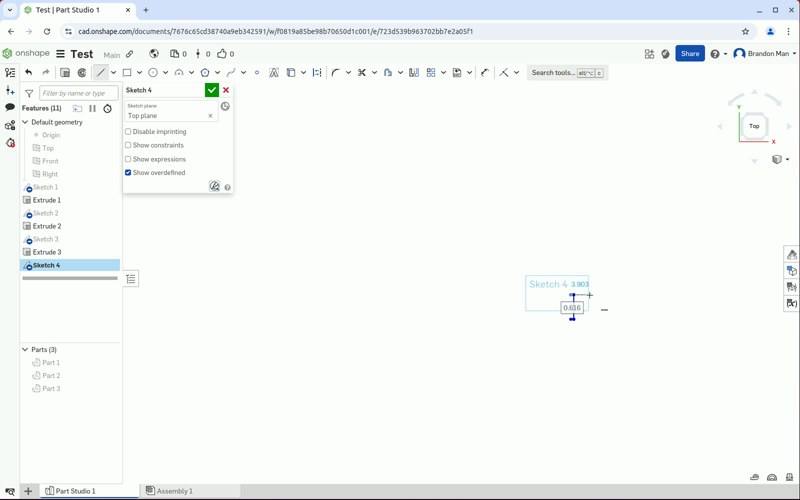
mouse_move(570, 319)
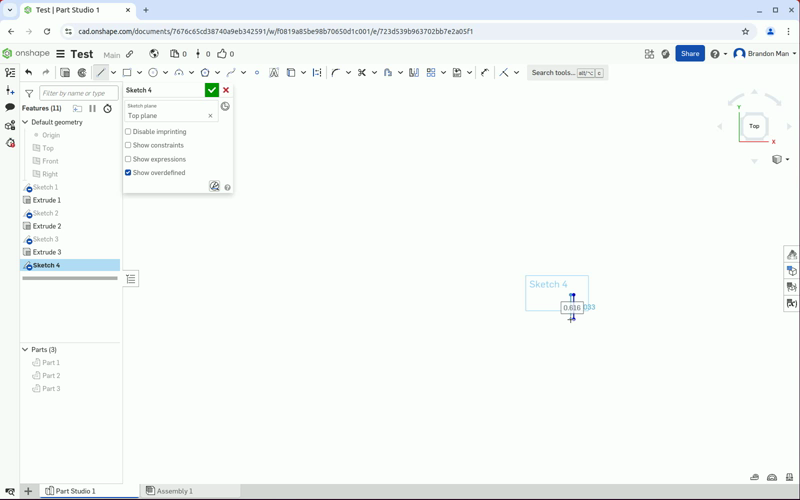
scroll(6)
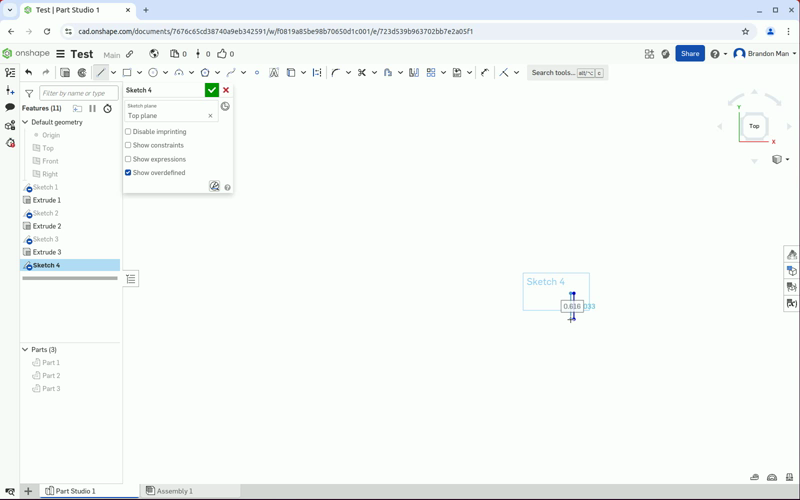
scroll(6)
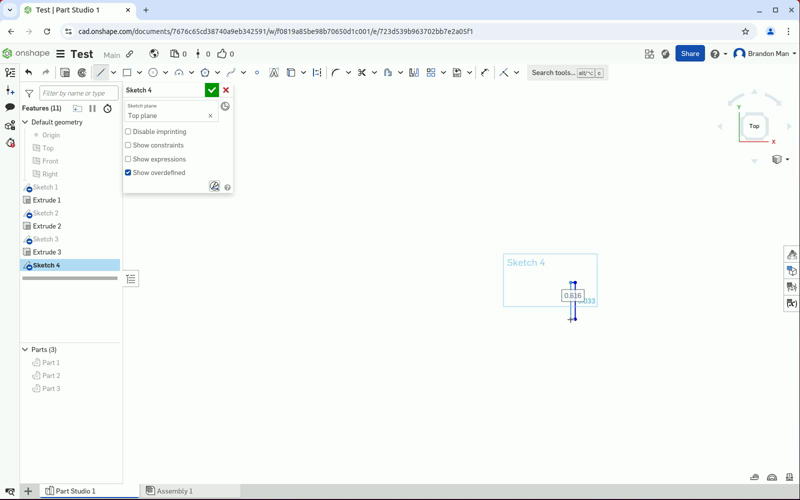
scroll(6)
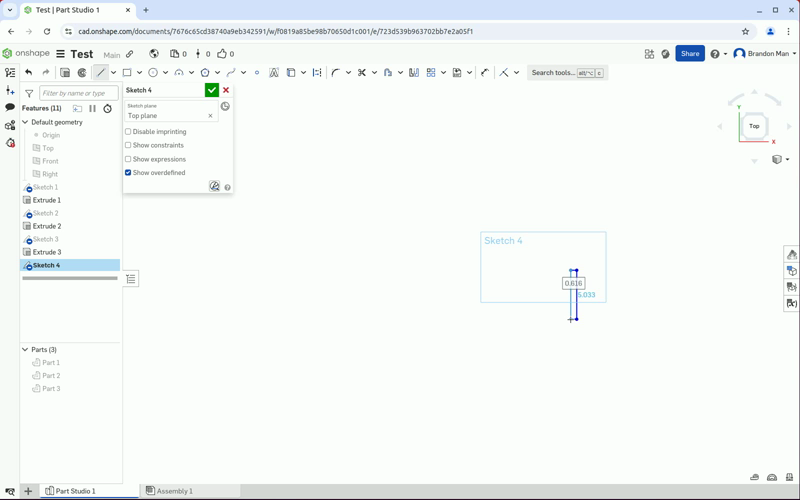
scroll(6)
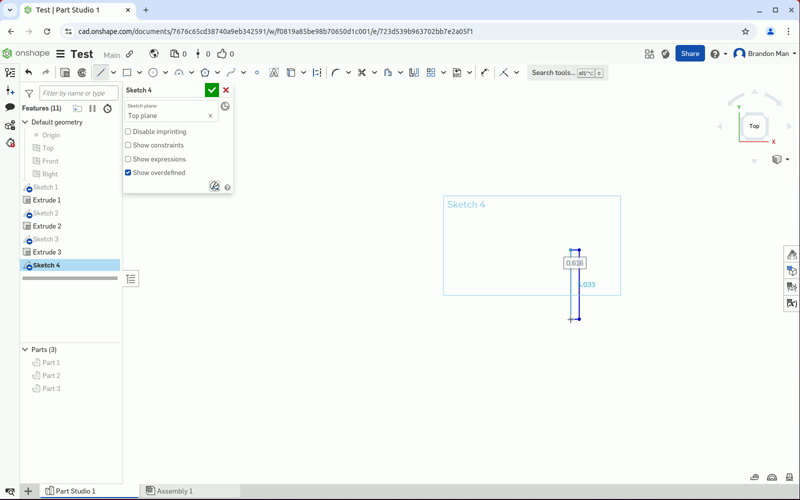
scroll(6)
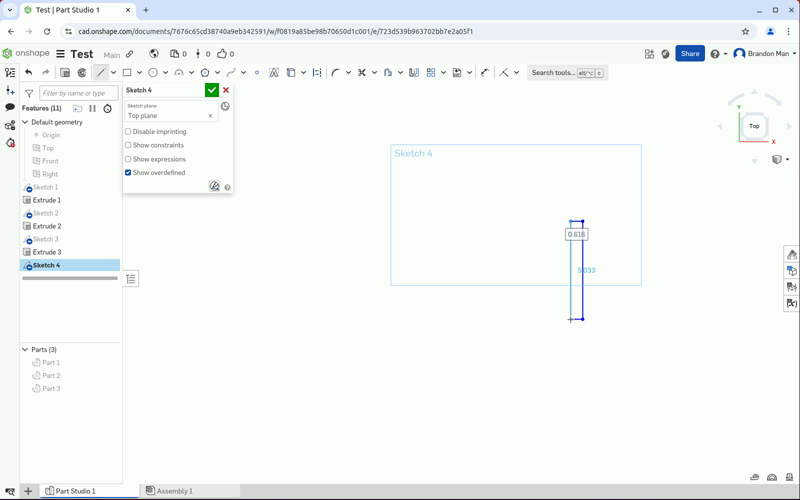
scroll(6)
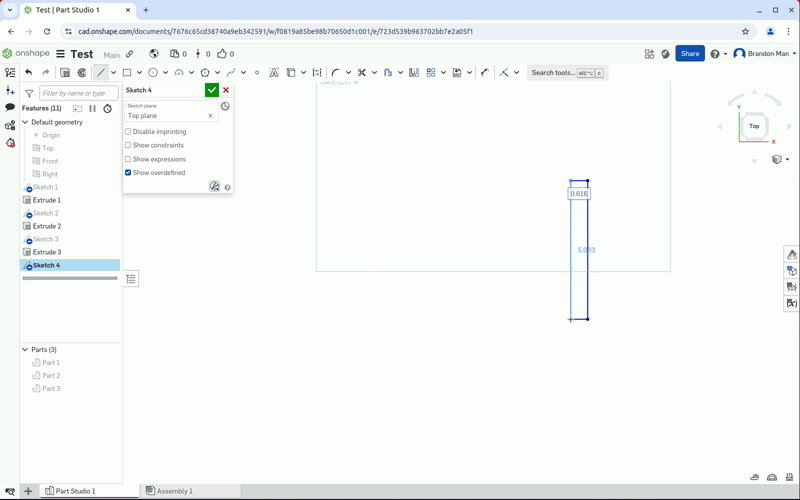
scroll(6)
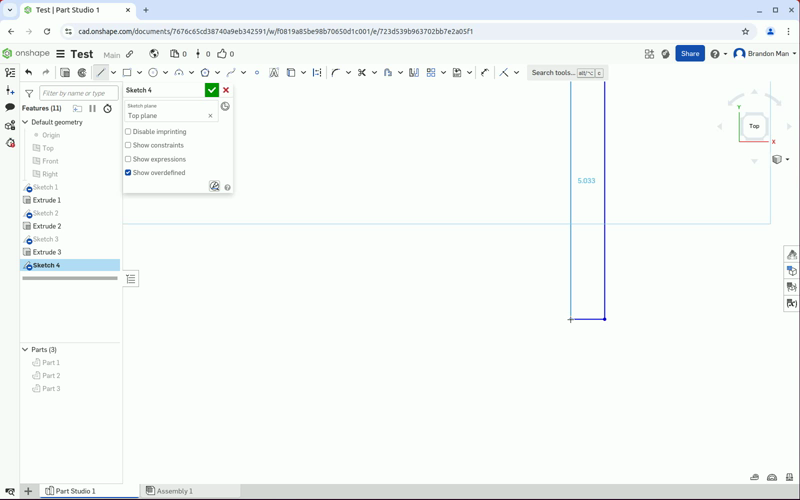
key_up(shift)
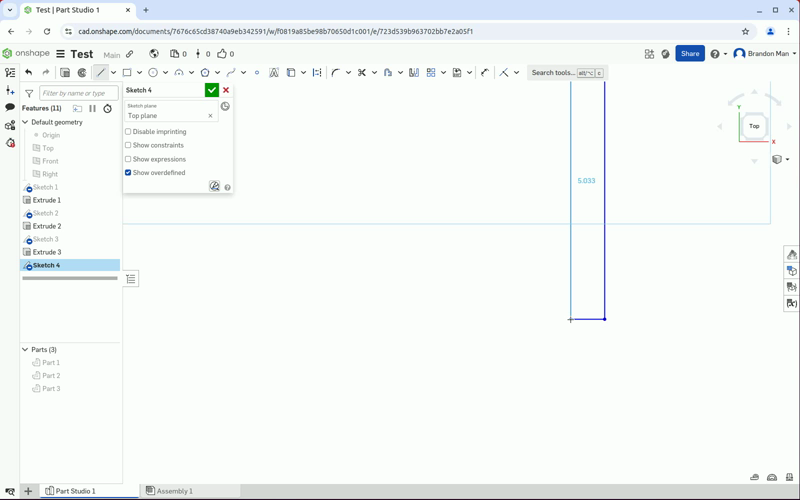
click(570, 319)
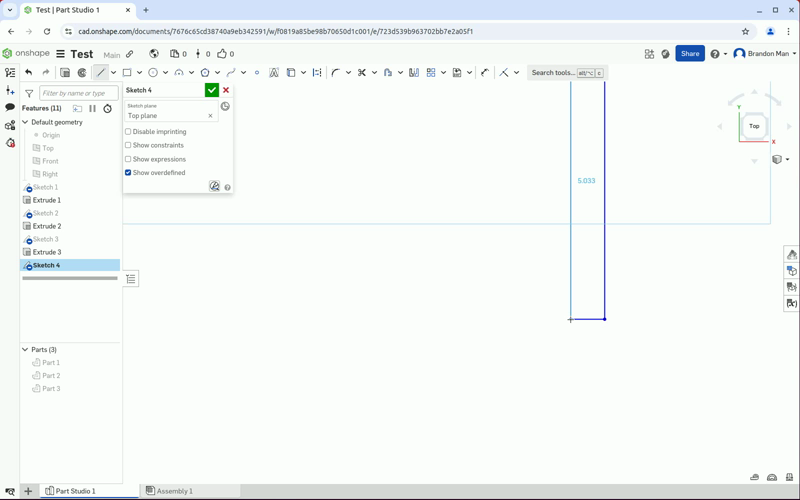
scroll(-6)
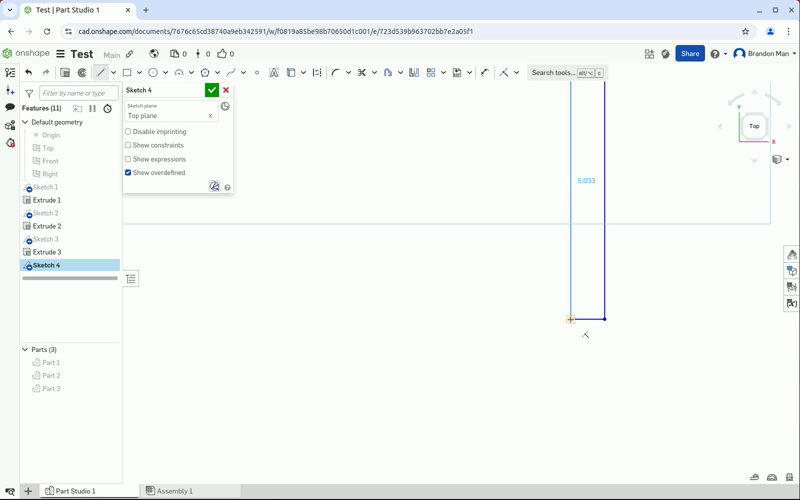
scroll(-6)
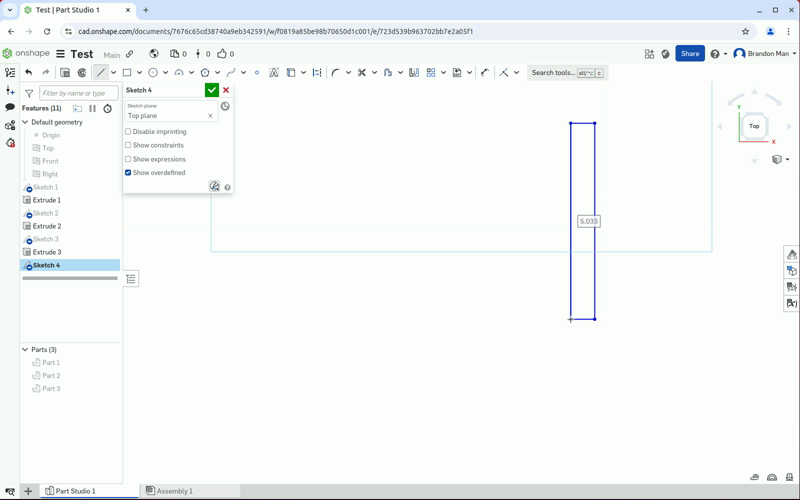
scroll(-6)
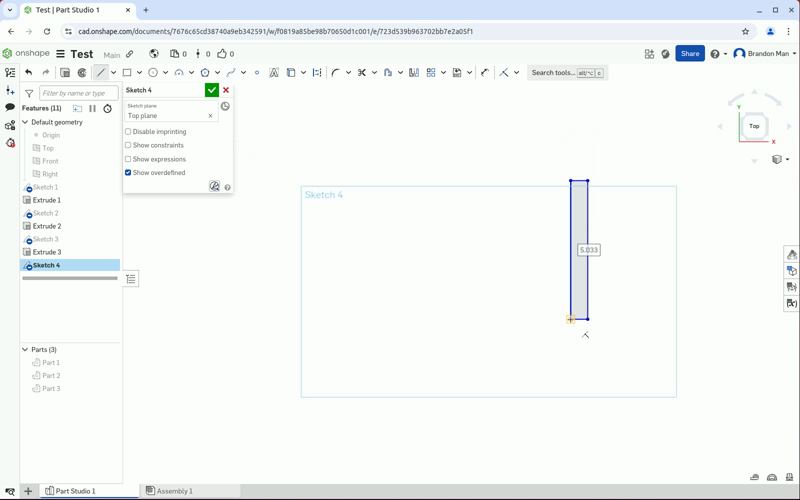
scroll(-6)
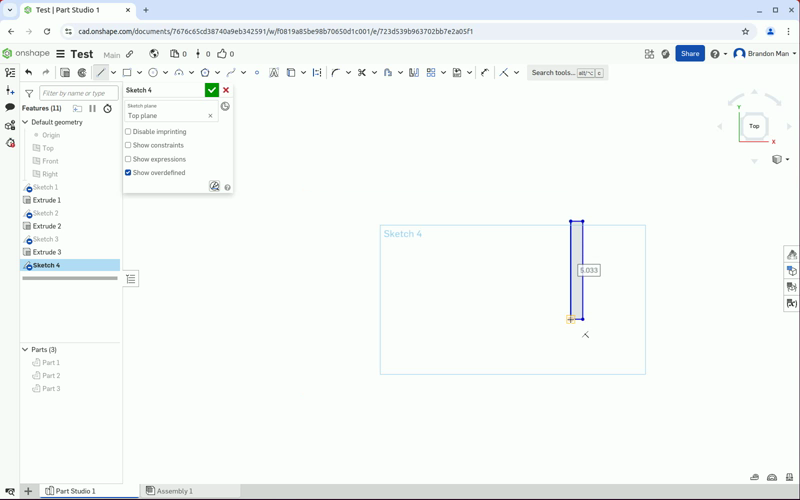
scroll(-6)
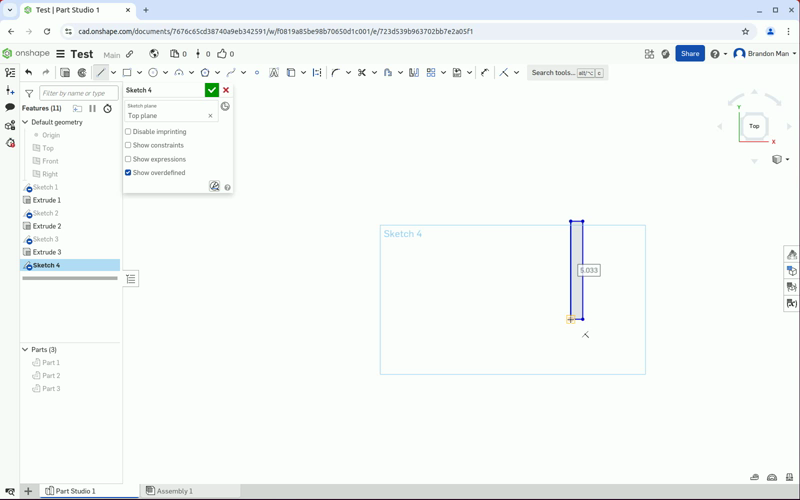
scroll(-6)
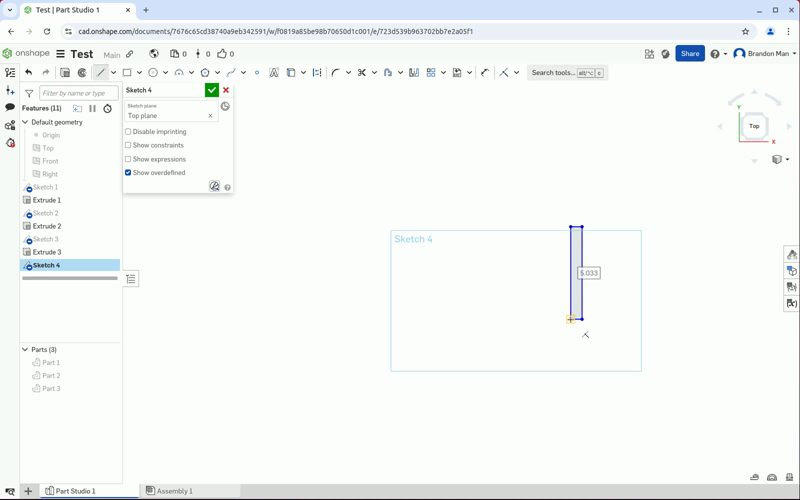
scroll(-6)
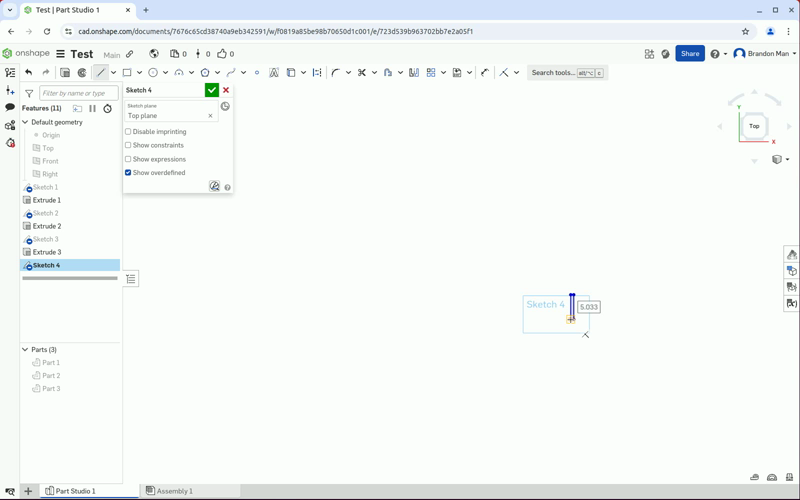
key(esc)
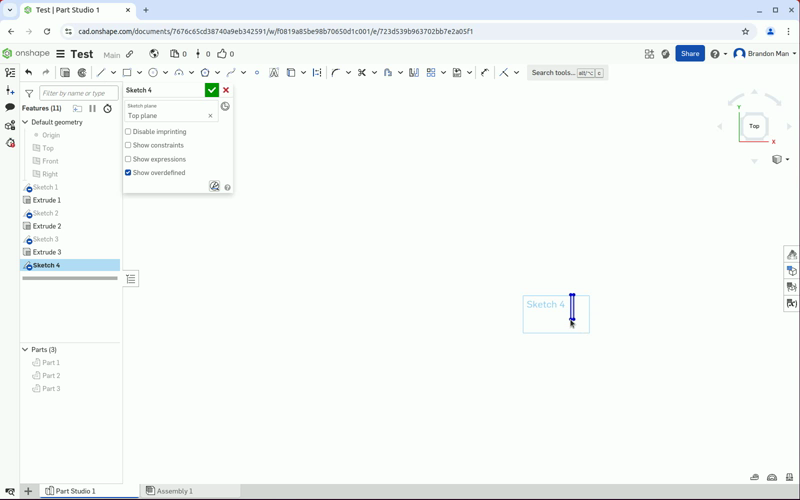
mouse_move(571, 311)
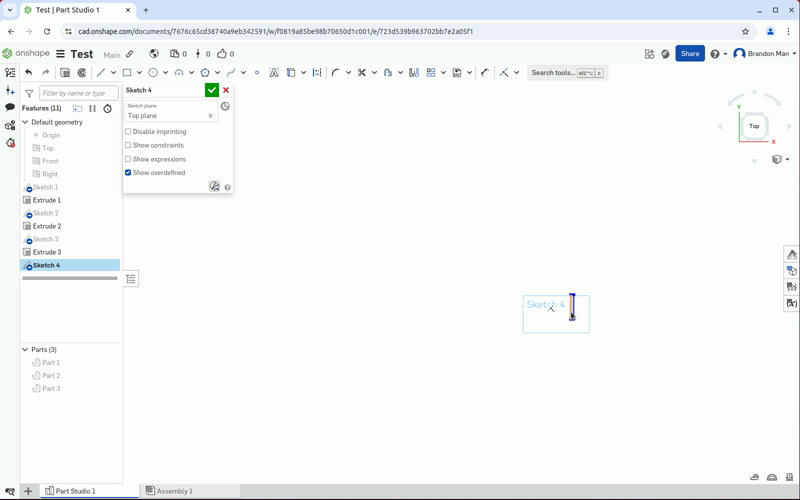
scroll(6)
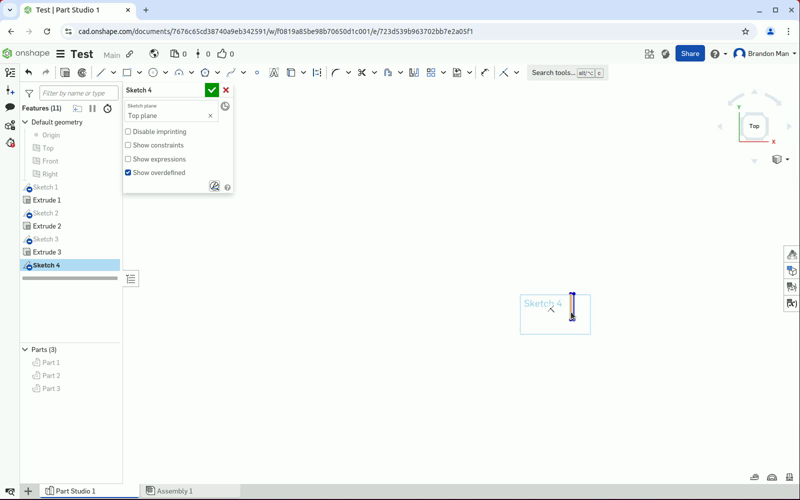
scroll(6)
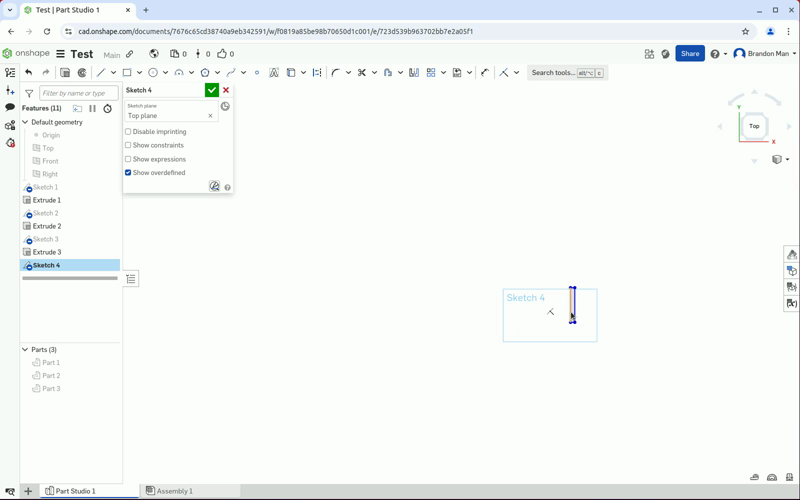
scroll(6)
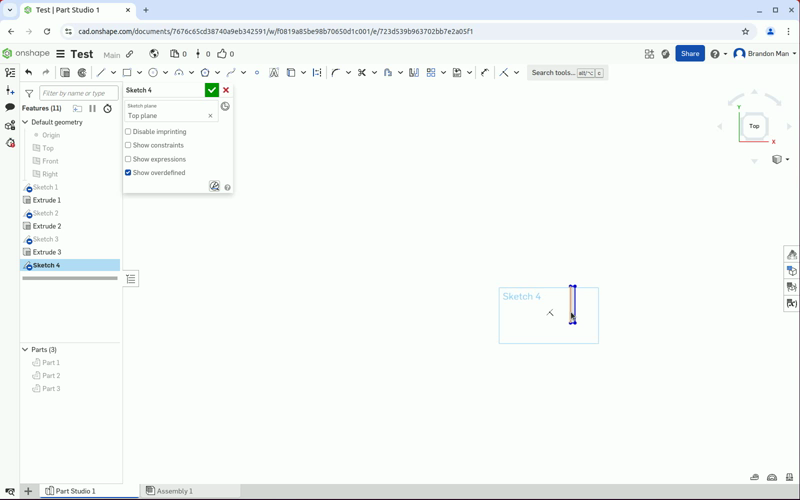
scroll(6)
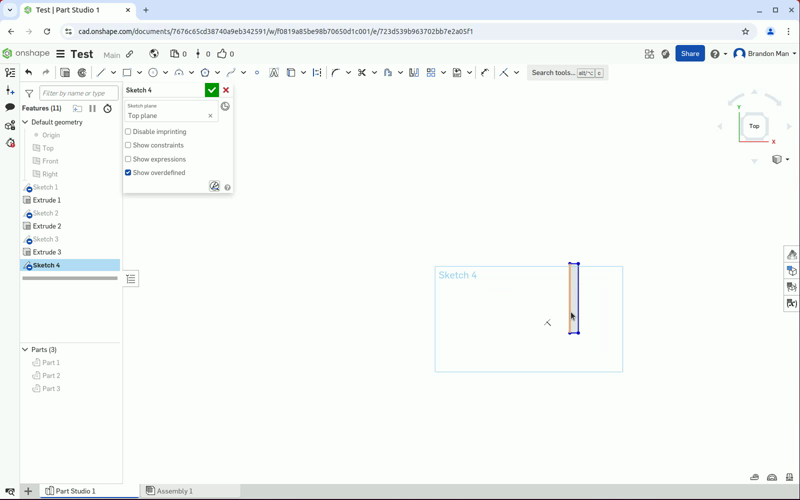
scroll(6)
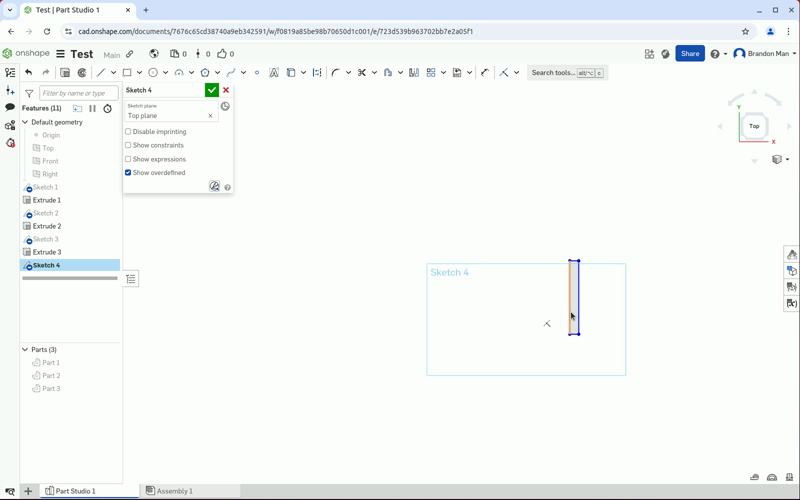
scroll(6)
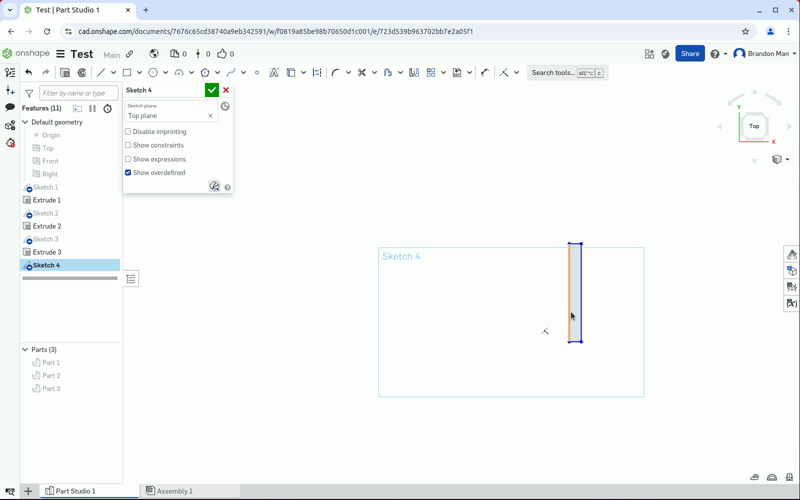
scroll(6)
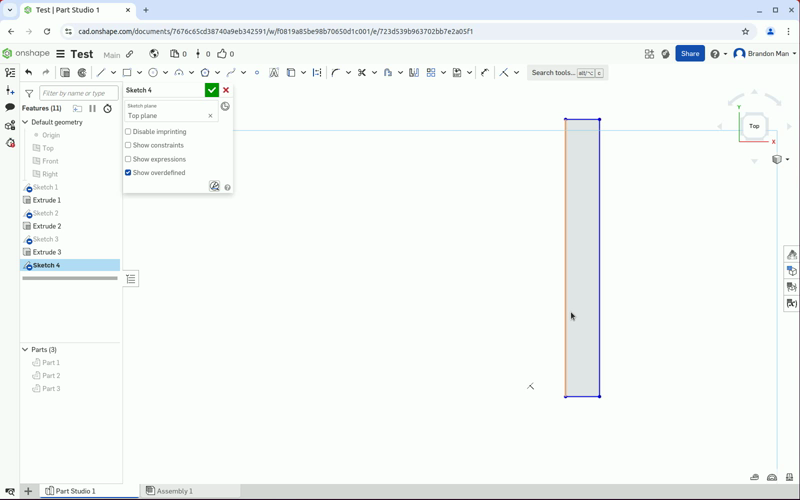
click(571, 311)
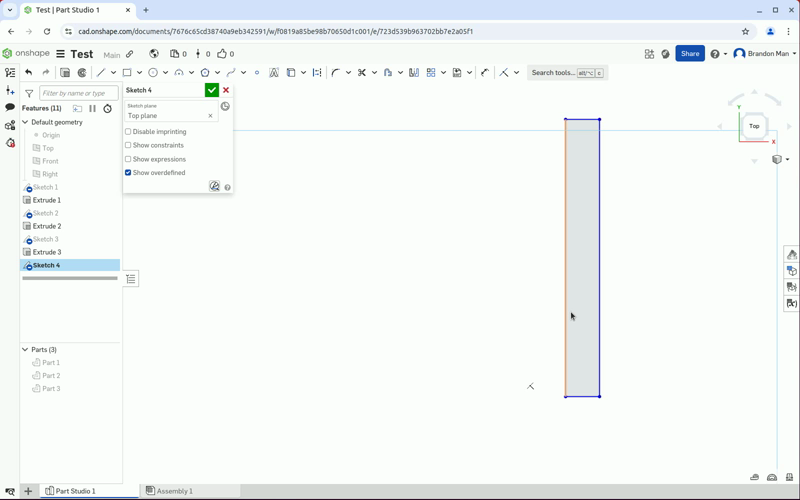
scroll(-6)
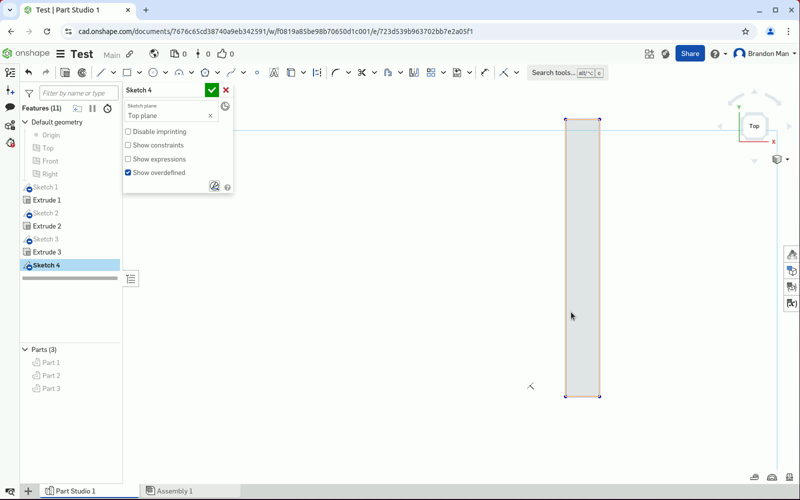
scroll(-6)
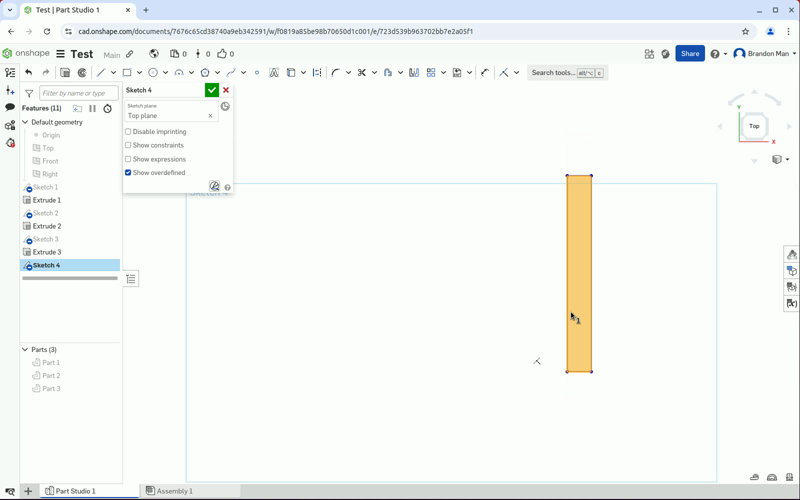
scroll(-6)
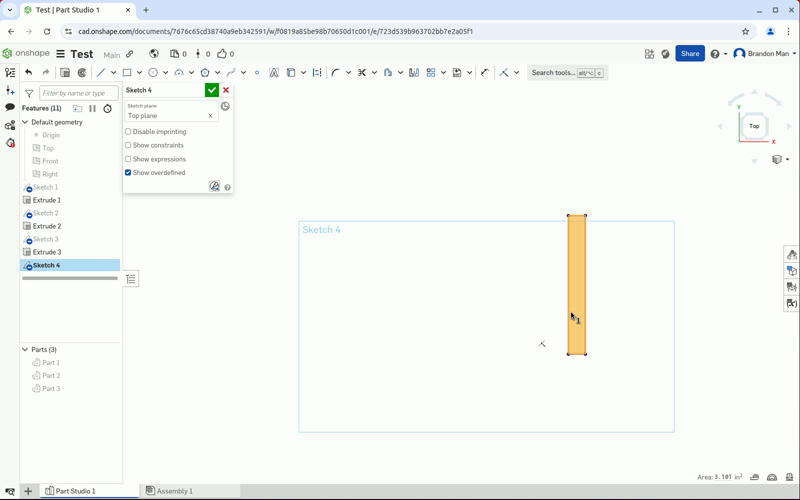
scroll(-6)
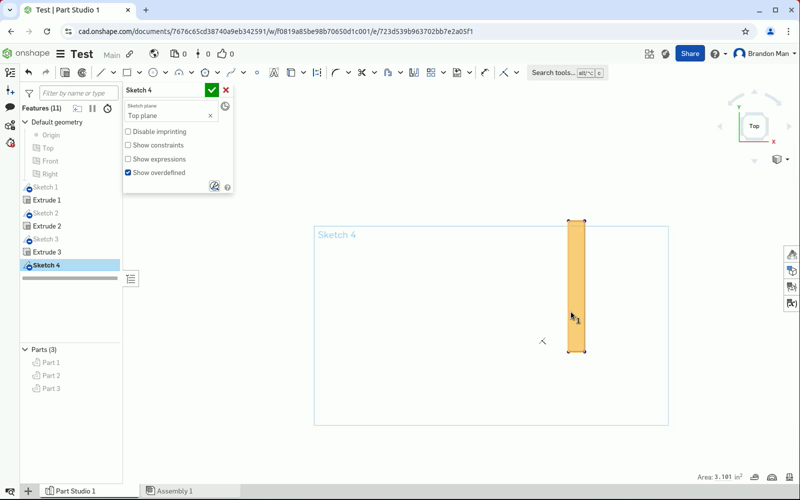
scroll(-6)
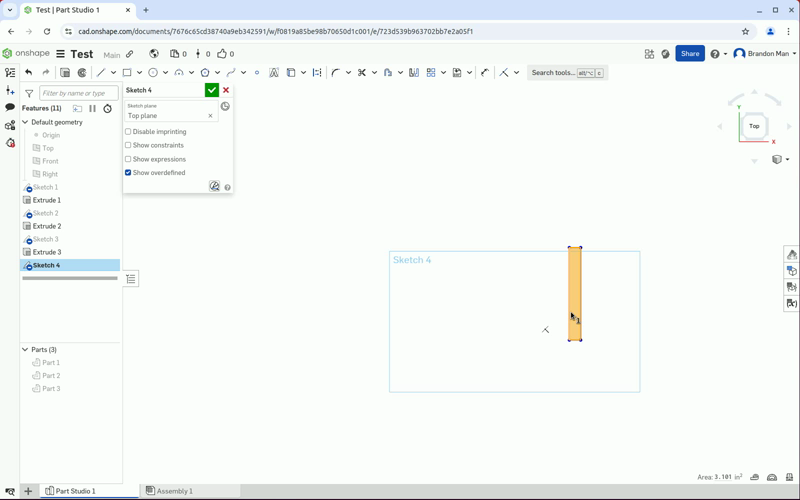
scroll(-6)
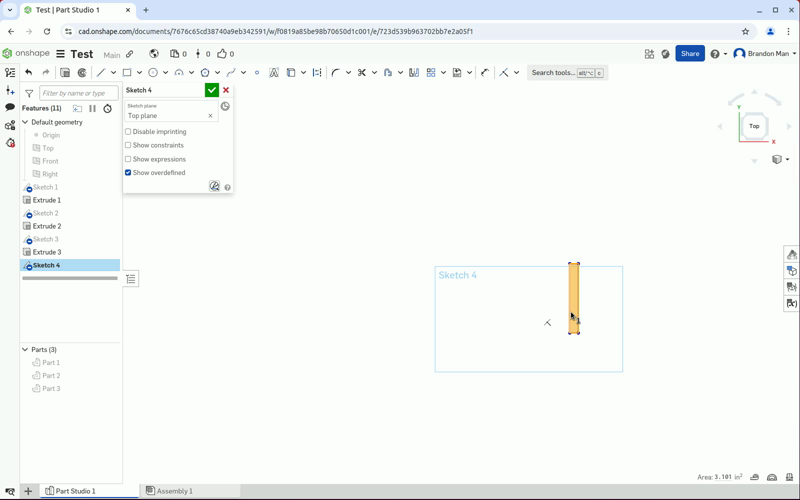
scroll(-6)
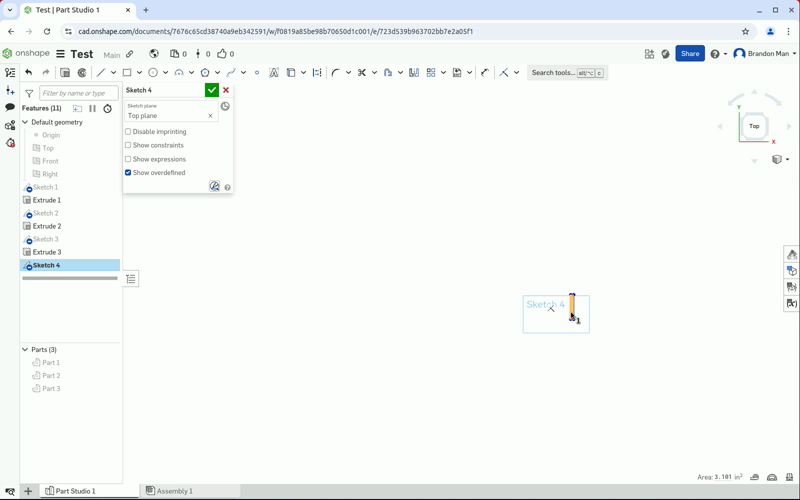
mouse_move(73, 352)
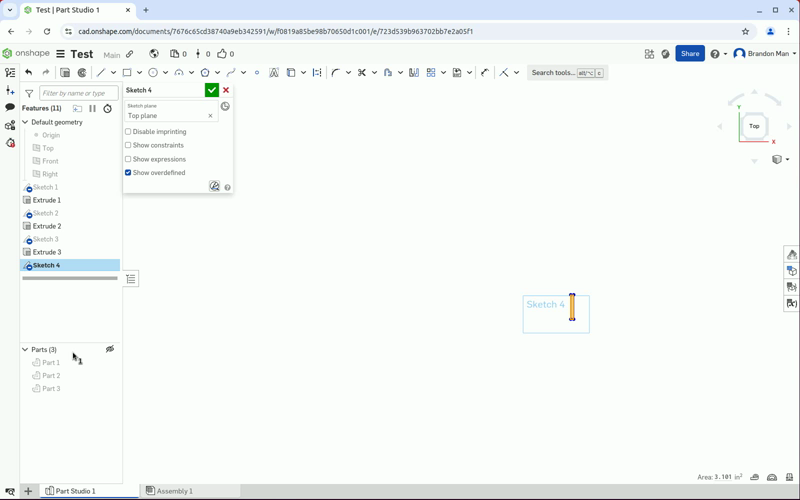
key(shift+y)
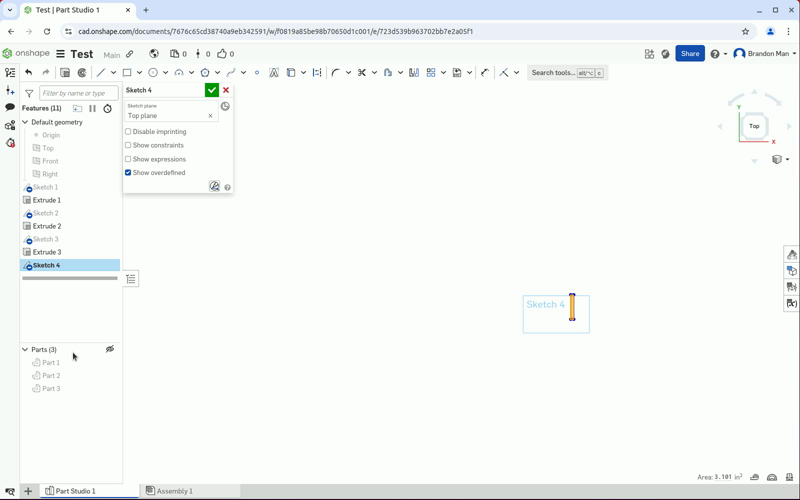
key(shift+e)
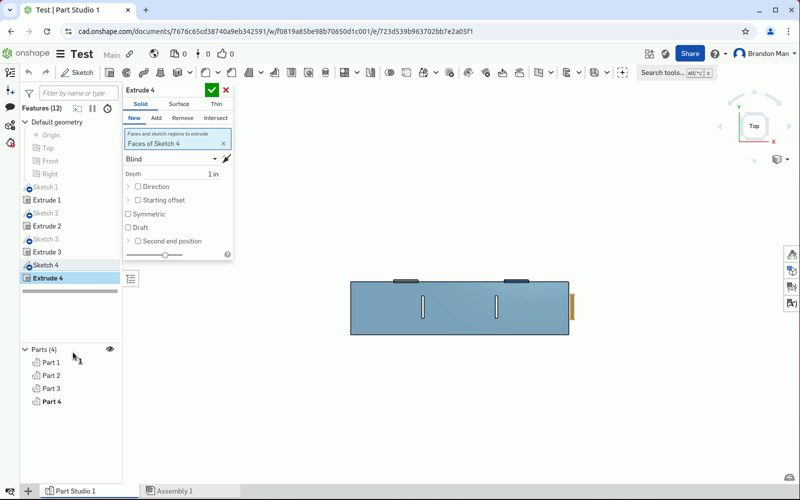
mouse_move(143, 106)
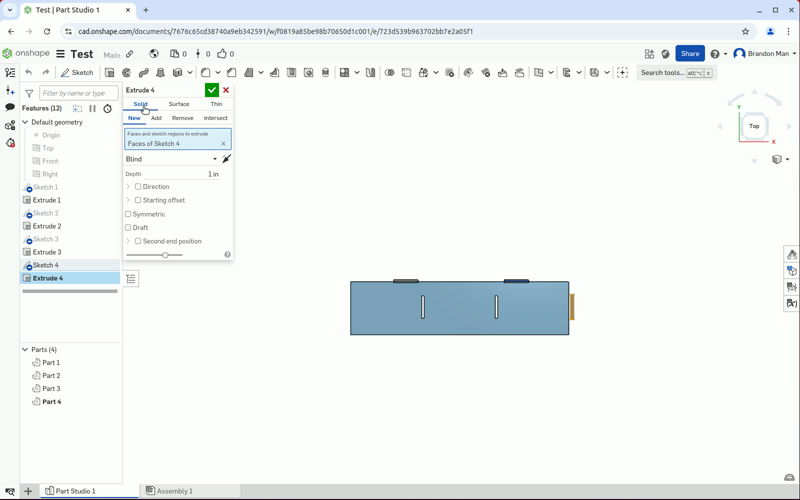
click(143, 106)
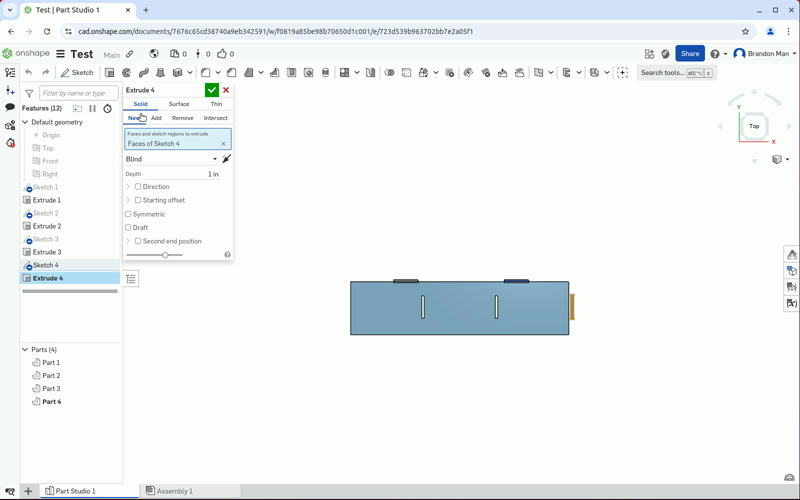
mouse_move(137, 120)
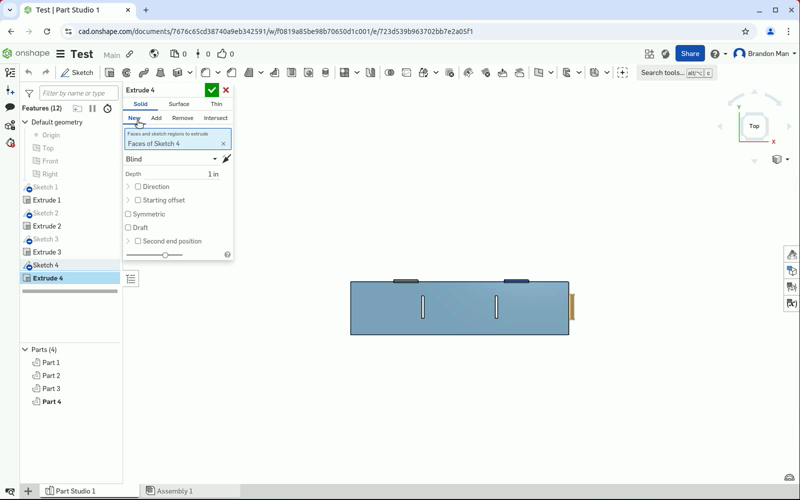
click(137, 120)
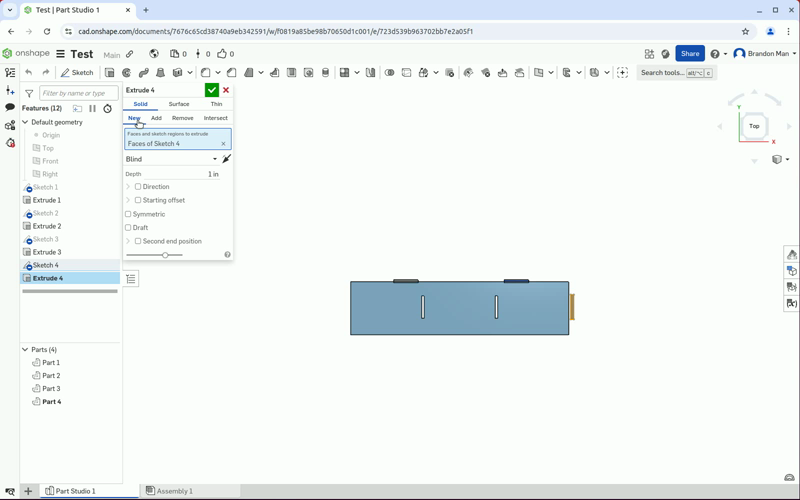
key(tab, 4)
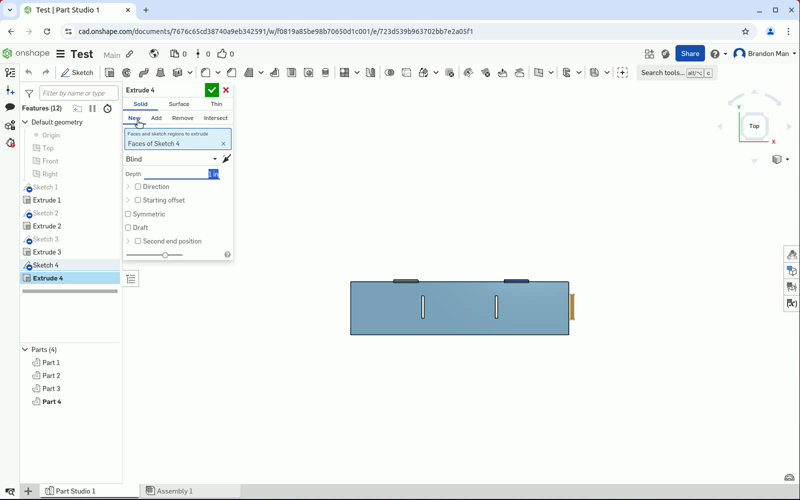
text(0.481)
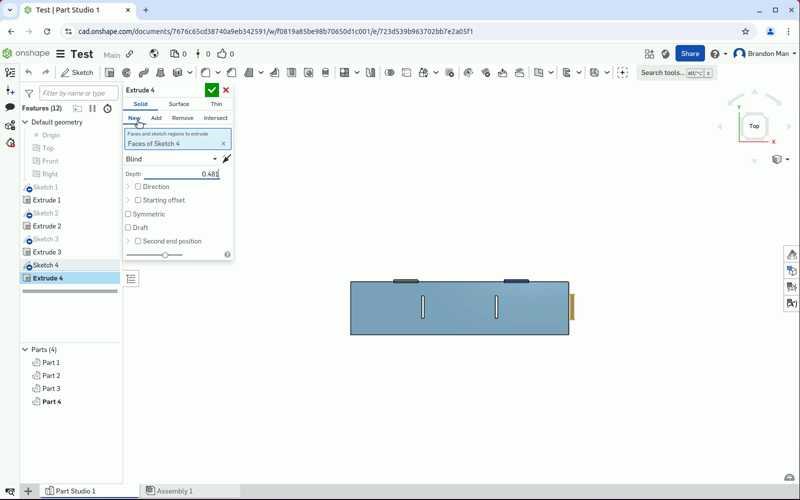
key(enter)
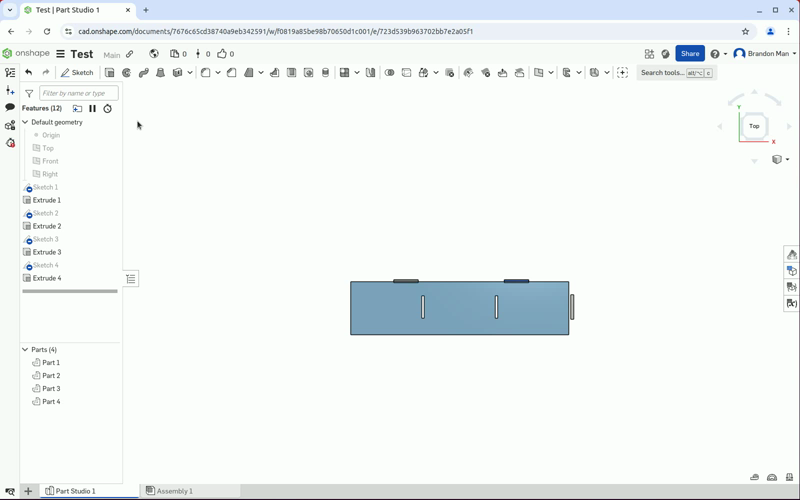
key(shift+h)
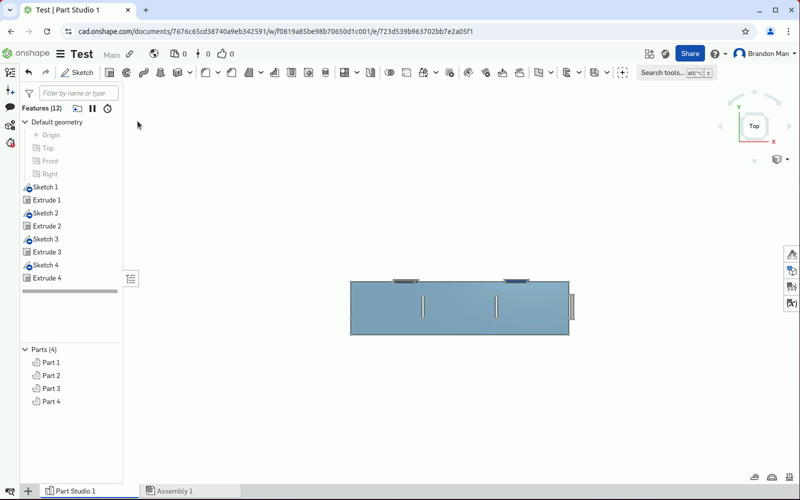
key(shift+h)
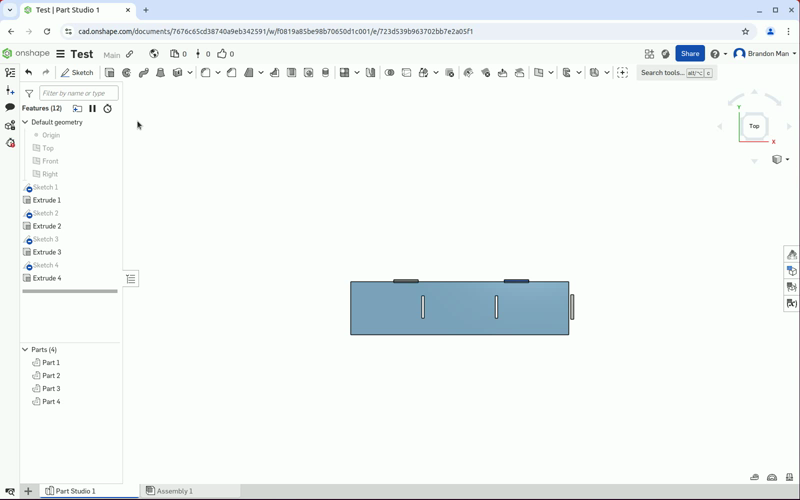
mouse_move(73, 189)
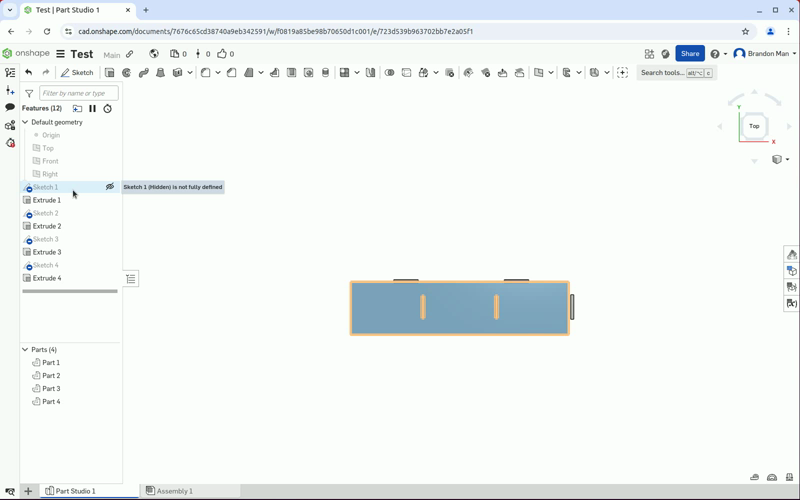
click(73, 189)
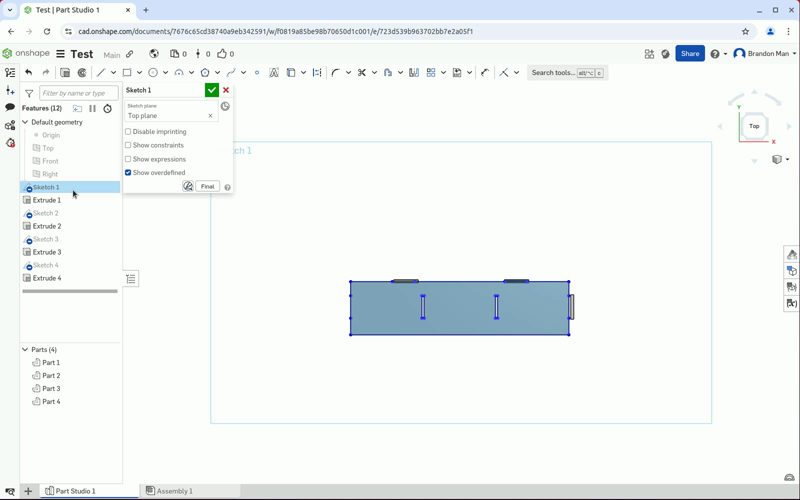
mouse_move(229, 92)
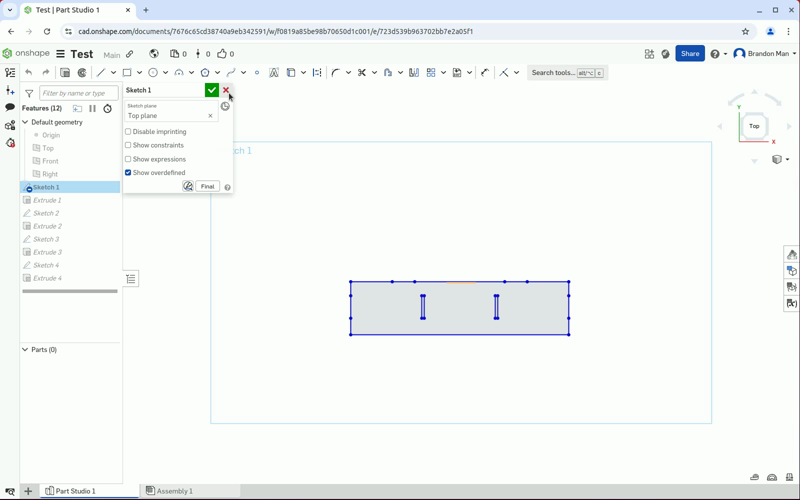
click(229, 92)
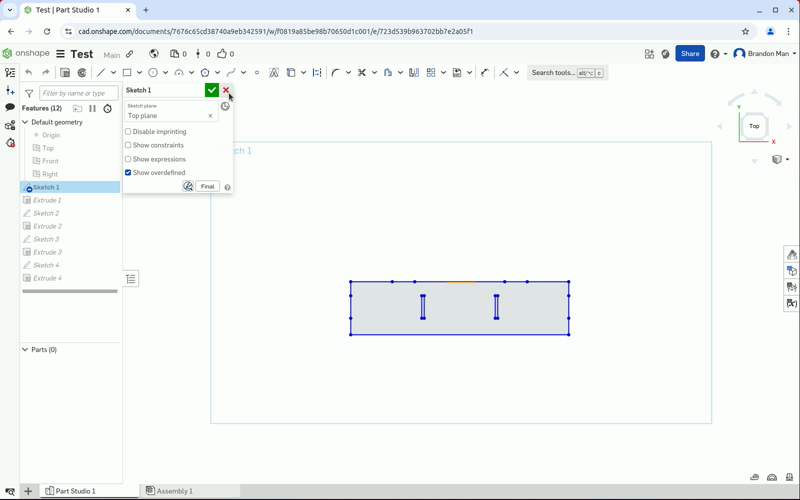
key(shift+s)
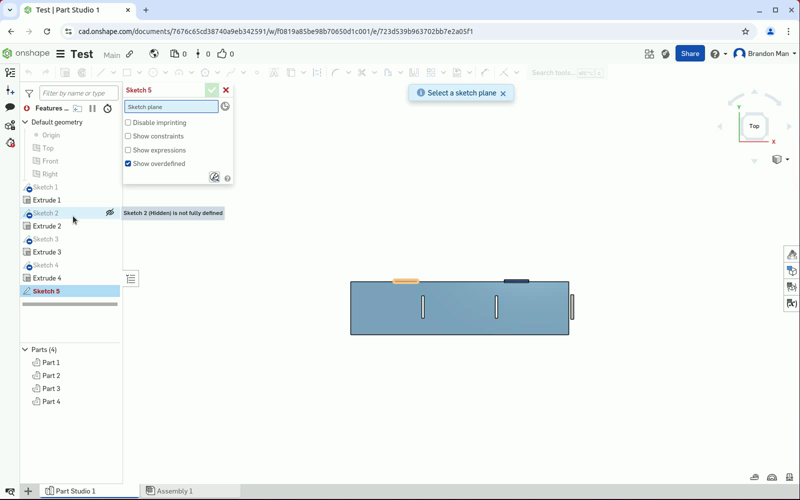
scroll(3)
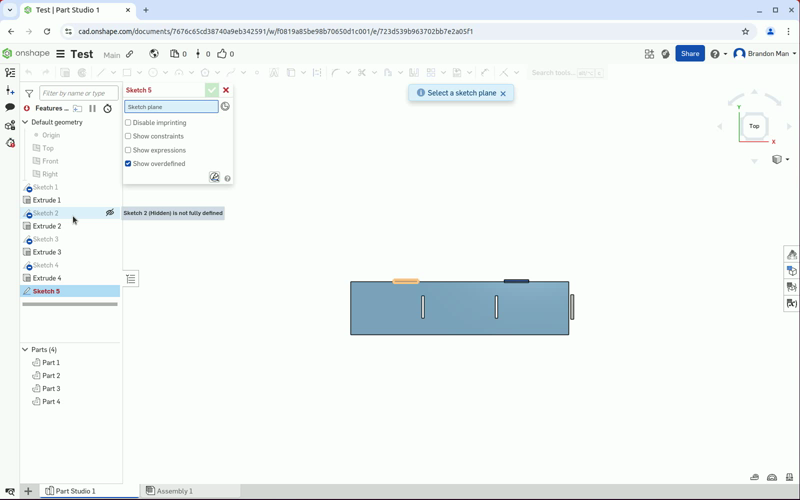
mouse_move(73, 150)
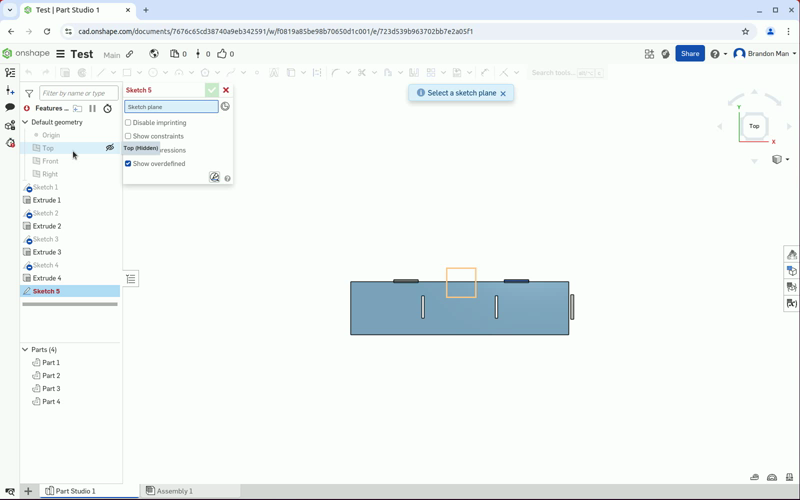
click(73, 150)
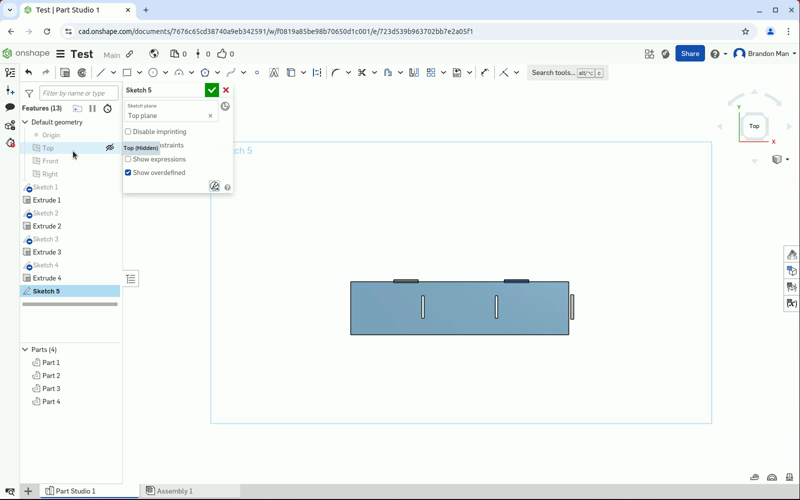
mouse_move(73, 352)
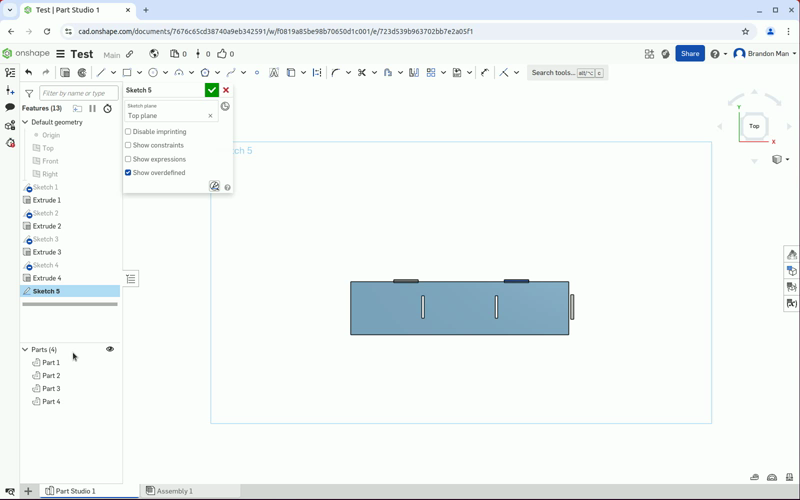
key(y)
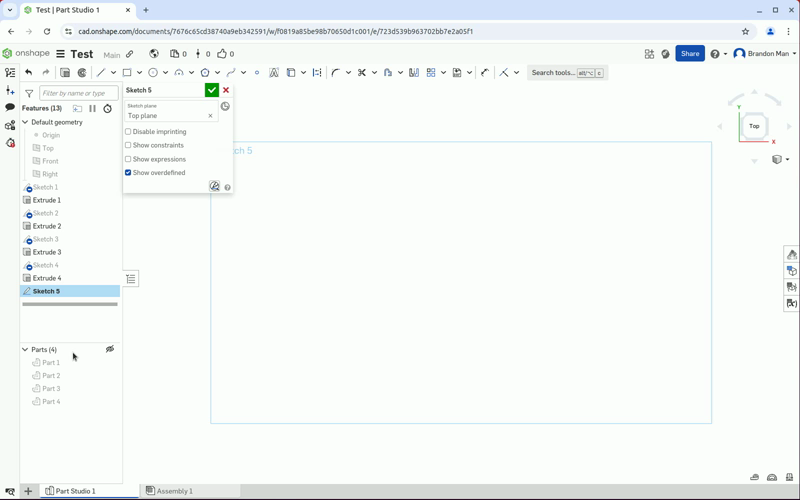
key(l)
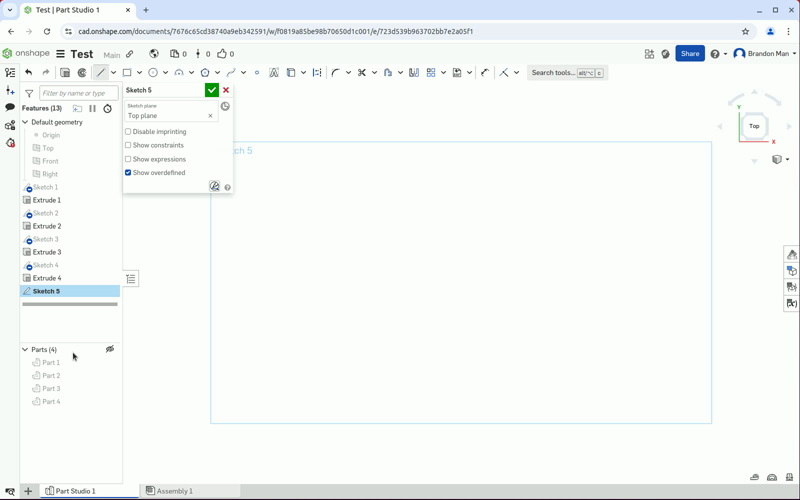
key_down(shift)
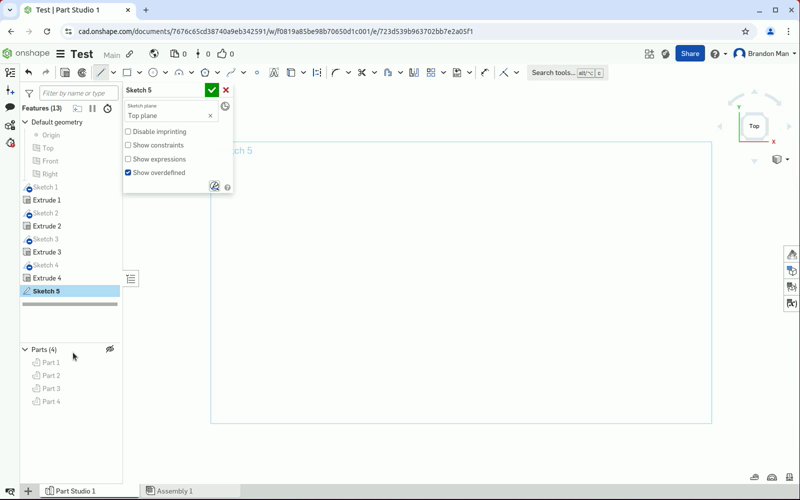
mouse_move(348, 319)
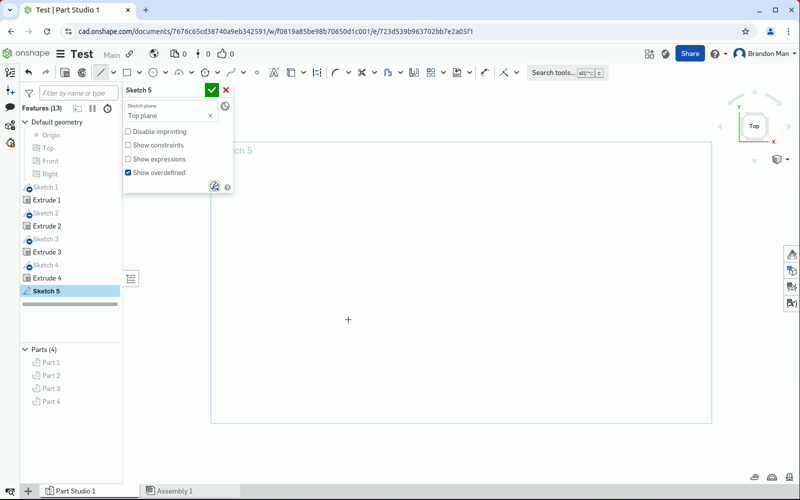
click(348, 319)
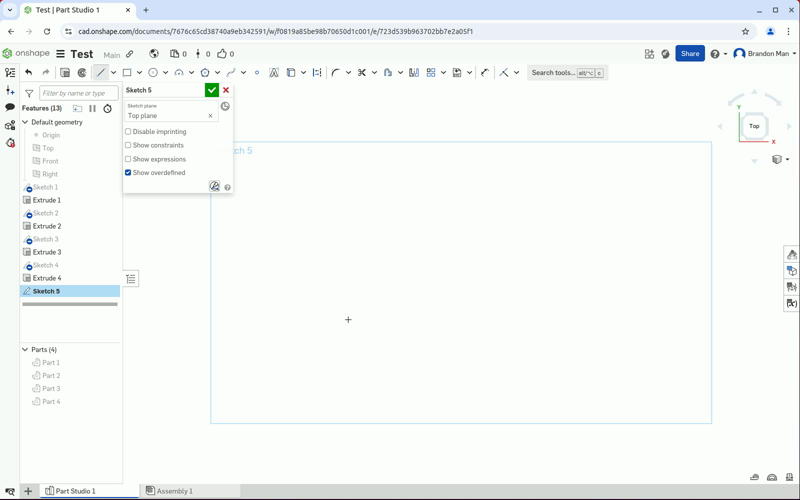
key_up(shift)
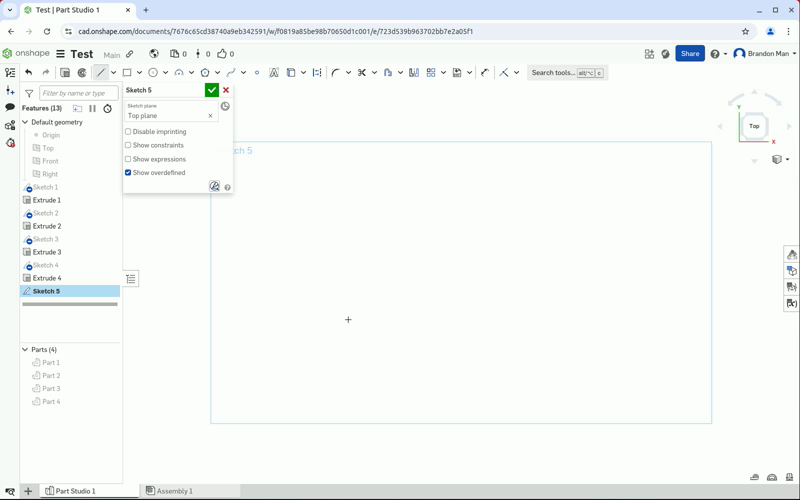
key_down(shift)
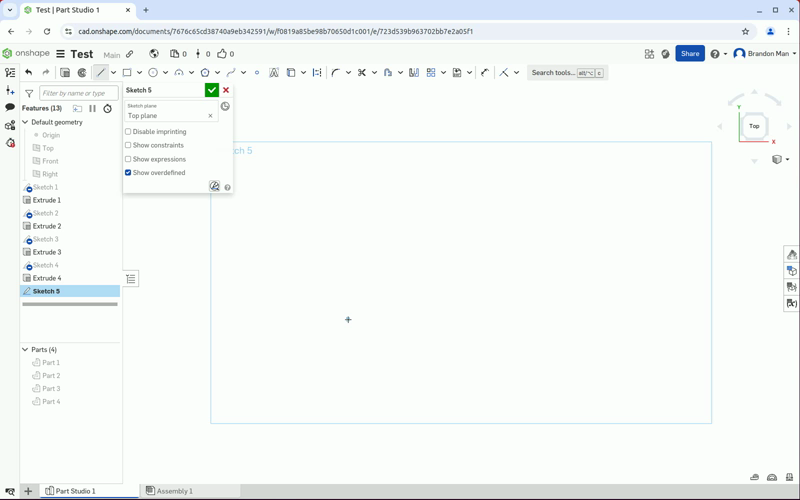
mouse_move(378, 319)
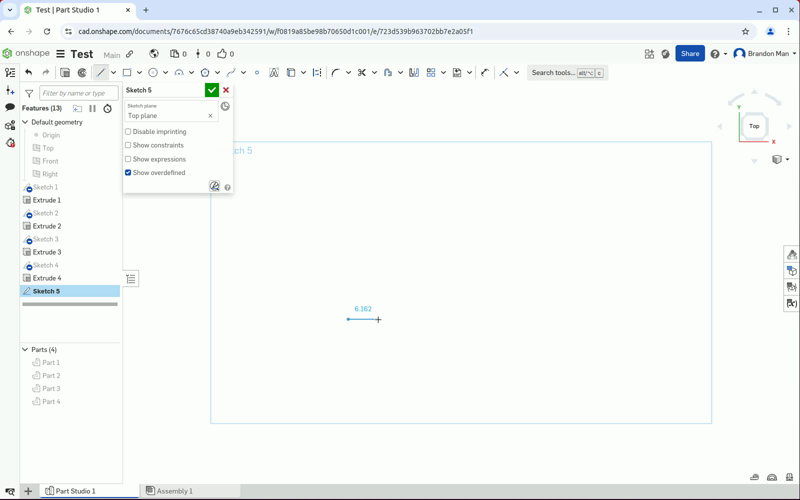
mouse_move(351, 319)
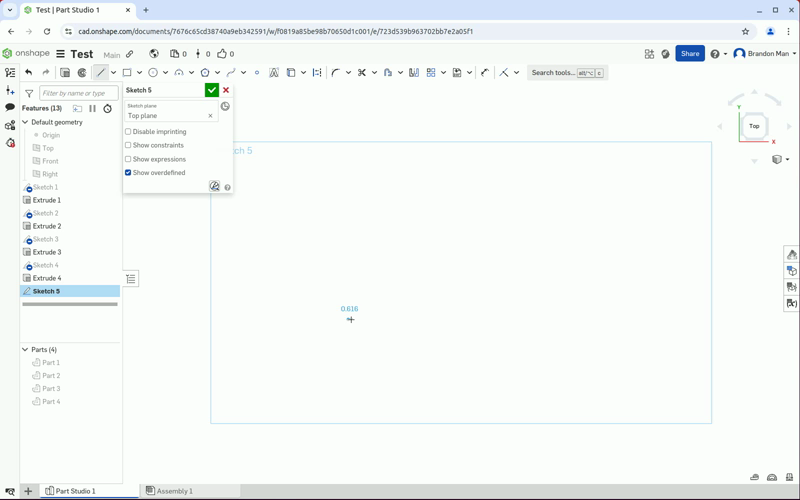
scroll(6)
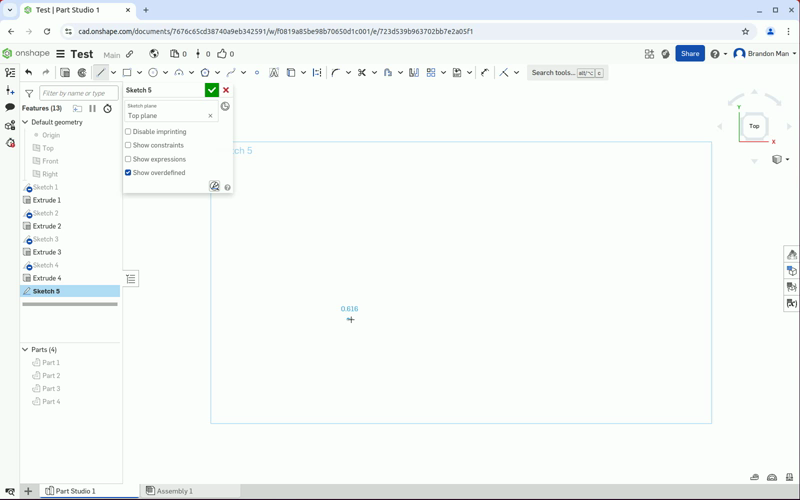
scroll(6)
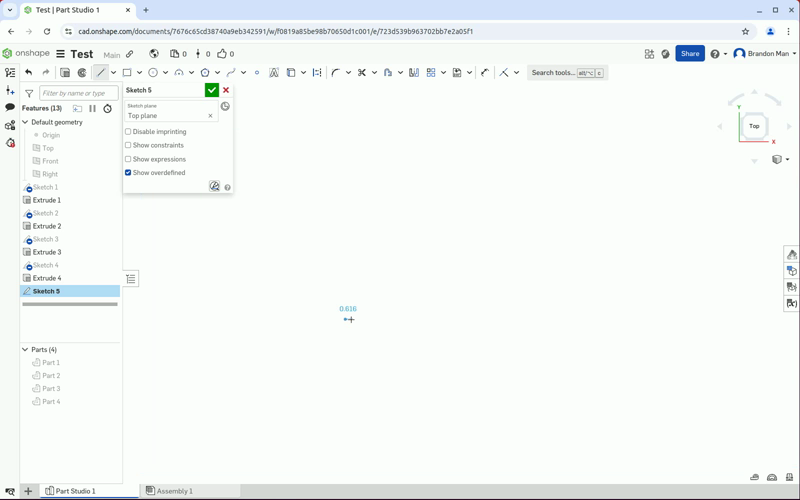
scroll(6)
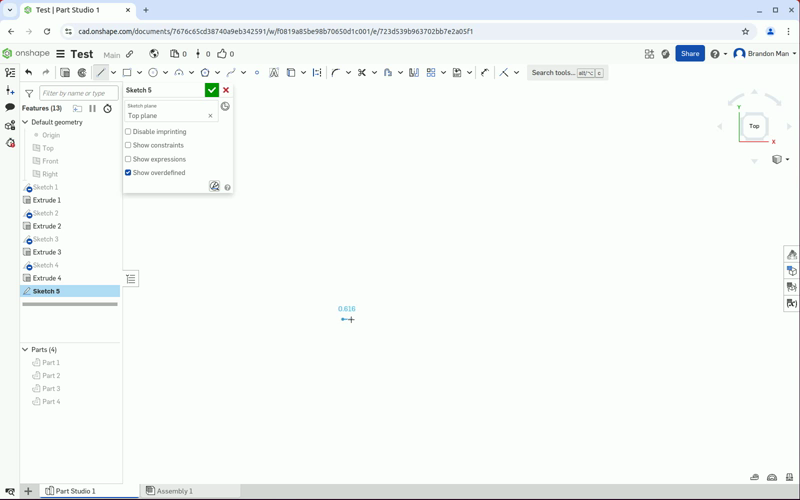
scroll(6)
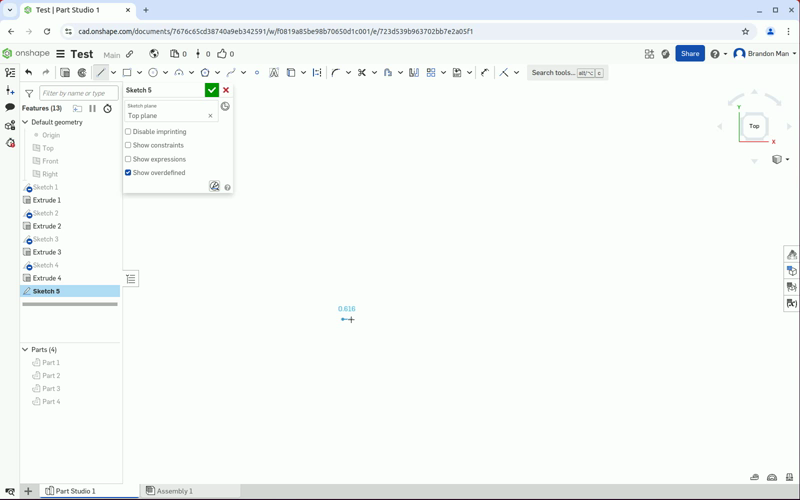
scroll(6)
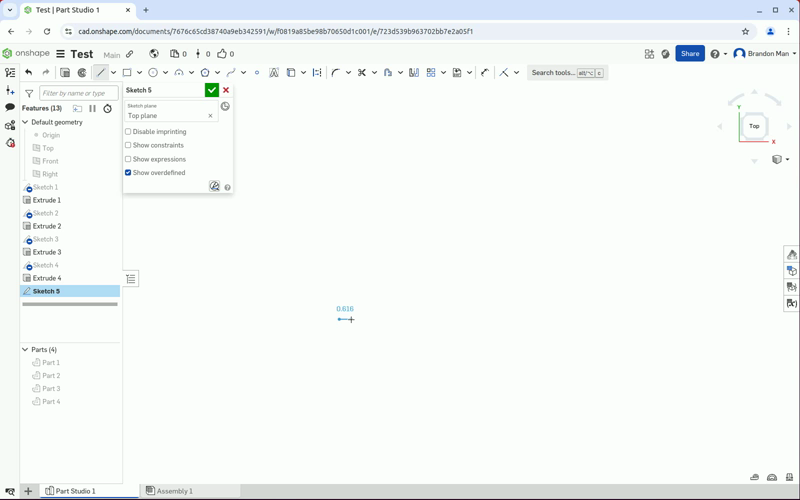
scroll(6)
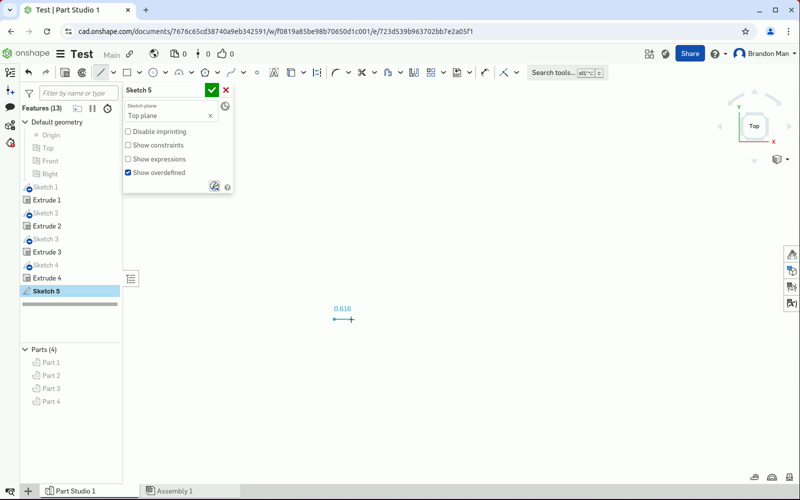
scroll(6)
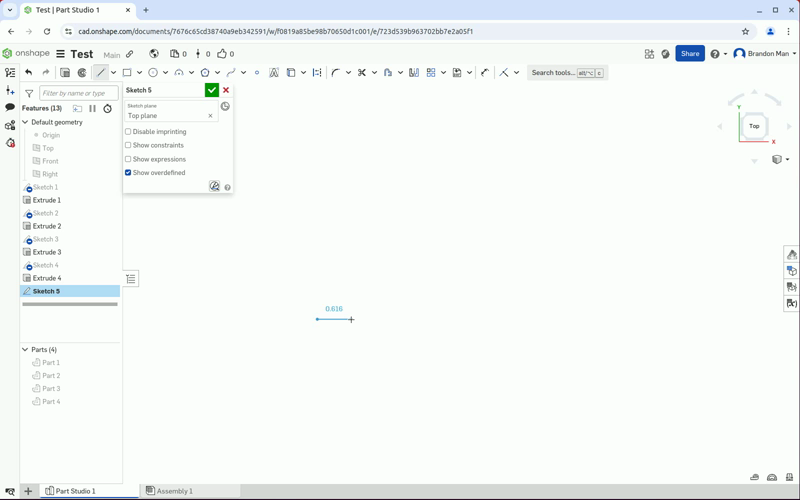
click(351, 319)
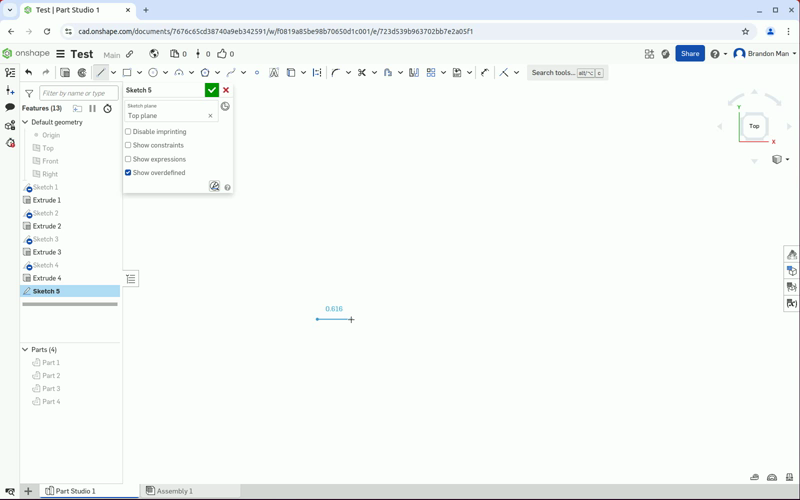
scroll(-6)
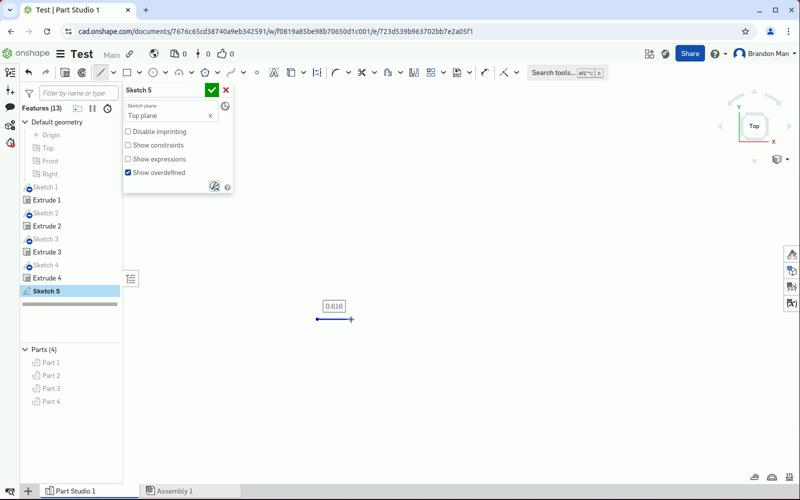
scroll(-6)
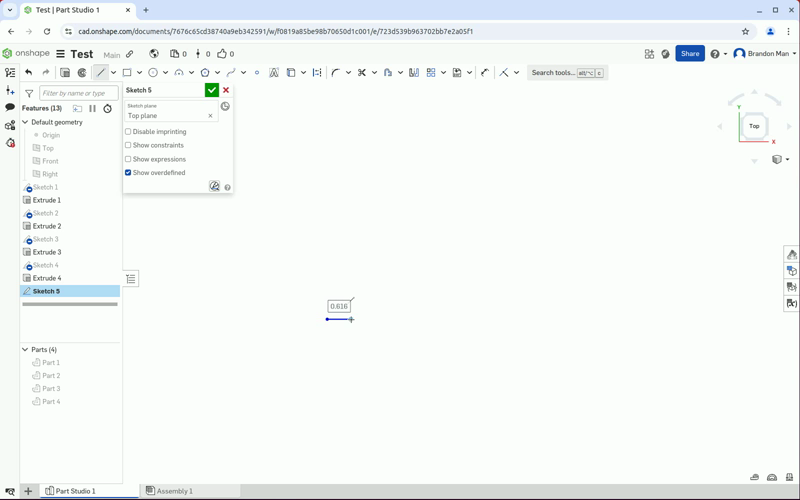
scroll(-6)
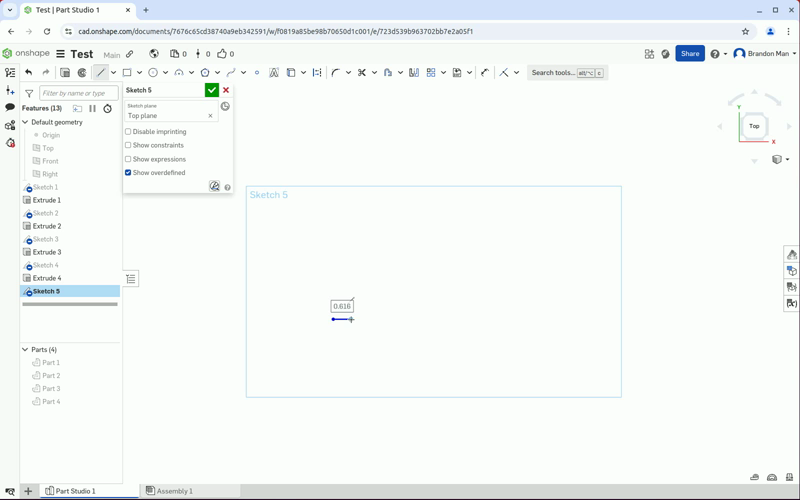
scroll(-6)
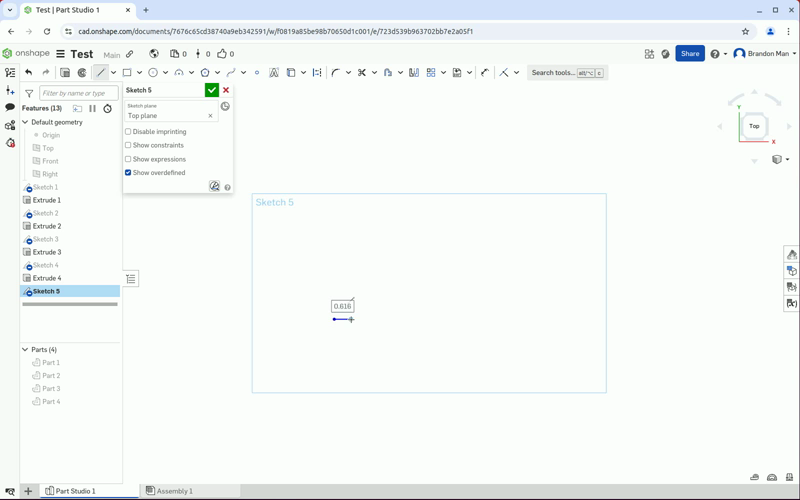
scroll(-6)
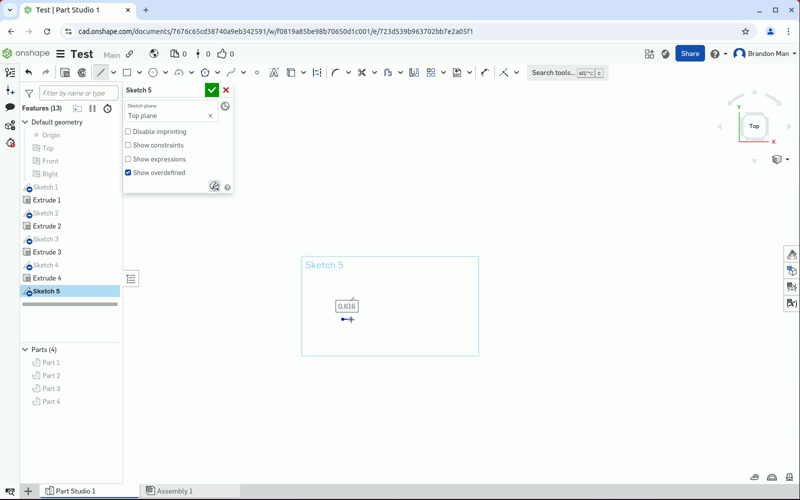
scroll(-6)
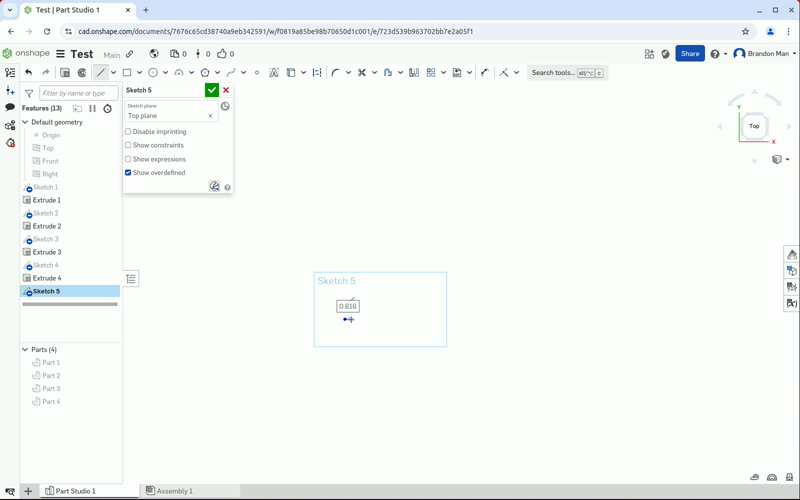
scroll(-6)
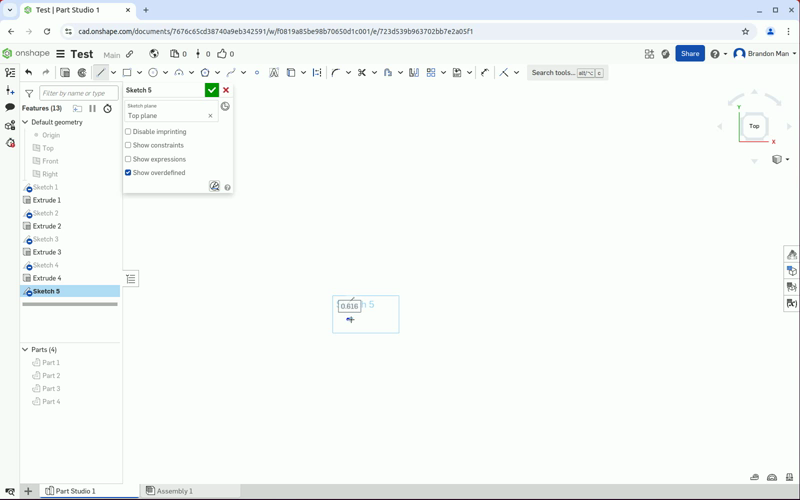
key_up(shift)
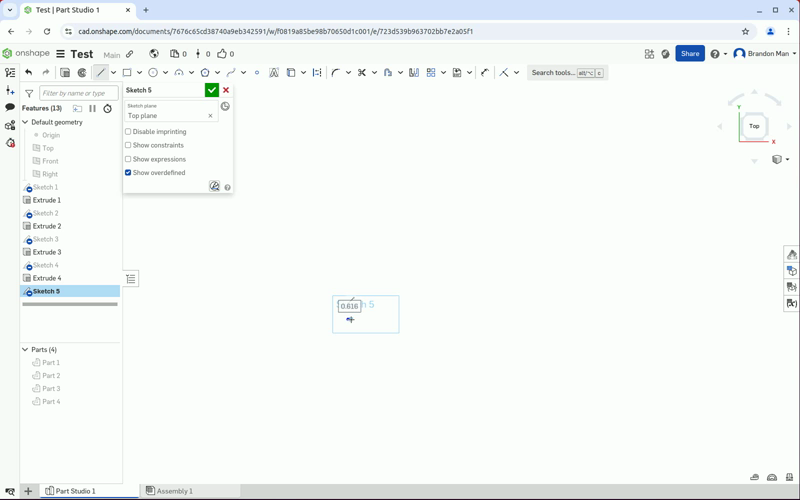
key_down(shift)
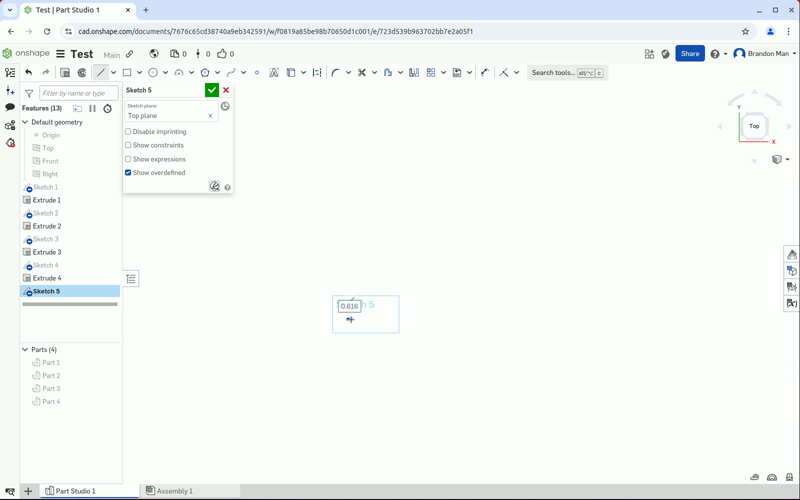
mouse_move(381, 319)
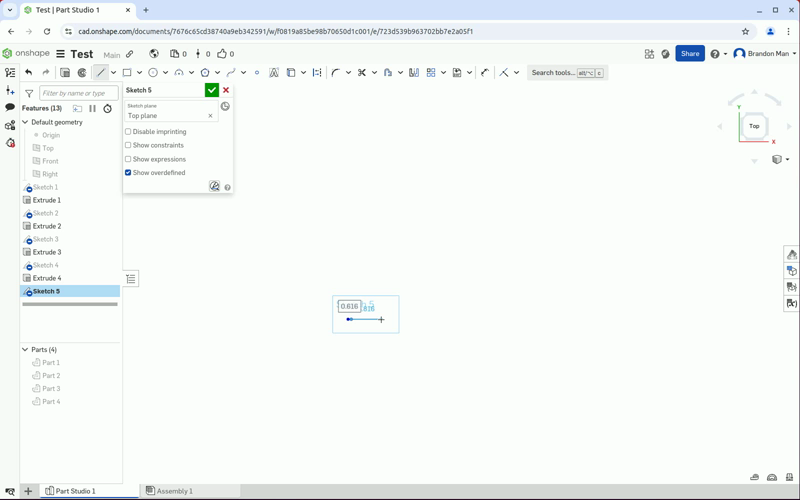
mouse_move(351, 294)
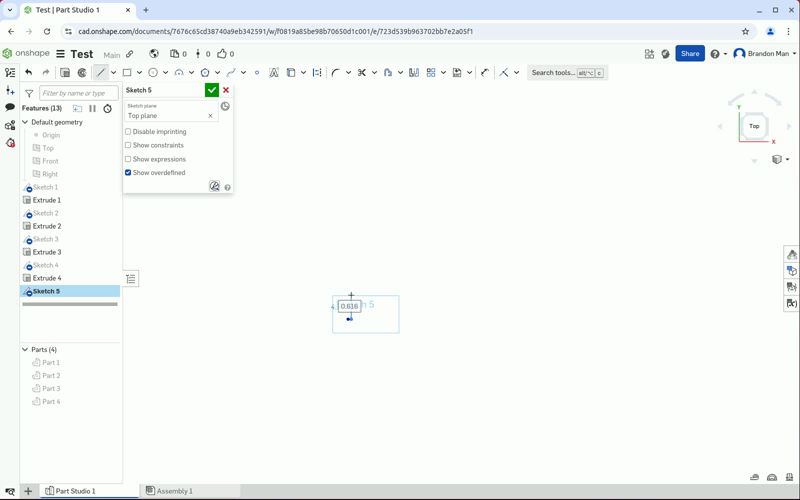
click(351, 294)
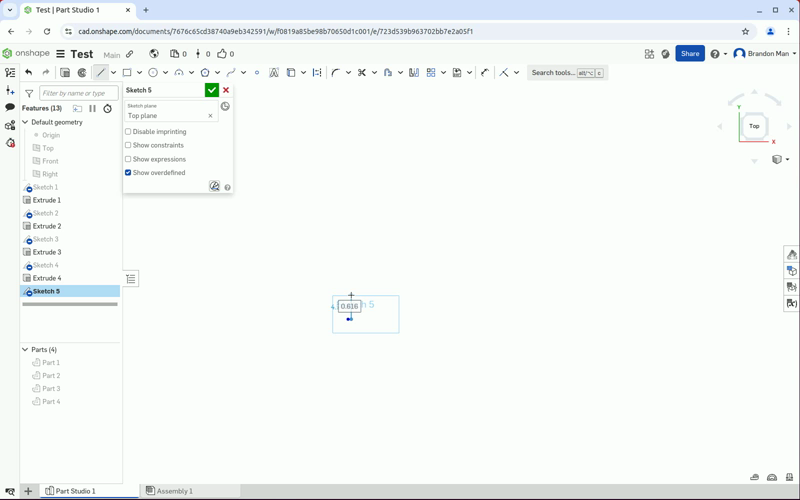
key_up(shift)
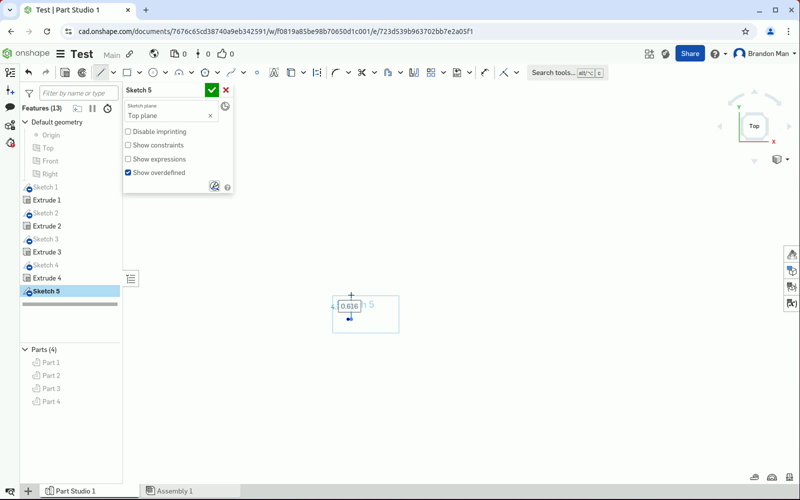
key_down(shift)
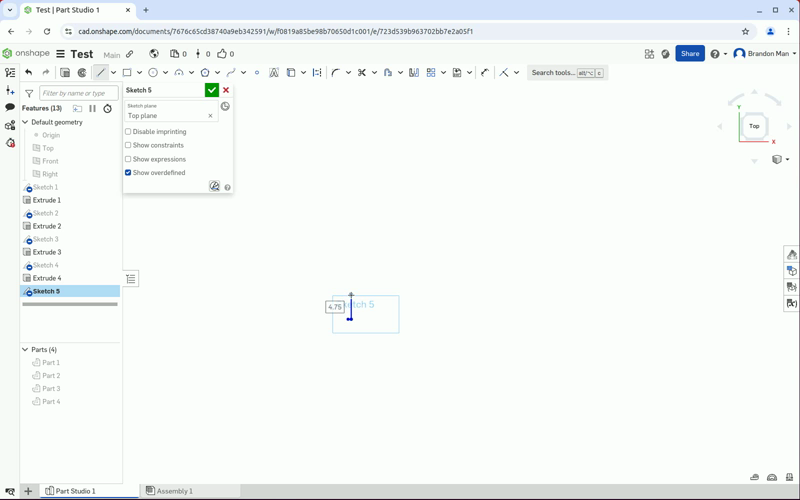
mouse_move(381, 294)
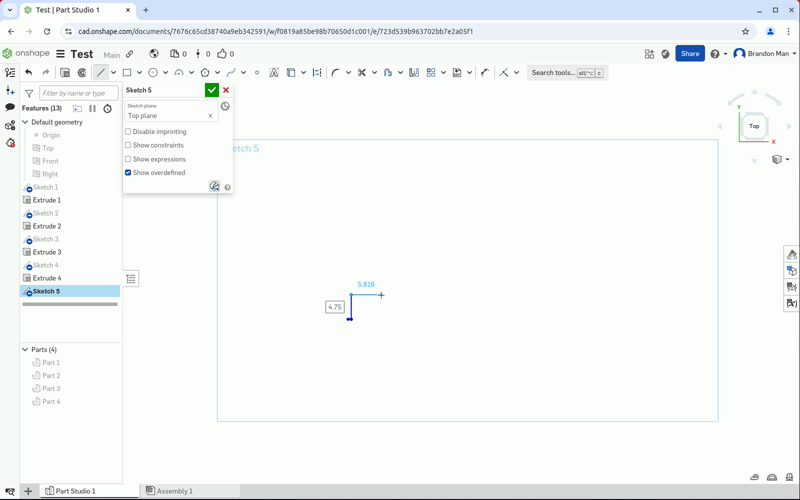
mouse_move(348, 294)
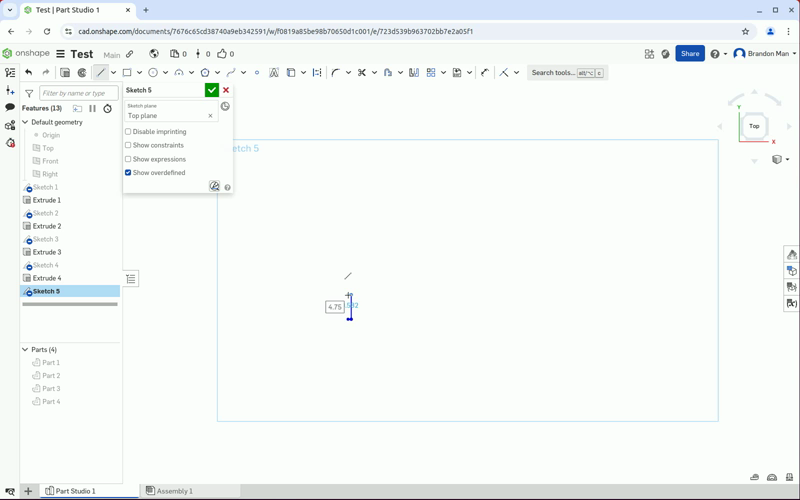
scroll(6)
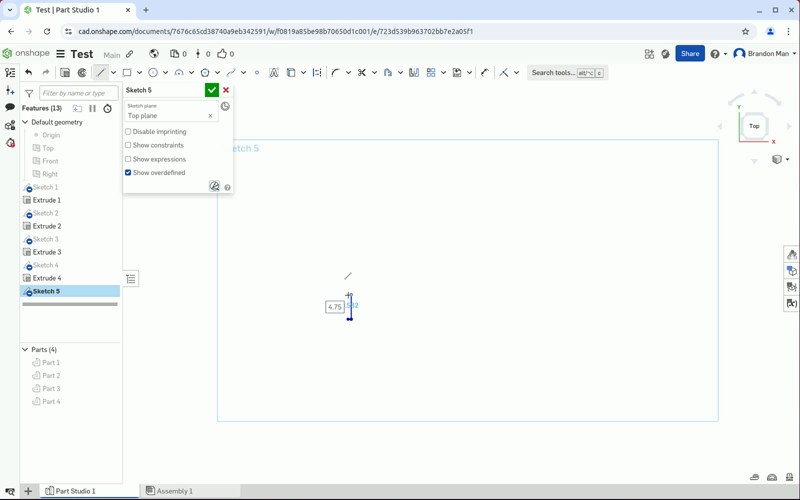
scroll(6)
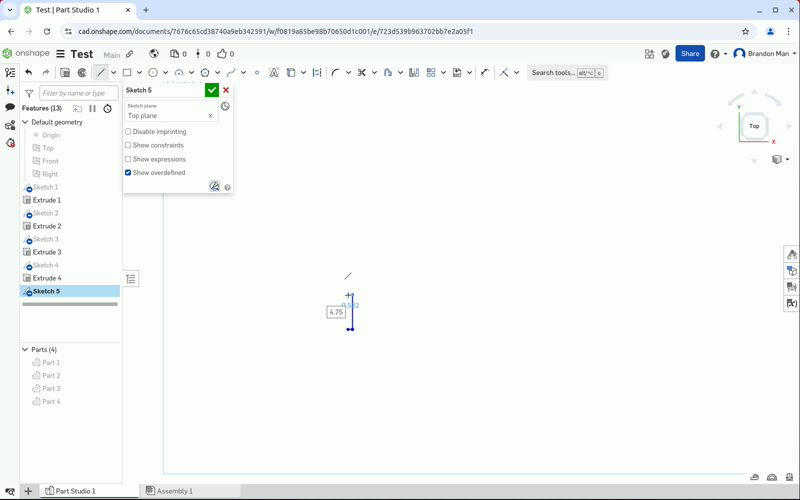
scroll(6)
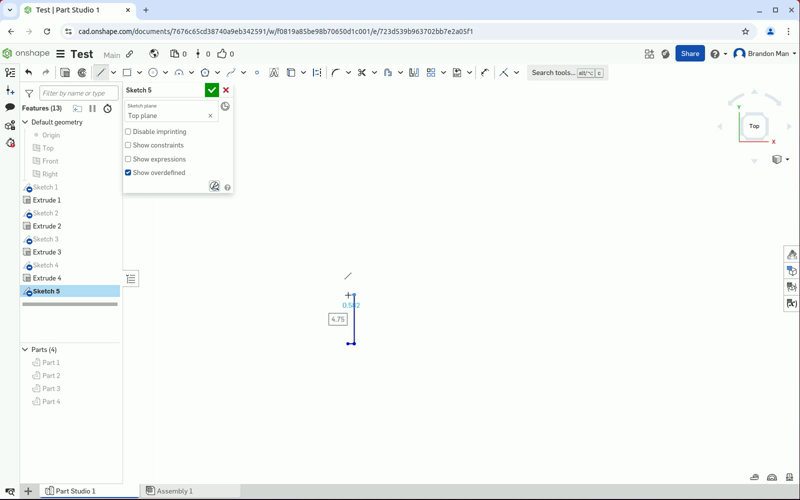
scroll(6)
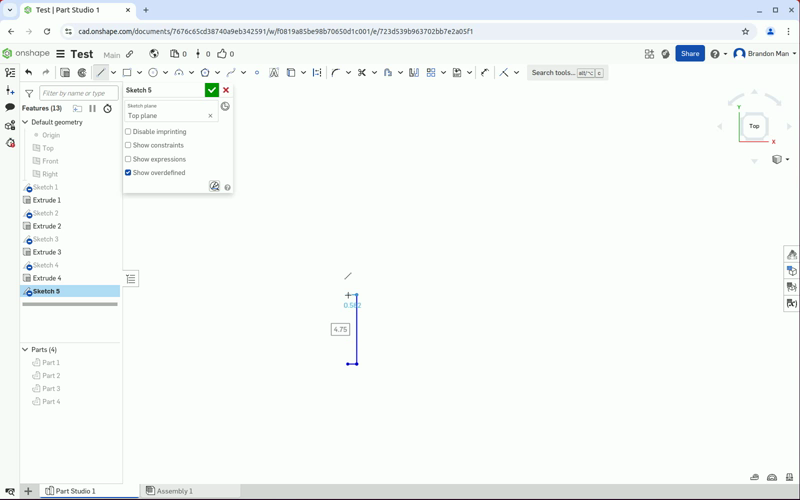
scroll(6)
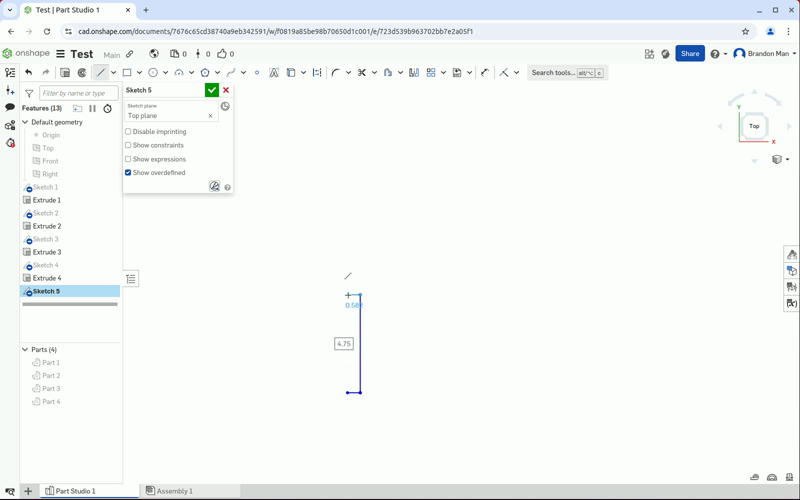
scroll(6)
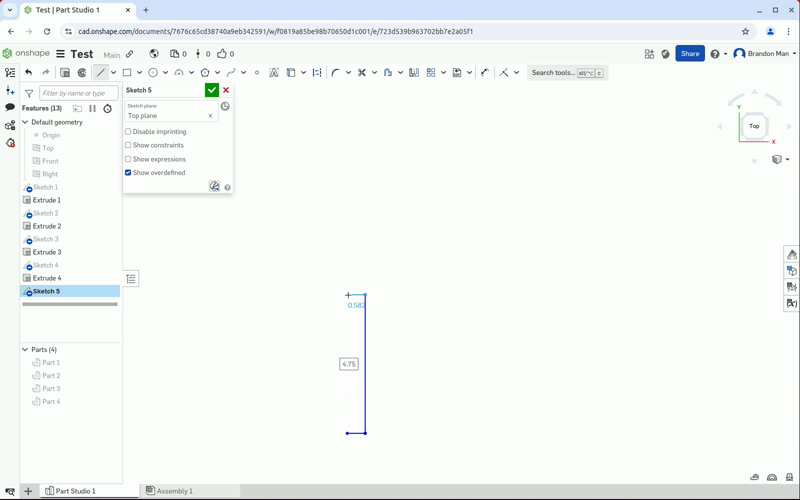
scroll(6)
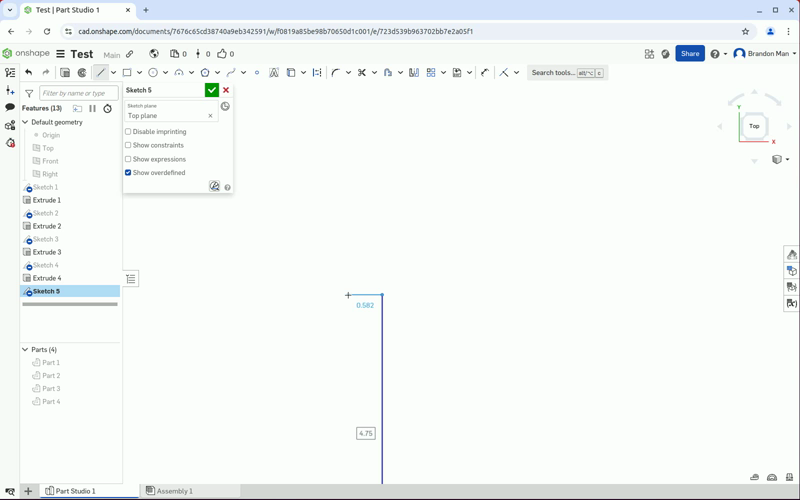
click(348, 294)
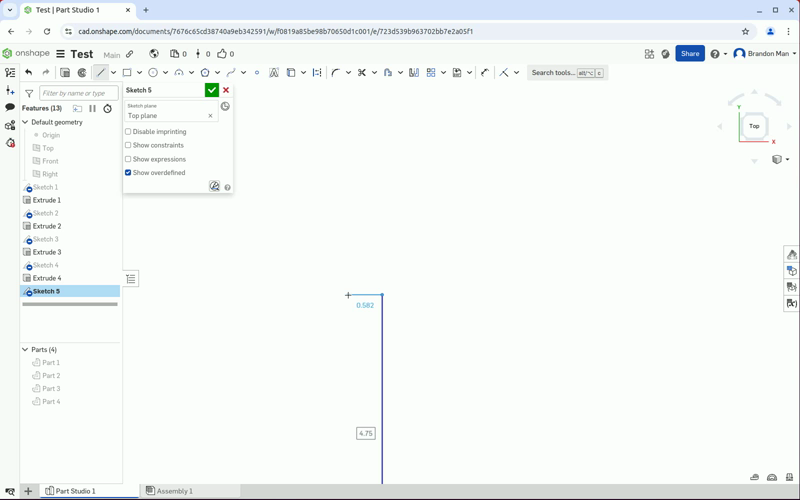
scroll(-6)
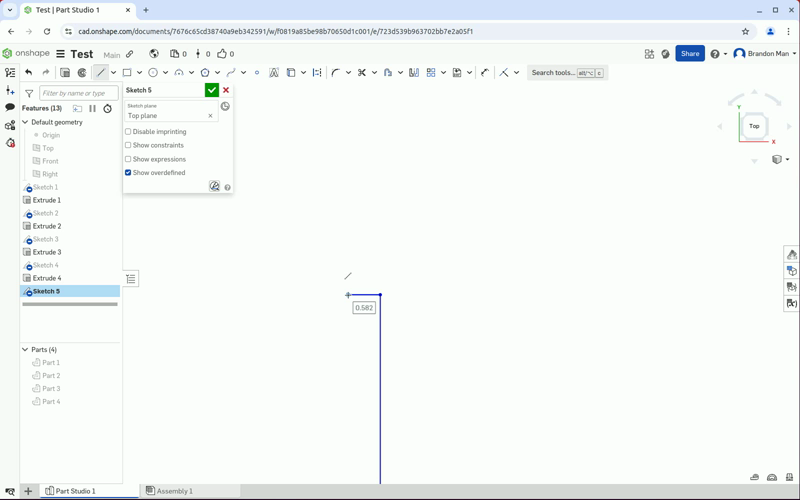
scroll(-6)
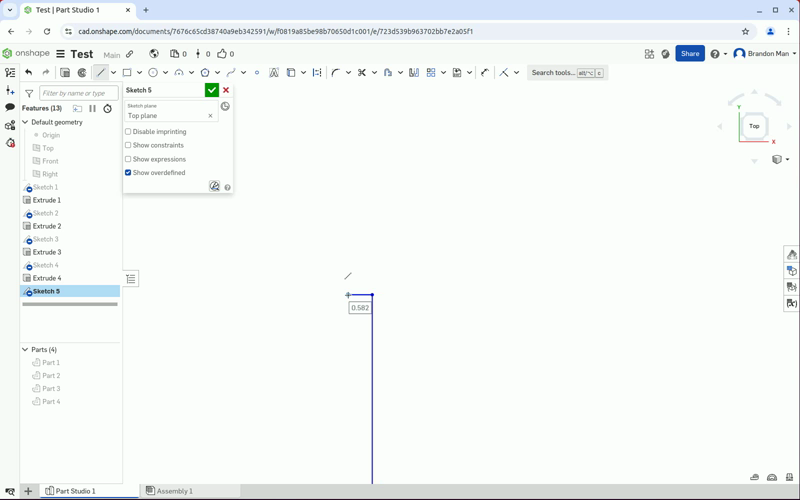
scroll(-6)
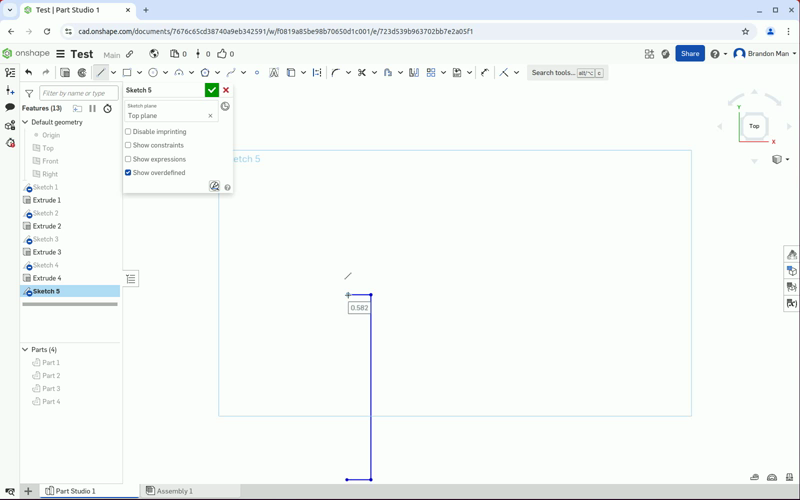
scroll(-6)
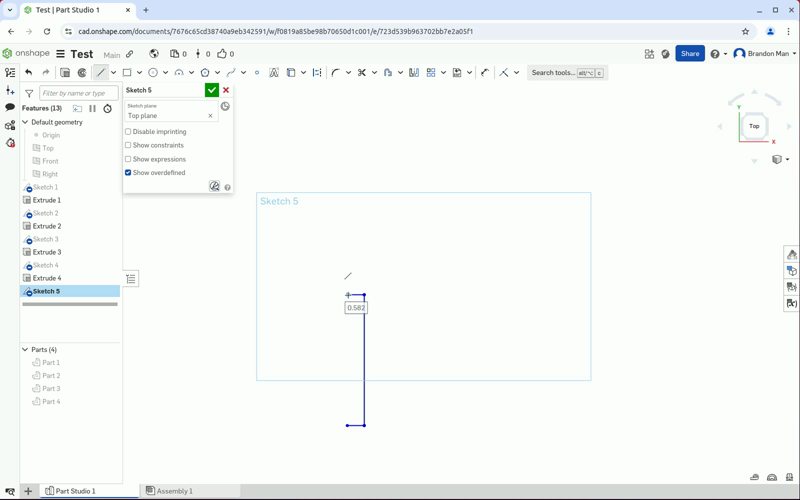
scroll(-6)
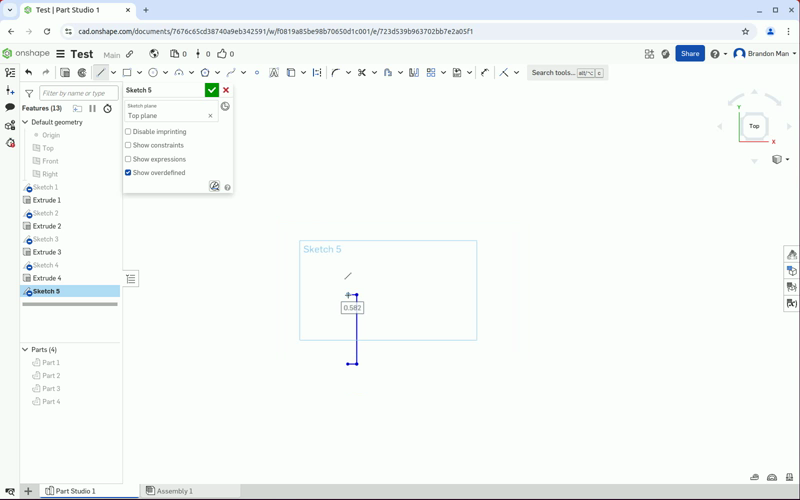
scroll(-6)
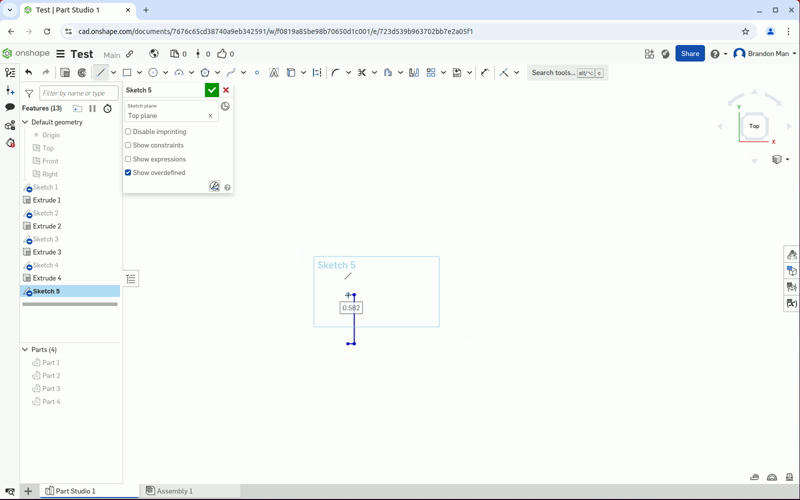
scroll(-6)
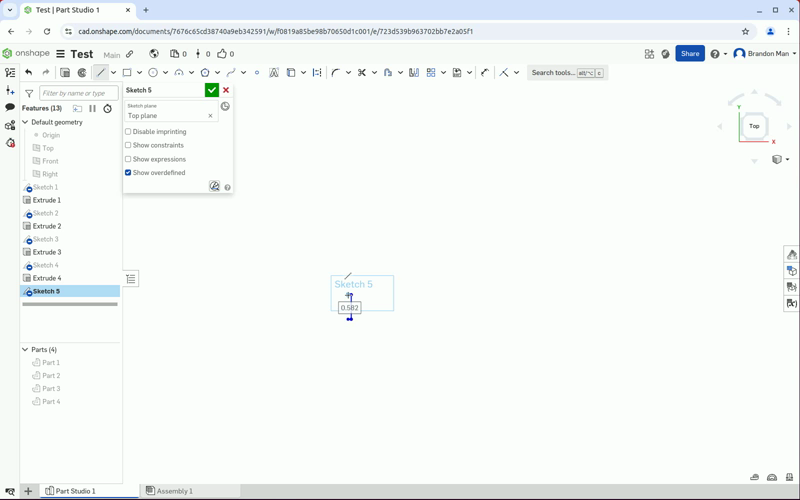
key_up(shift)
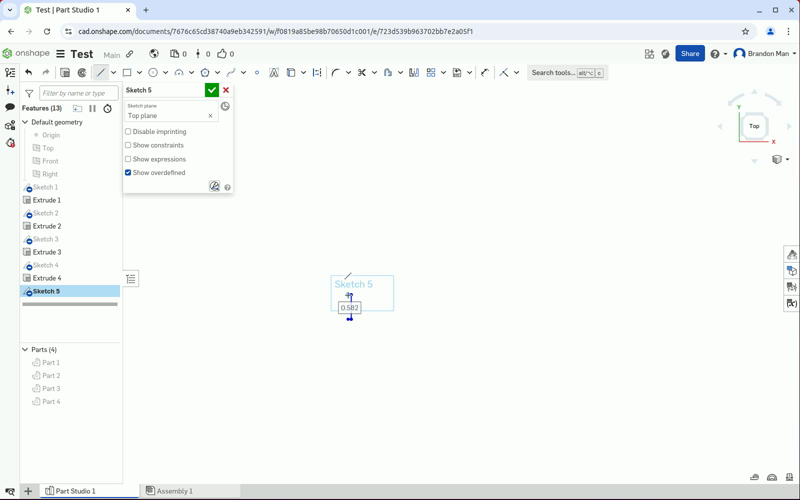
mouse_move(378, 294)
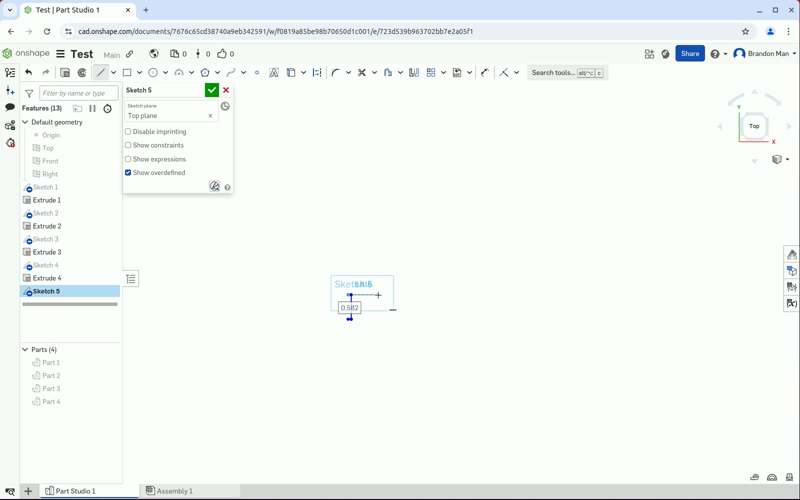
key_down(shift)
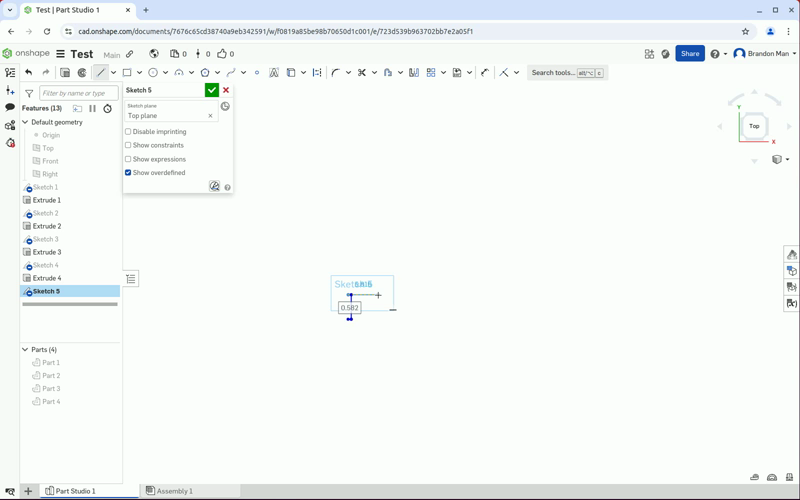
mouse_move(348, 319)
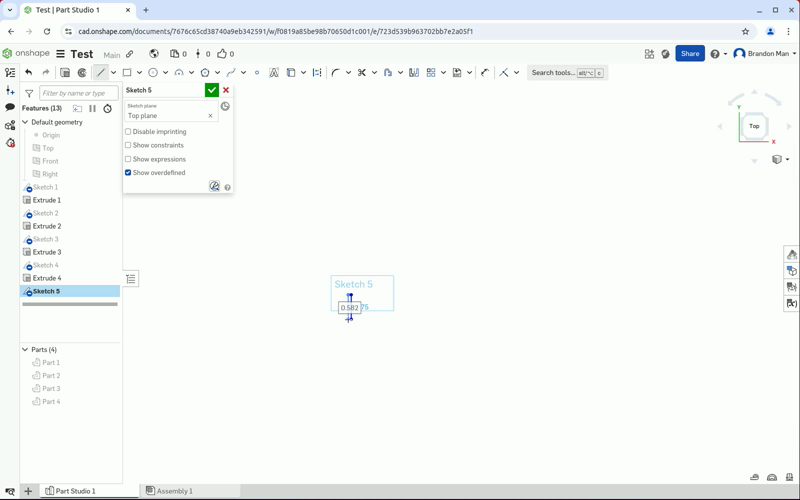
scroll(6)
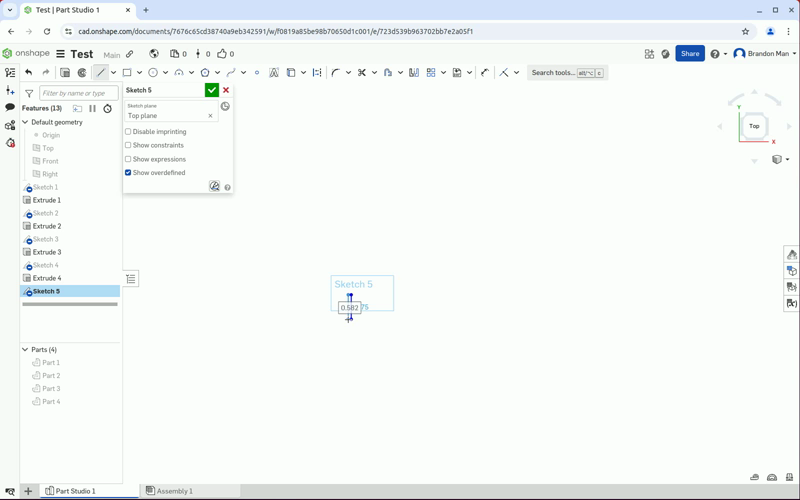
scroll(6)
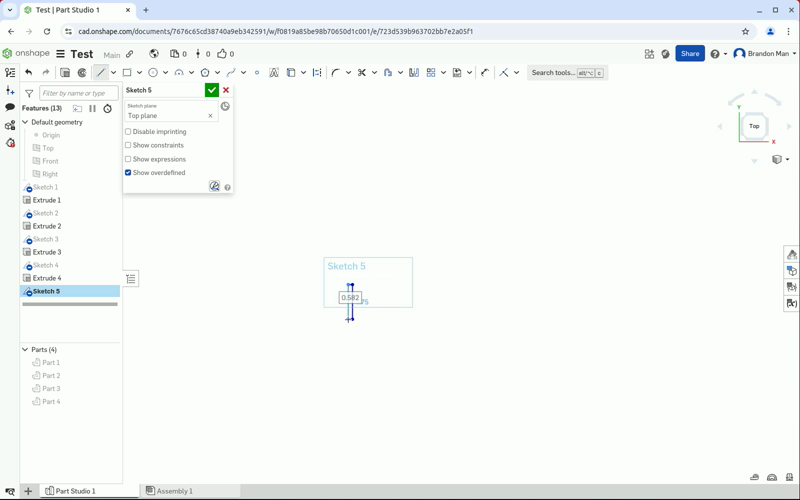
scroll(6)
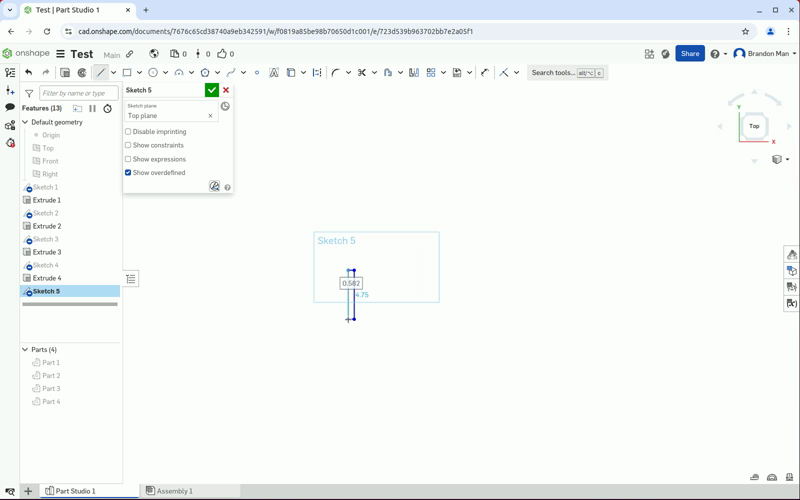
scroll(6)
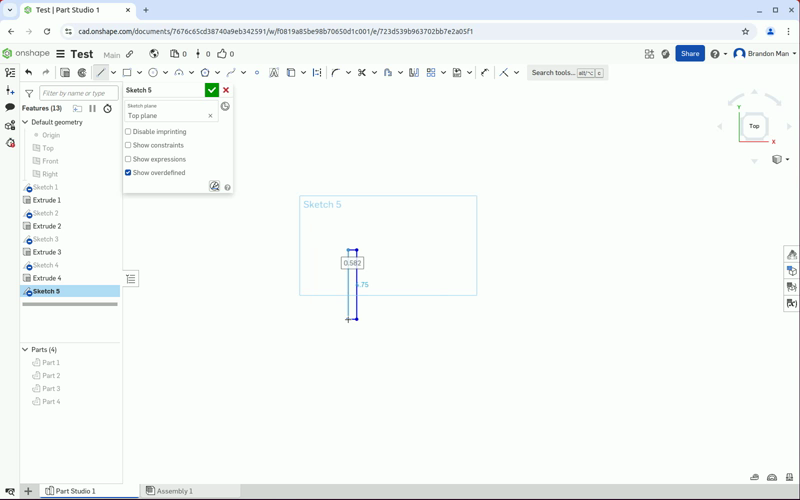
scroll(6)
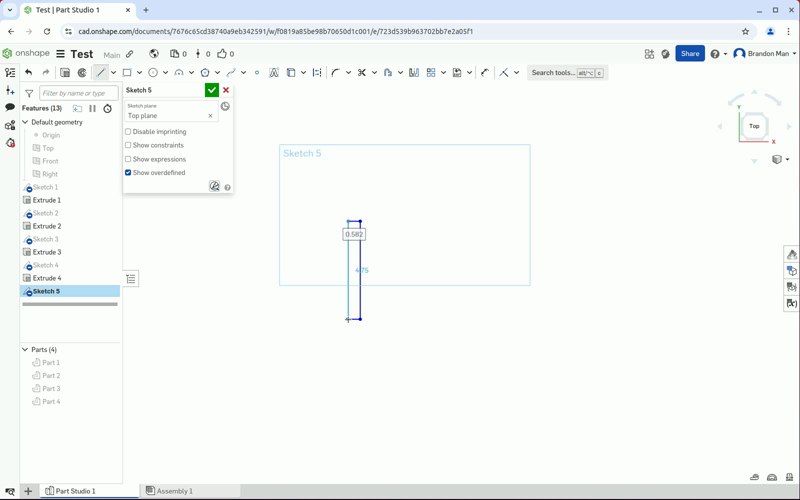
scroll(6)
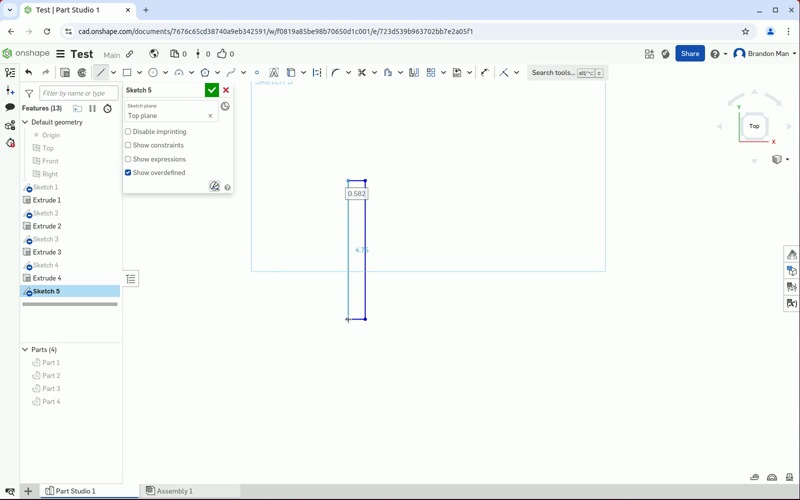
scroll(6)
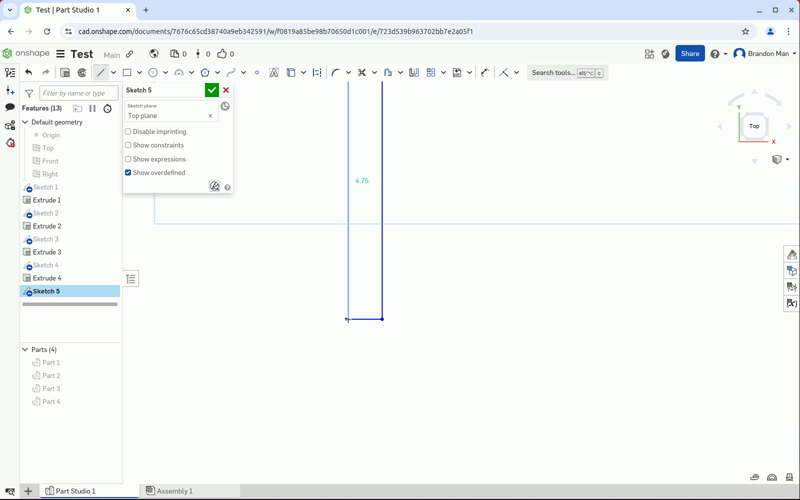
key_up(shift)
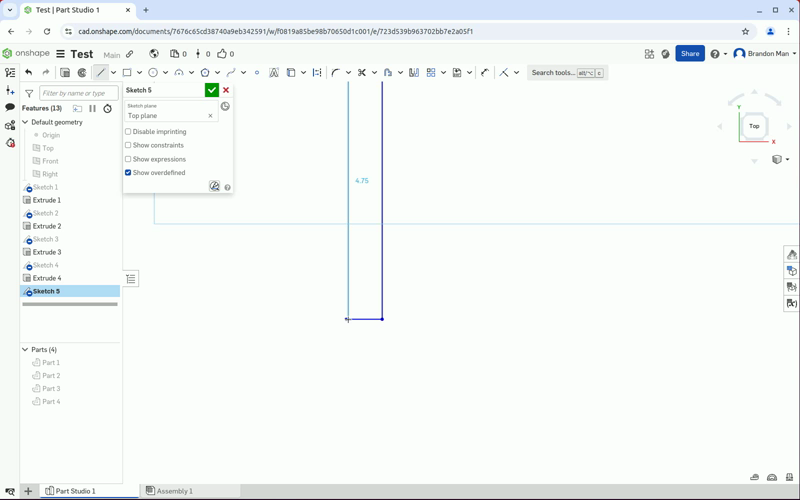
click(348, 319)
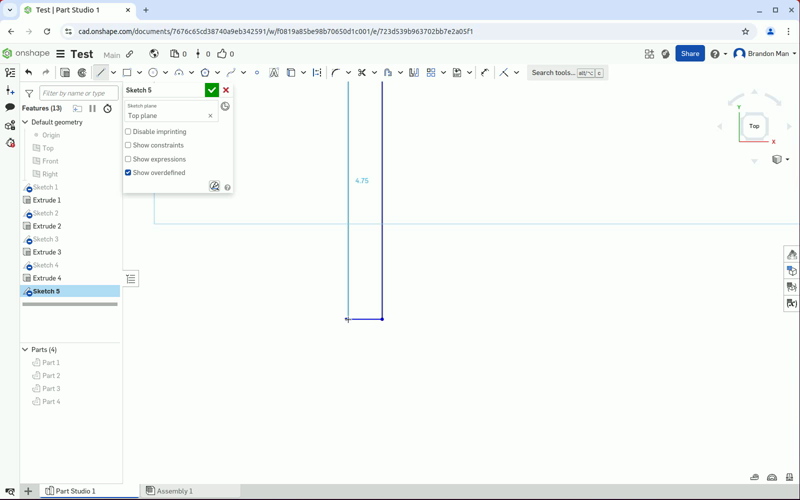
scroll(-6)
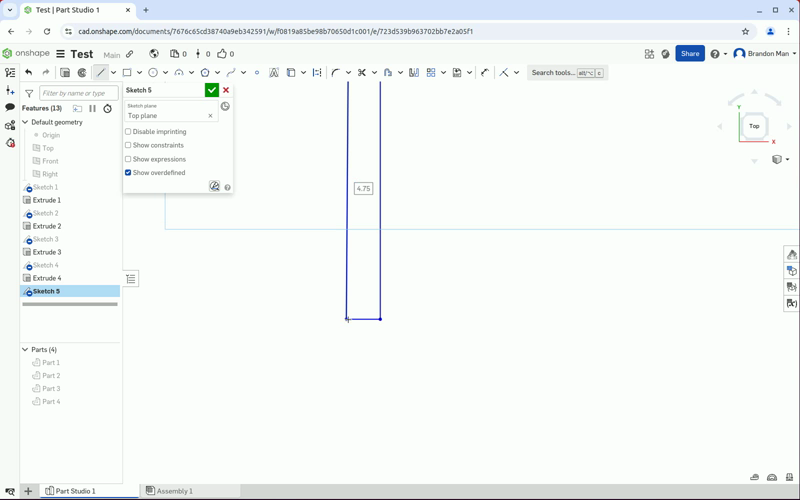
scroll(-6)
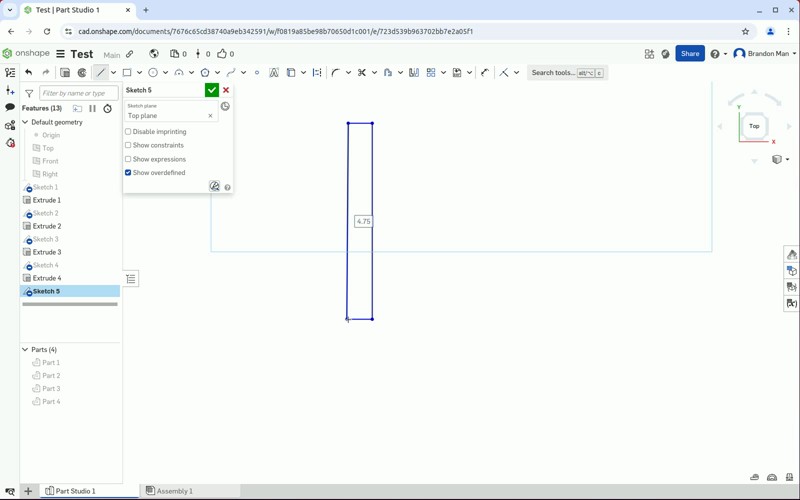
scroll(-6)
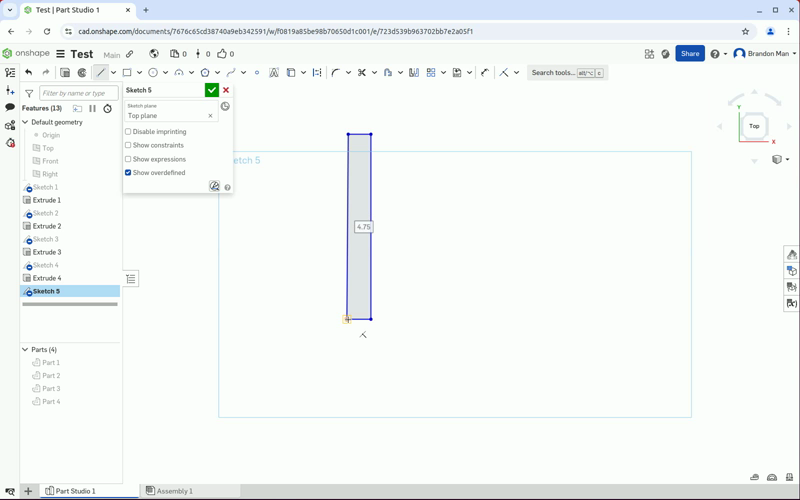
scroll(-6)
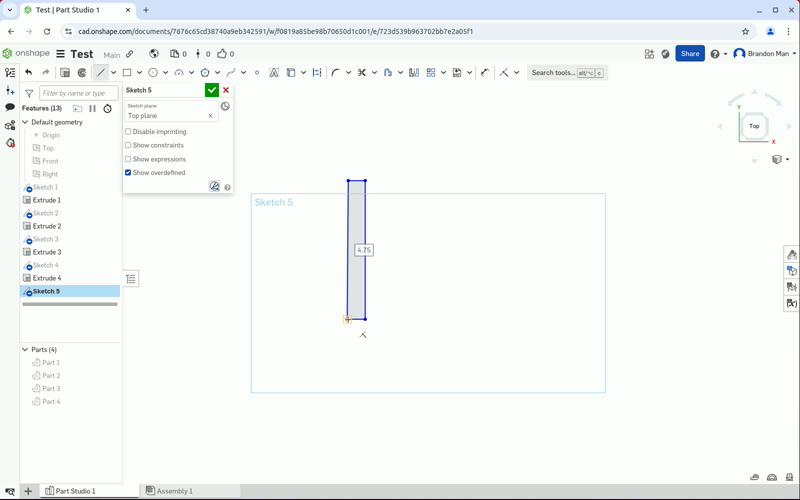
scroll(-6)
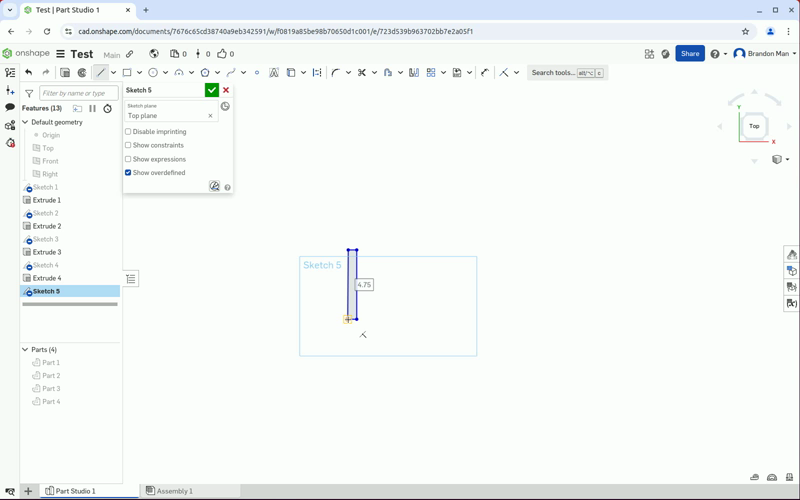
scroll(-6)
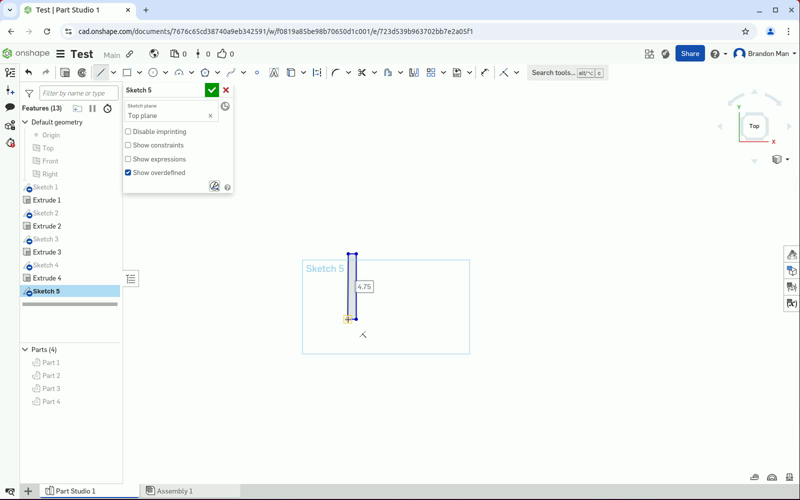
scroll(-6)
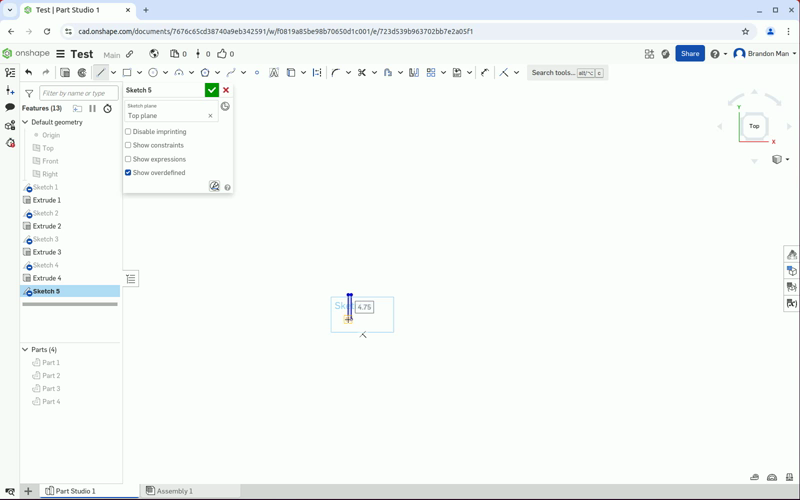
key(esc)
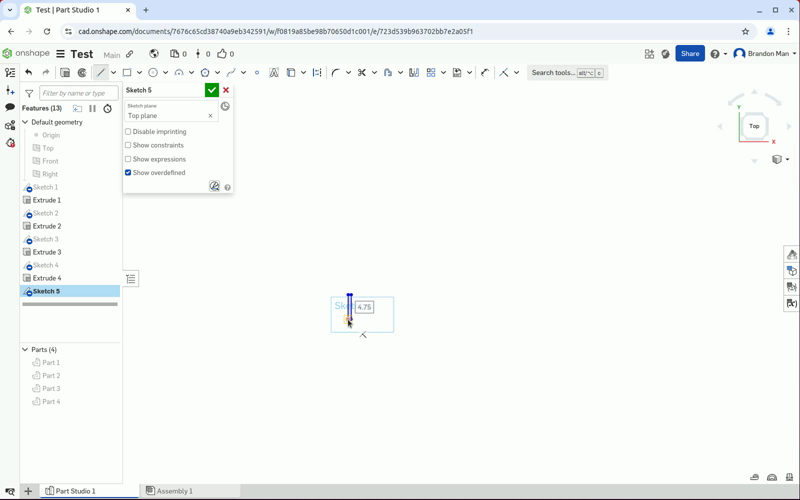
mouse_move(349, 313)
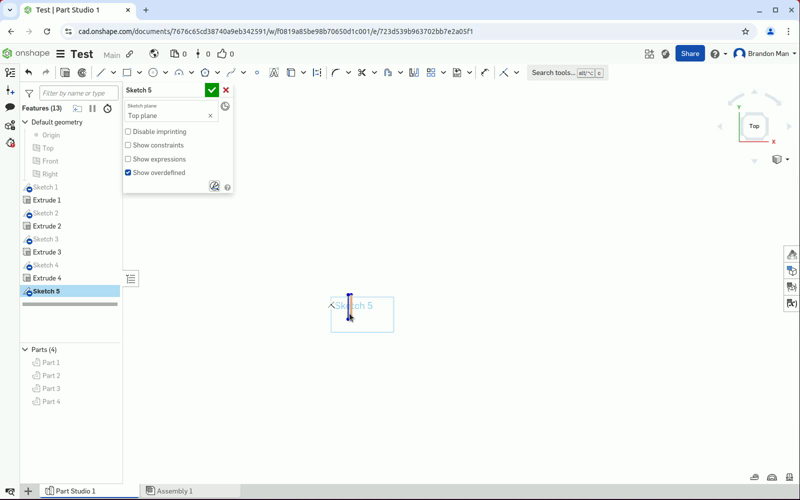
scroll(6)
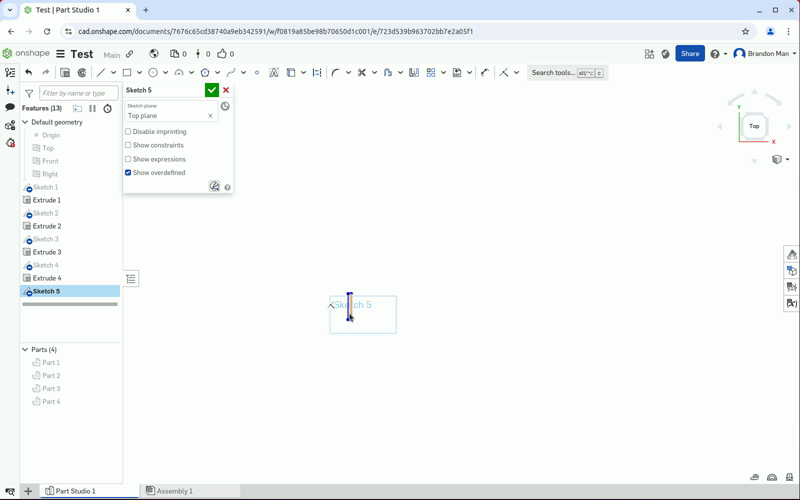
scroll(6)
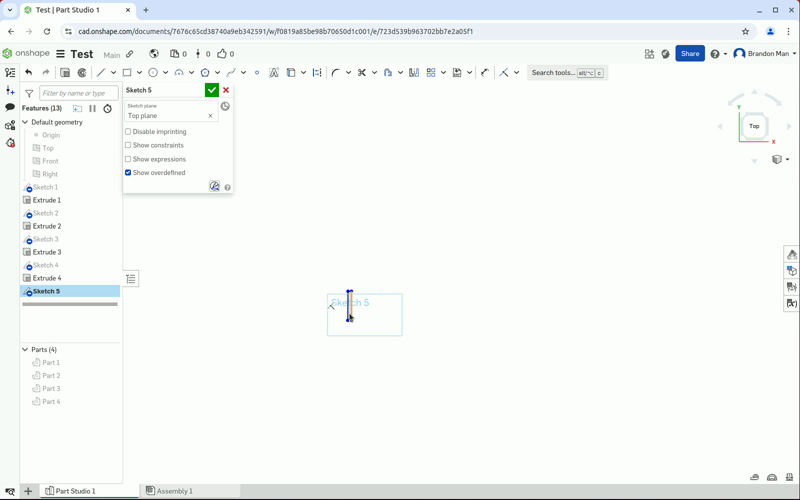
scroll(6)
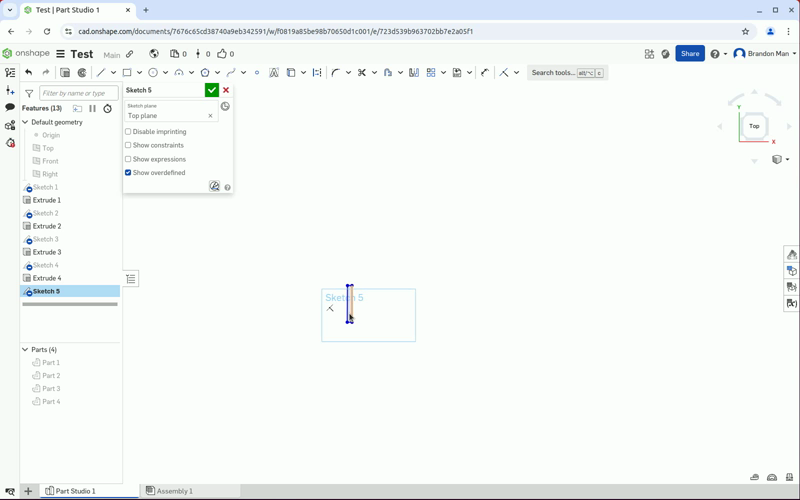
scroll(6)
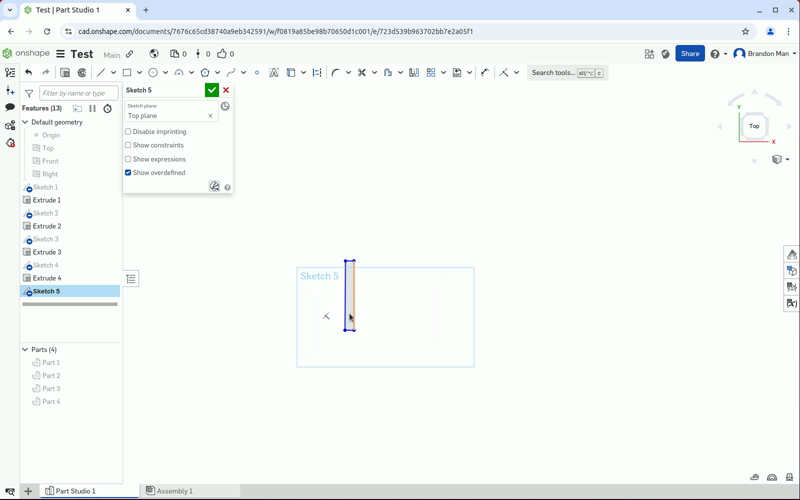
scroll(6)
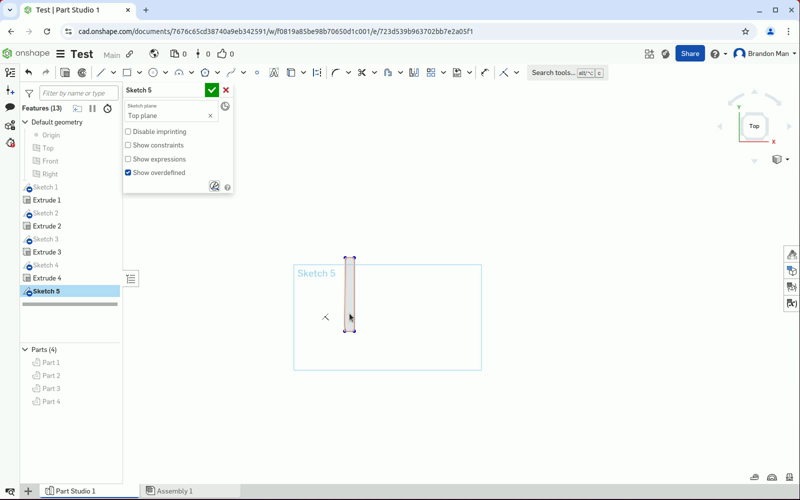
scroll(6)
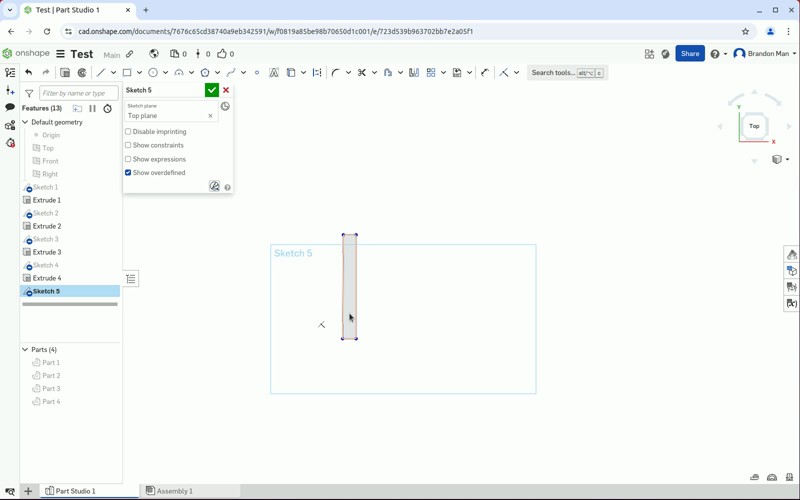
scroll(6)
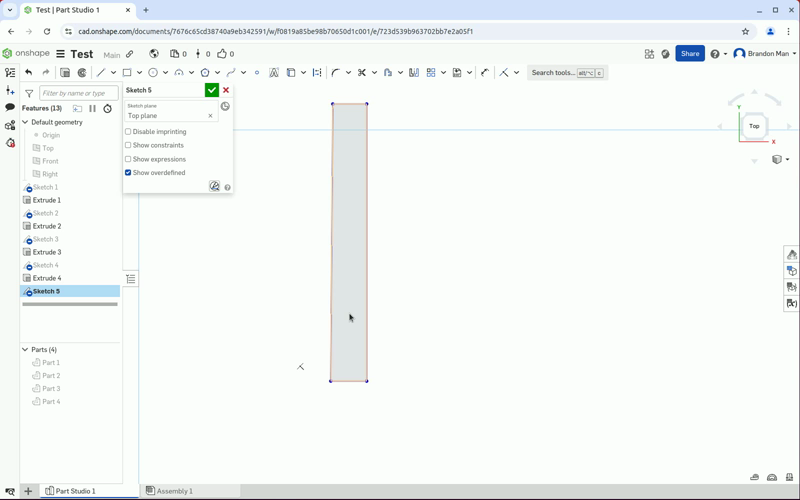
click(349, 313)
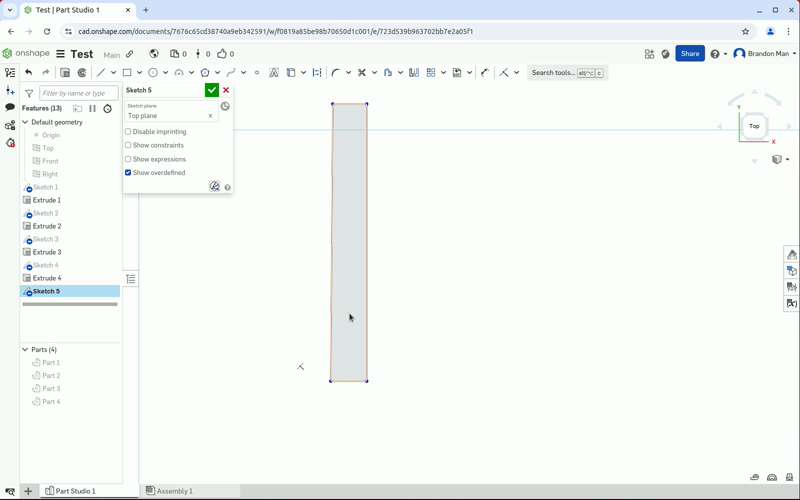
scroll(-6)
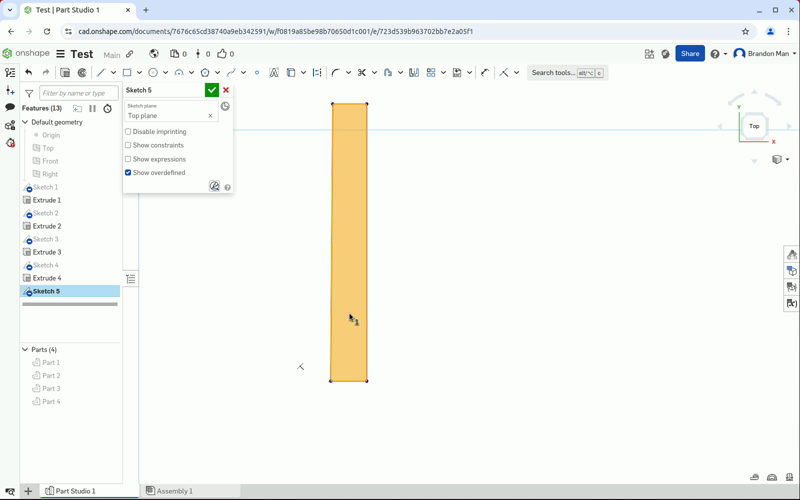
scroll(-6)
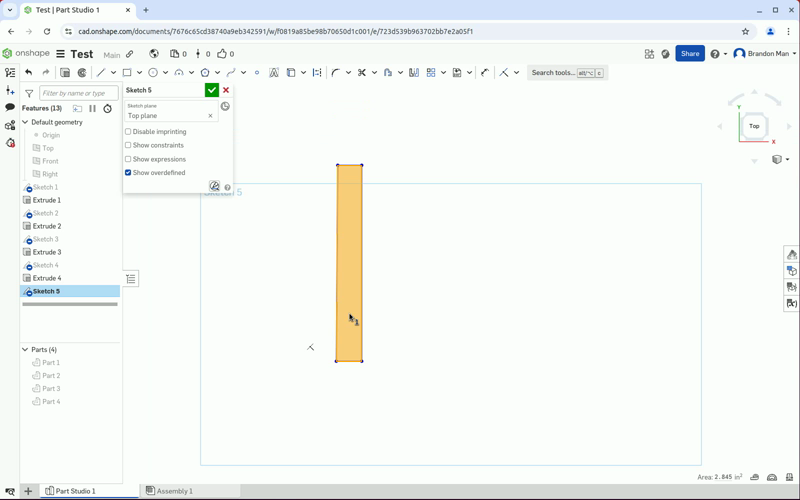
scroll(-6)
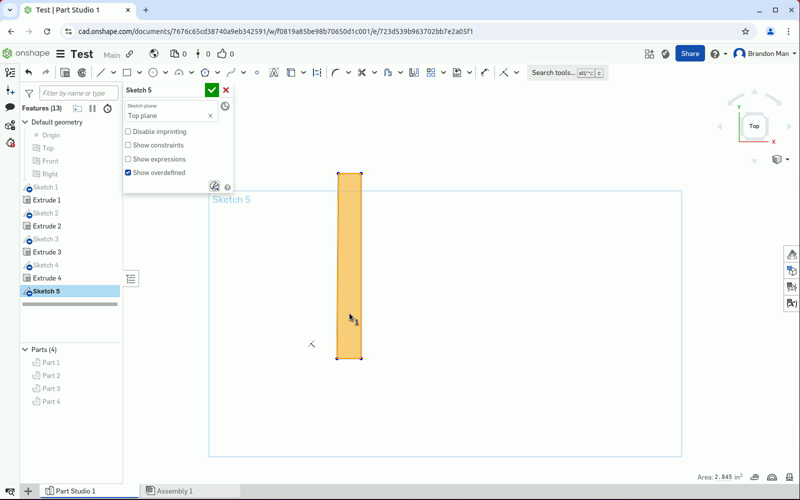
scroll(-6)
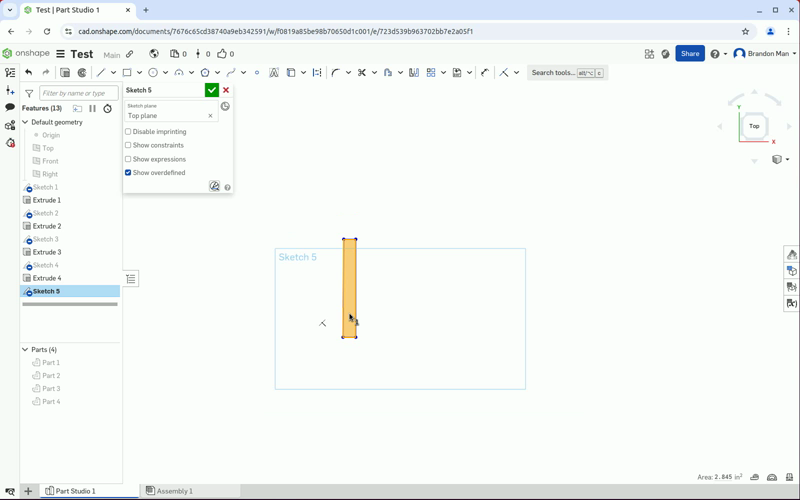
scroll(-6)
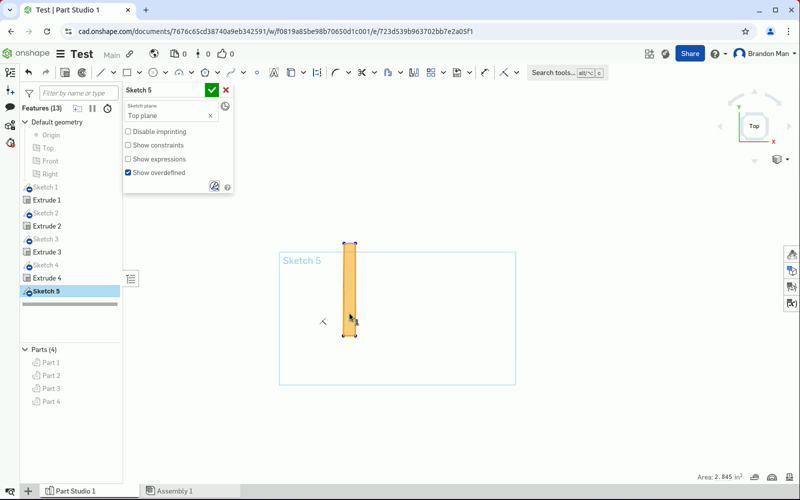
scroll(-6)
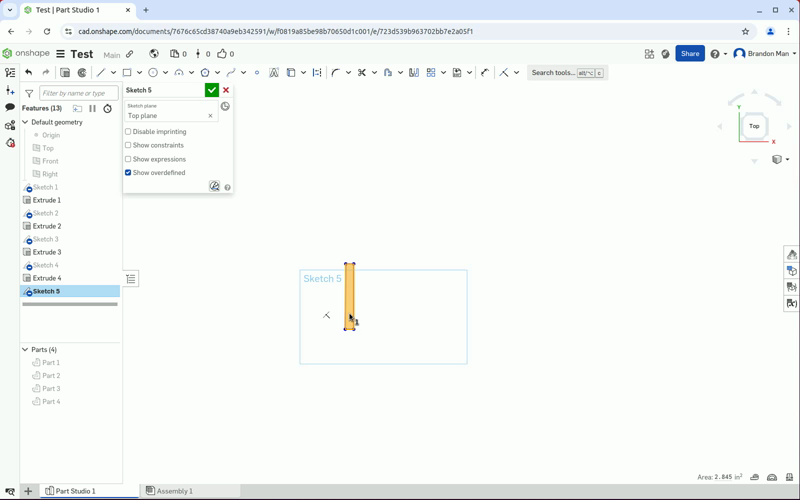
scroll(-6)
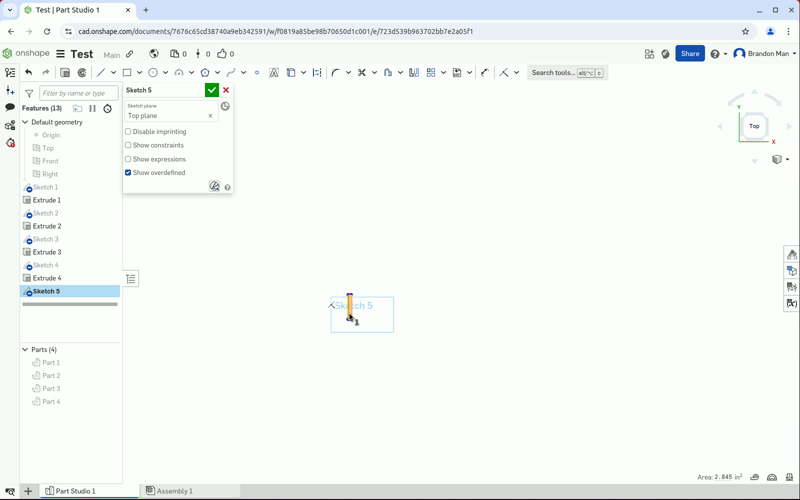
mouse_move(73, 352)
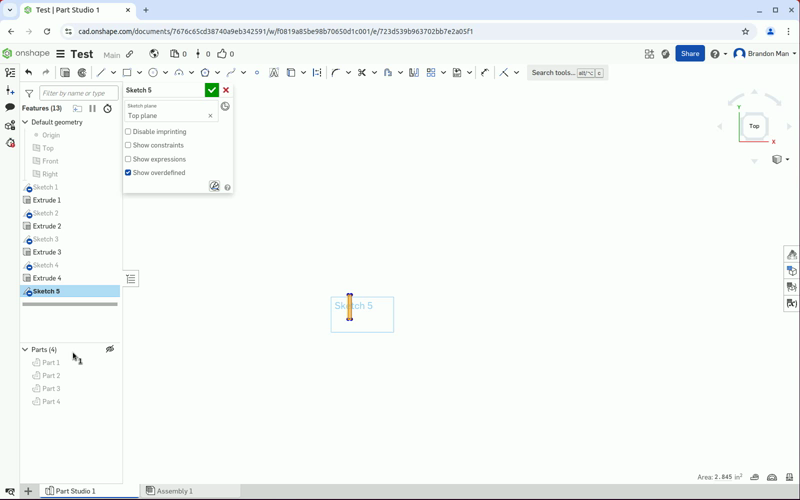
key(shift+y)
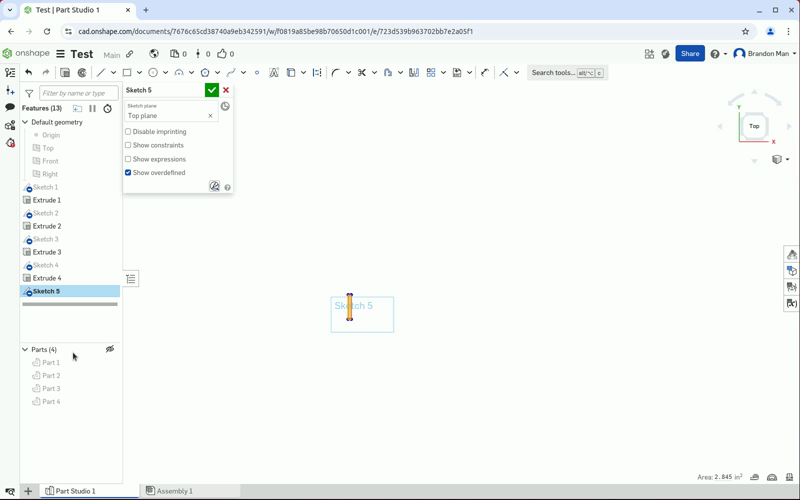
key(shift+e)
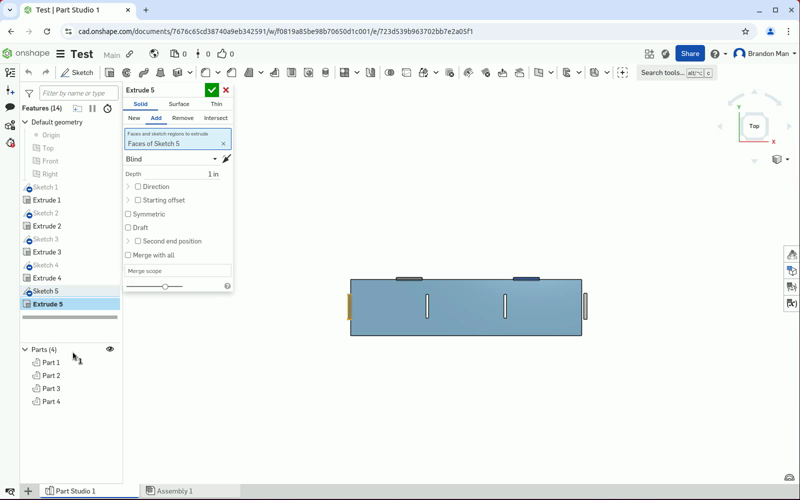
mouse_move(143, 106)
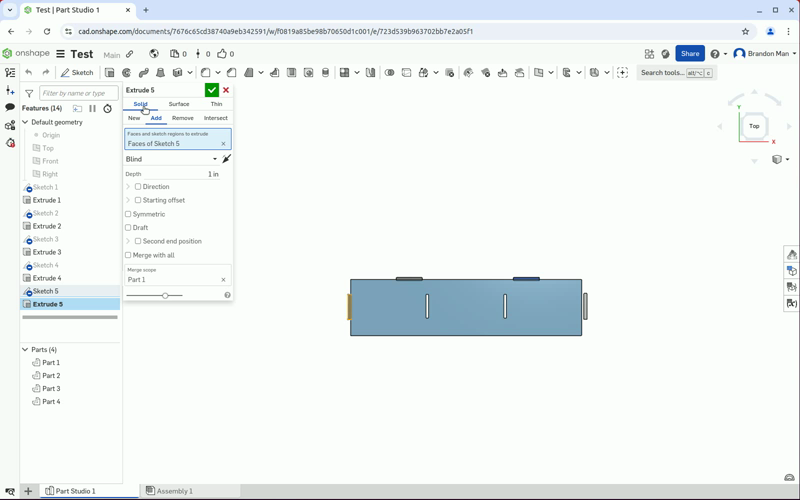
click(143, 106)
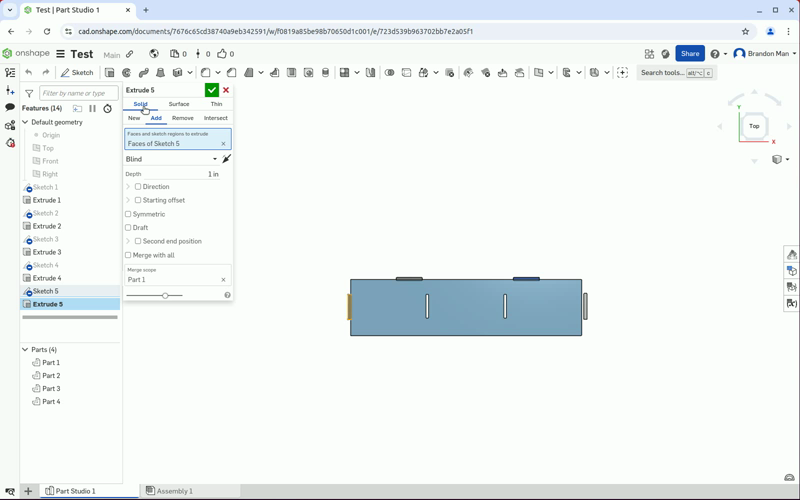
mouse_move(137, 120)
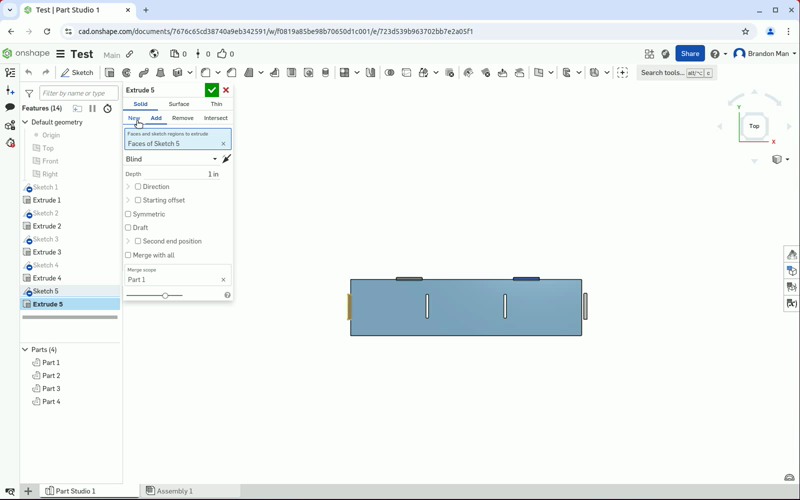
click(137, 120)
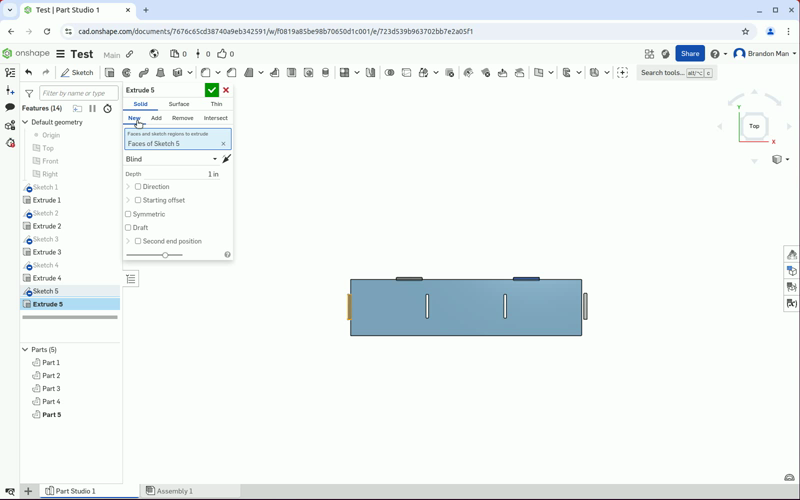
key(tab, 4)
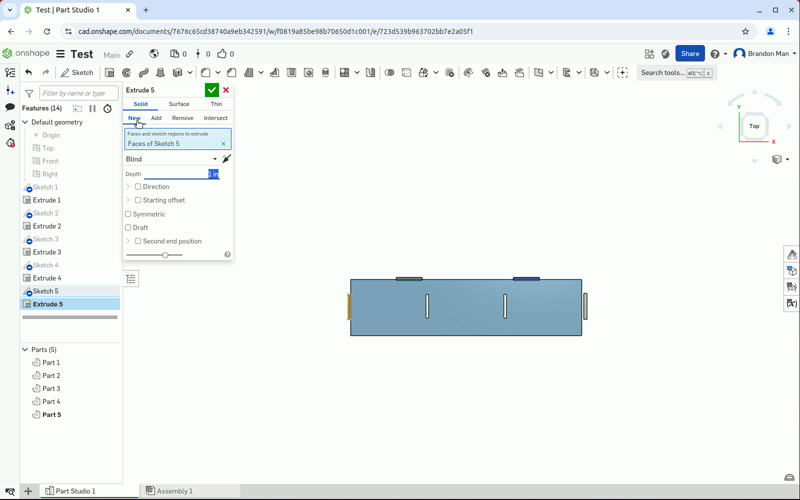
text(0.481)
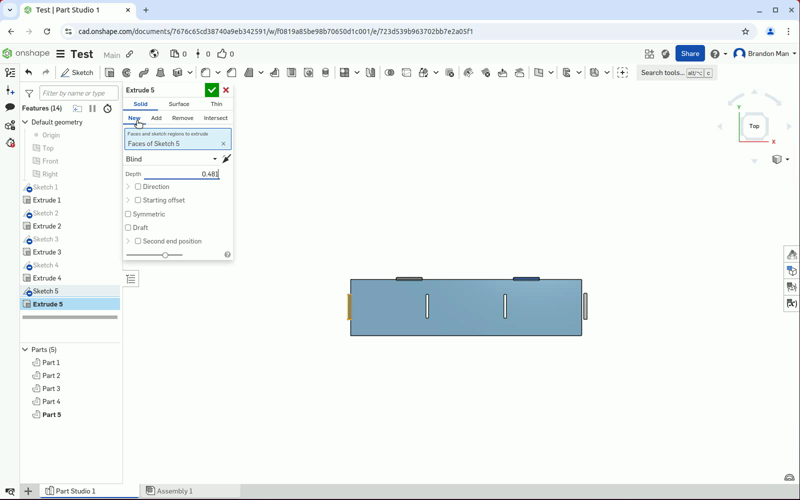
key(enter)
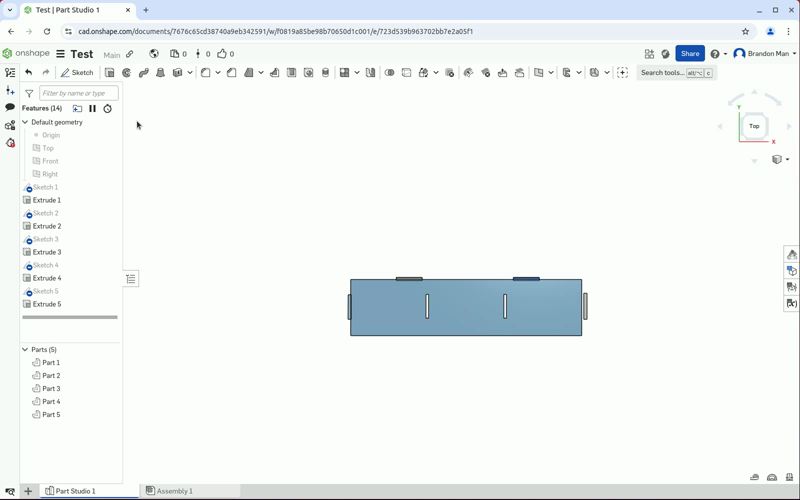
key(shift+h)
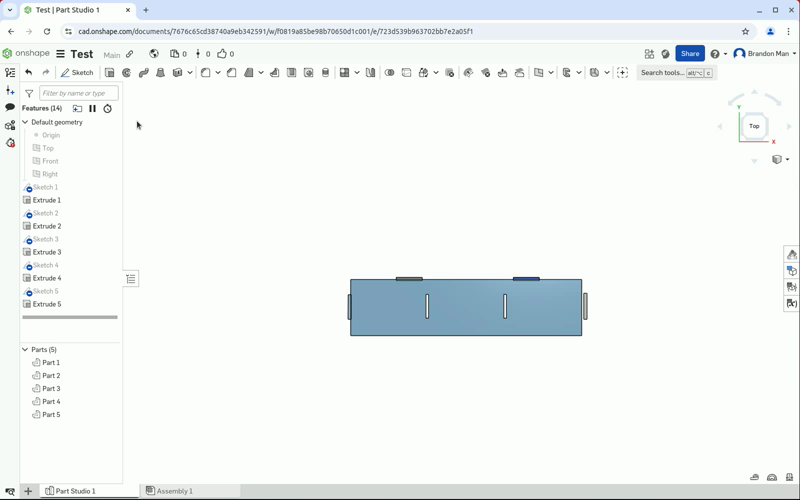
key(shift+h)
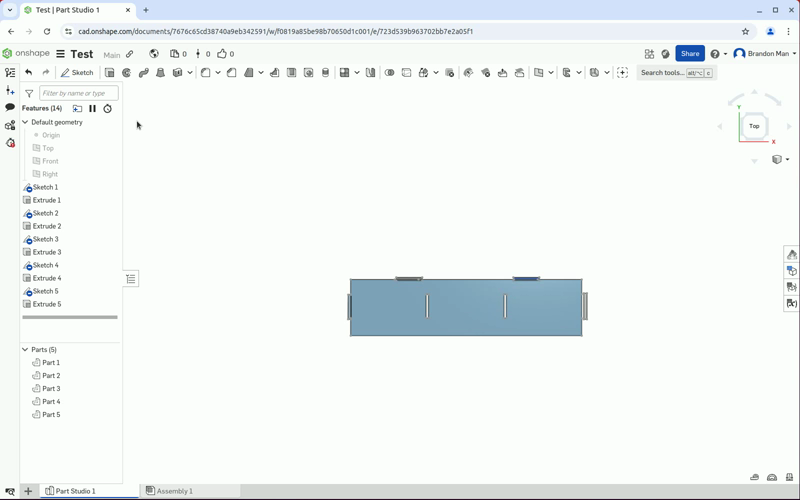
key(shift+7)
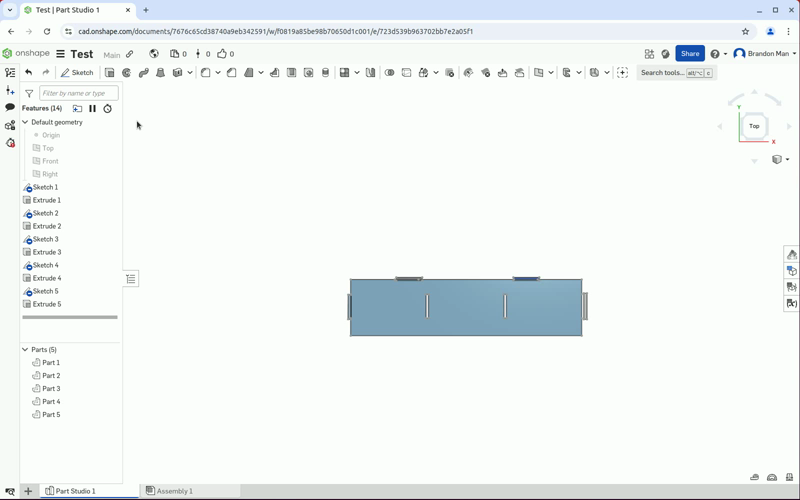
key(up, 3)
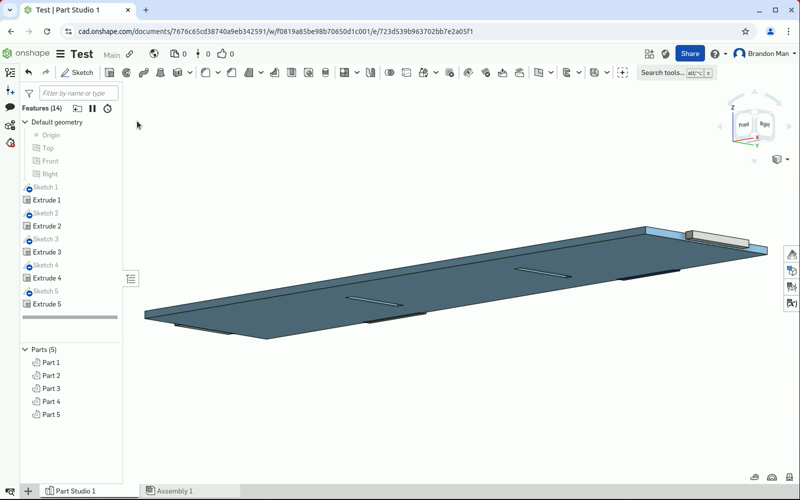
key(left, 3)
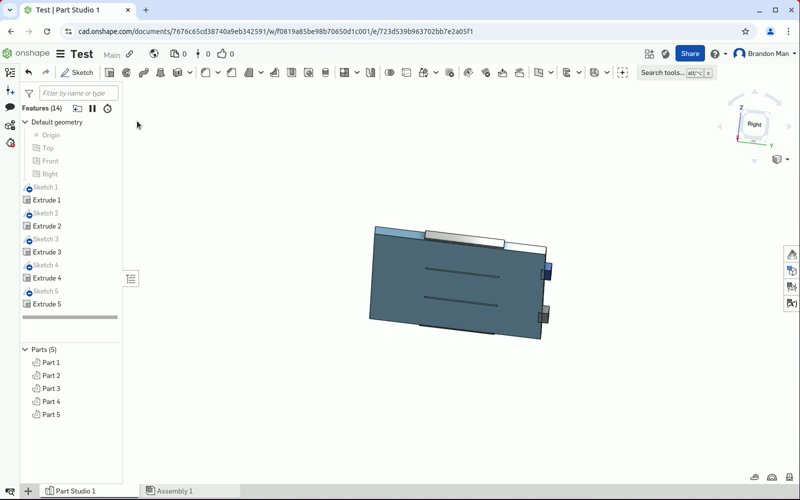
key(right, 3)
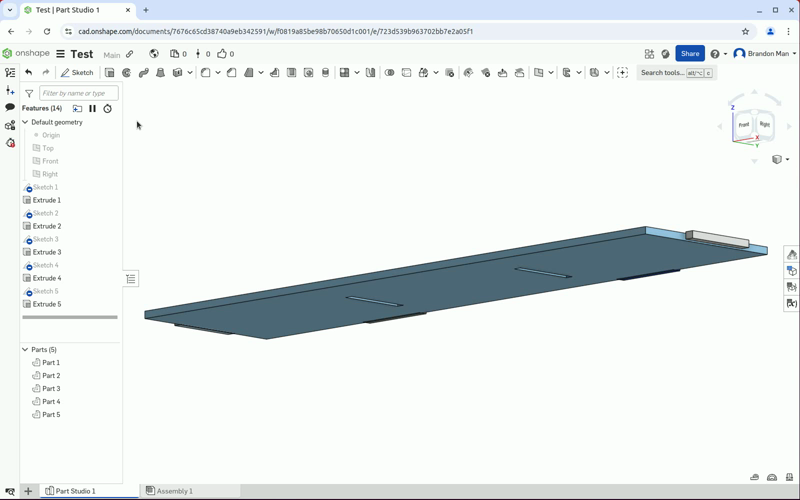
key(down, 3)
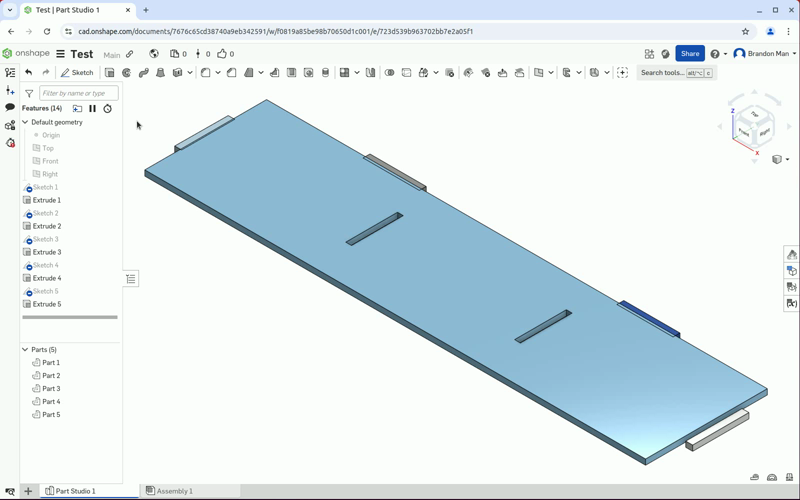
mouse_move(73, 189)
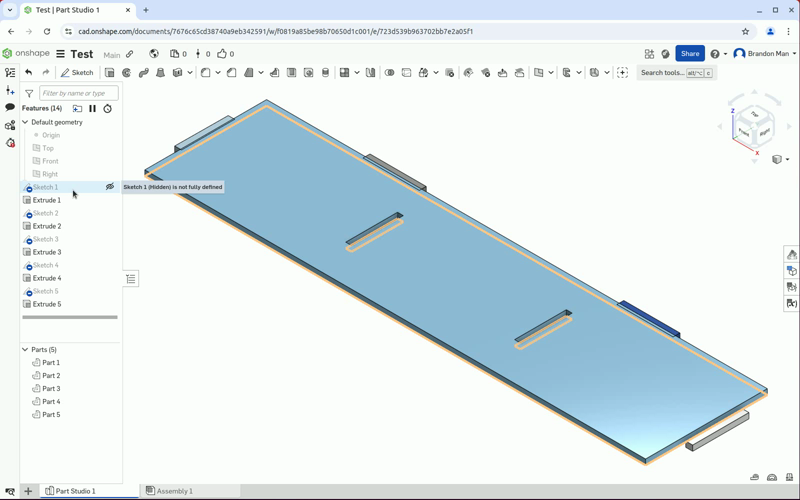
click(73, 189)